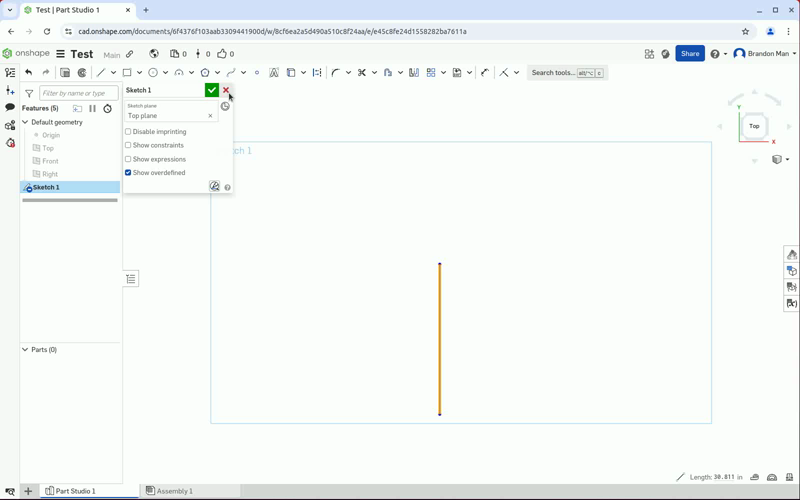
key(shift+h)
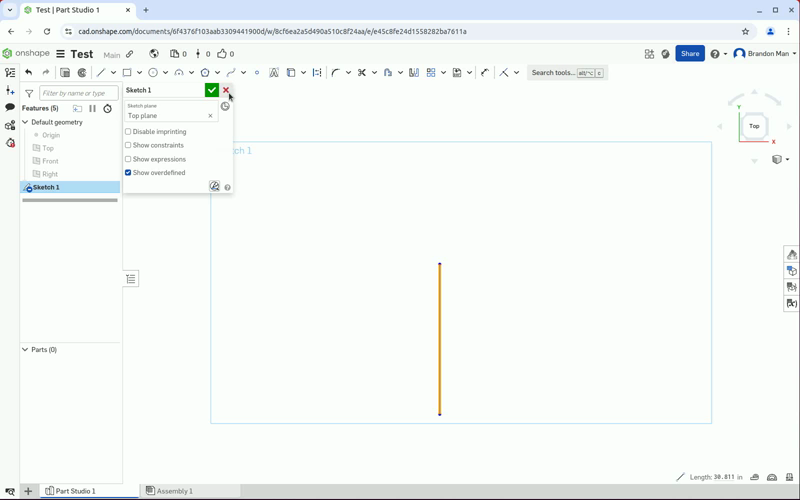
key(shift+s)
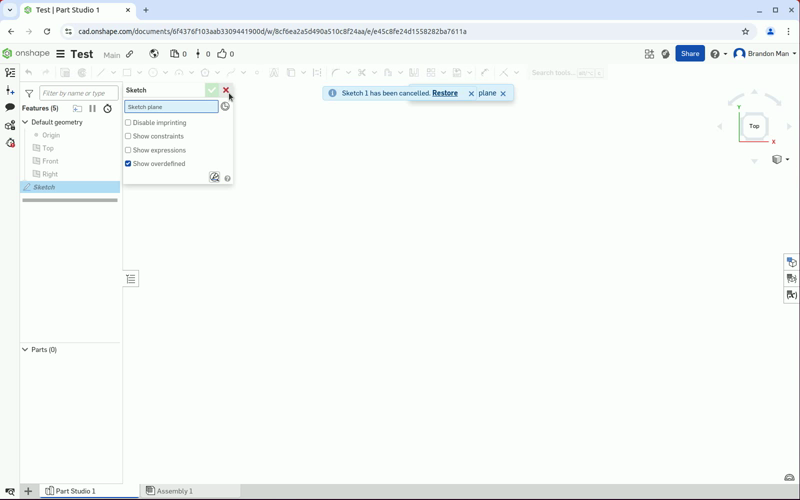
mouse_move(73, 150)
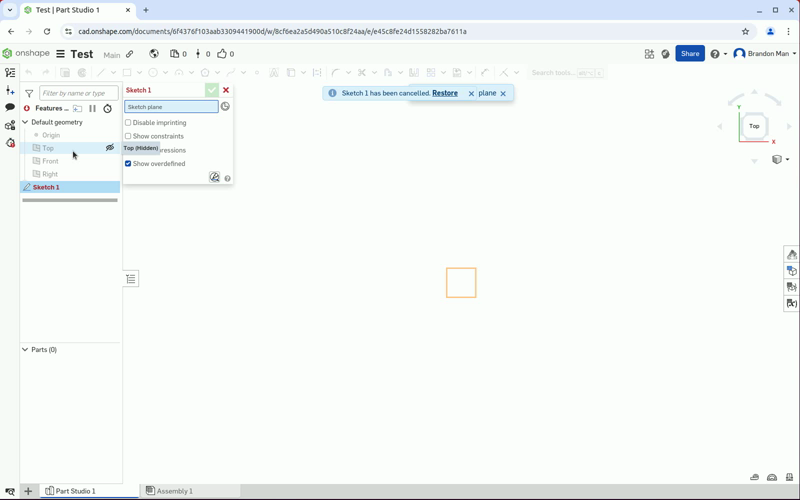
click(73, 150)
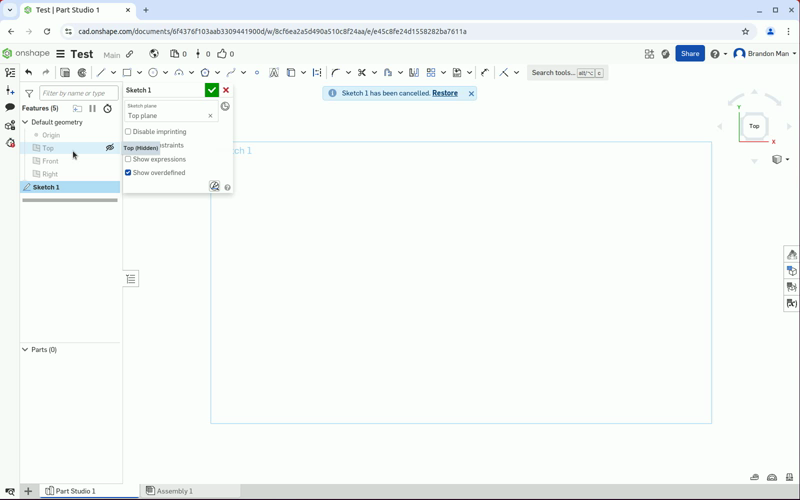
mouse_move(73, 352)
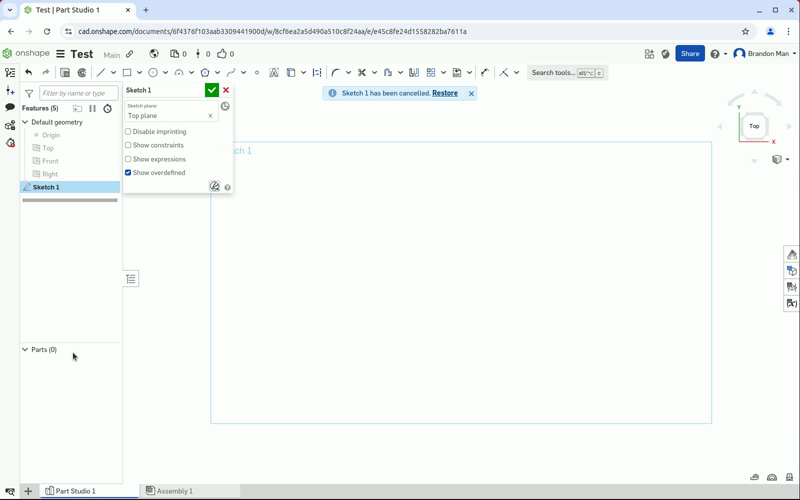
key(y)
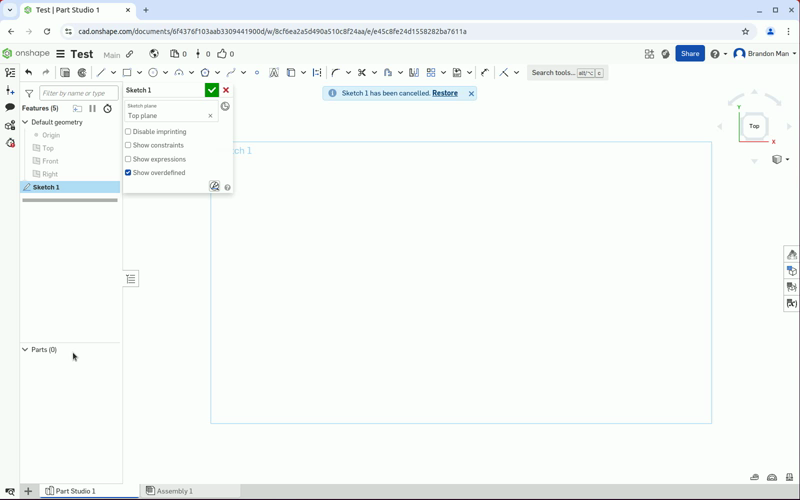
key(c)
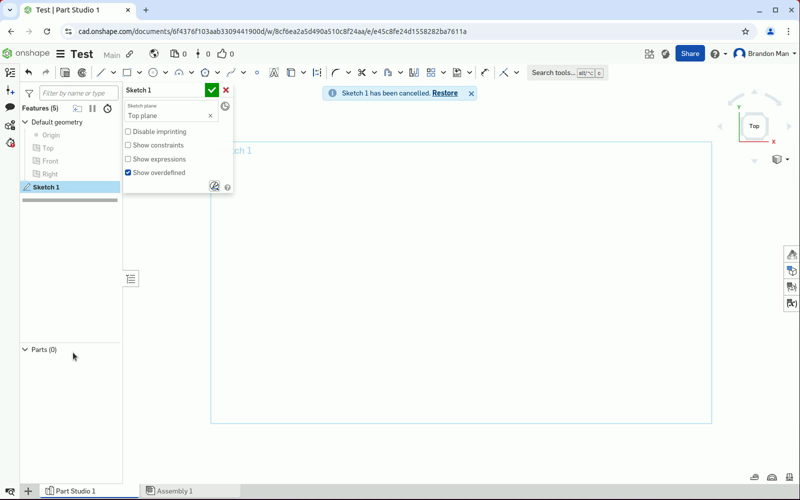
key_down(shift)
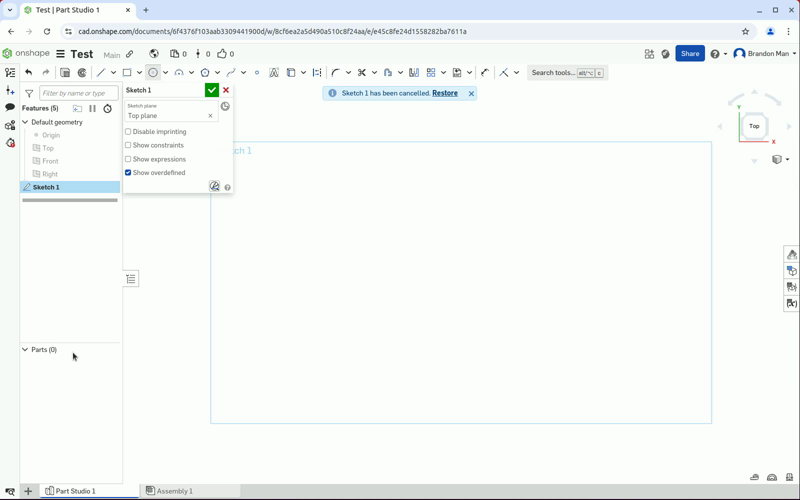
mouse_move(461, 282)
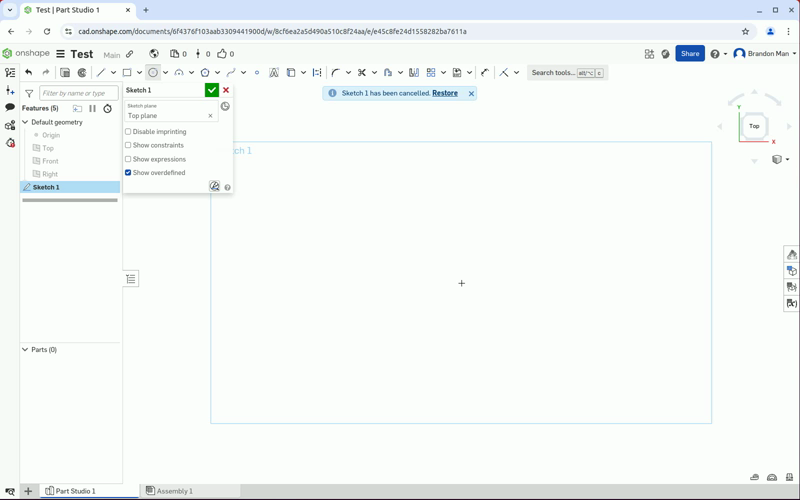
click(461, 282)
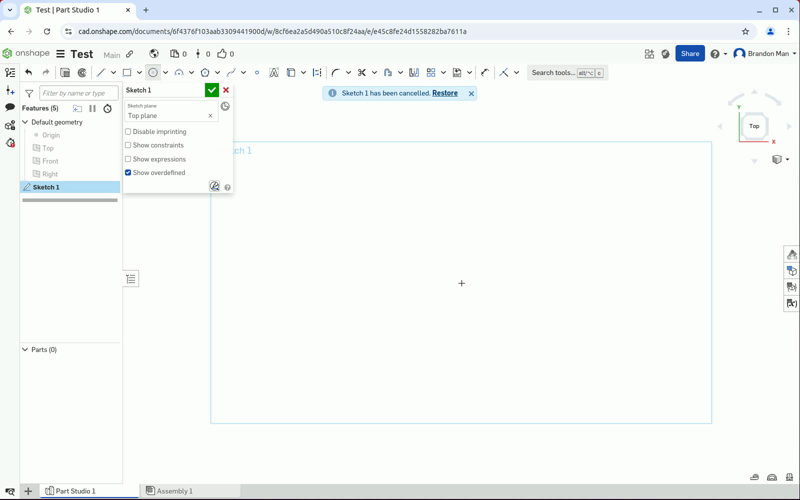
key_up(shift)
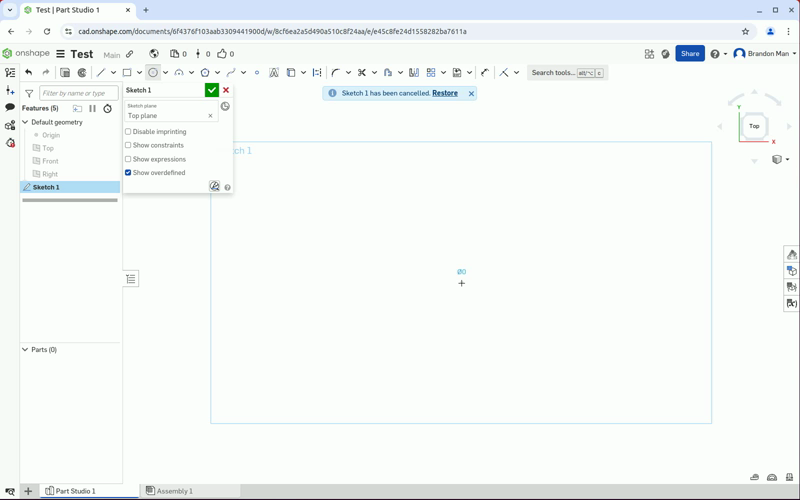
mouse_move(464, 282)
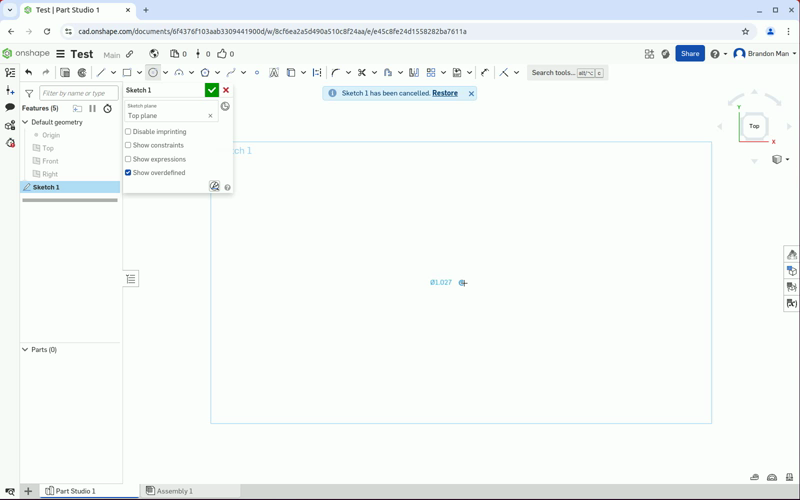
scroll(6)
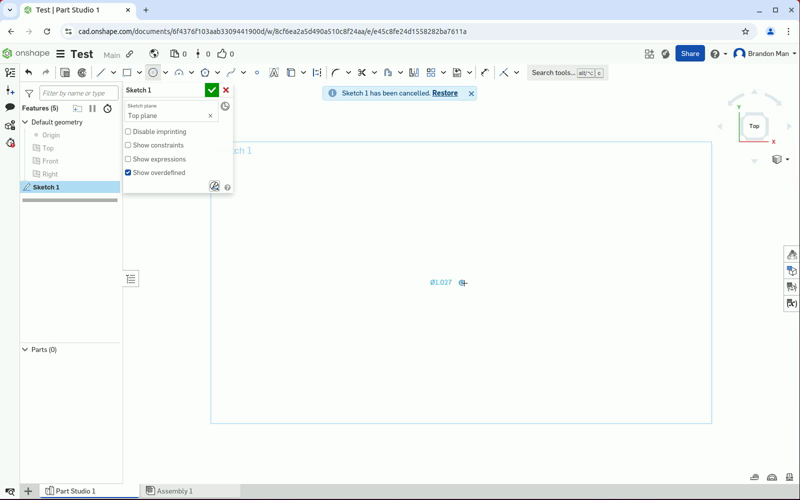
scroll(6)
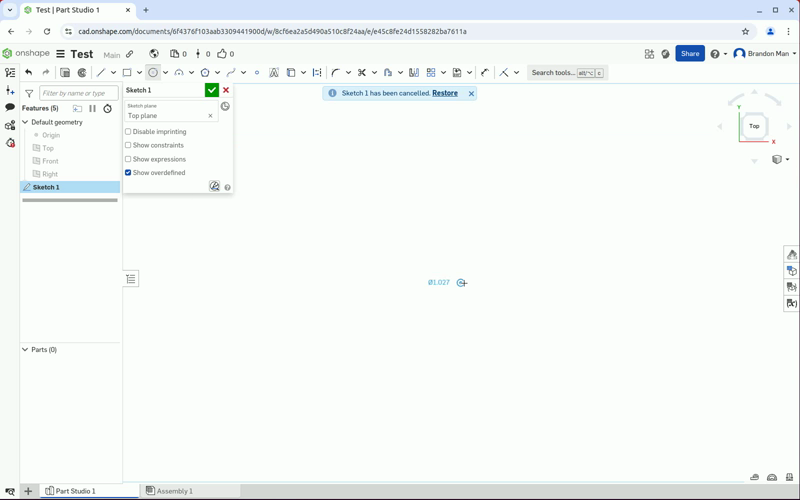
scroll(6)
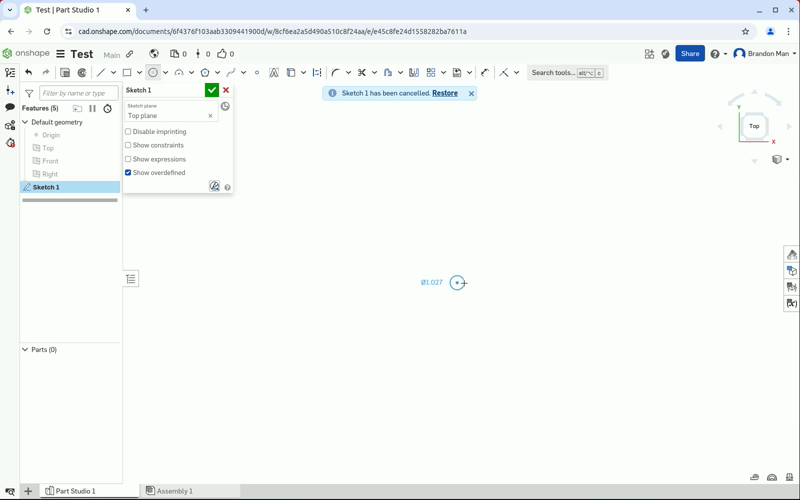
scroll(6)
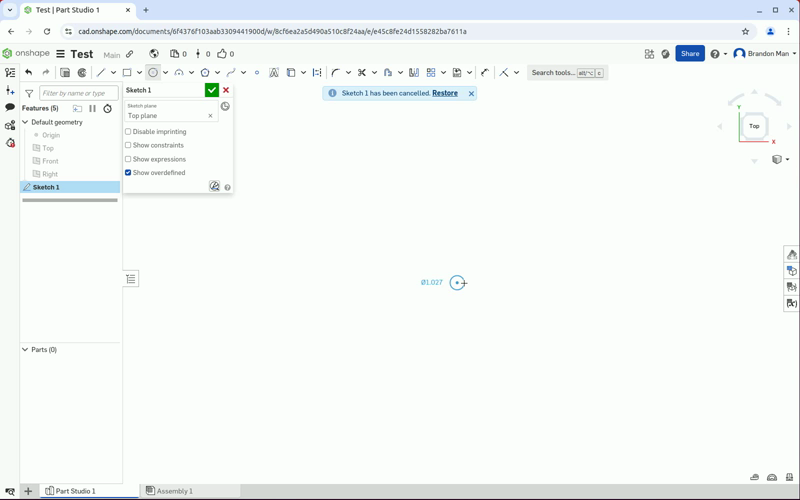
scroll(6)
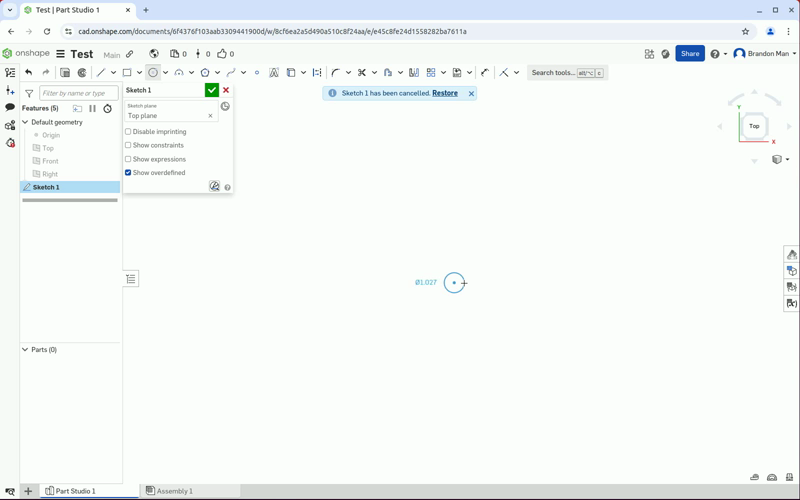
scroll(6)
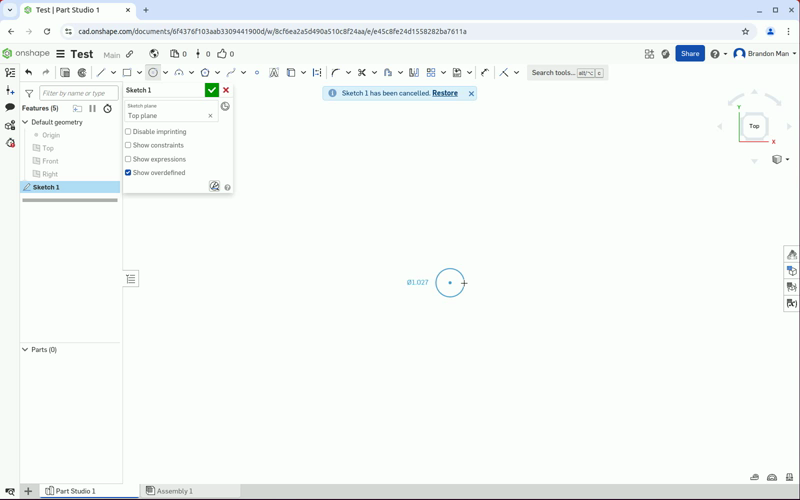
scroll(6)
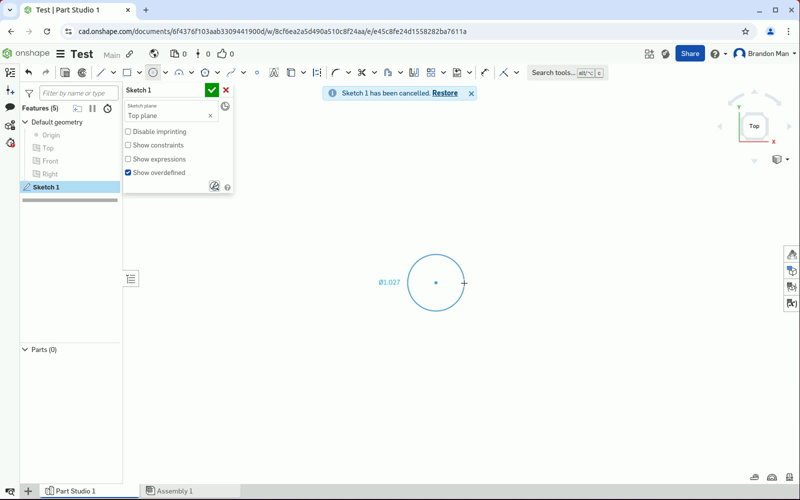
click(464, 282)
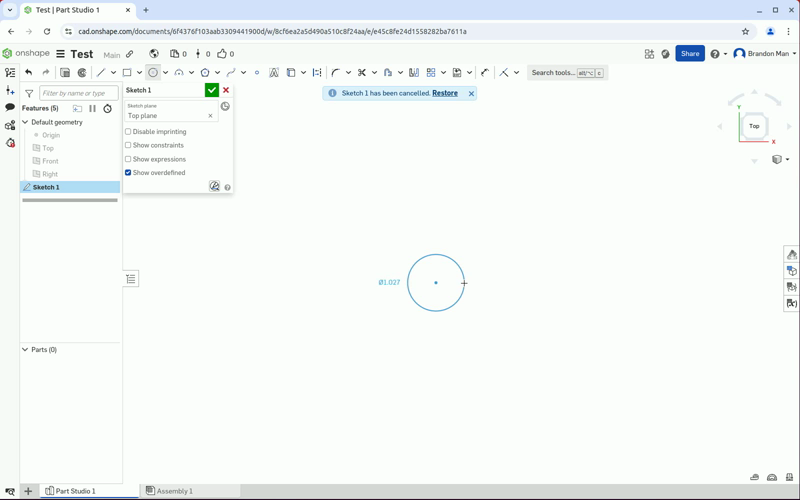
scroll(-6)
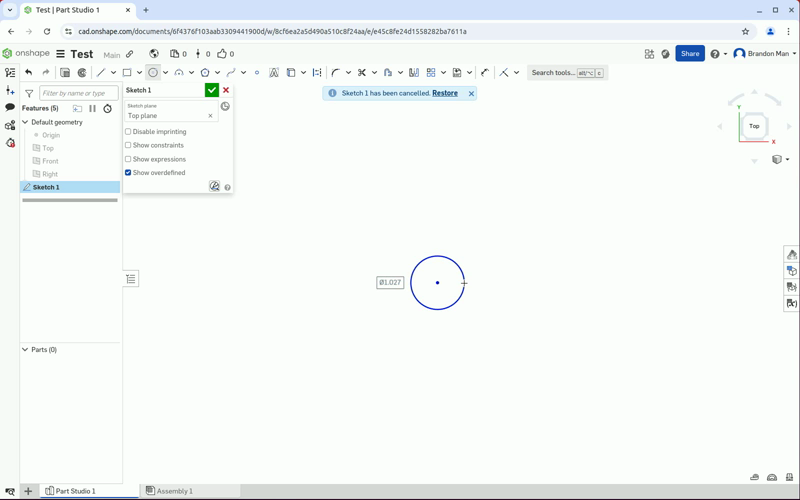
scroll(-6)
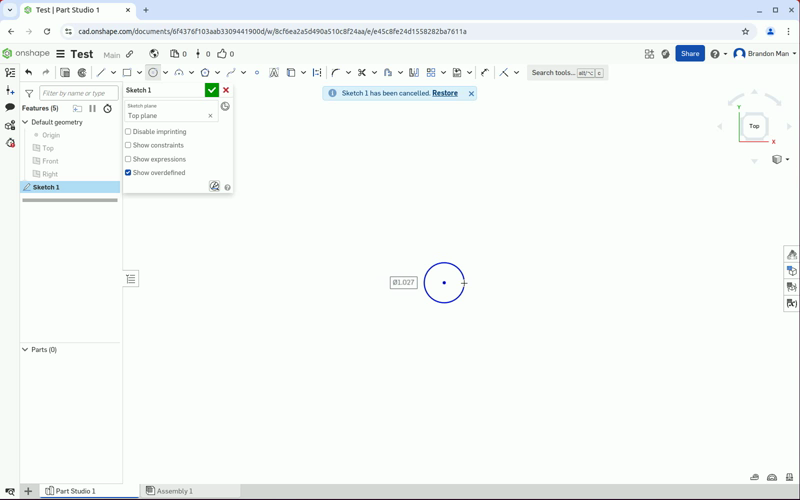
scroll(-6)
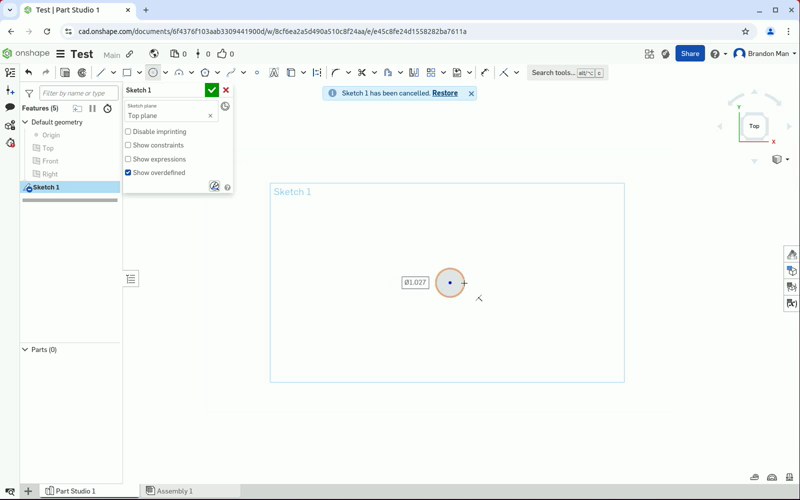
scroll(-6)
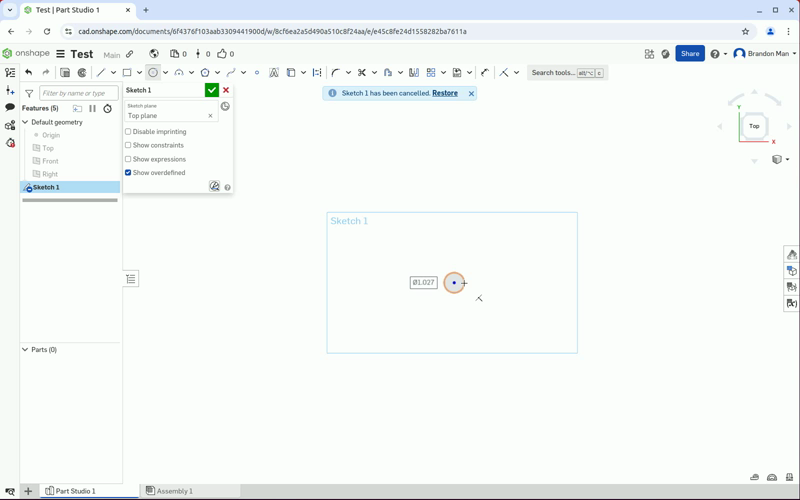
scroll(-6)
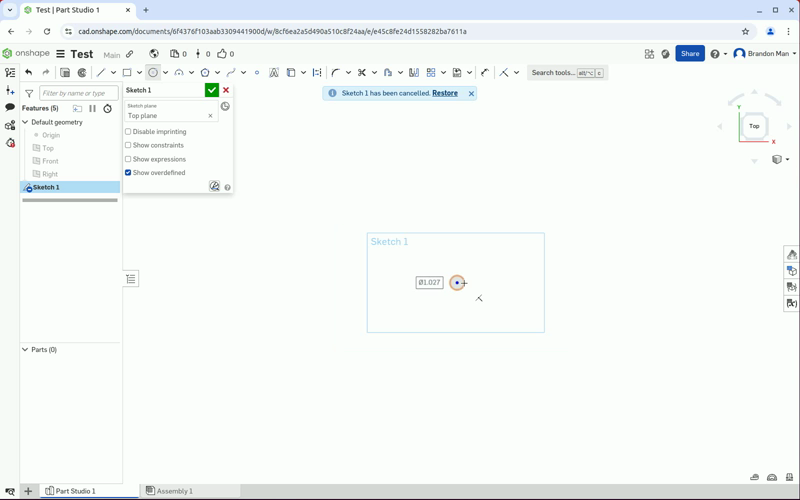
scroll(-6)
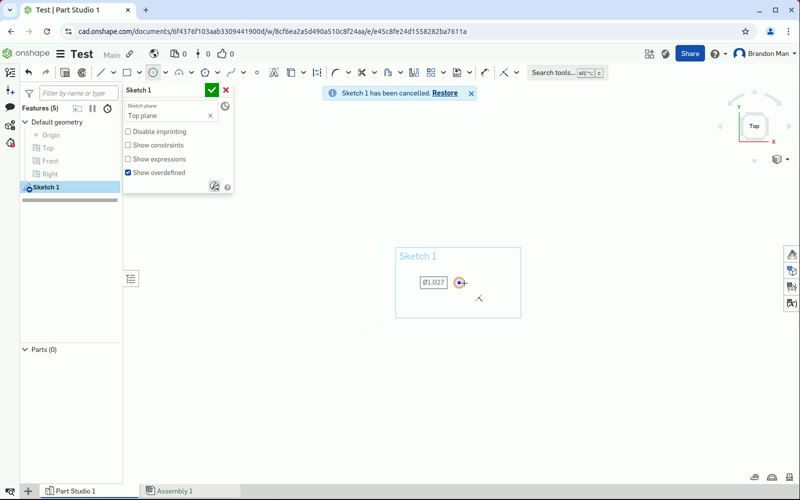
scroll(-6)
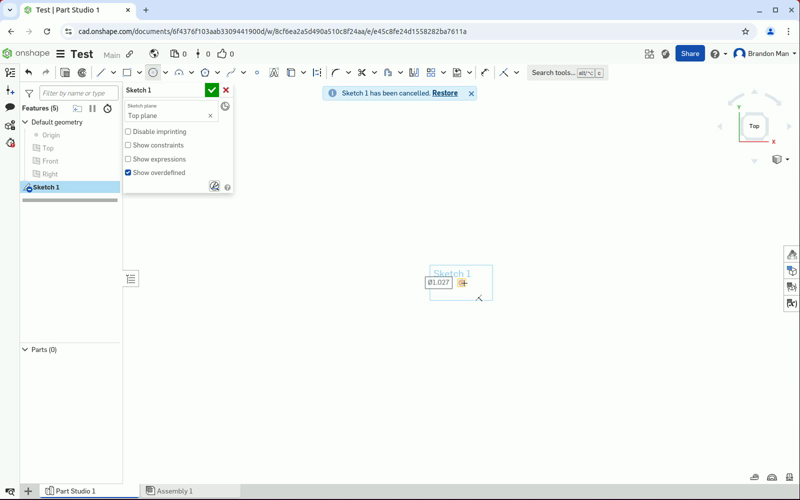
key(esc)
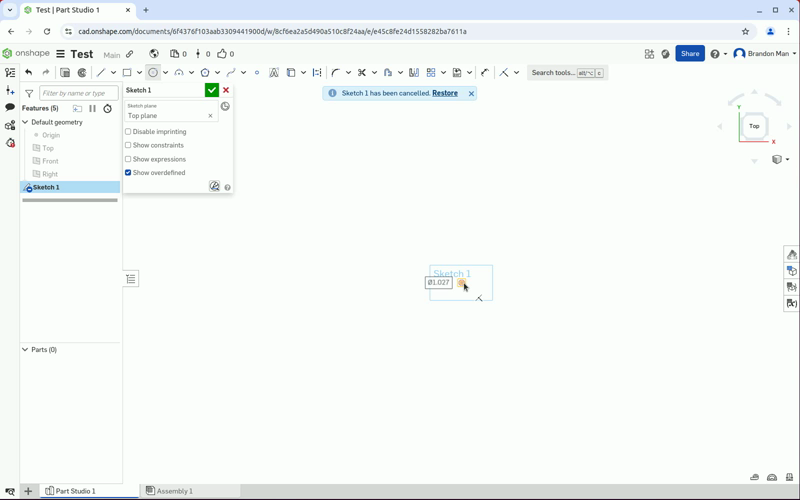
mouse_move(462, 284)
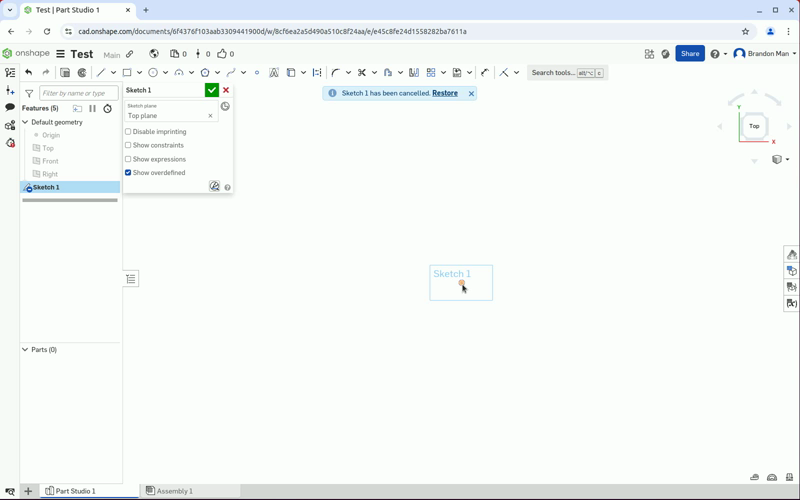
scroll(6)
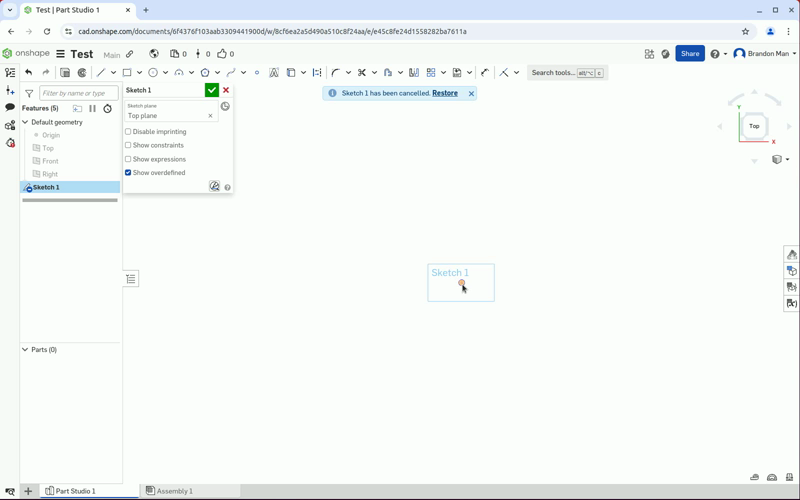
scroll(6)
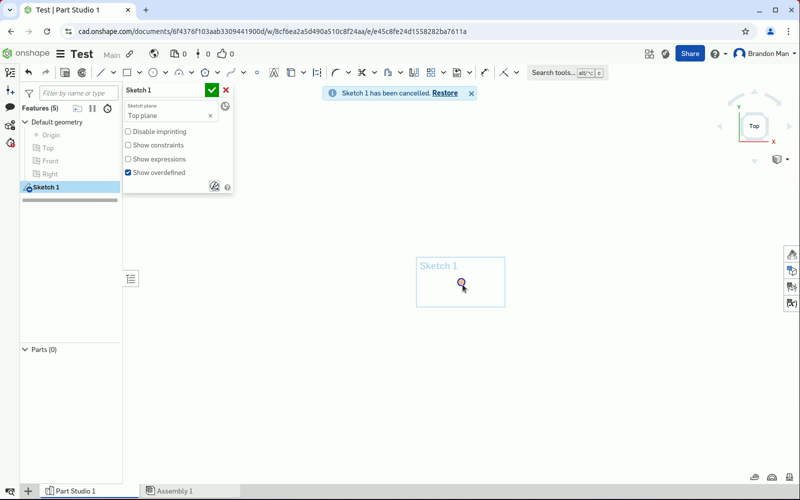
scroll(6)
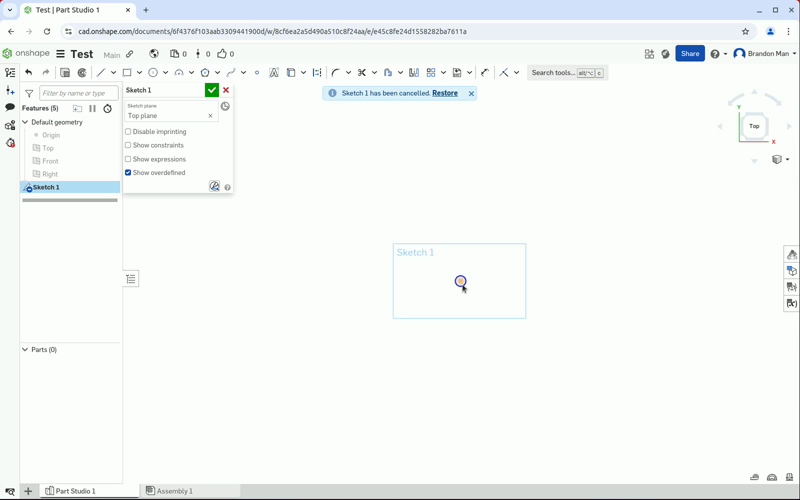
scroll(6)
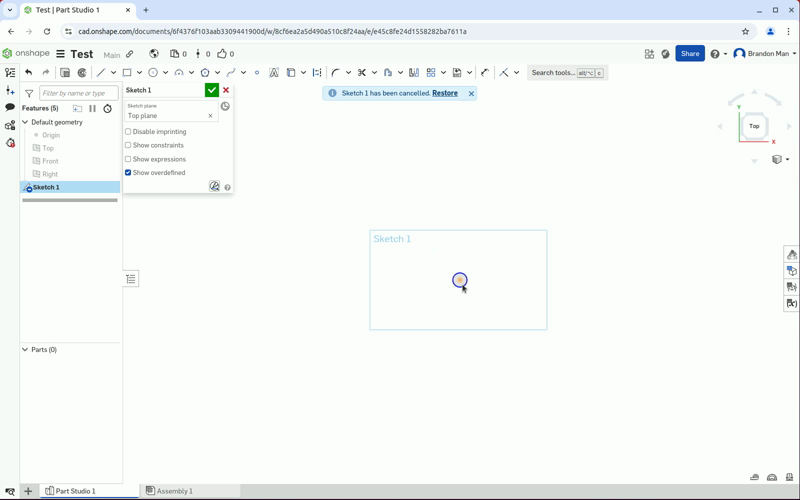
scroll(6)
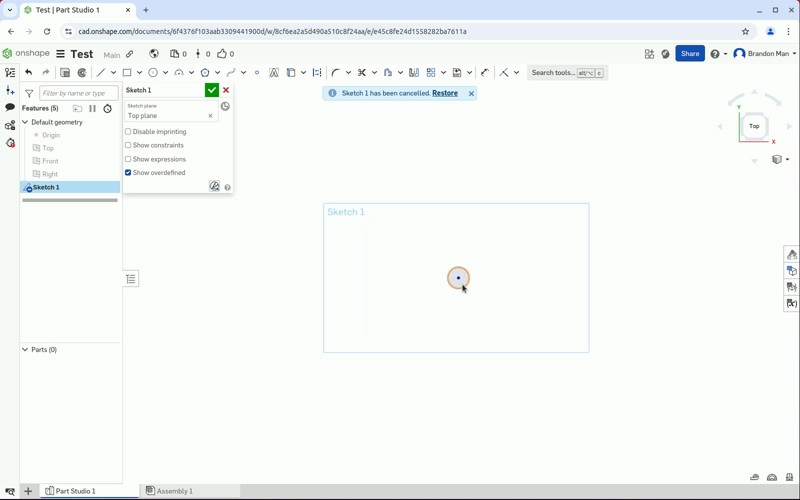
scroll(6)
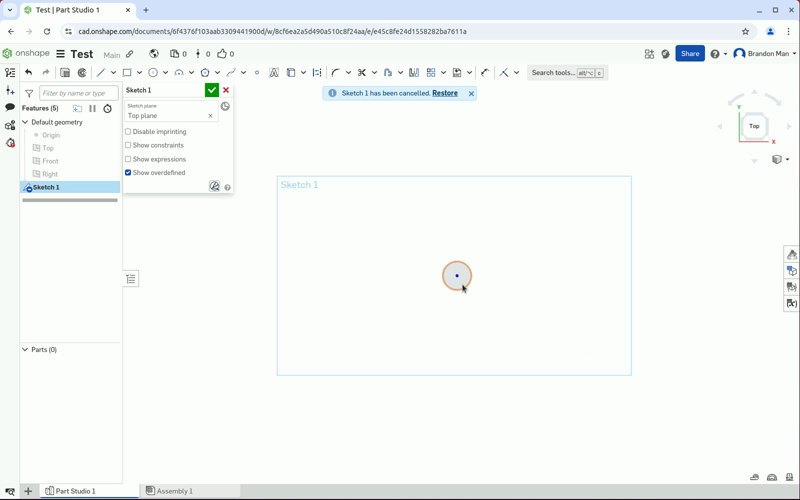
scroll(6)
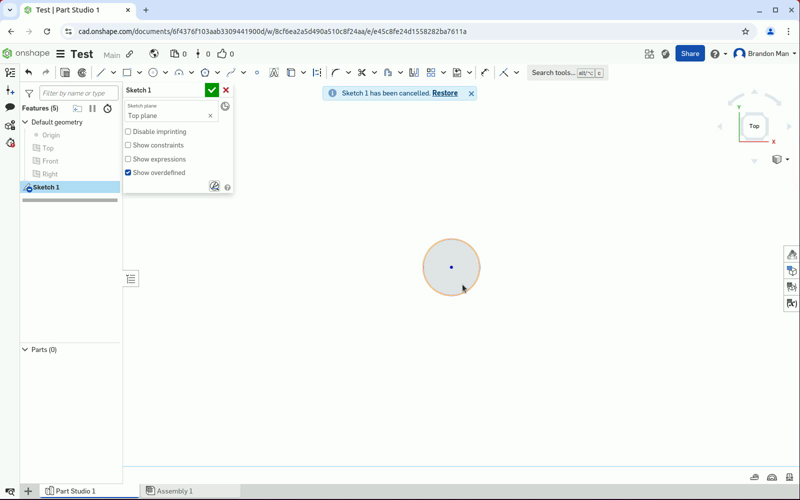
click(462, 284)
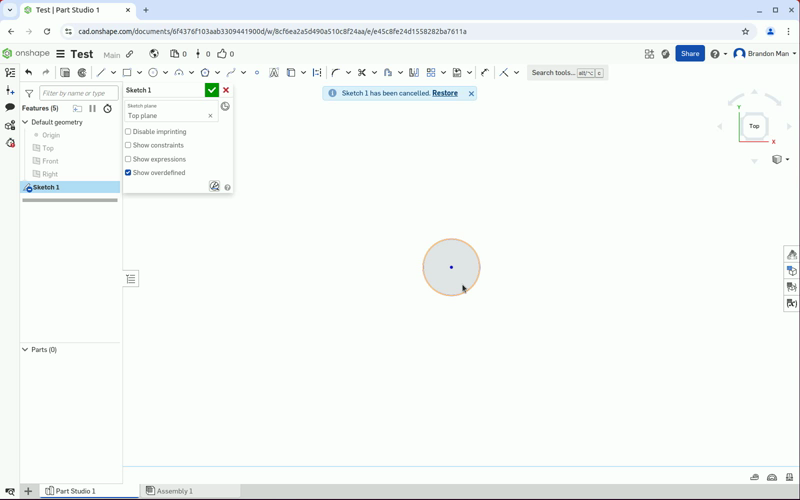
scroll(-6)
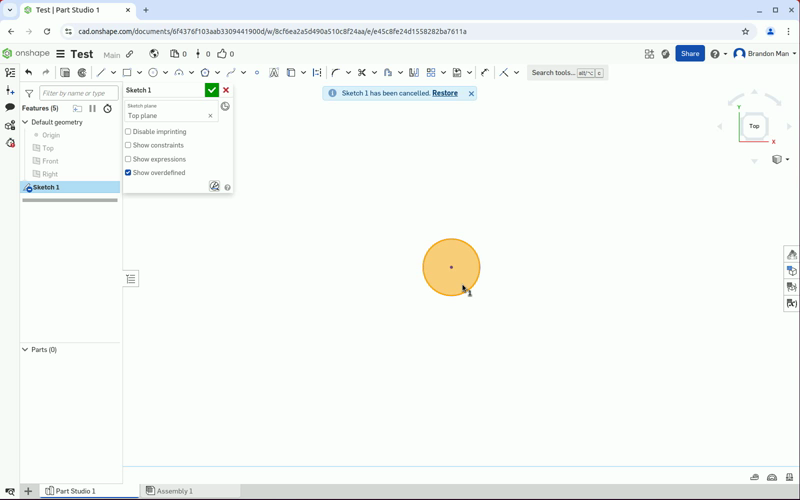
scroll(-6)
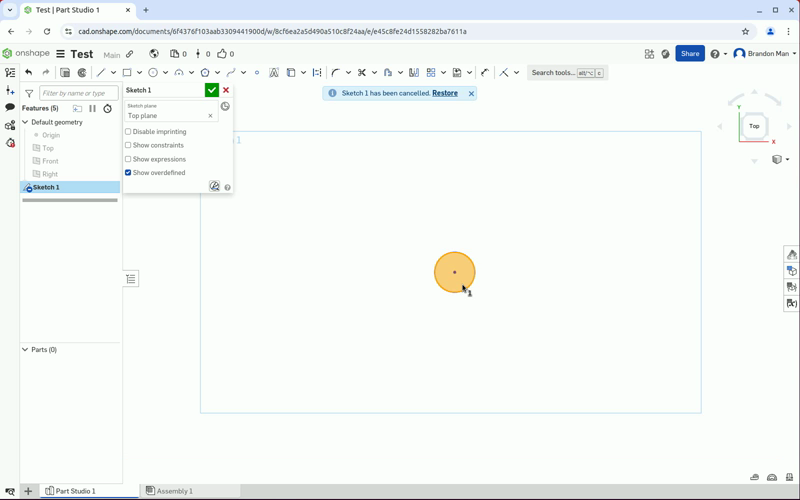
scroll(-6)
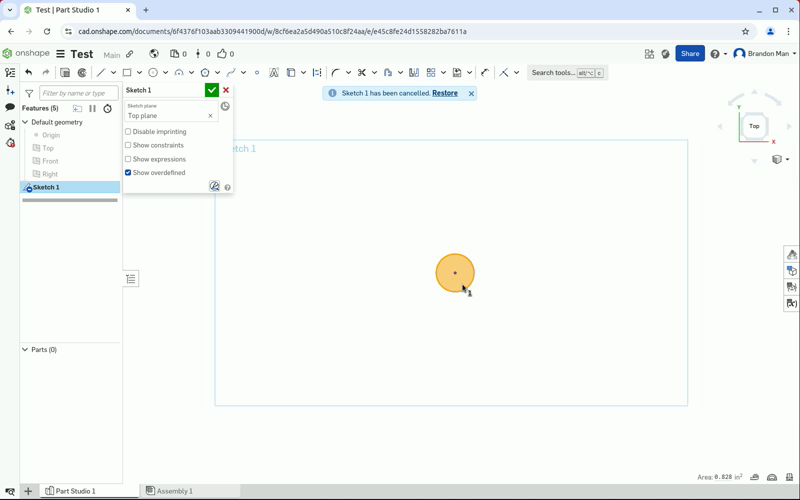
scroll(-6)
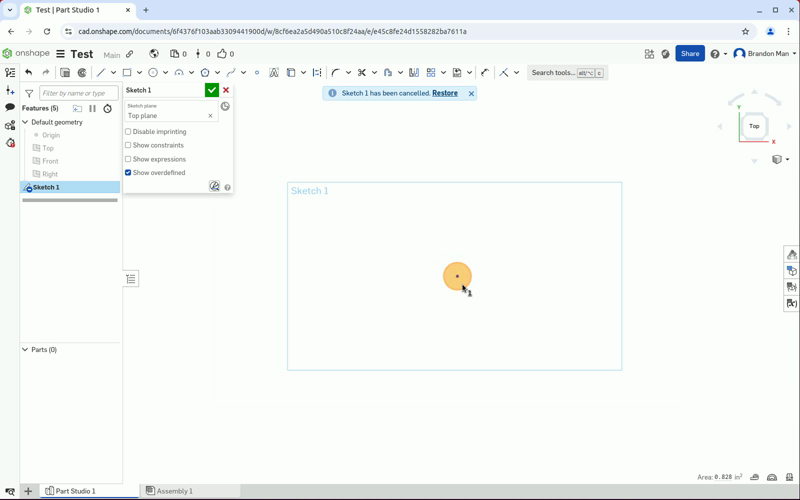
scroll(-6)
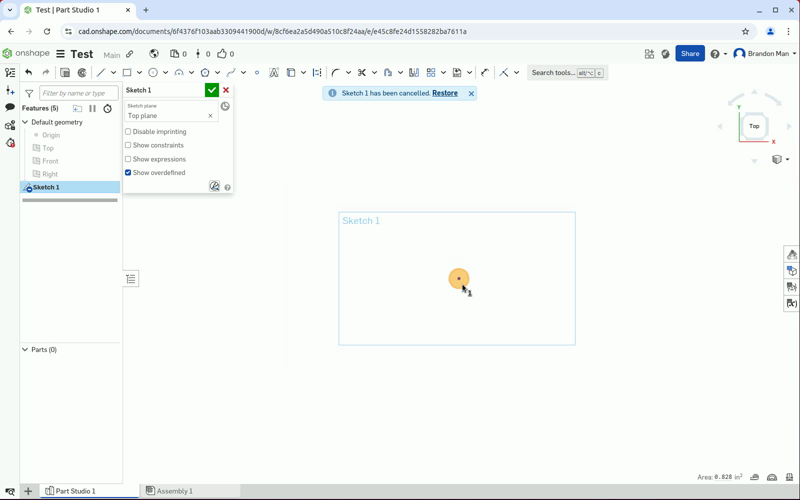
scroll(-6)
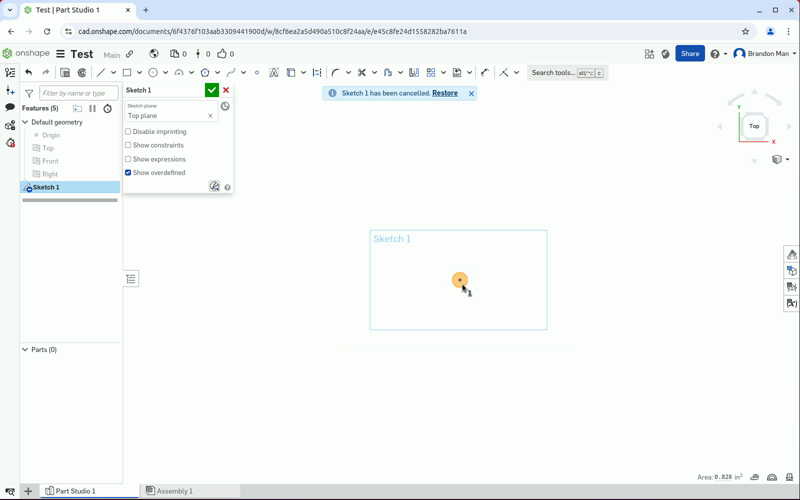
scroll(-6)
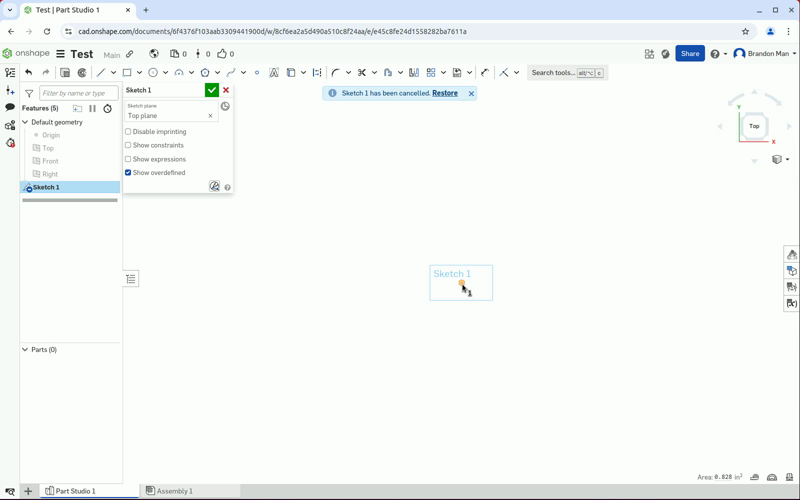
mouse_move(73, 352)
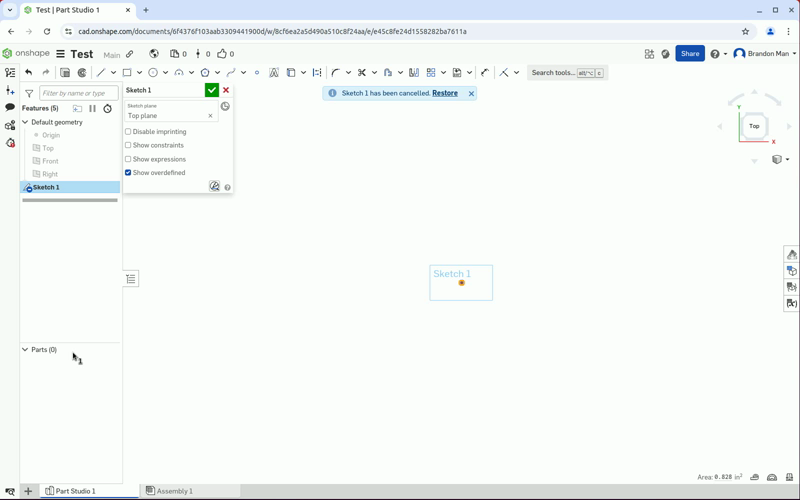
key(shift+y)
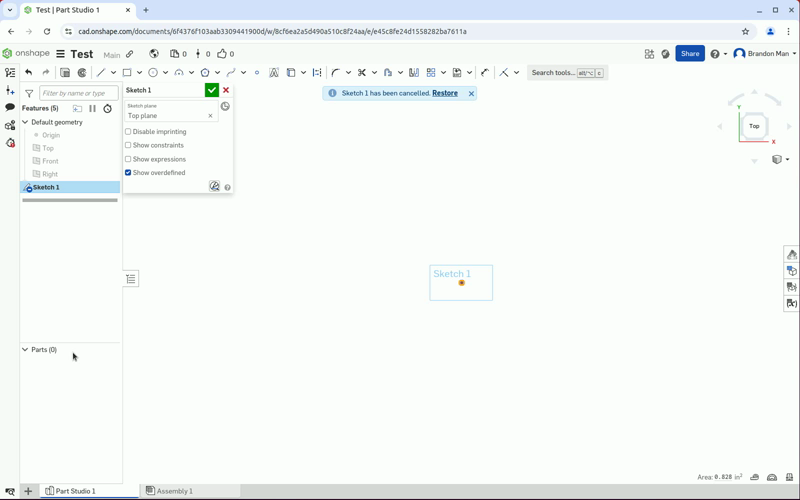
key(shift+e)
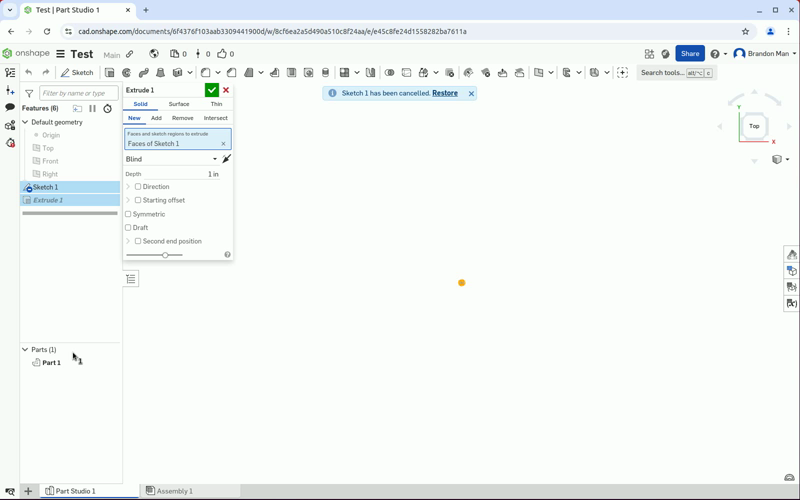
mouse_move(143, 106)
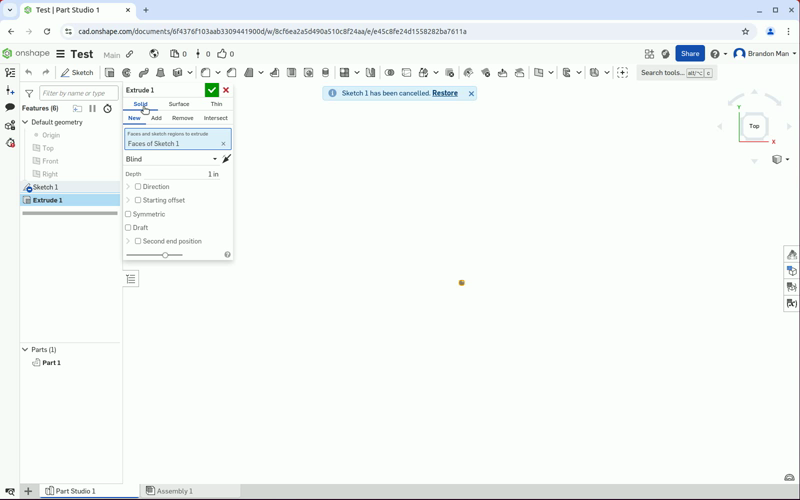
click(143, 106)
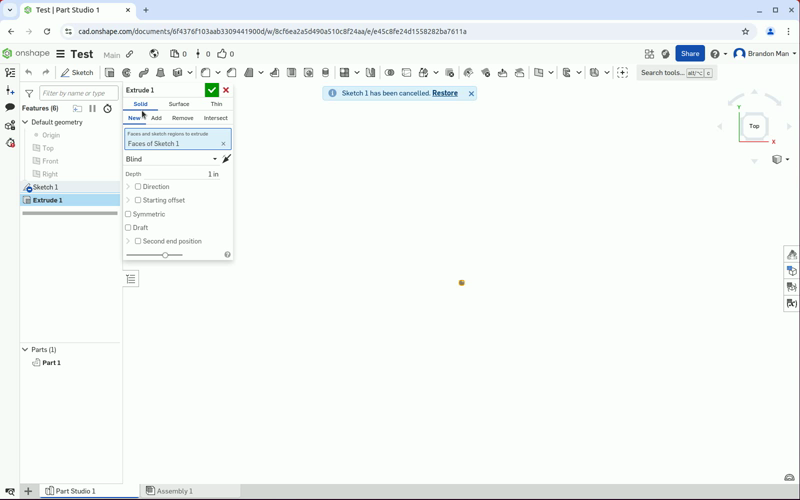
mouse_move(137, 120)
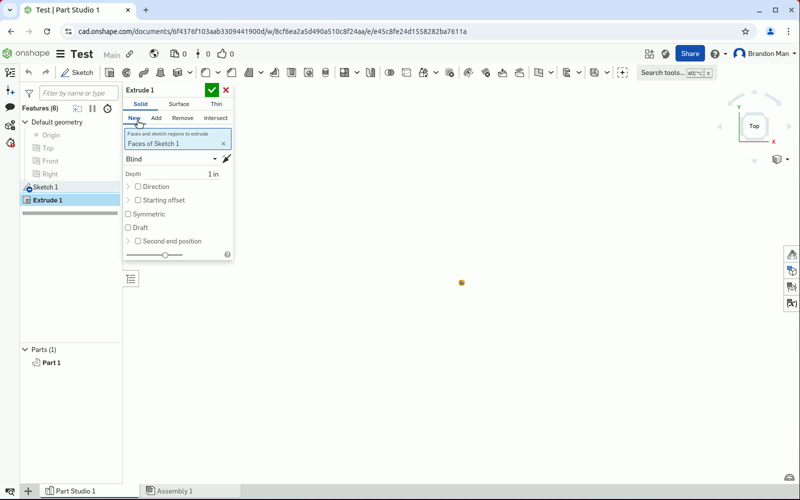
click(137, 120)
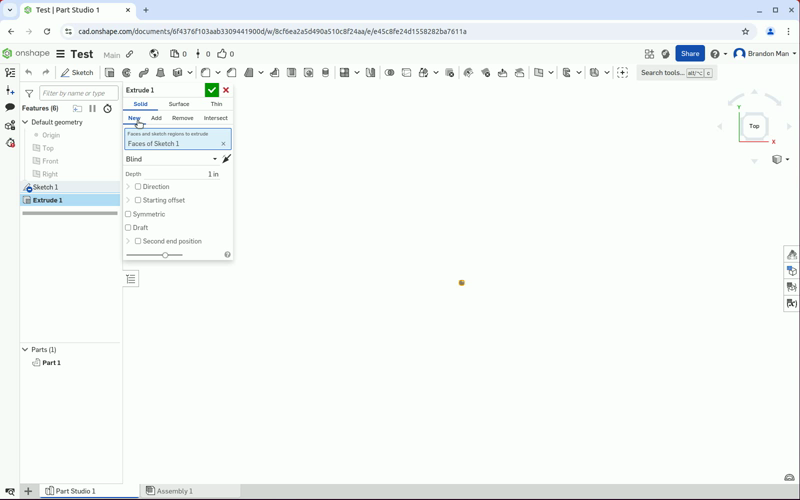
key(tab, 4)
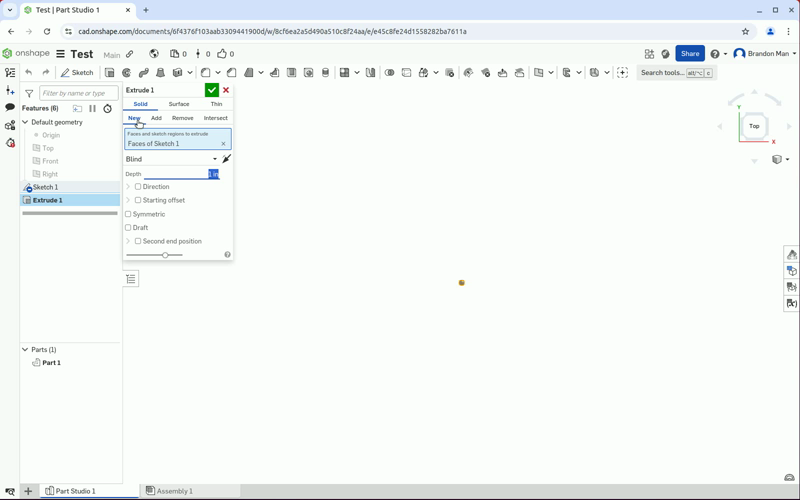
text(21.905)
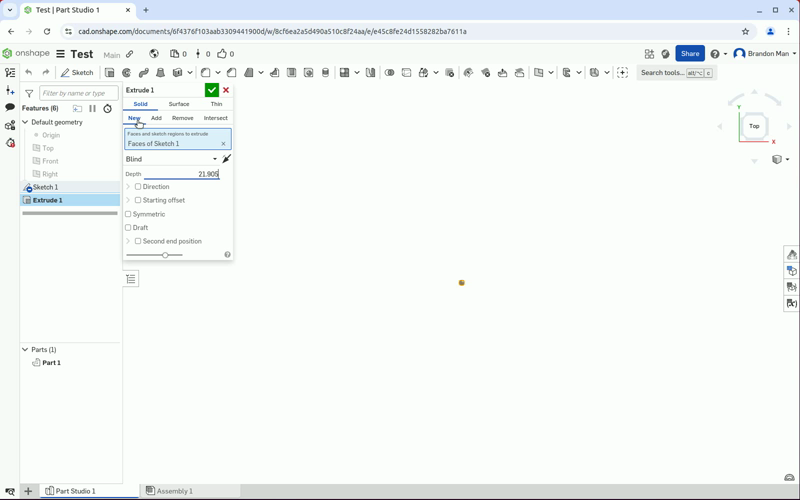
key(enter)
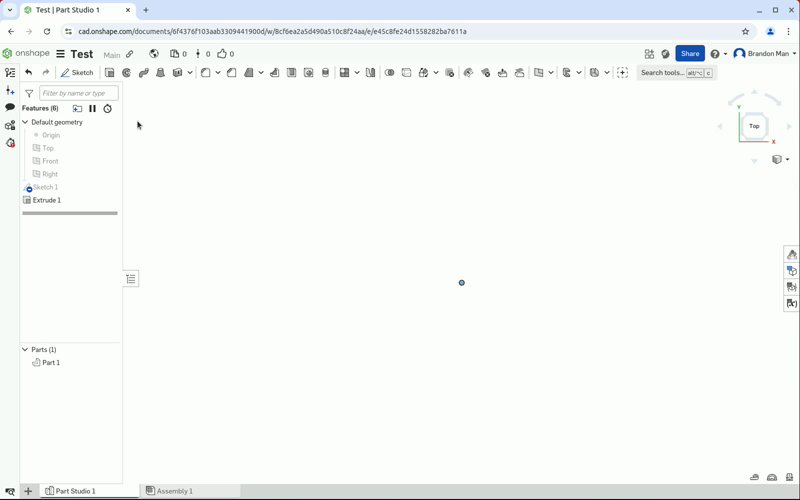
key(shift+h)
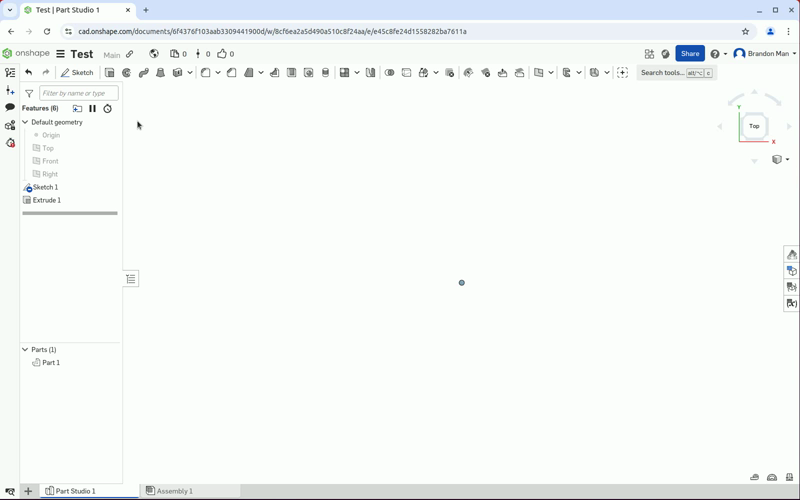
key(shift+h)
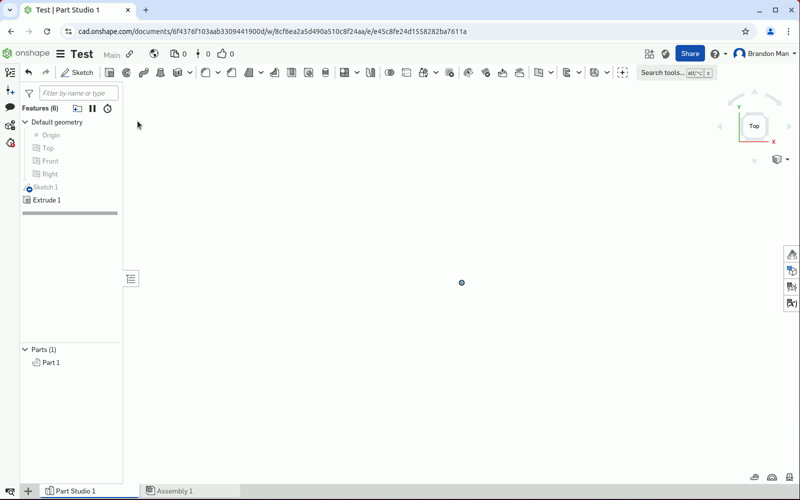
mouse_move(73, 189)
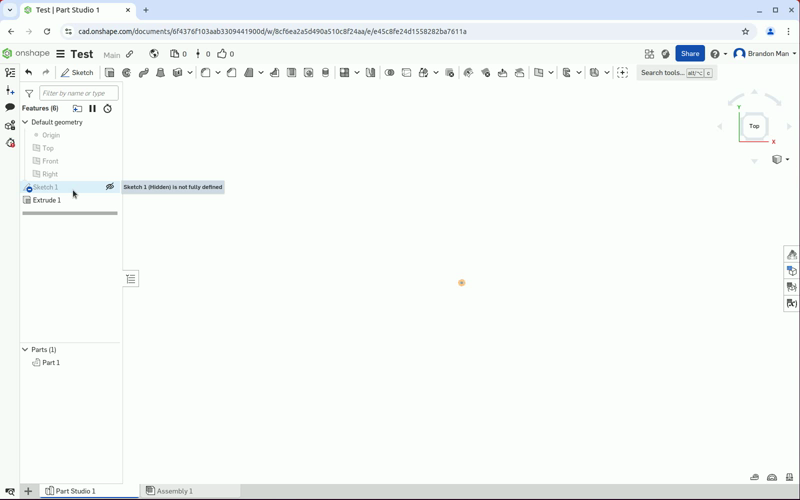
click(73, 189)
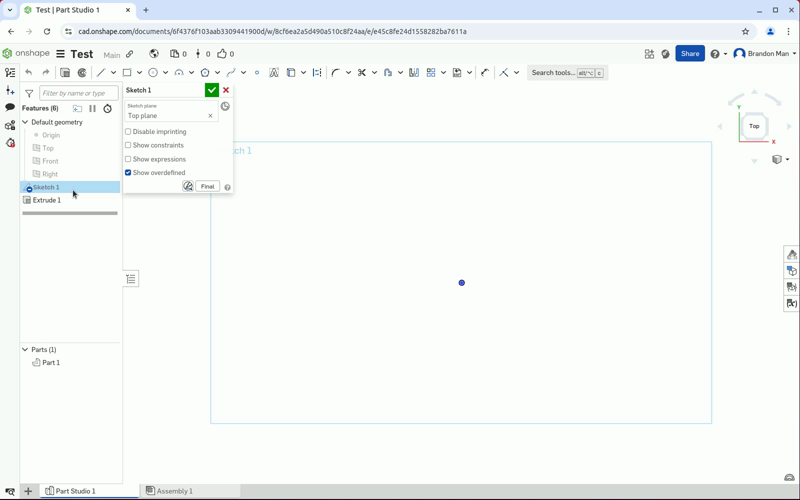
mouse_move(229, 92)
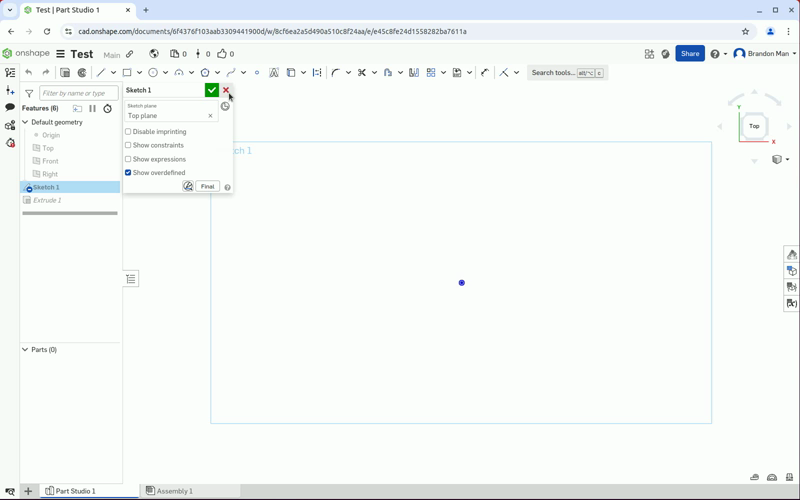
click(229, 92)
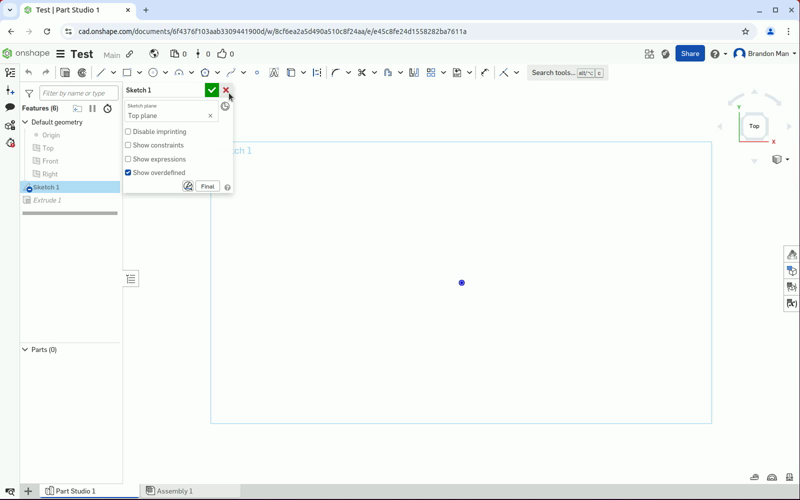
key(shift+s)
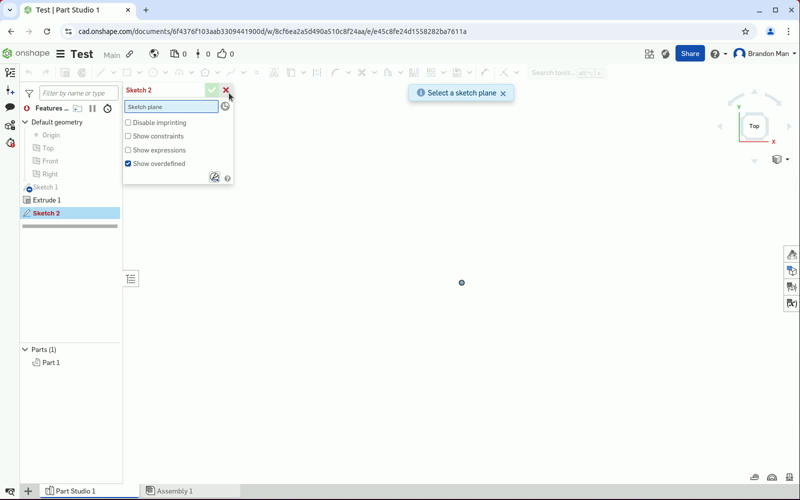
mouse_move(73, 150)
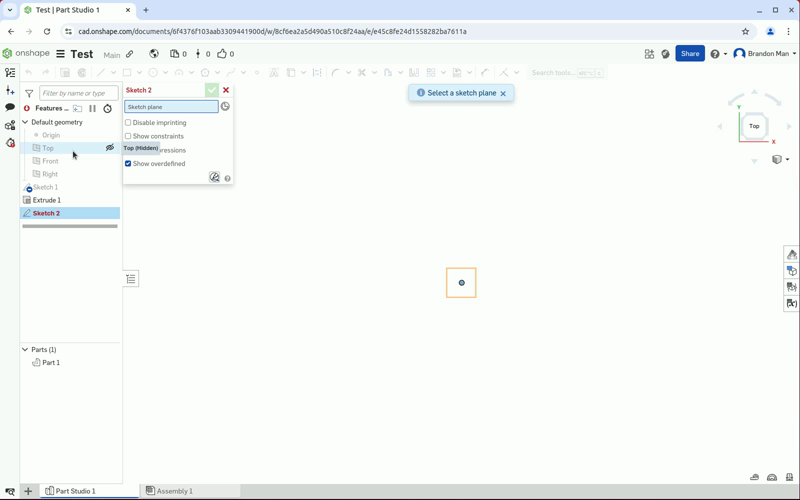
click(73, 150)
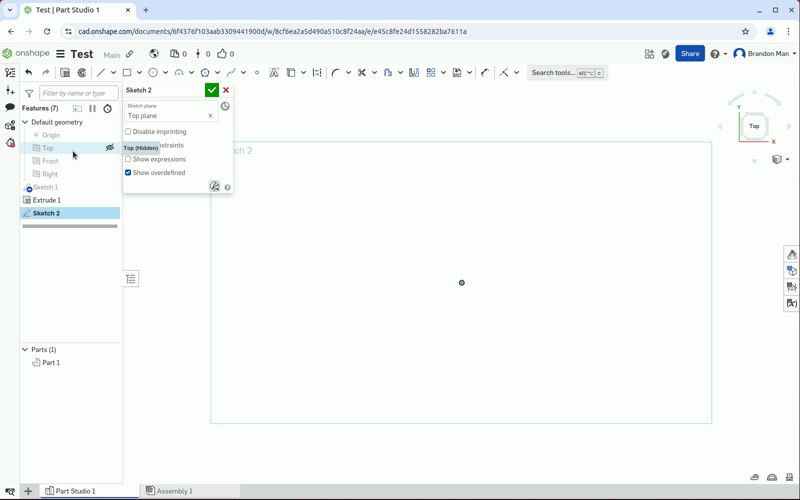
mouse_move(73, 352)
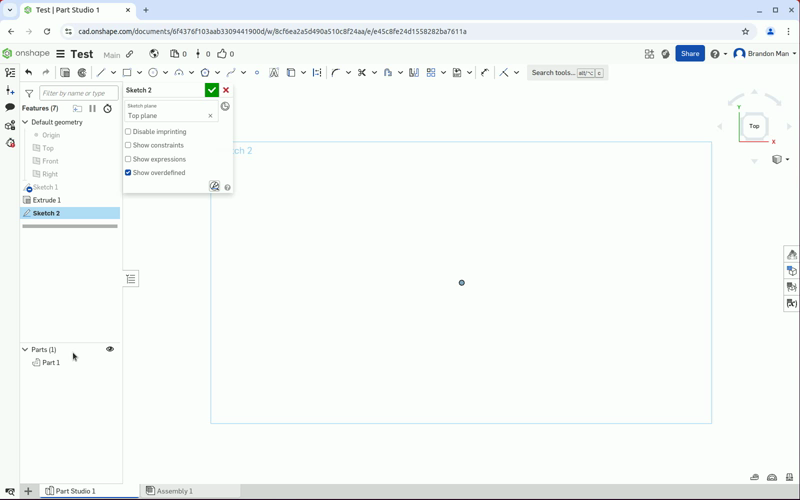
key(y)
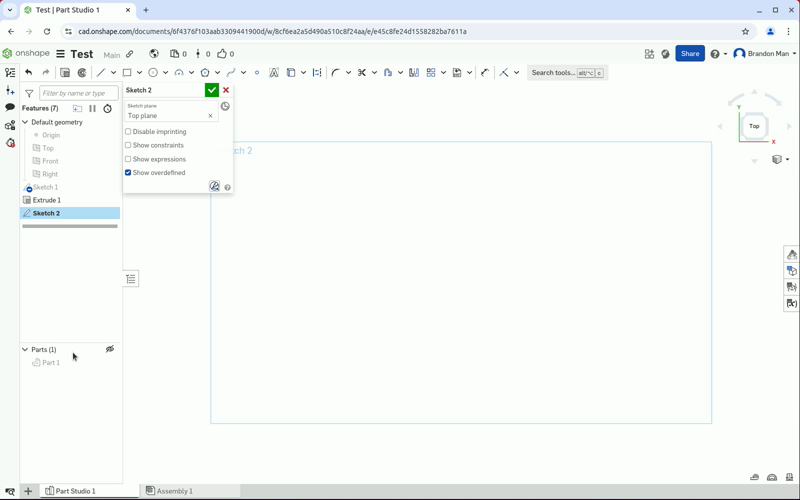
key(c)
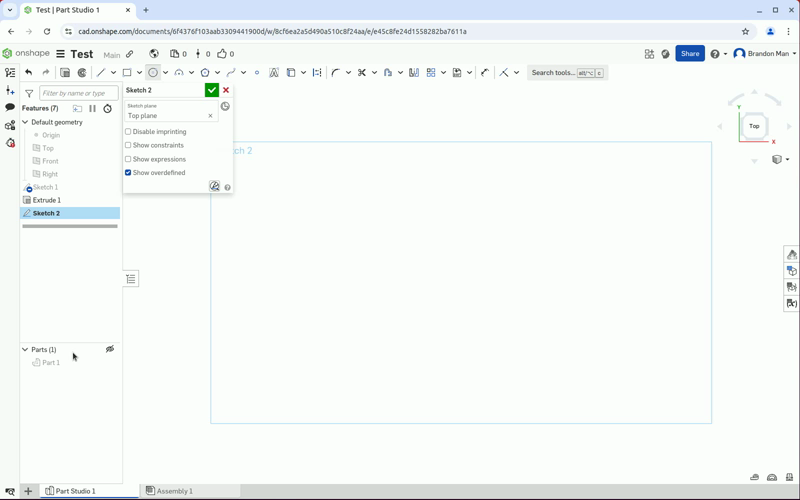
key_down(shift)
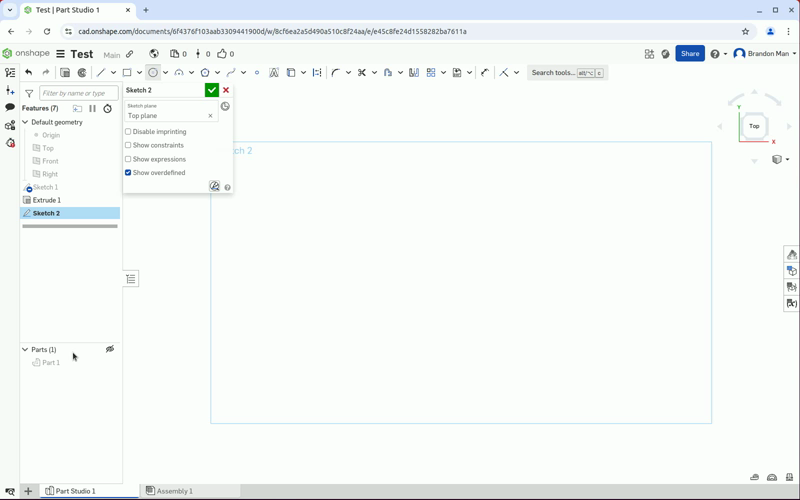
mouse_move(461, 282)
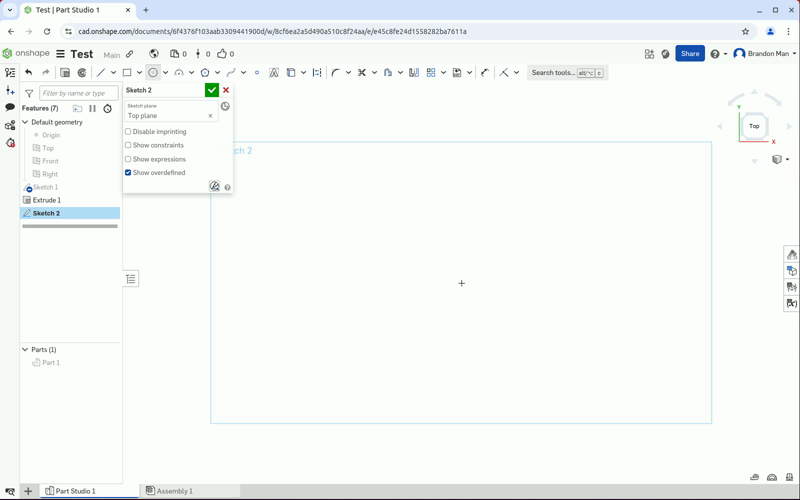
click(461, 282)
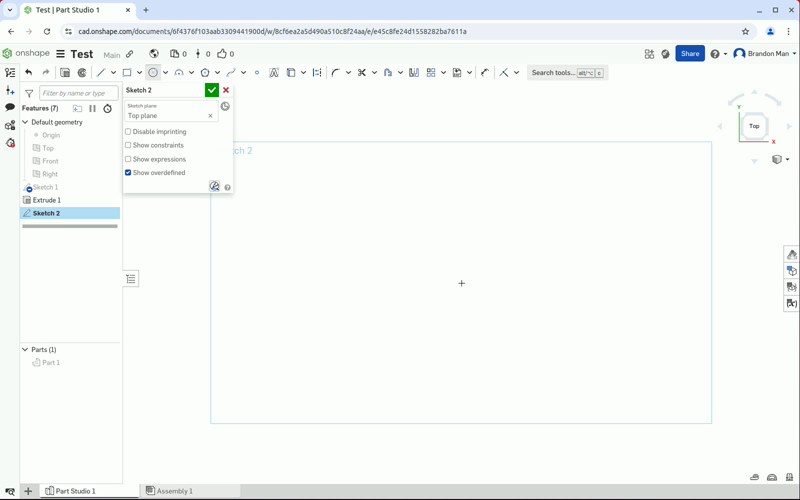
key_up(shift)
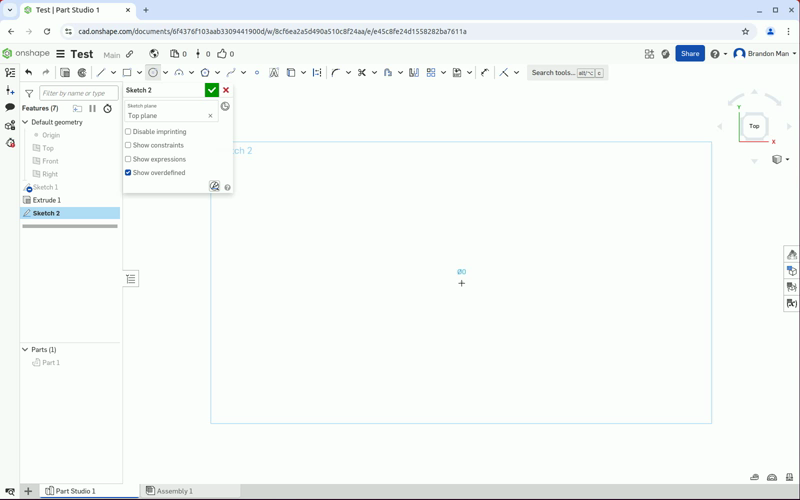
mouse_move(464, 282)
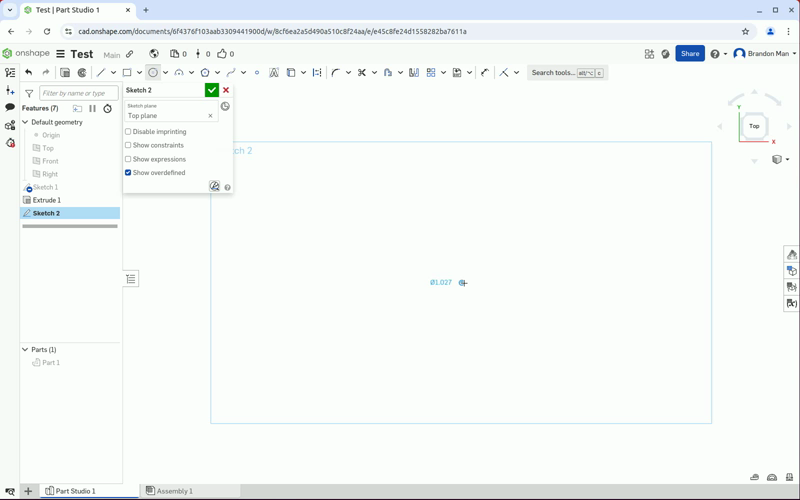
scroll(6)
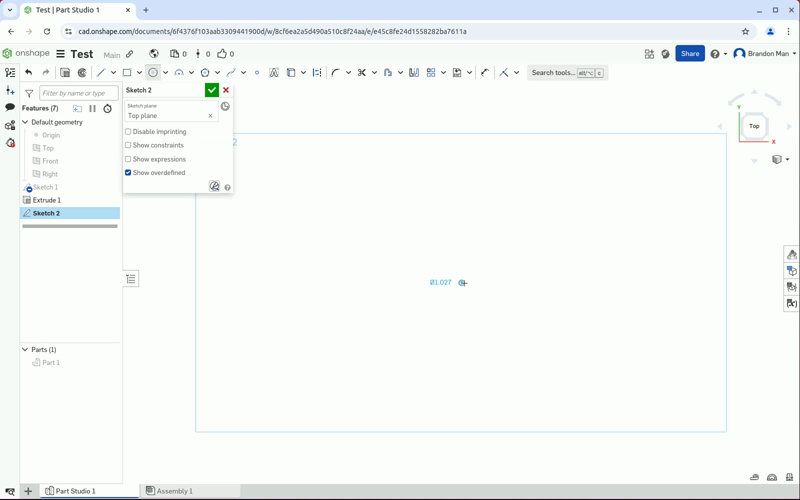
scroll(6)
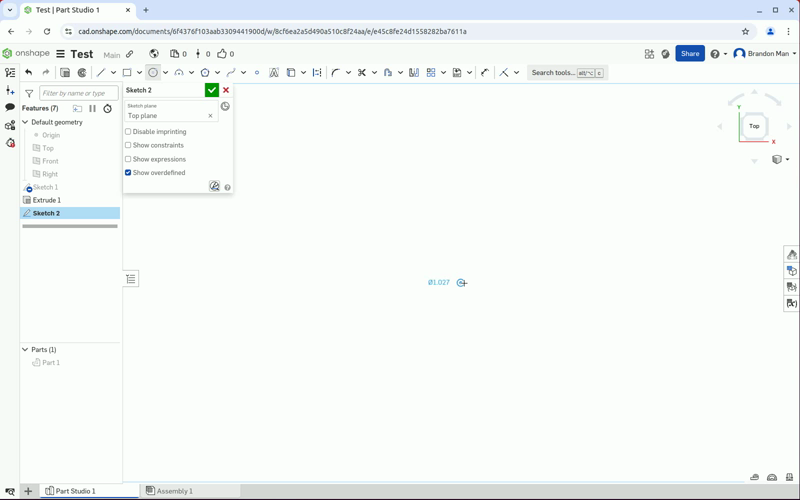
scroll(6)
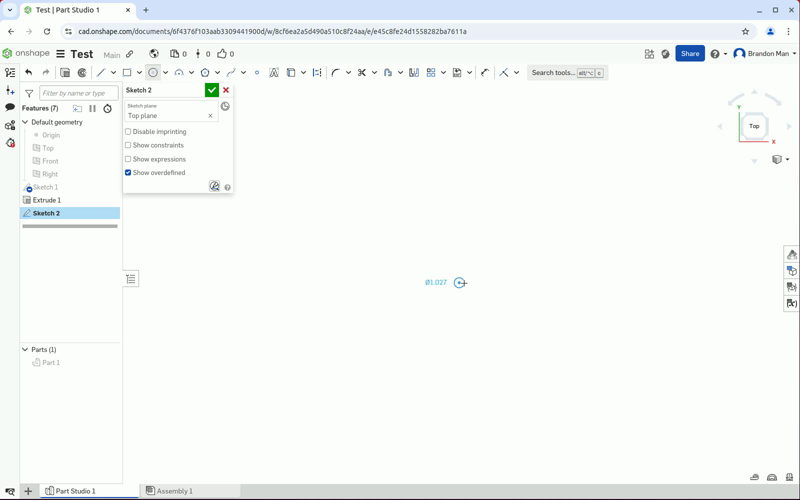
scroll(6)
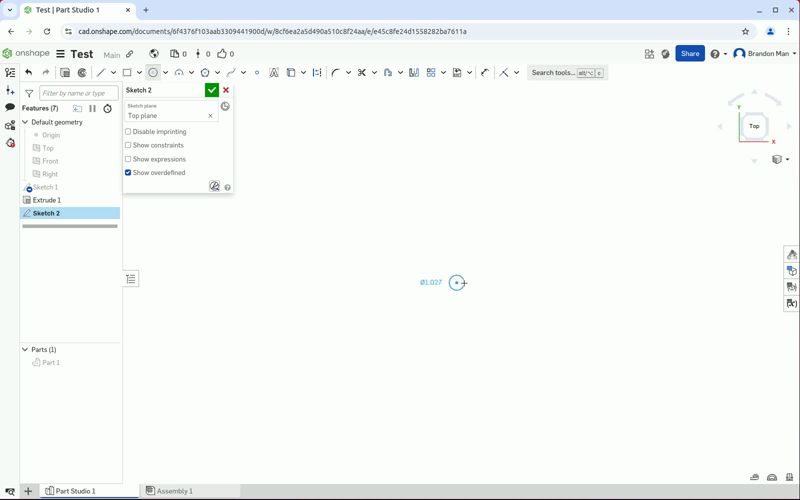
scroll(6)
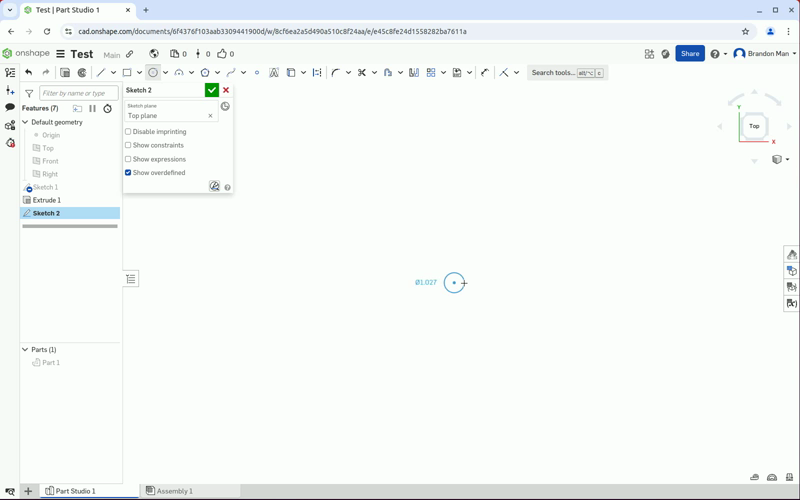
scroll(6)
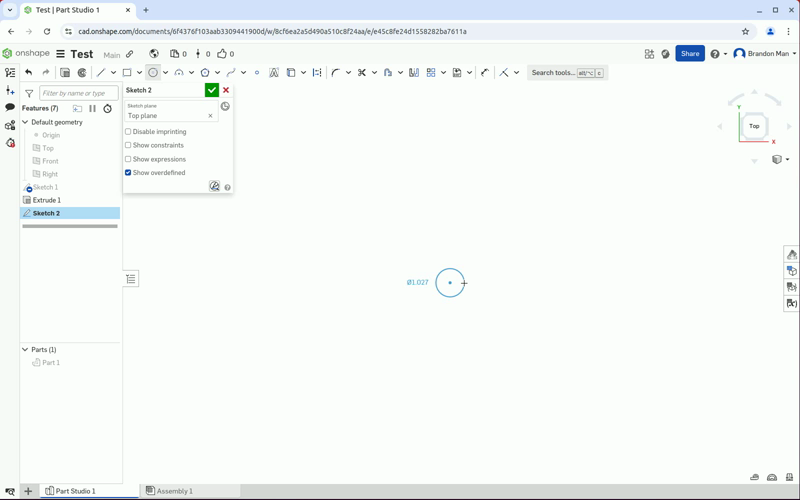
scroll(6)
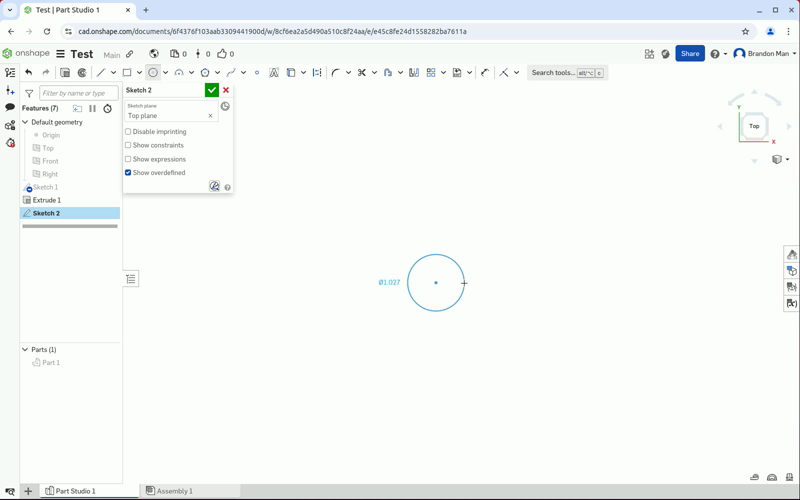
click(464, 282)
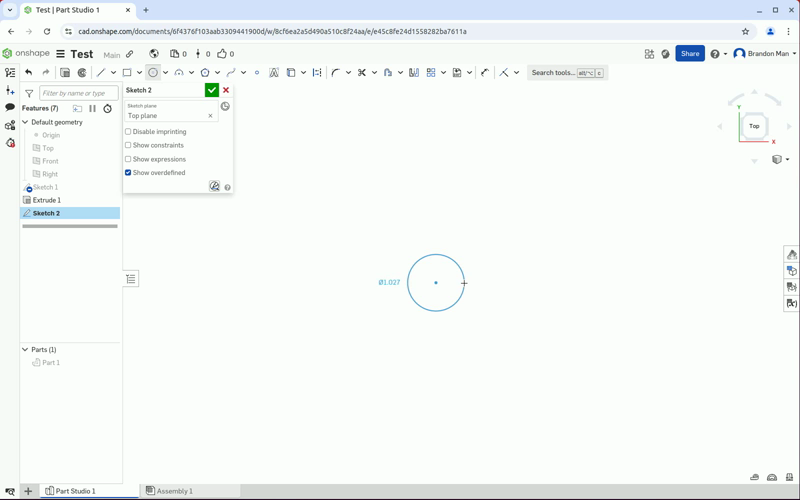
scroll(-6)
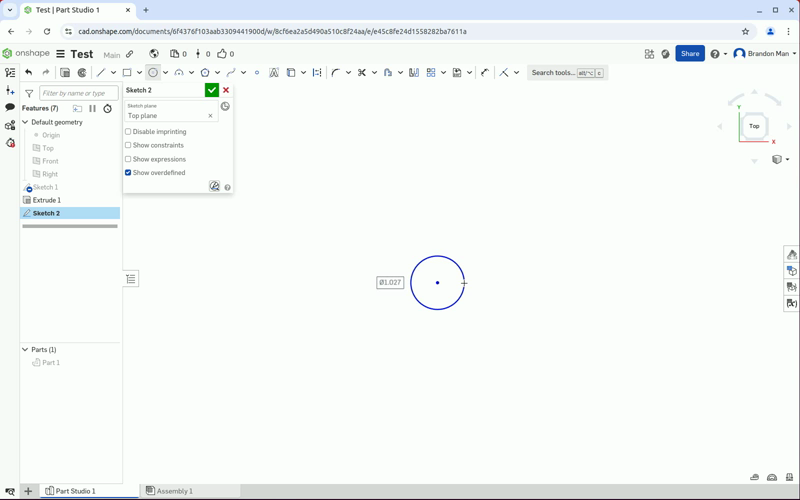
scroll(-6)
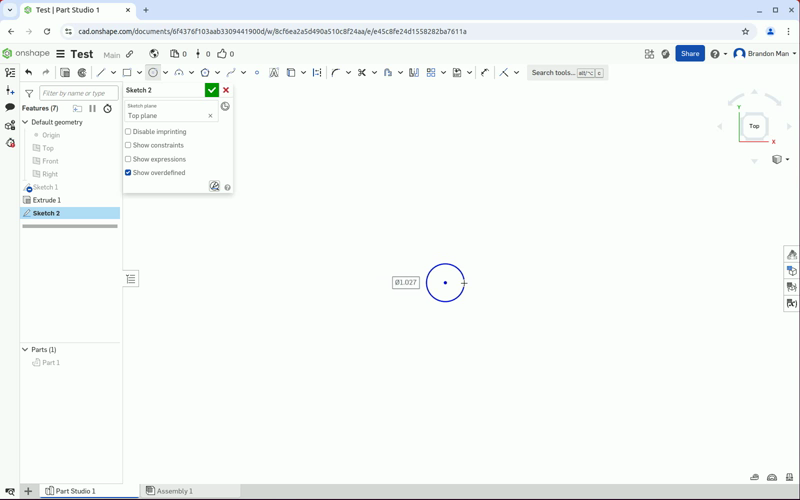
scroll(-6)
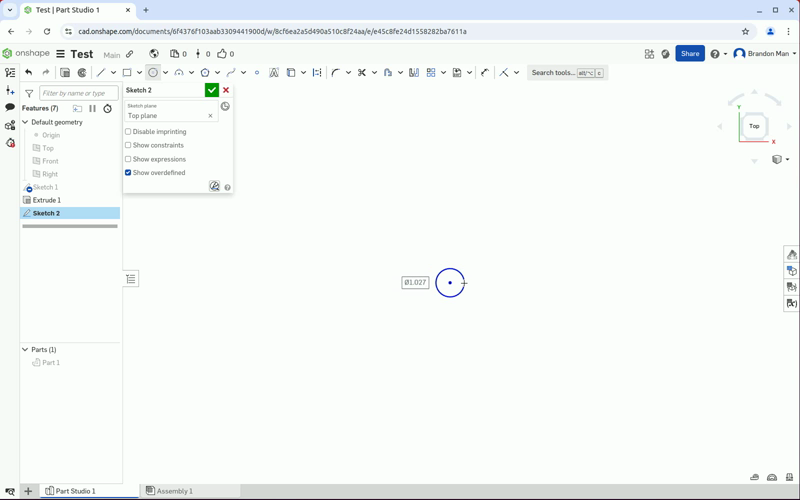
scroll(-6)
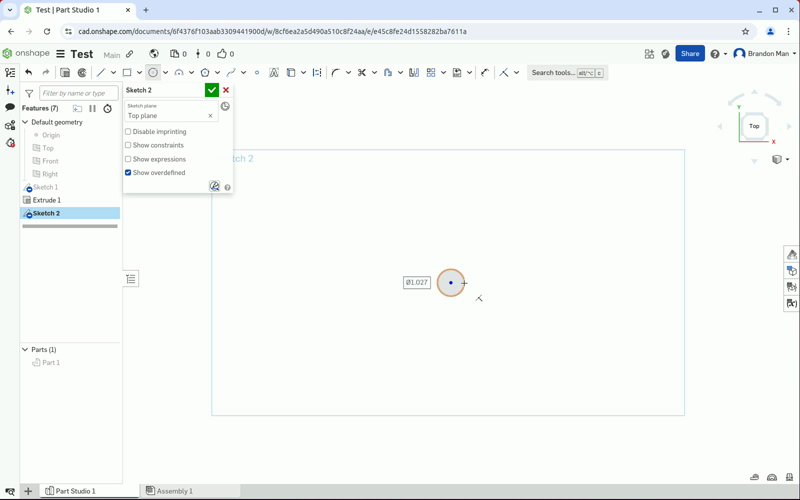
scroll(-6)
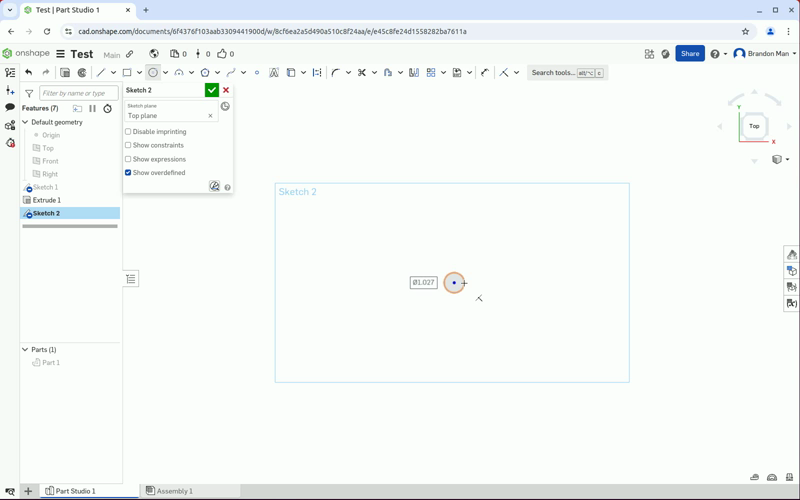
scroll(-6)
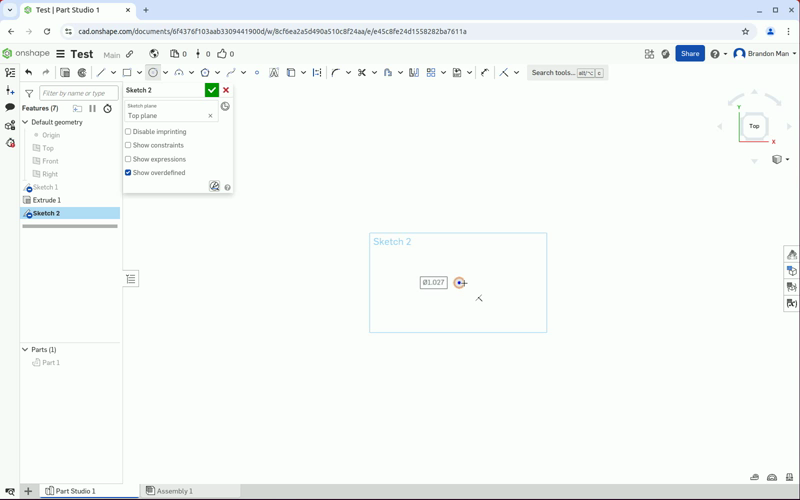
scroll(-6)
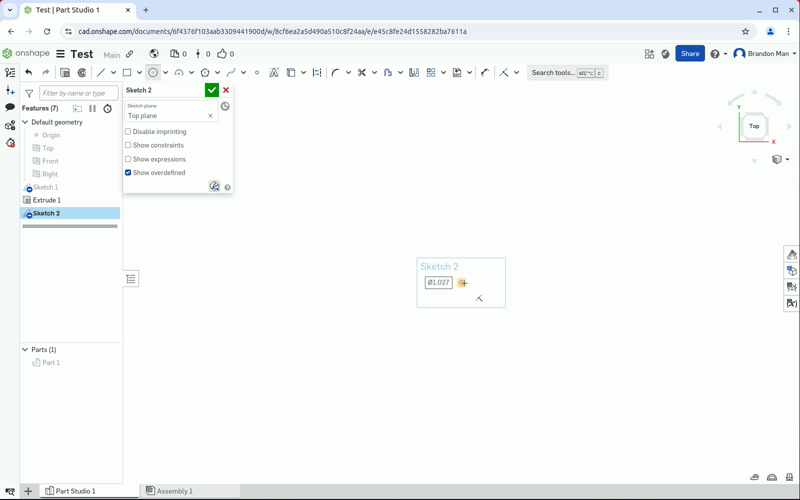
key(esc)
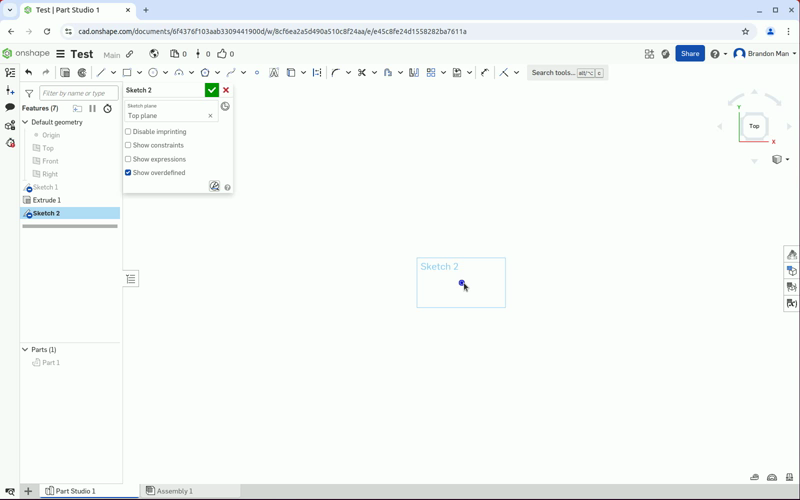
mouse_move(461, 280)
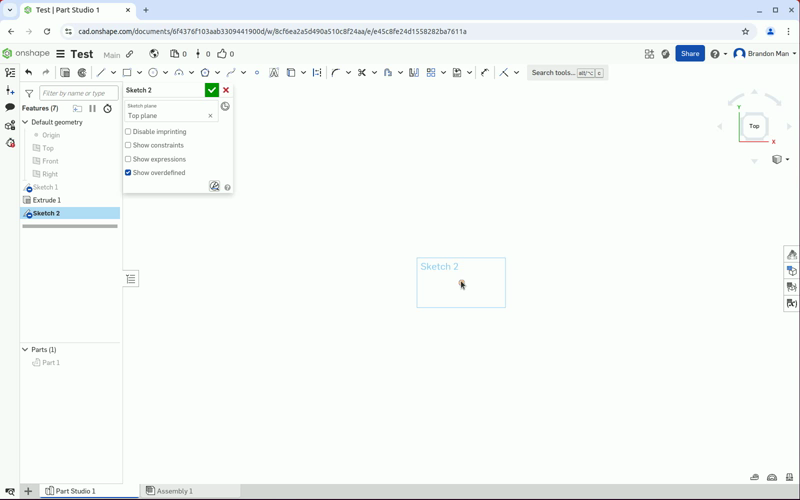
scroll(6)
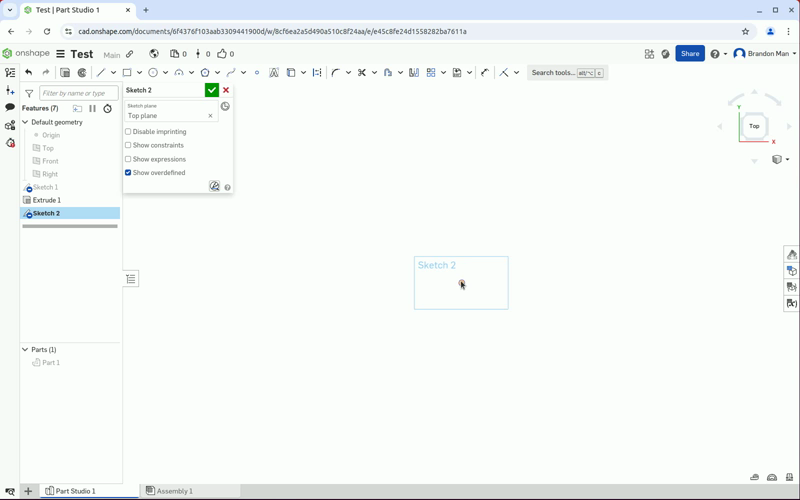
scroll(6)
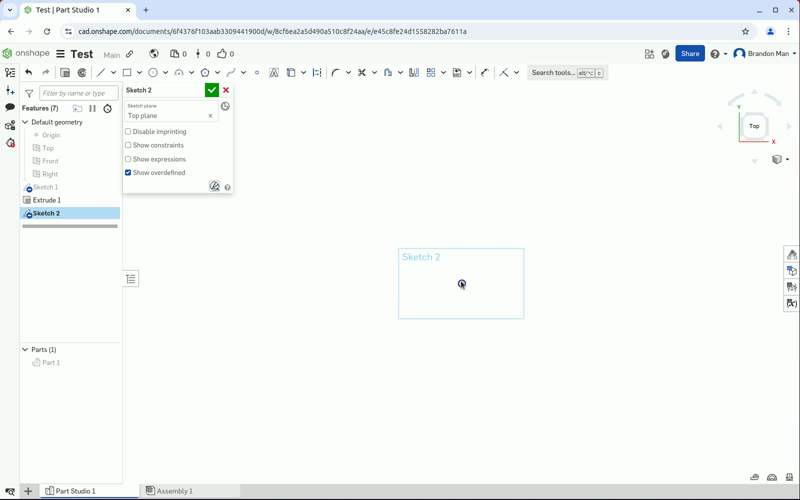
scroll(6)
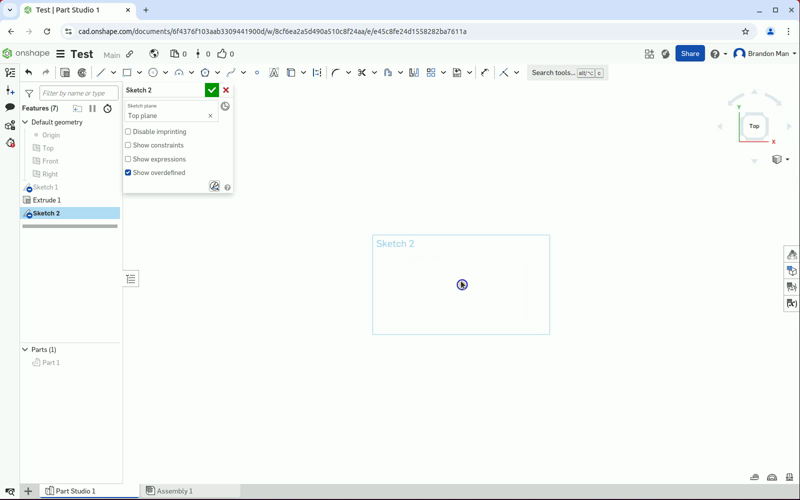
scroll(6)
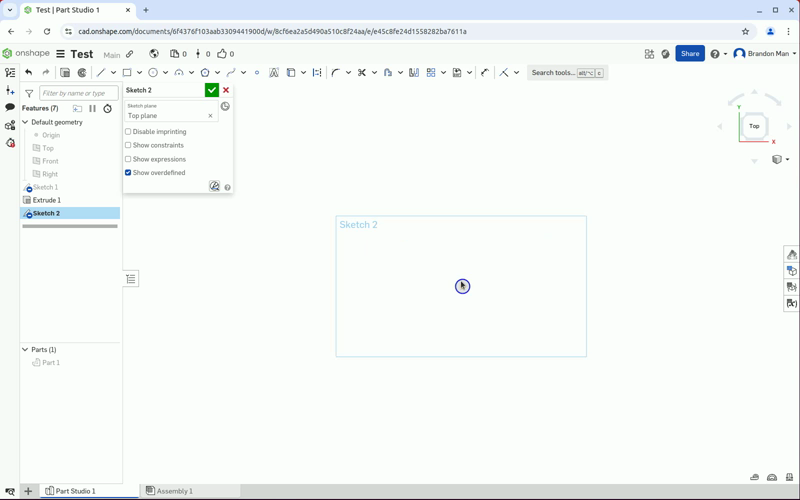
scroll(6)
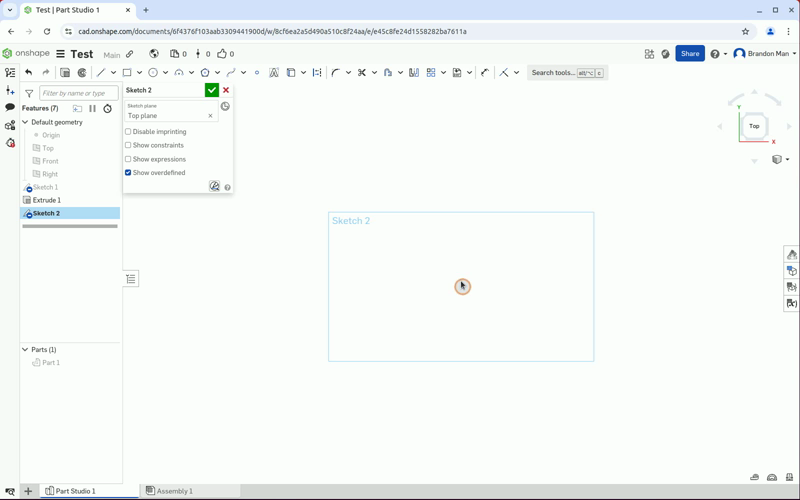
scroll(6)
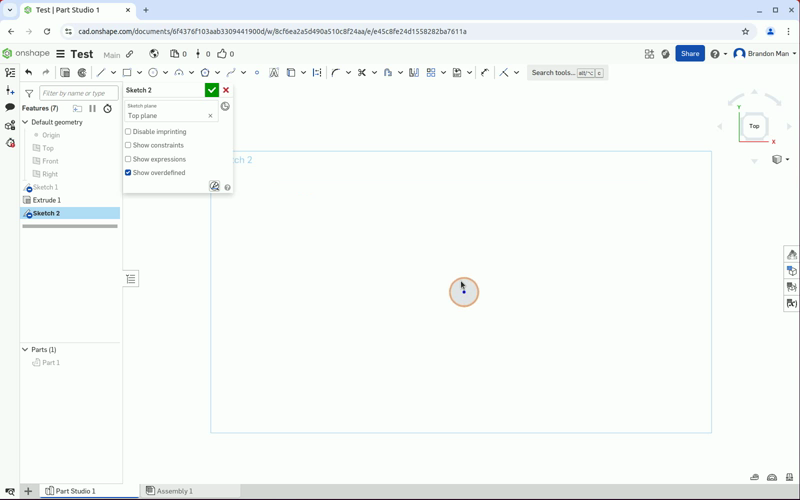
scroll(6)
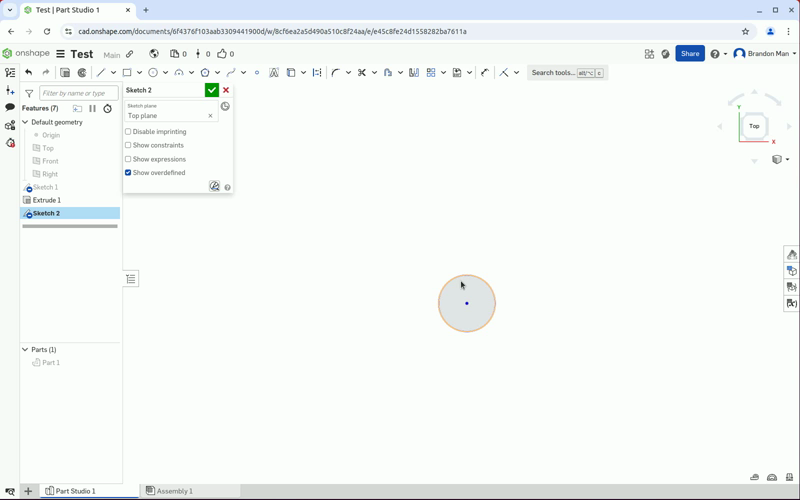
click(461, 280)
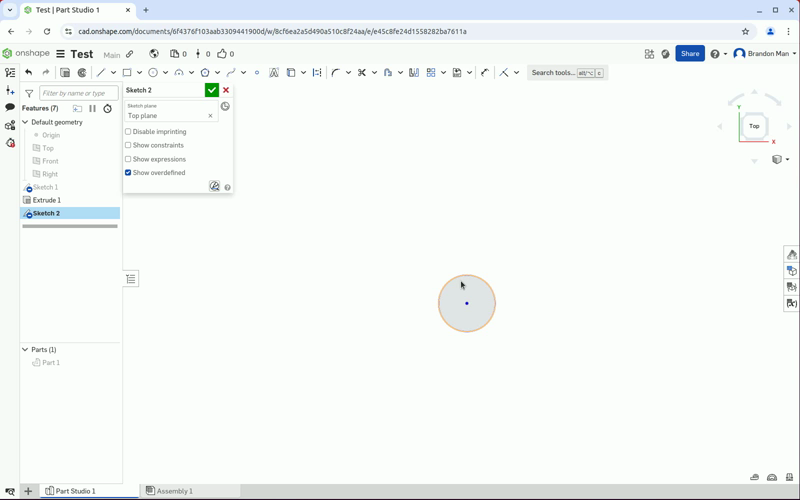
scroll(-6)
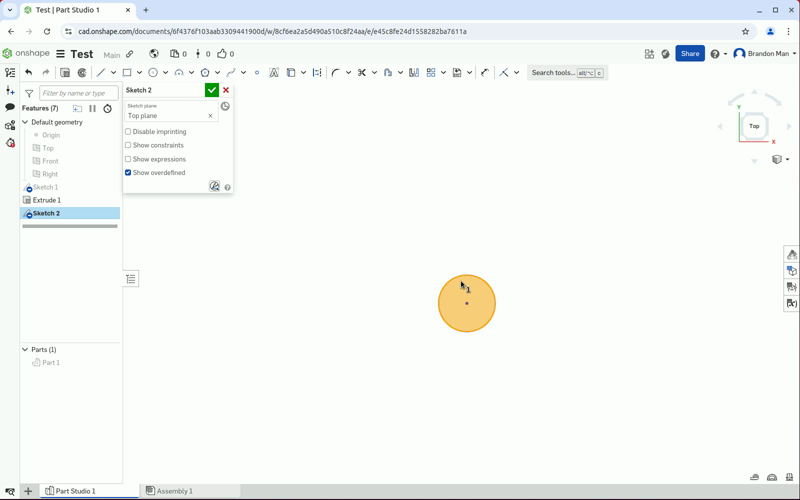
scroll(-6)
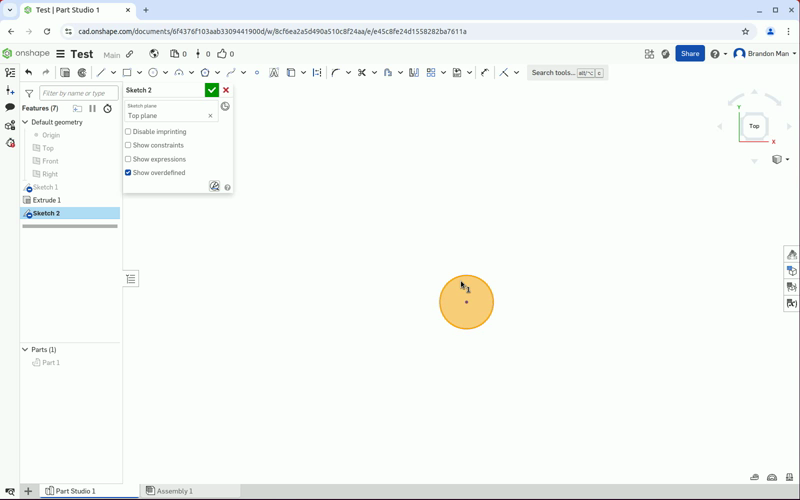
scroll(-6)
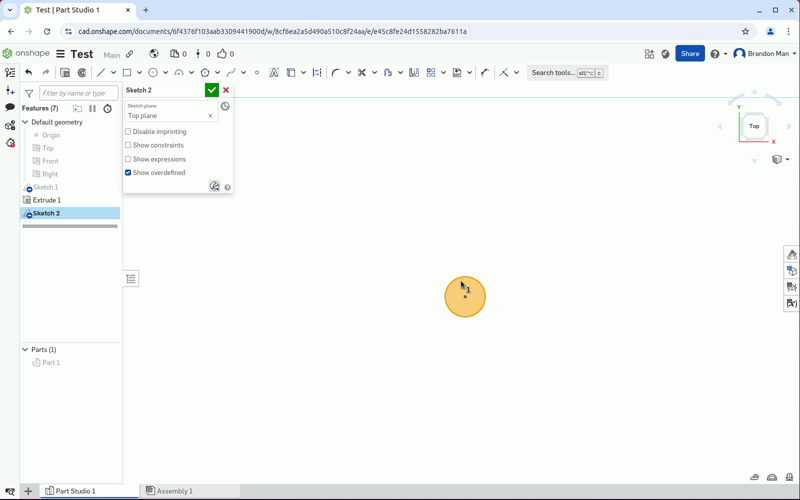
scroll(-6)
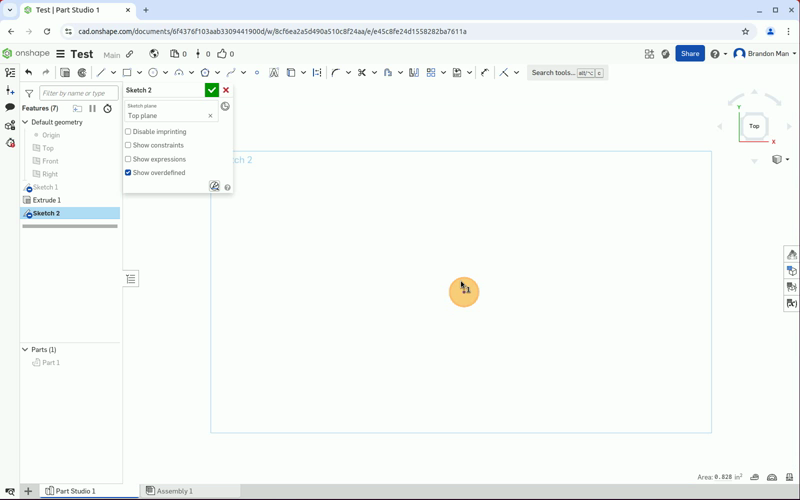
scroll(-6)
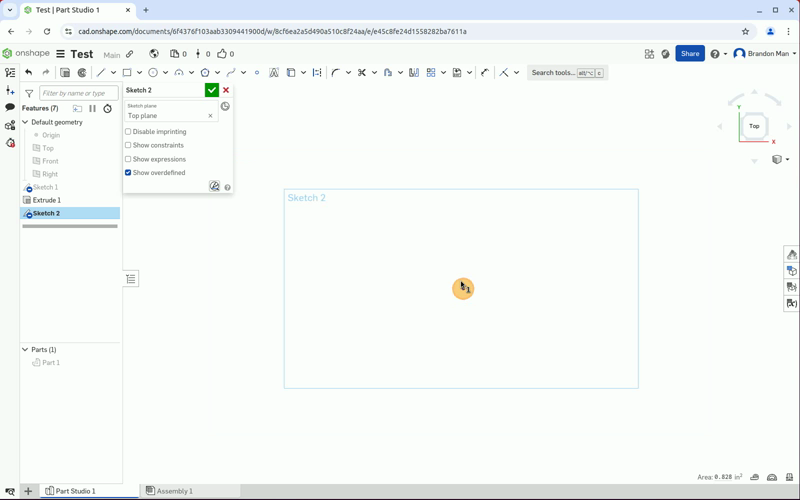
scroll(-6)
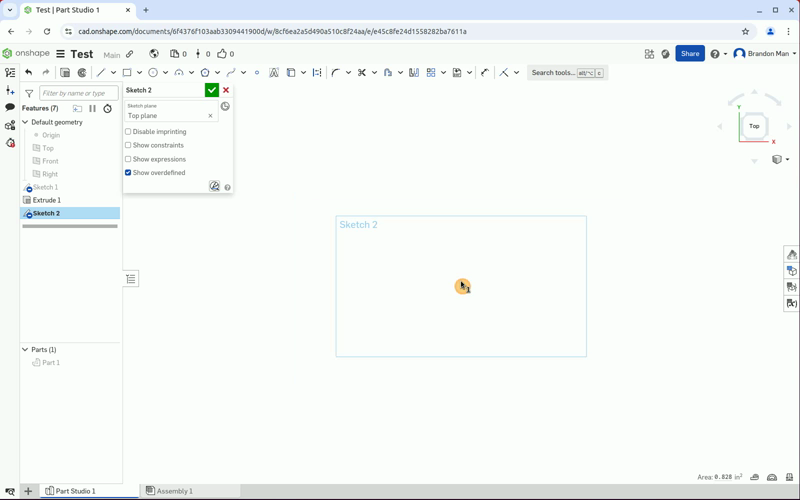
scroll(-6)
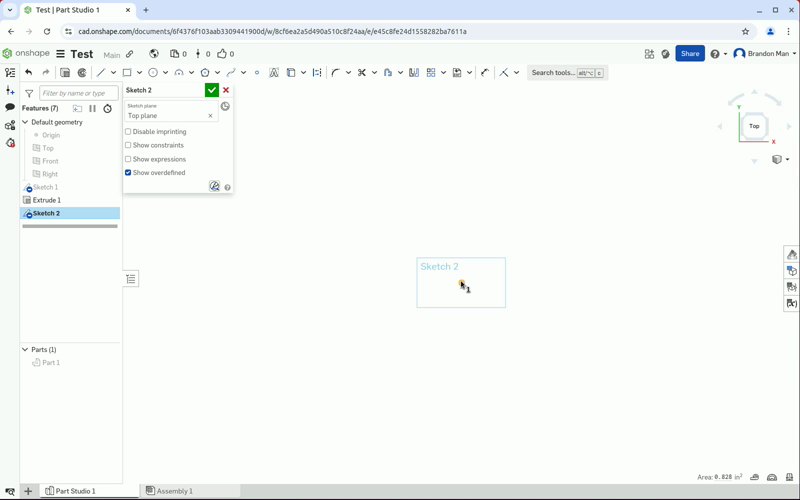
mouse_move(73, 352)
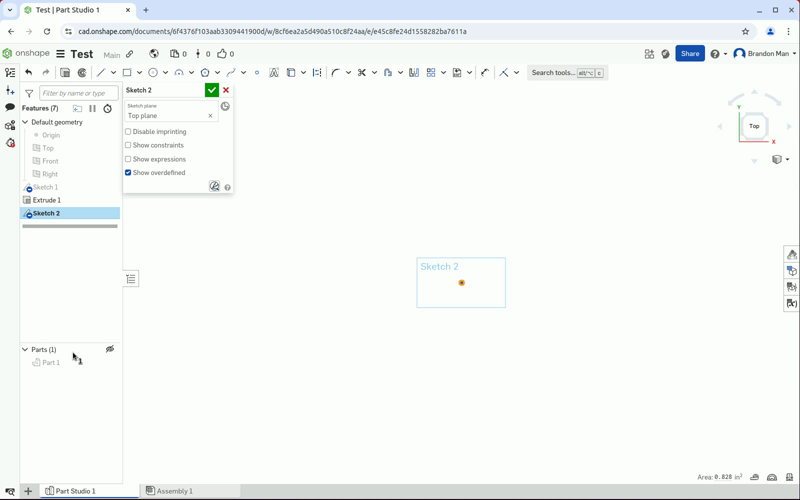
key(shift+y)
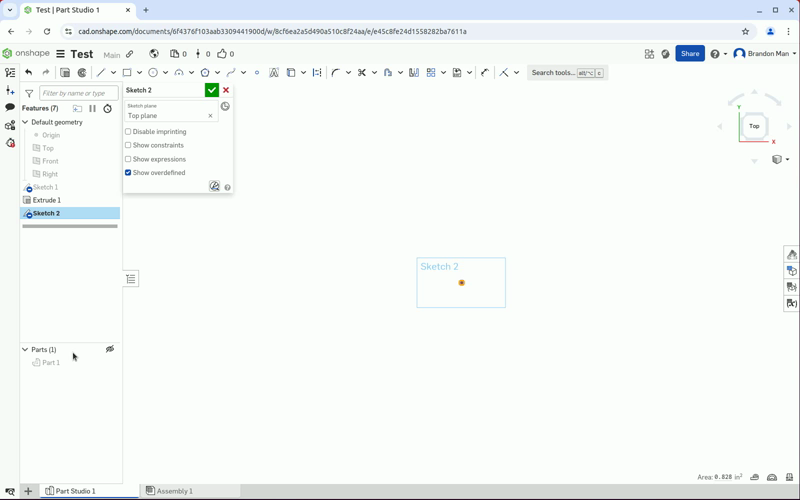
key(shift+e)
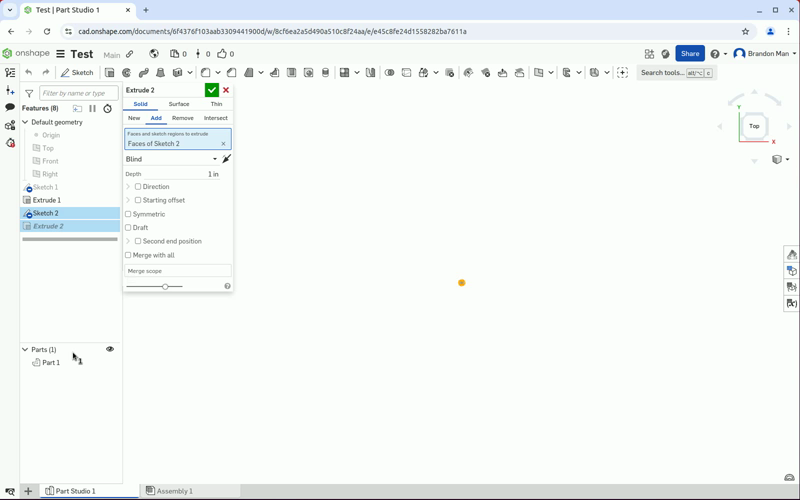
mouse_move(143, 106)
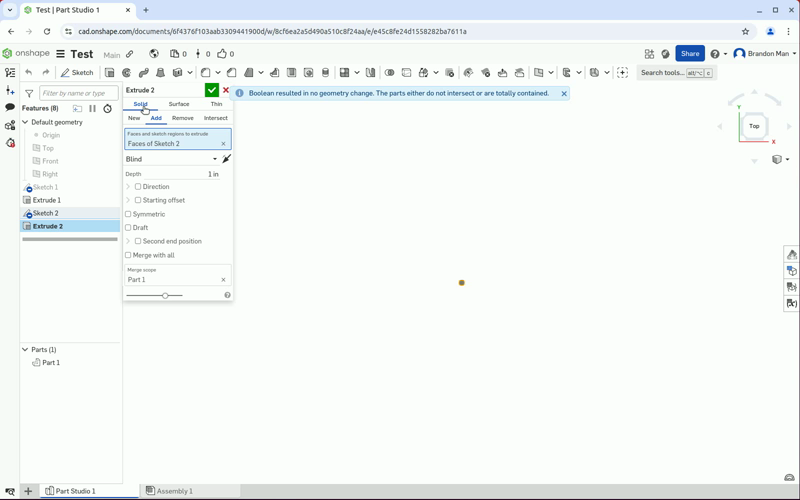
click(143, 106)
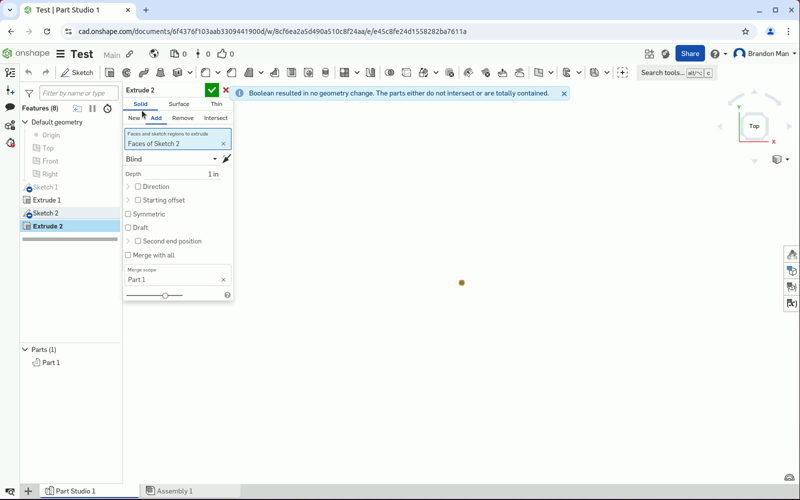
mouse_move(137, 120)
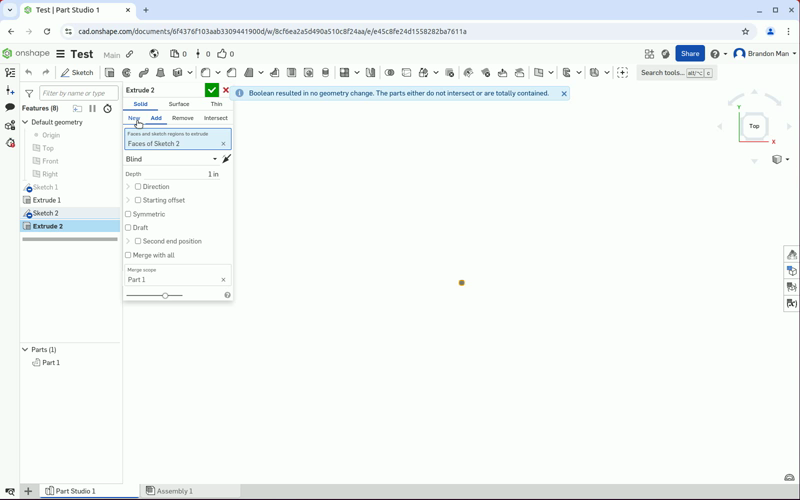
click(137, 120)
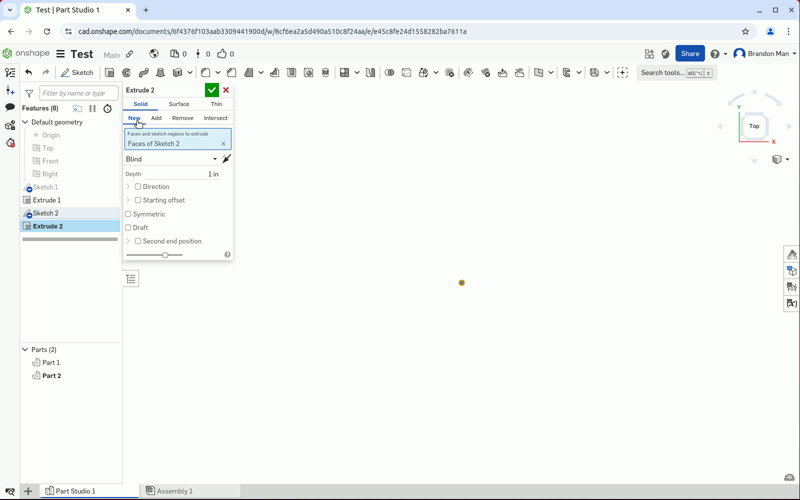
key(tab, 4)
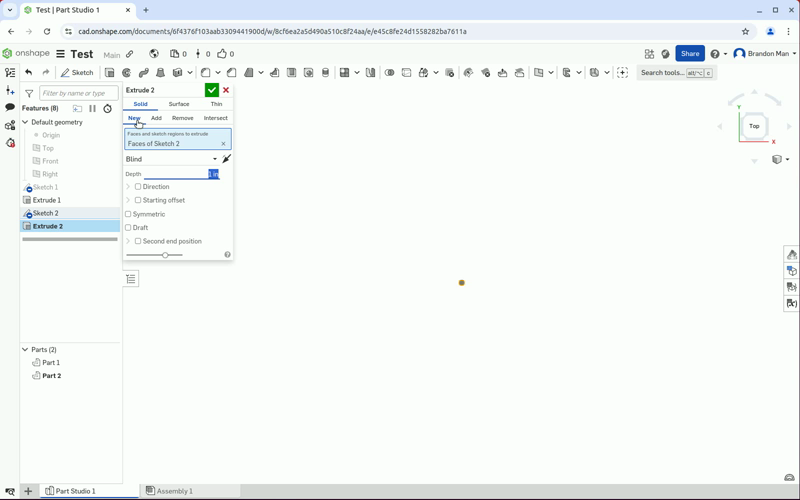
text(21.905)
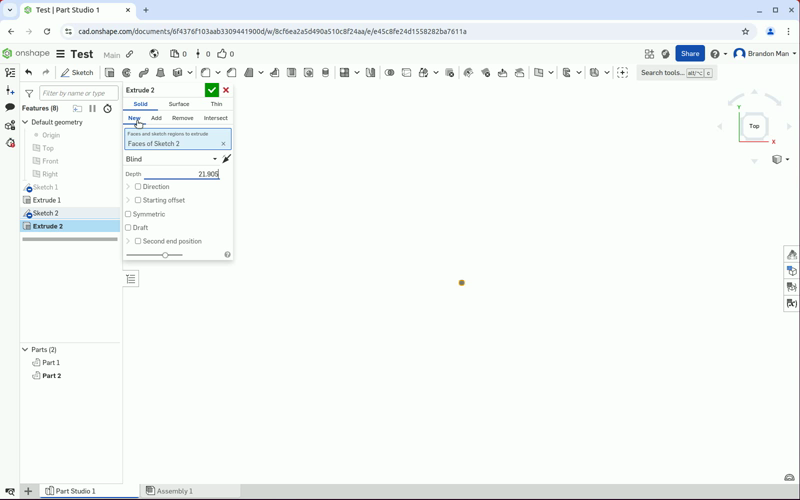
key(enter)
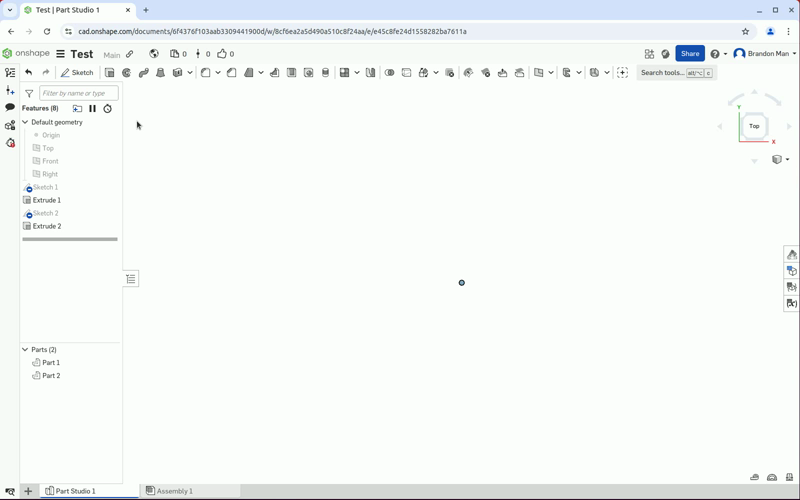
key(shift+h)
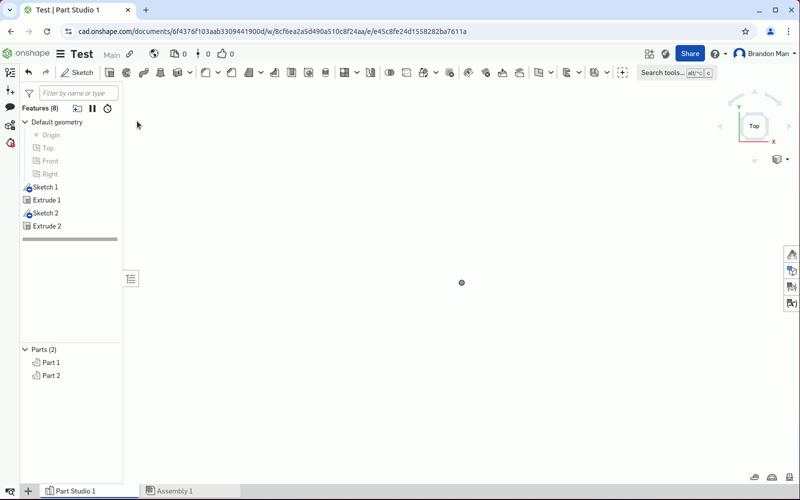
key(shift+h)
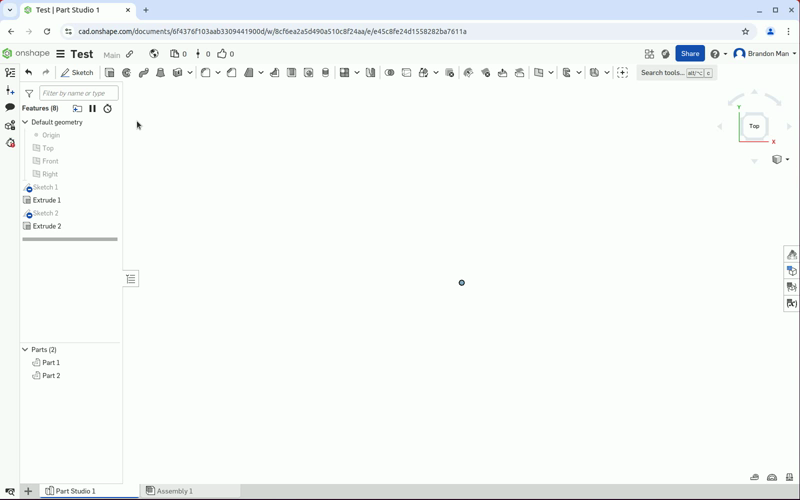
mouse_move(73, 189)
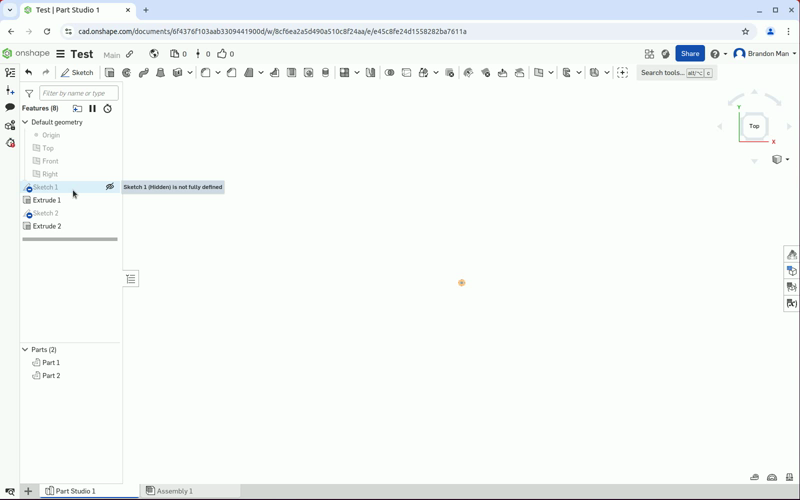
click(73, 189)
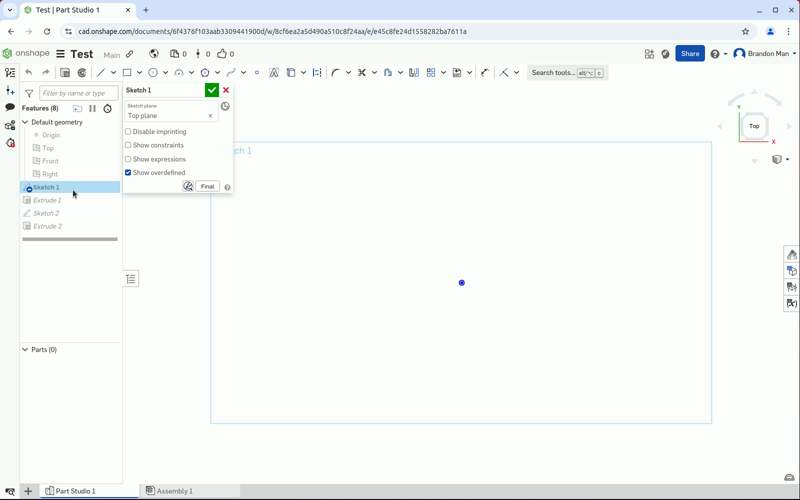
mouse_move(229, 92)
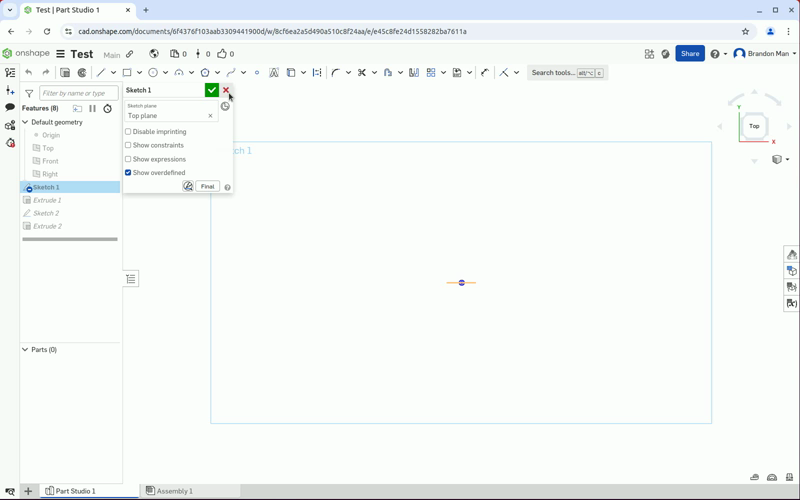
click(229, 92)
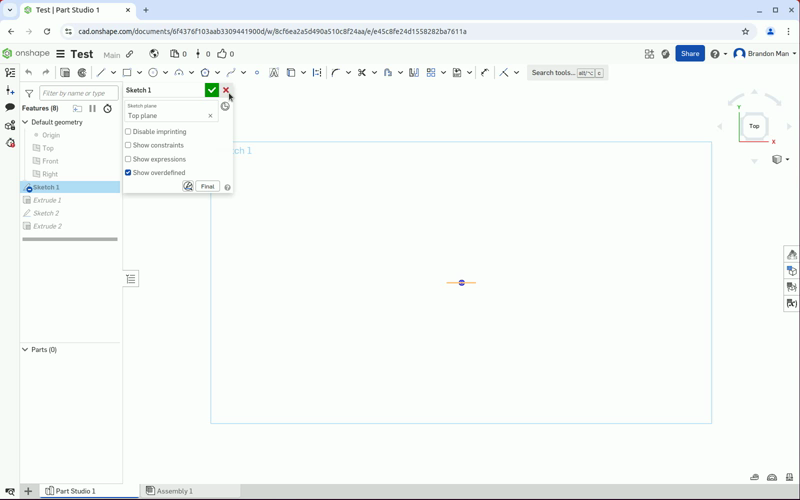
key(shift+s)
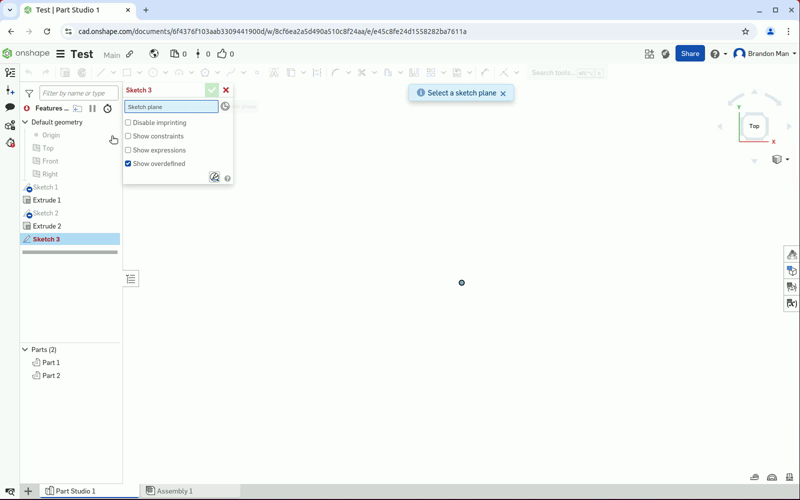
mouse_move(73, 150)
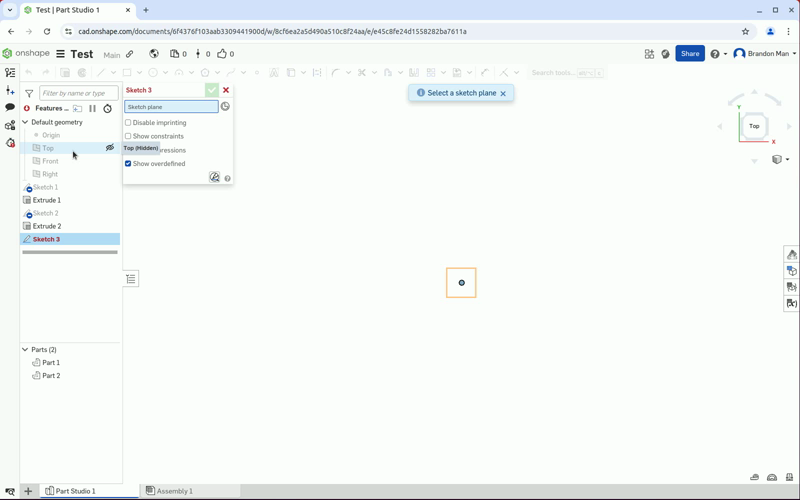
click(73, 150)
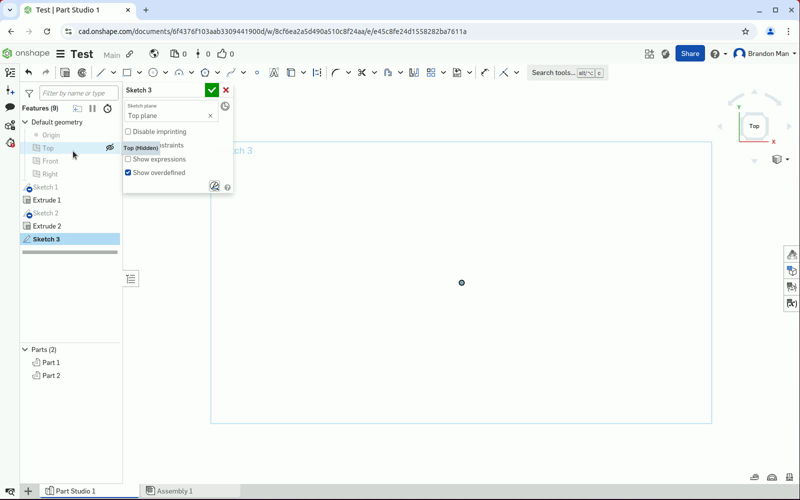
mouse_move(73, 352)
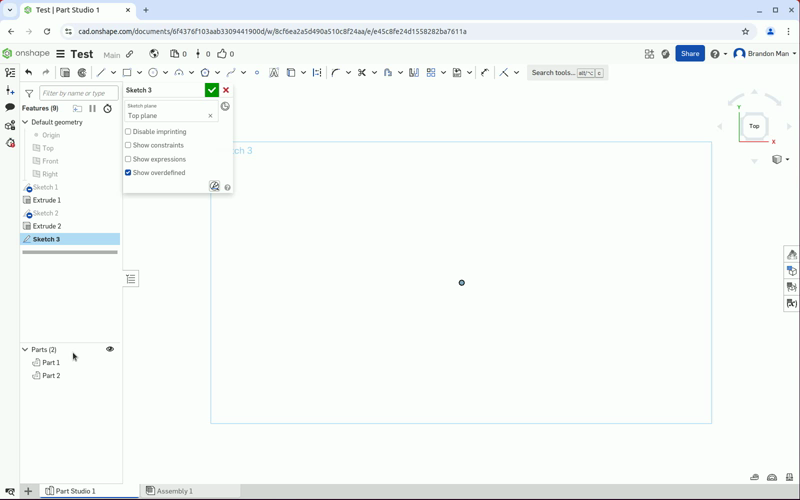
key(y)
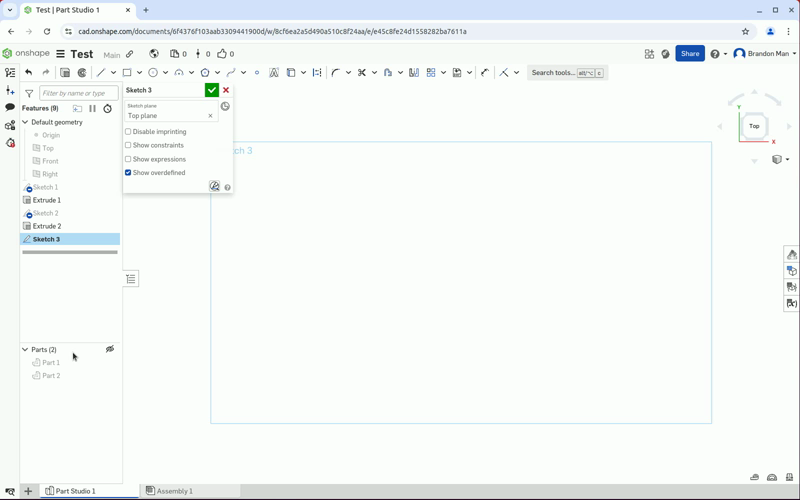
key(l)
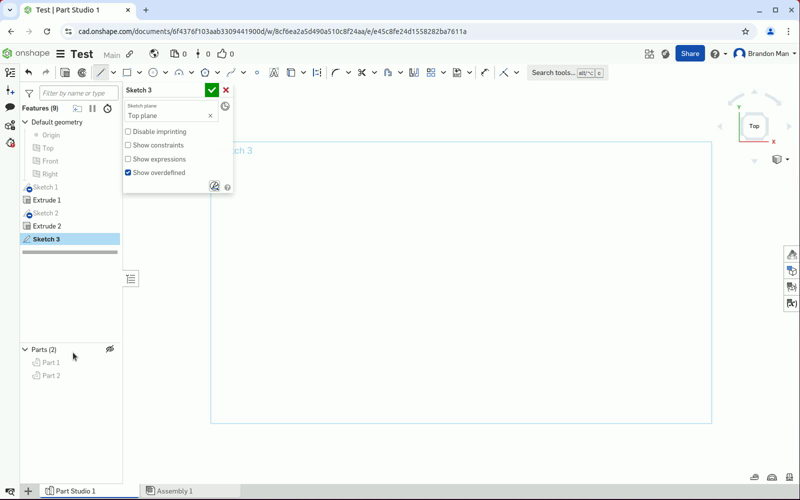
key_down(shift)
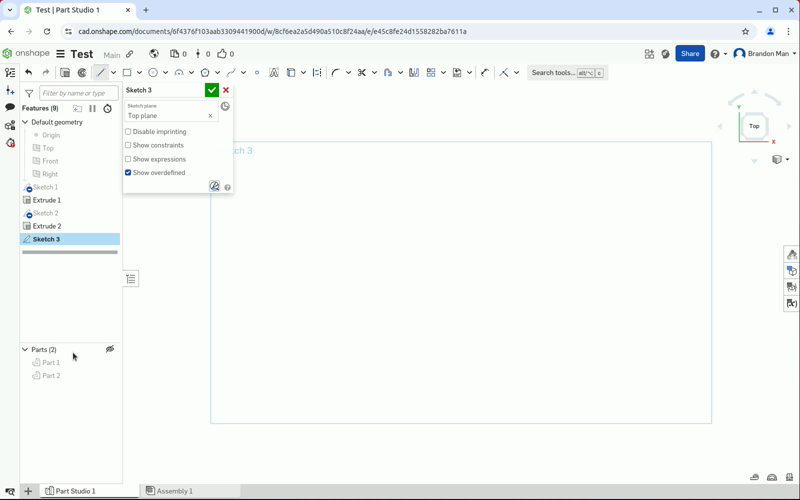
mouse_move(454, 288)
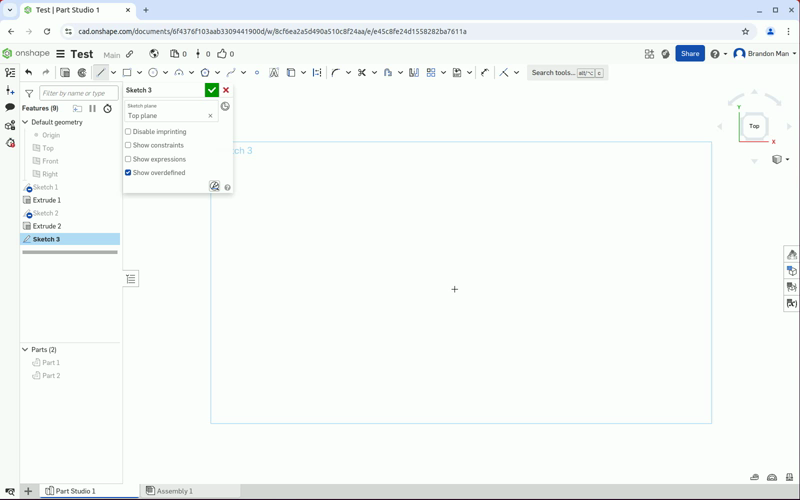
click(454, 288)
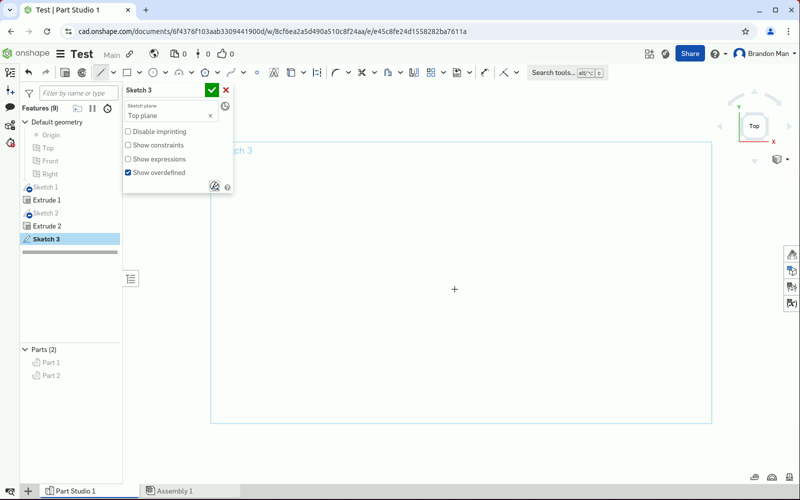
key_up(shift)
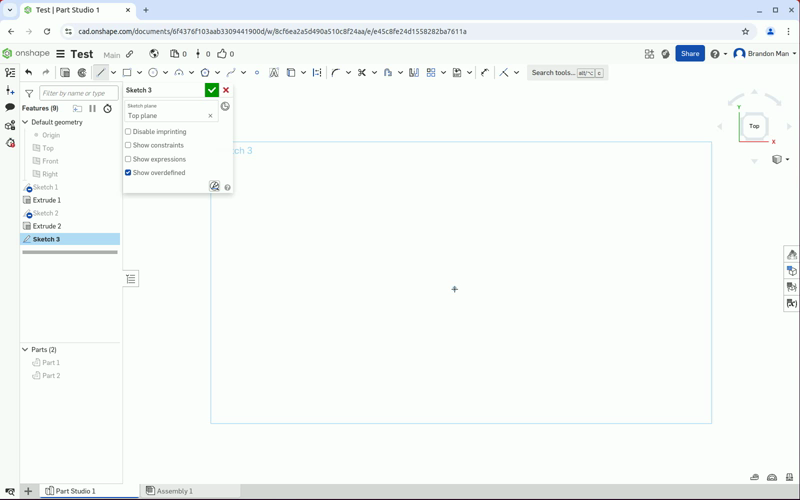
key_down(shift)
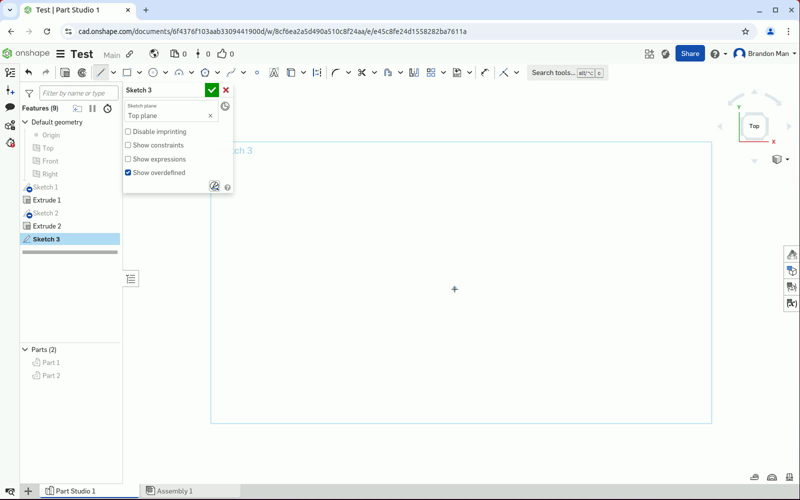
mouse_move(484, 288)
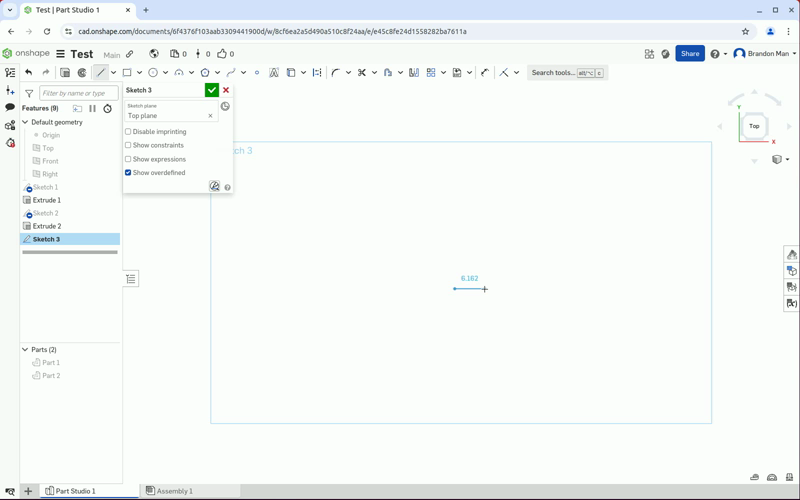
mouse_move(466, 288)
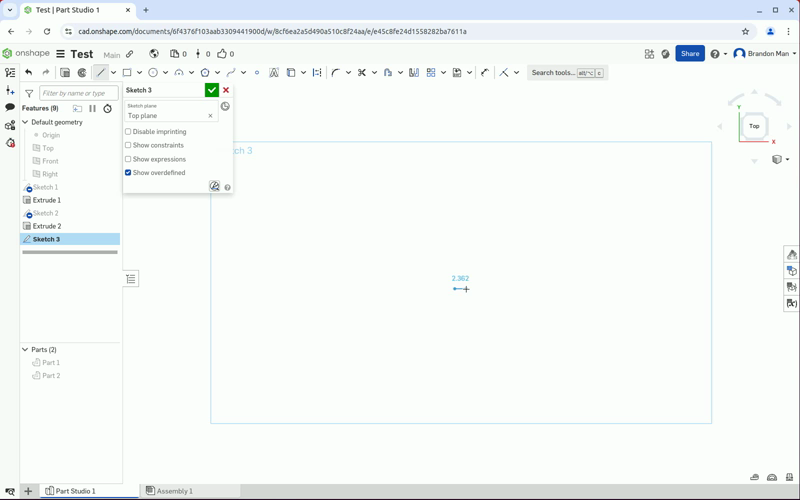
click(466, 288)
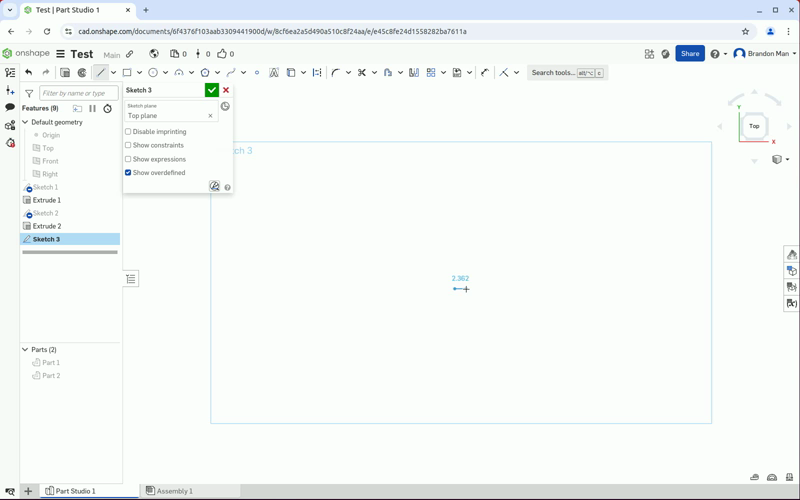
key_up(shift)
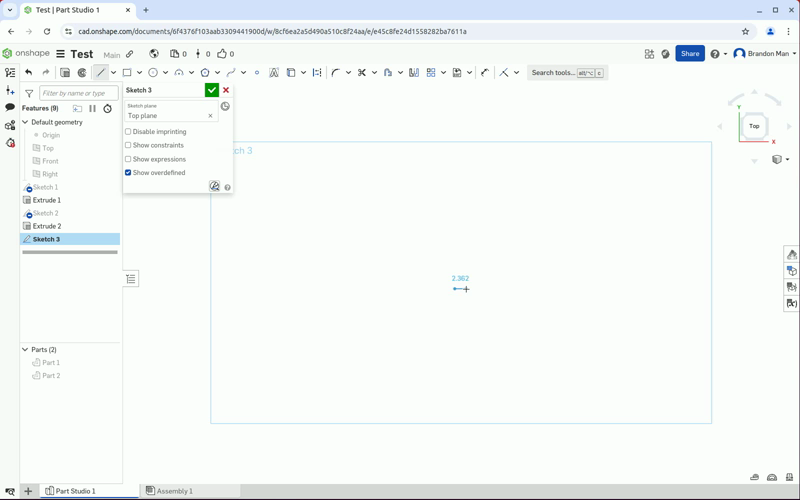
key_down(shift)
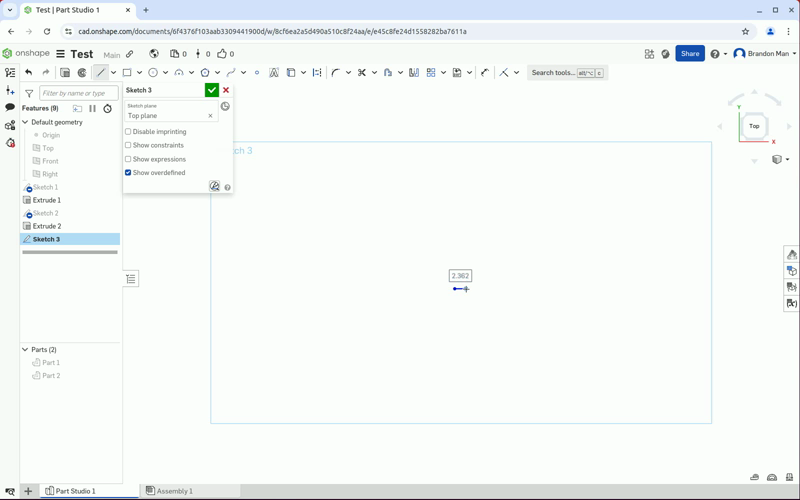
mouse_move(496, 288)
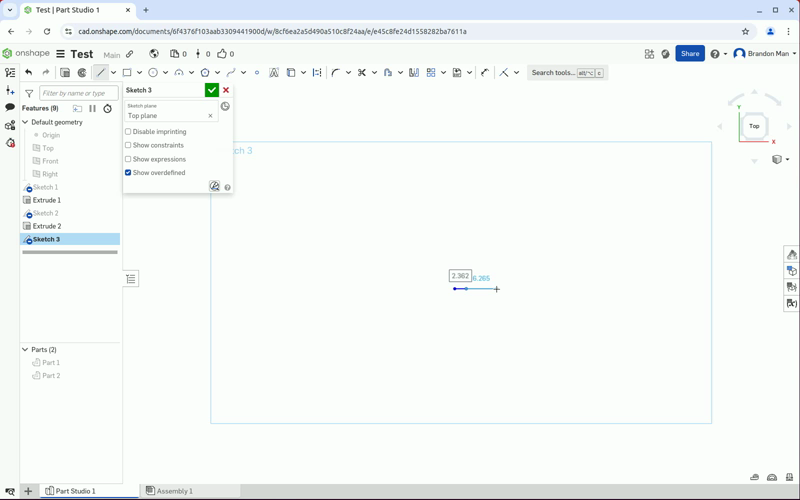
mouse_move(466, 277)
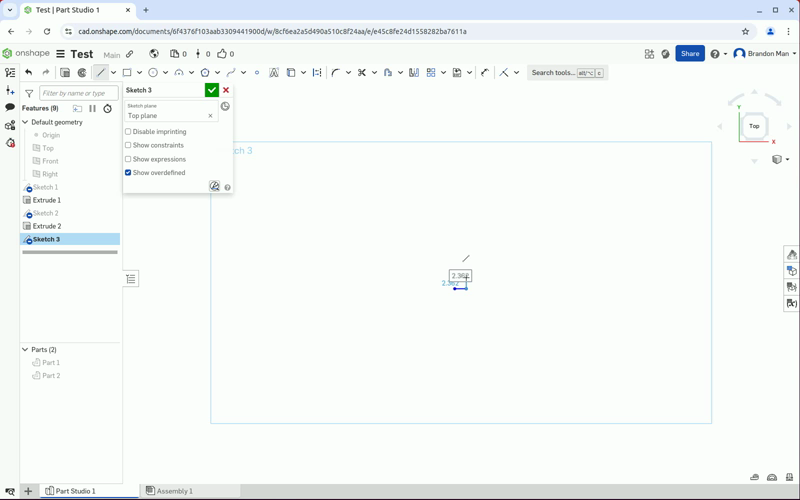
click(466, 277)
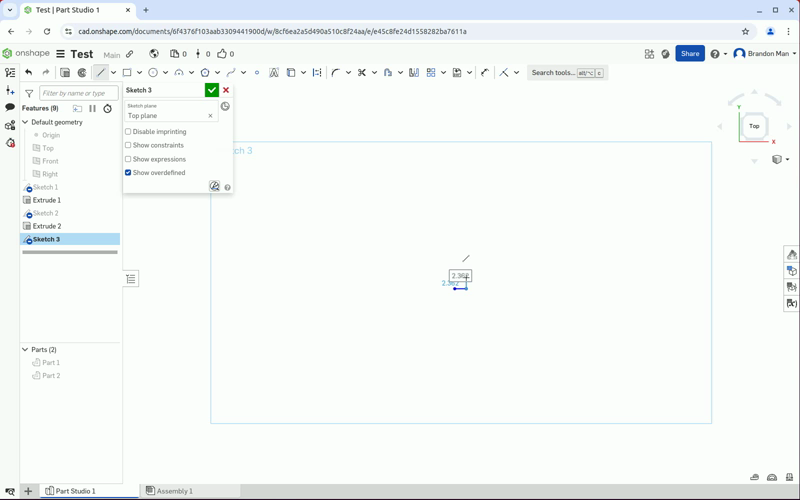
key_up(shift)
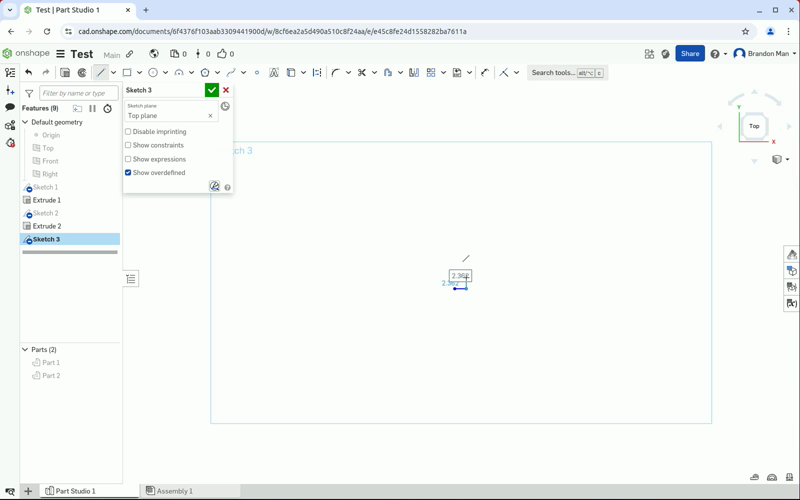
key_down(shift)
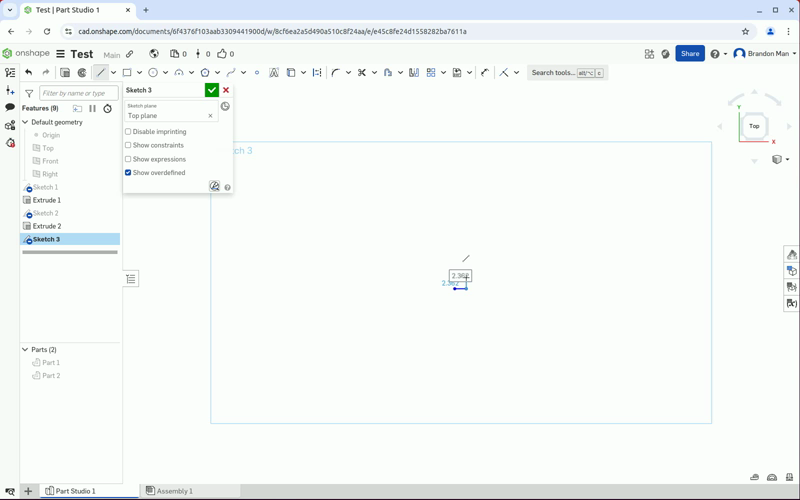
mouse_move(496, 277)
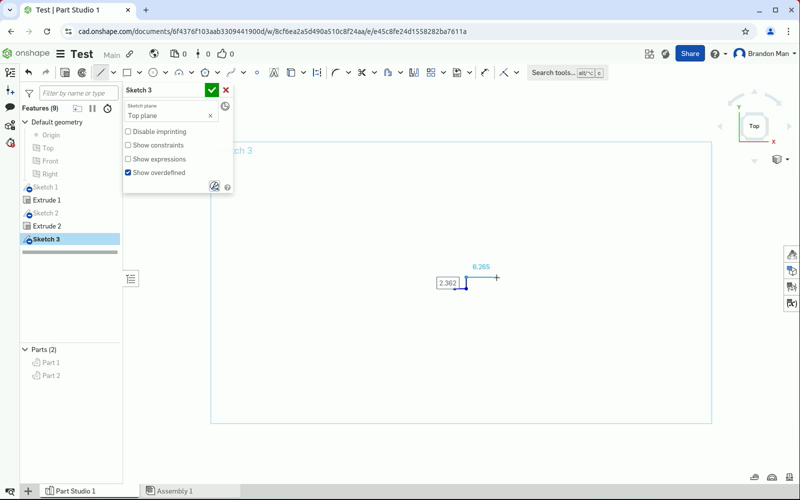
mouse_move(454, 277)
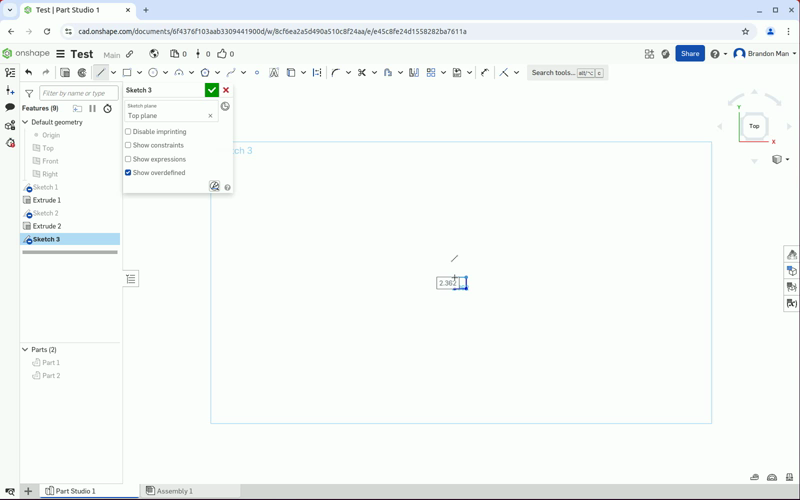
click(454, 277)
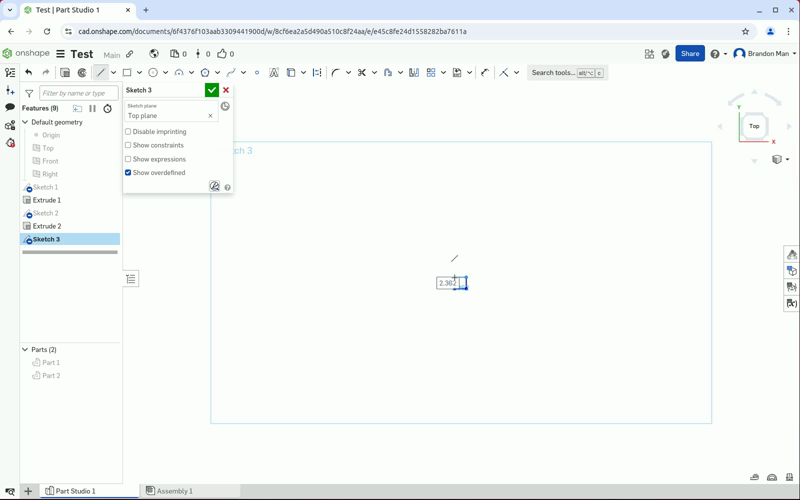
key_up(shift)
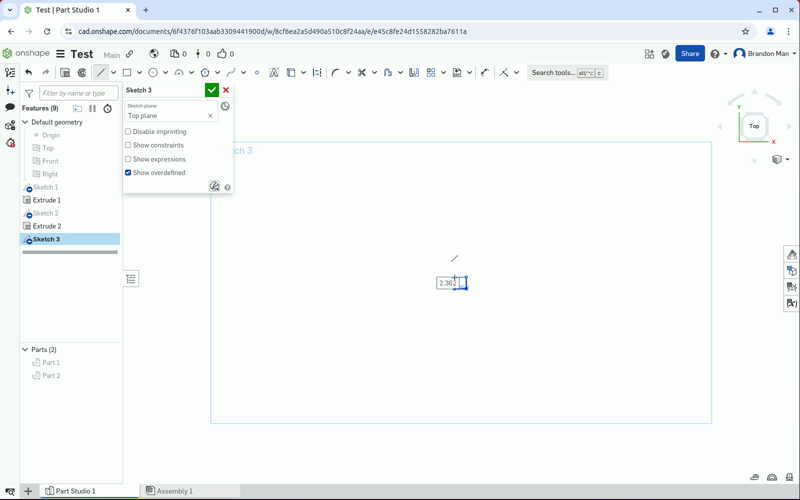
mouse_move(484, 277)
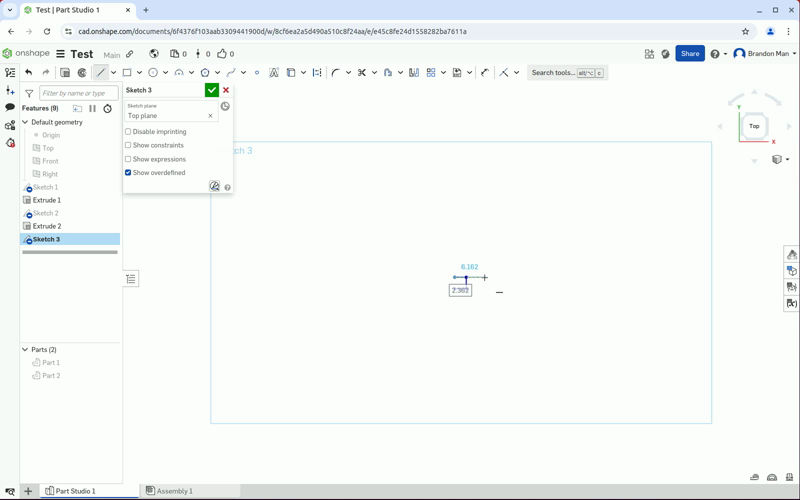
key_down(shift)
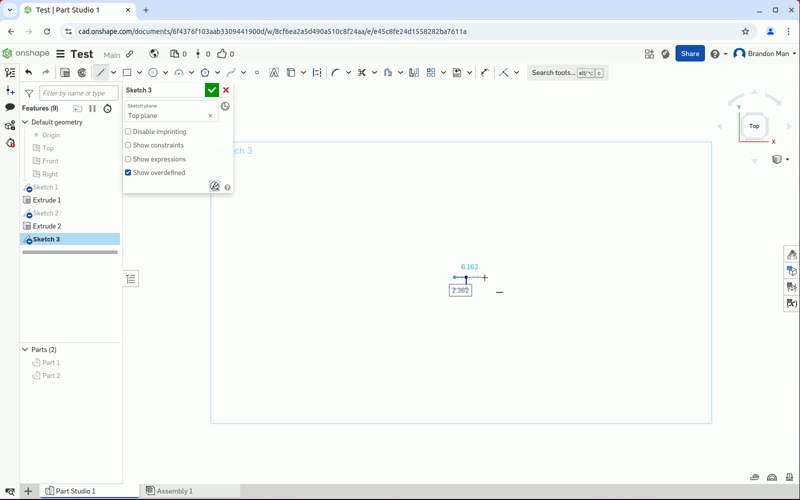
mouse_move(454, 288)
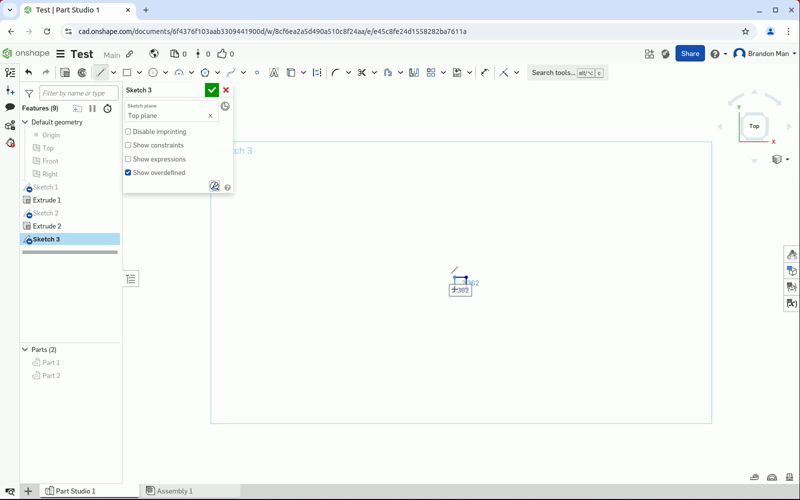
key_up(shift)
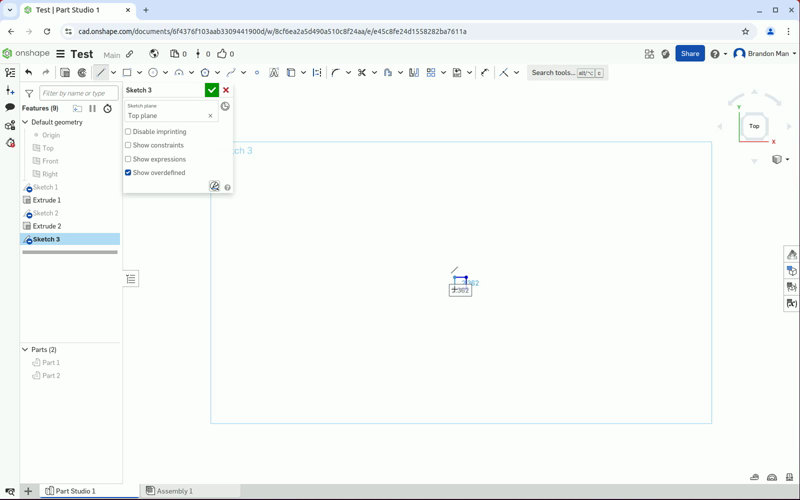
click(454, 288)
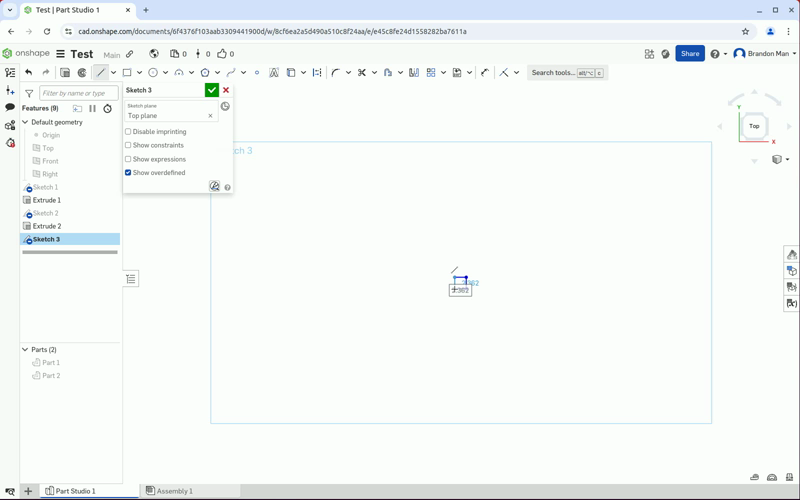
key(esc)
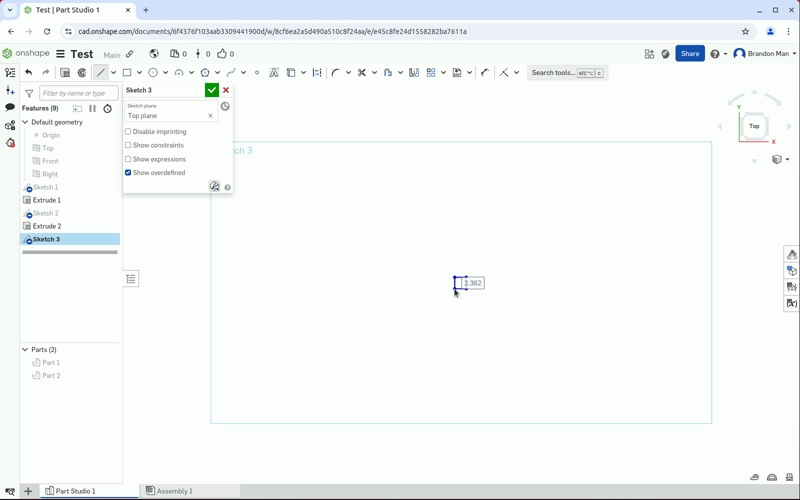
key(c)
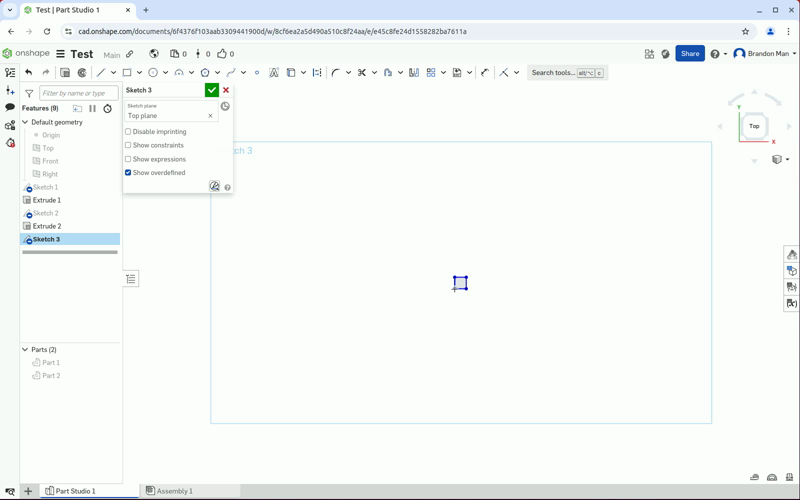
key_down(shift)
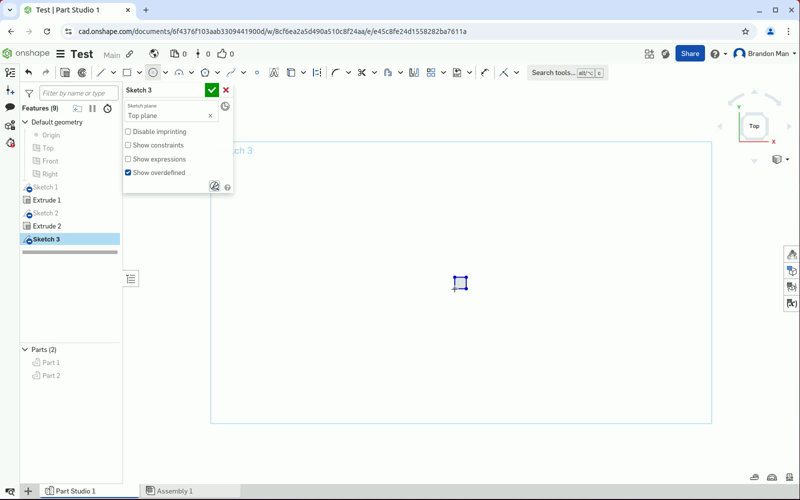
mouse_move(460, 282)
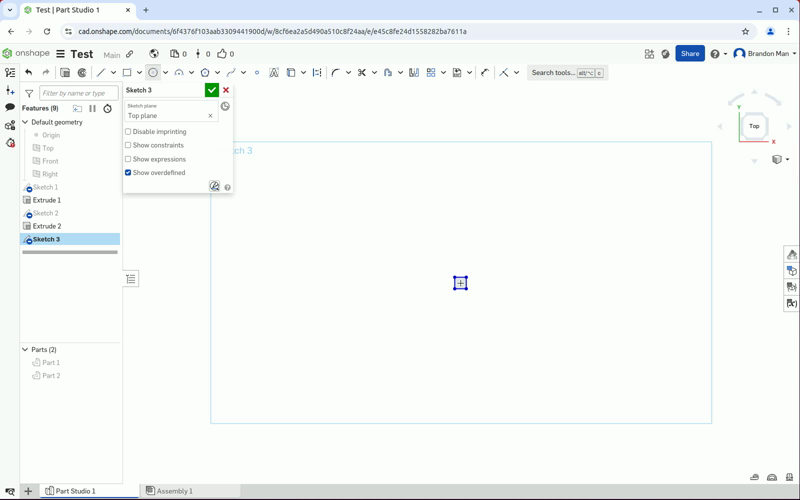
click(460, 282)
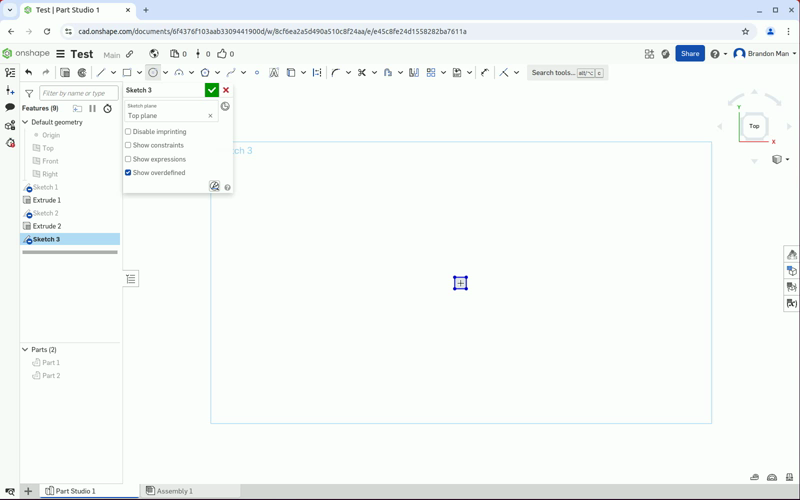
key_up(shift)
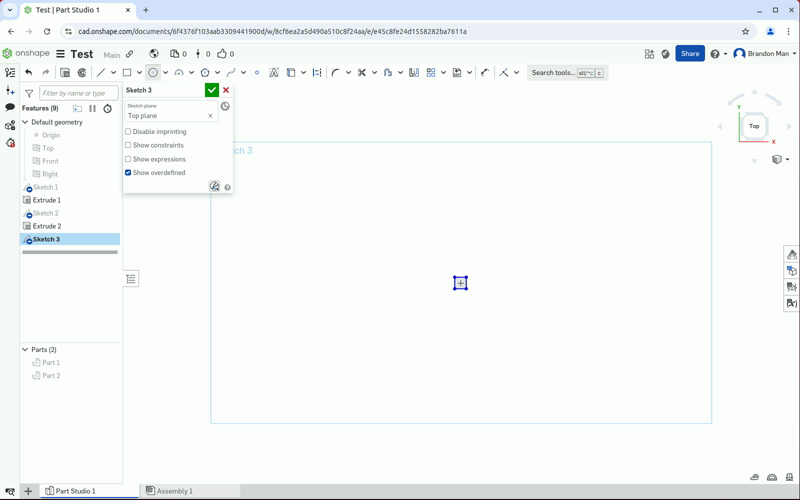
mouse_move(462, 282)
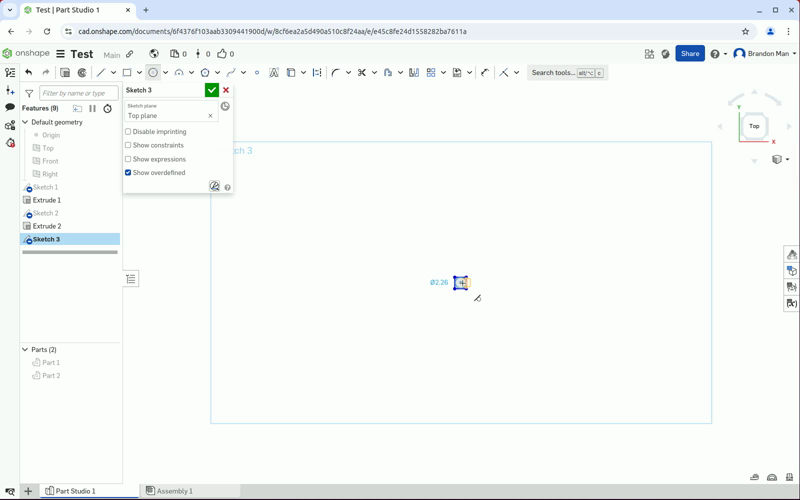
scroll(6)
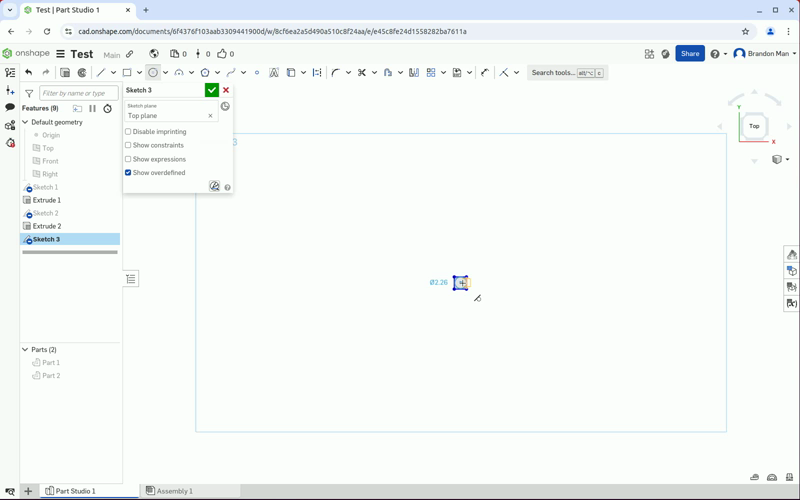
scroll(6)
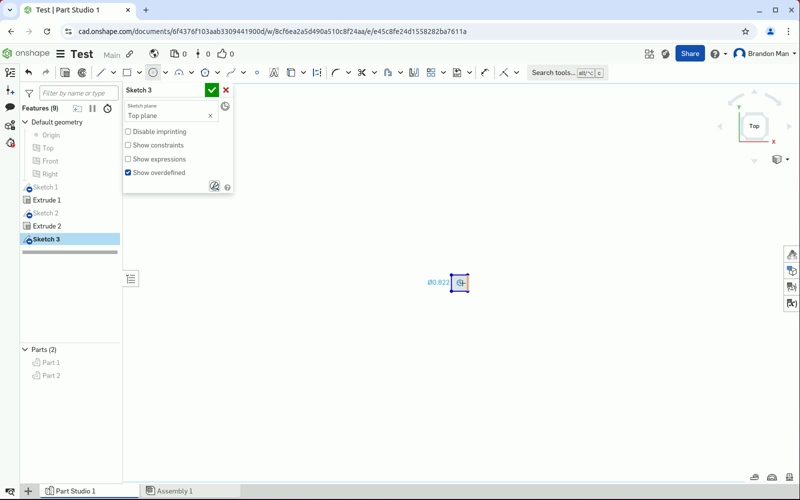
scroll(6)
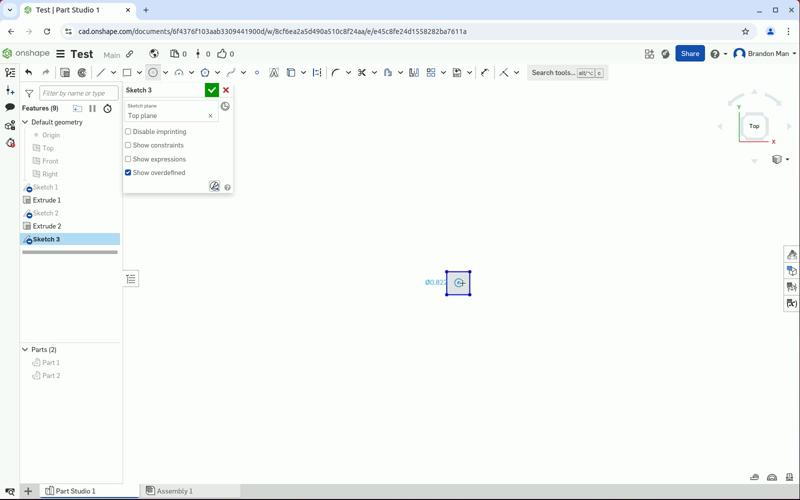
scroll(6)
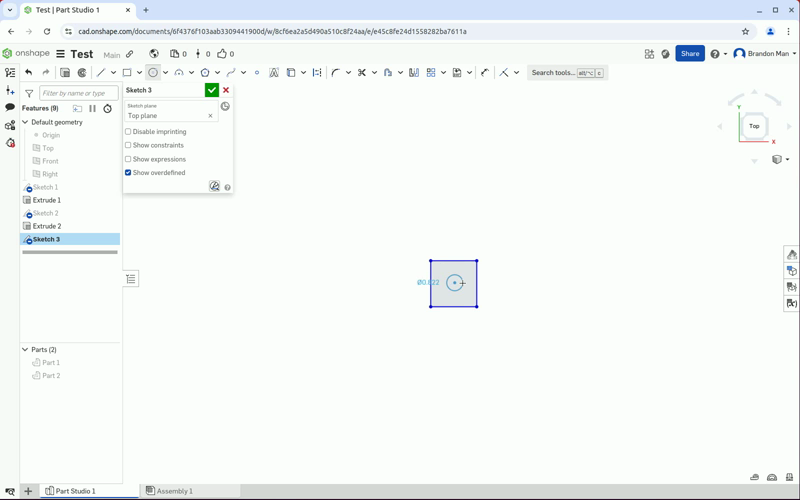
scroll(6)
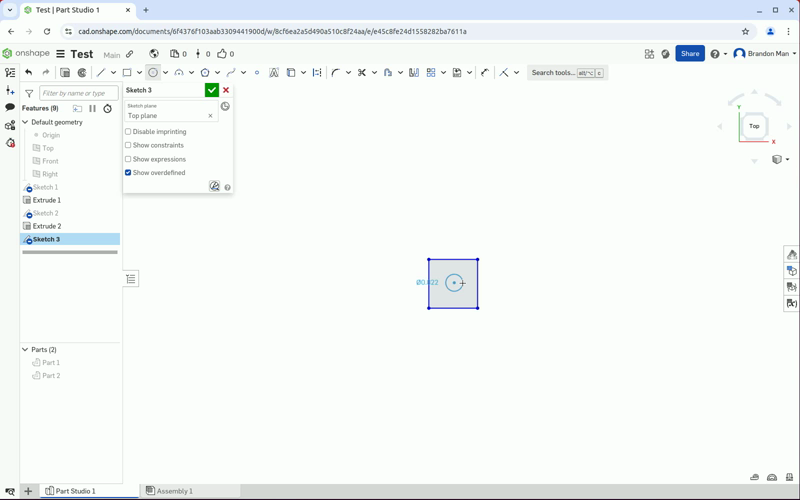
scroll(6)
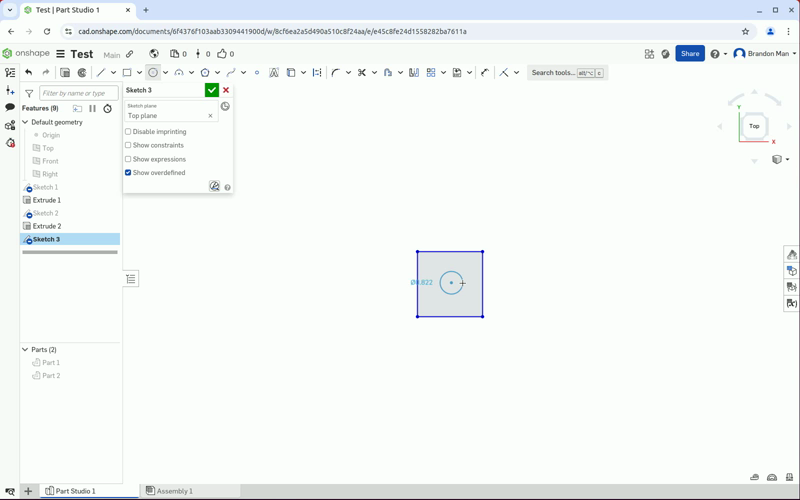
scroll(6)
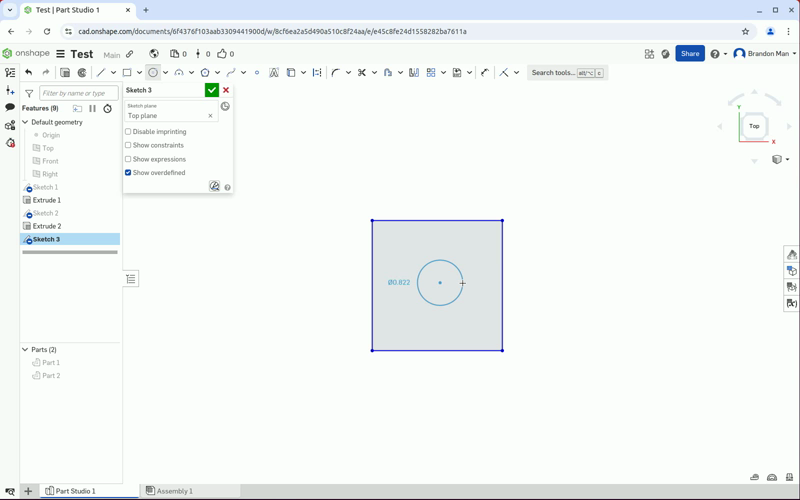
click(462, 282)
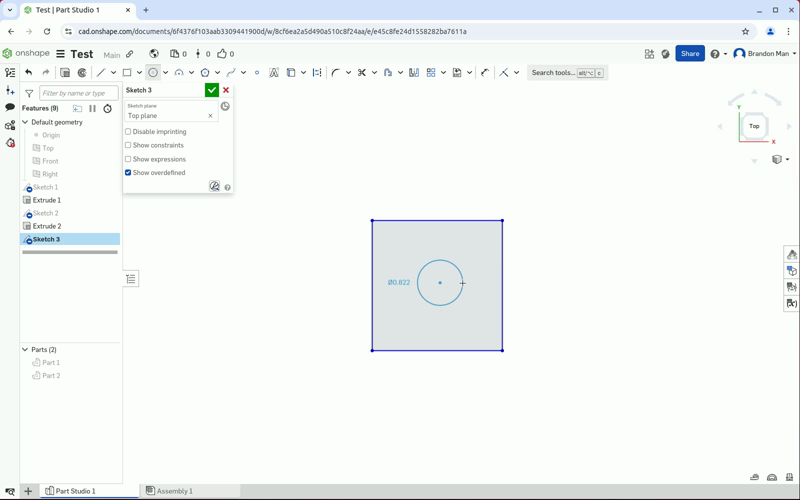
scroll(-6)
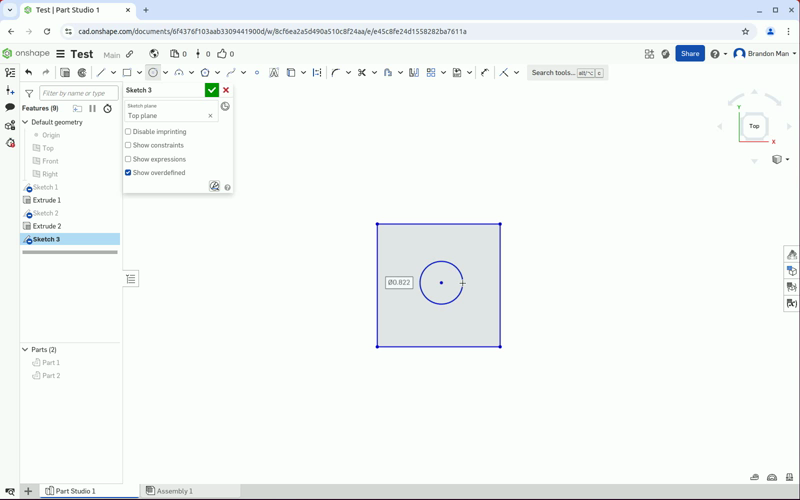
scroll(-6)
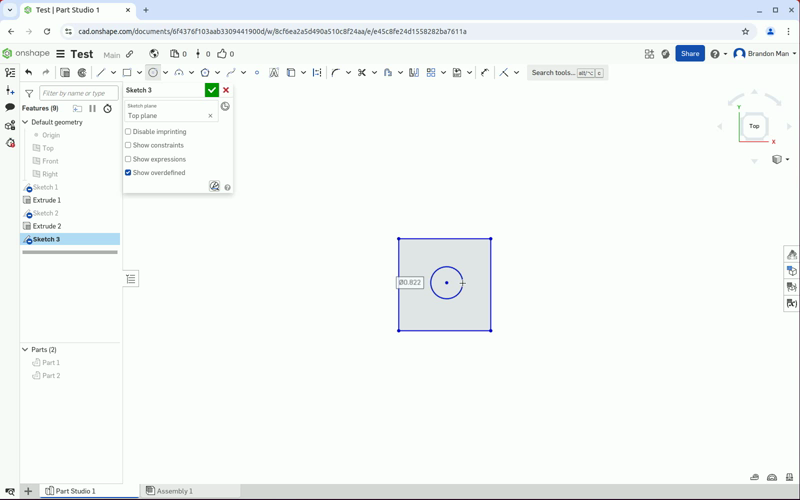
scroll(-6)
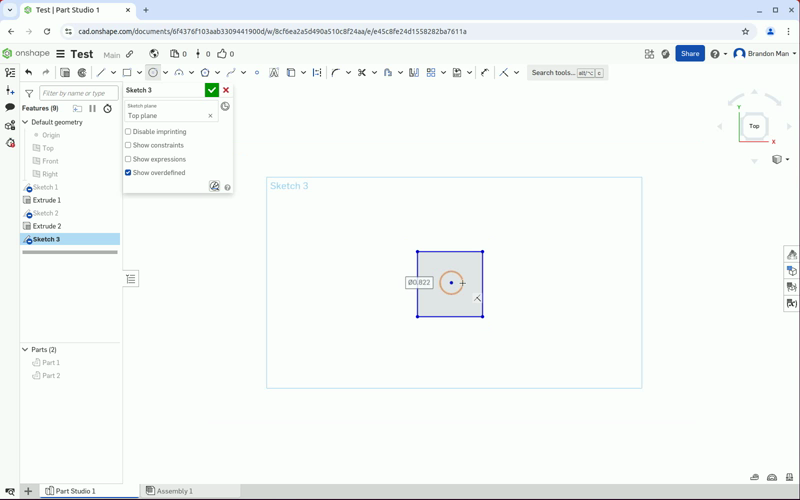
scroll(-6)
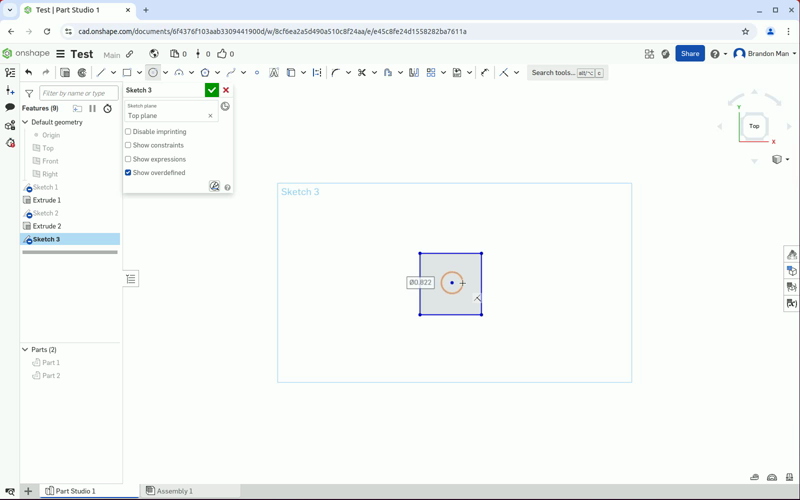
scroll(-6)
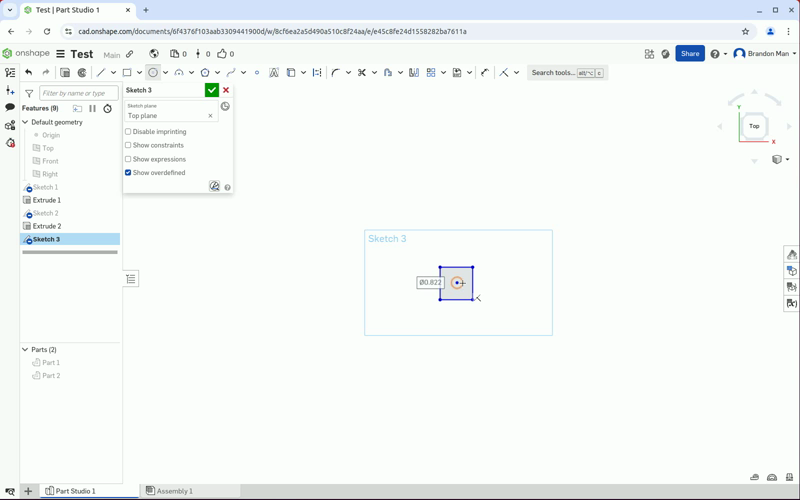
scroll(-6)
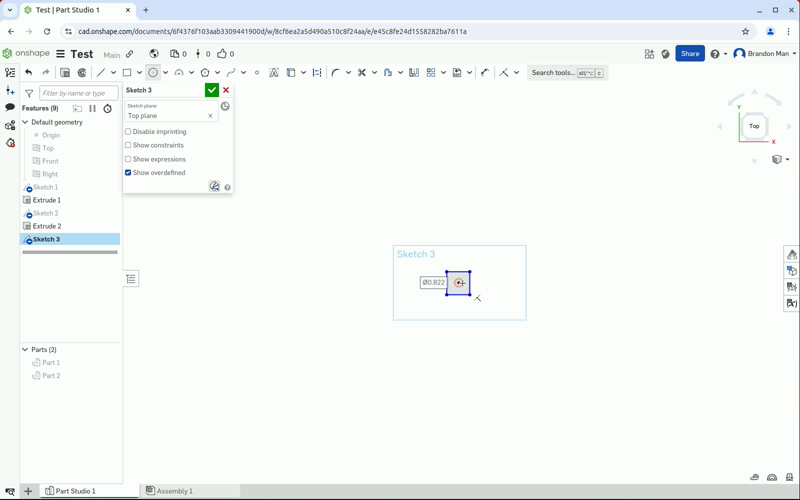
scroll(-6)
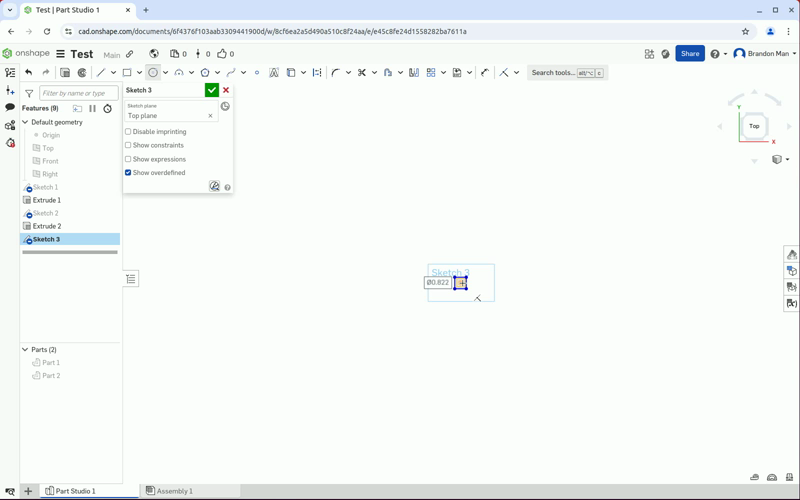
key(esc)
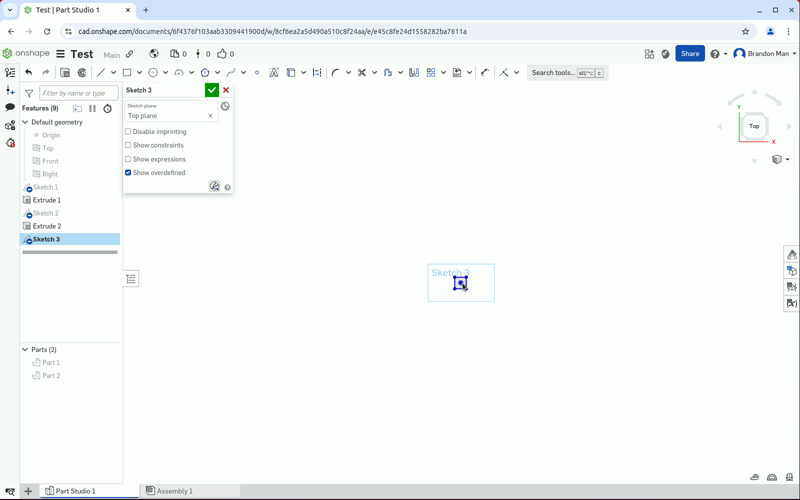
mouse_move(457, 286)
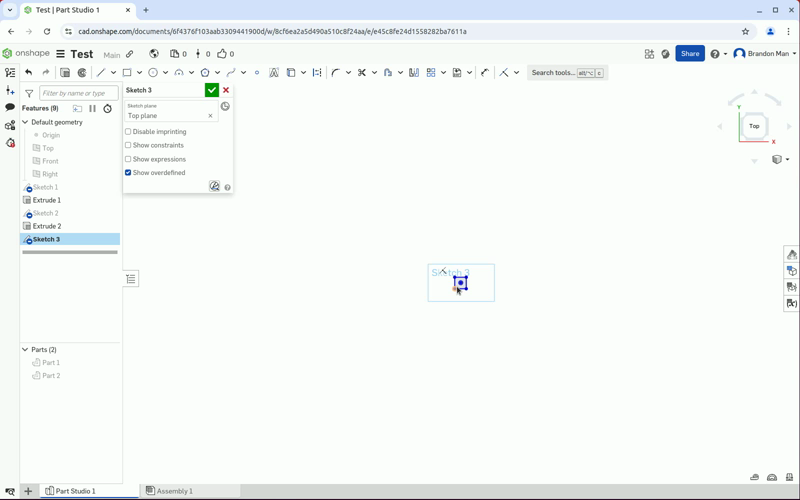
scroll(6)
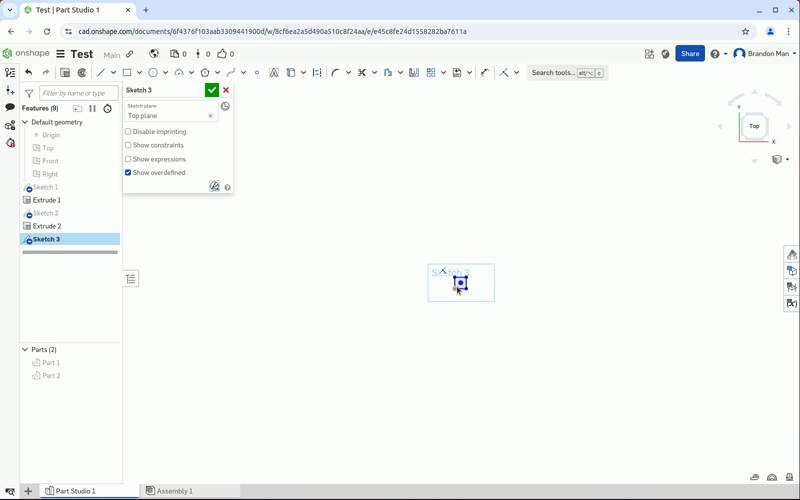
scroll(6)
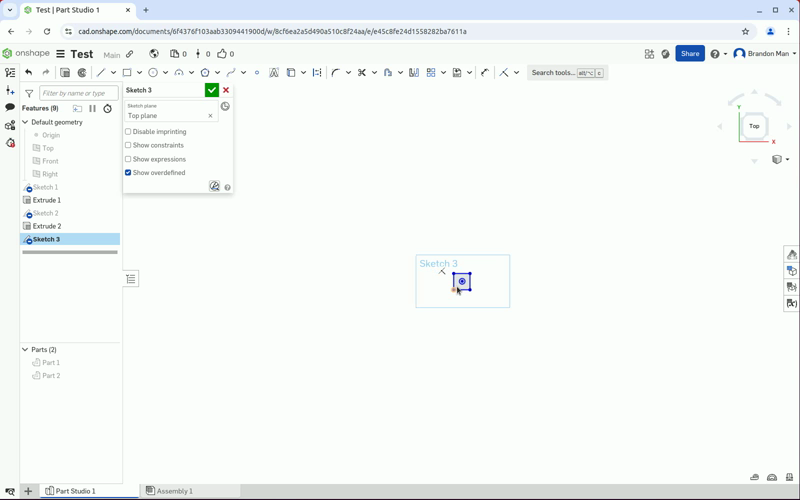
scroll(6)
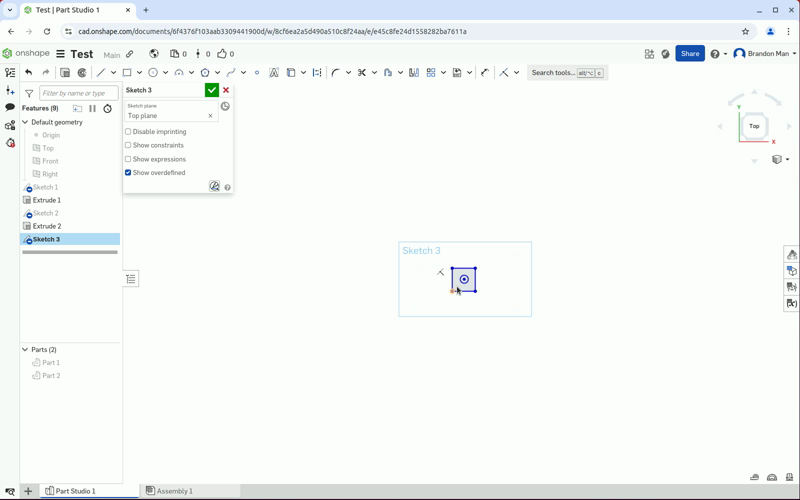
scroll(6)
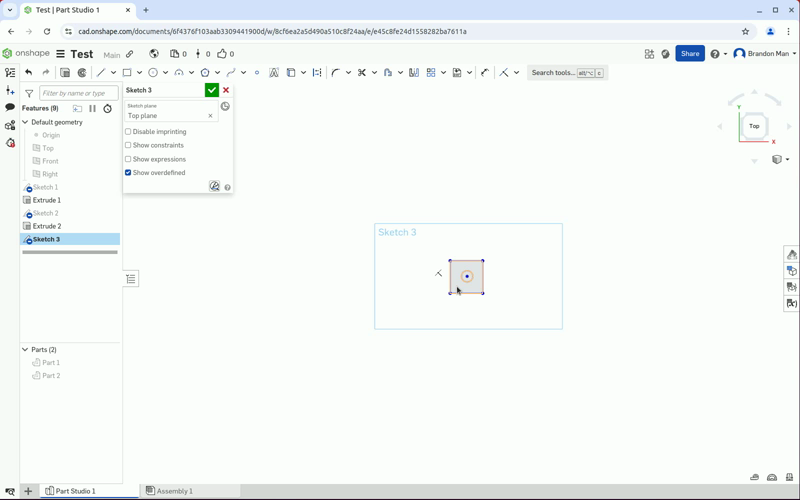
scroll(6)
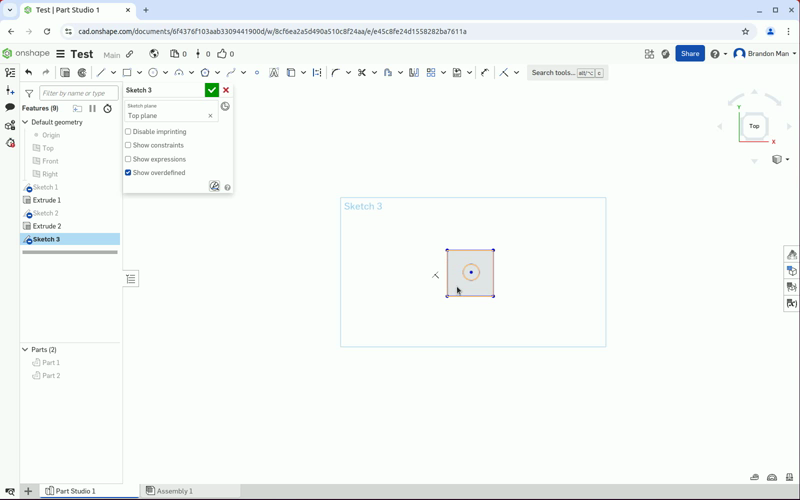
scroll(6)
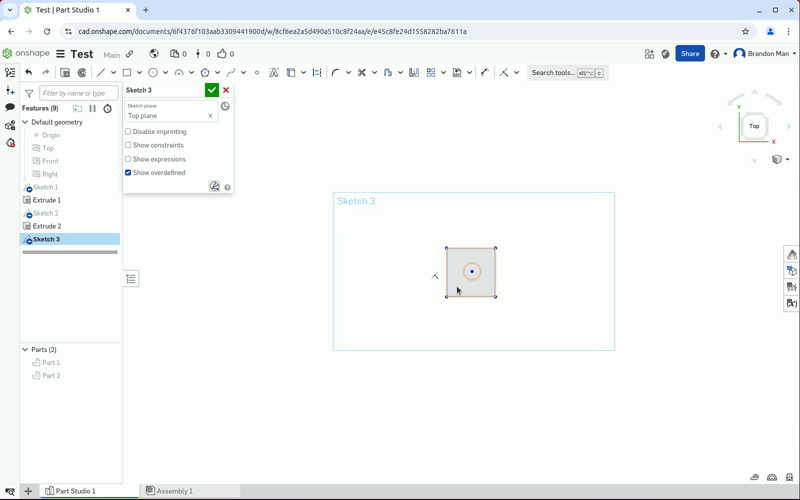
scroll(6)
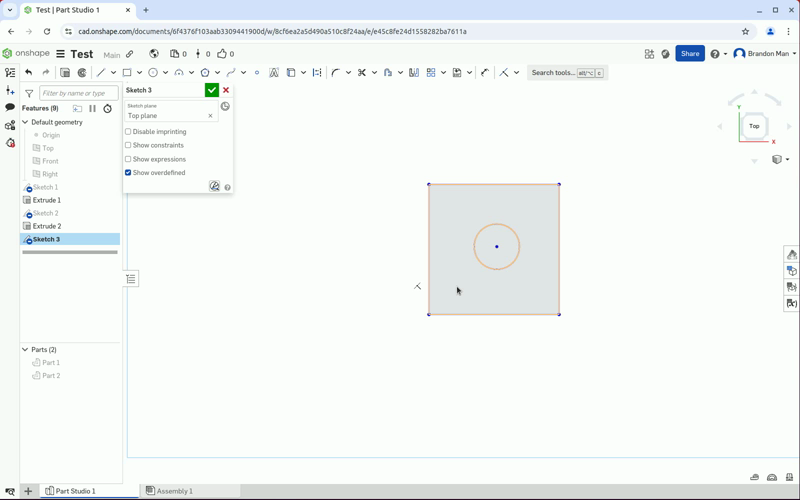
click(457, 286)
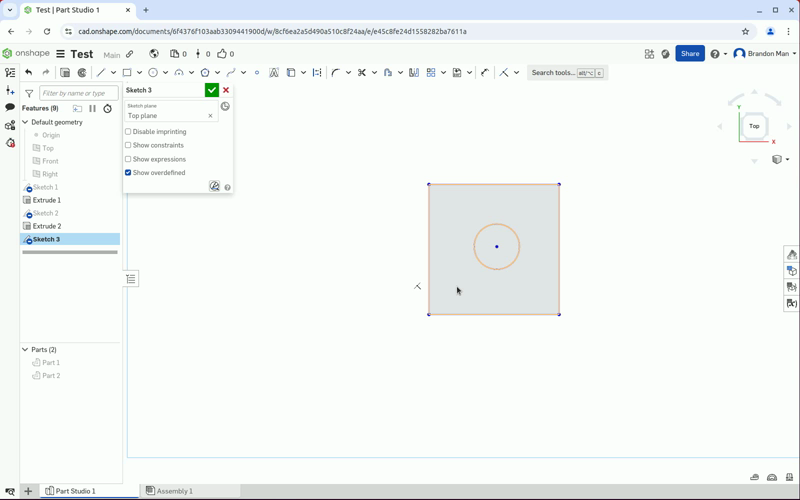
scroll(-6)
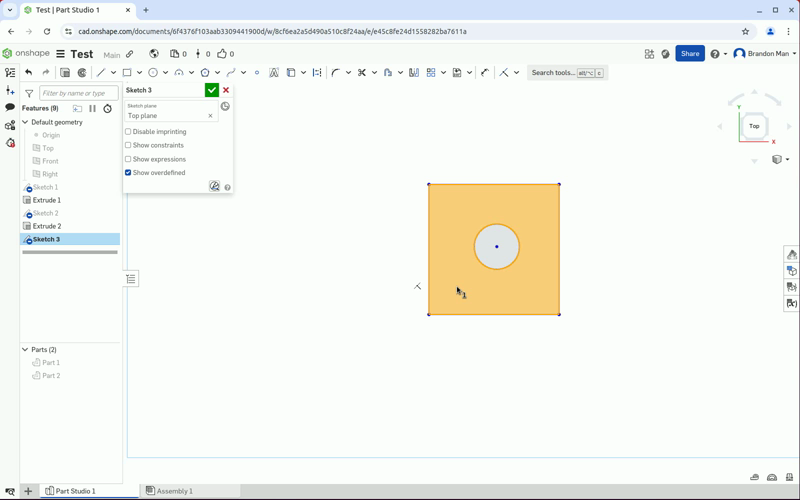
scroll(-6)
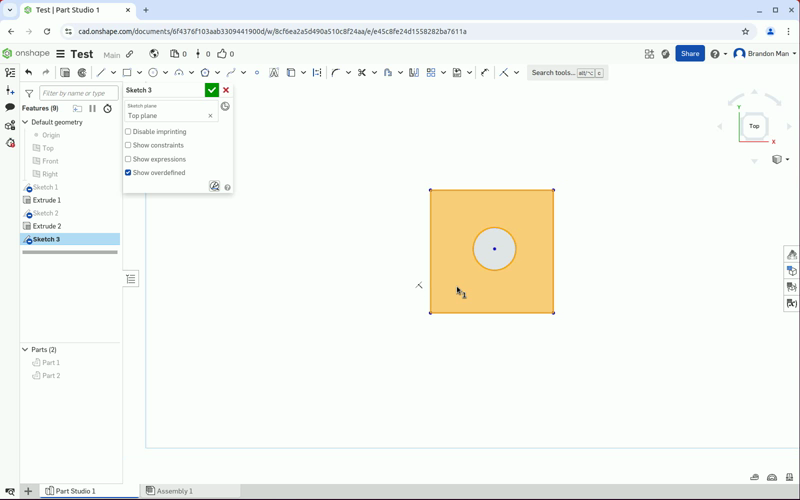
scroll(-6)
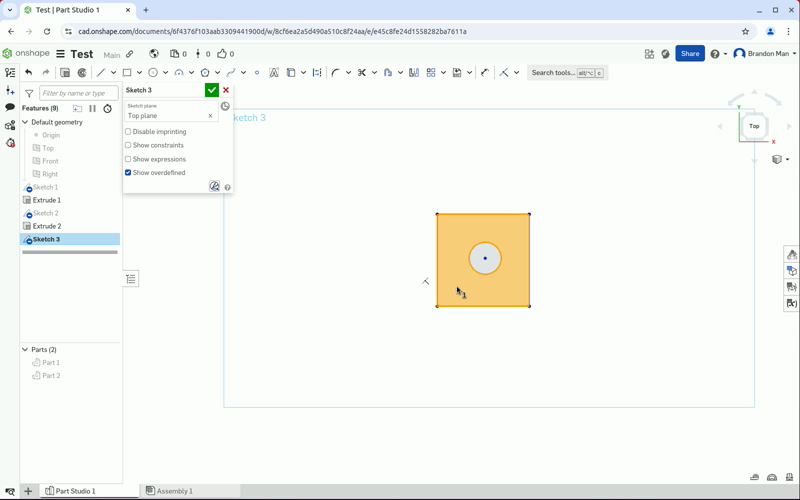
scroll(-6)
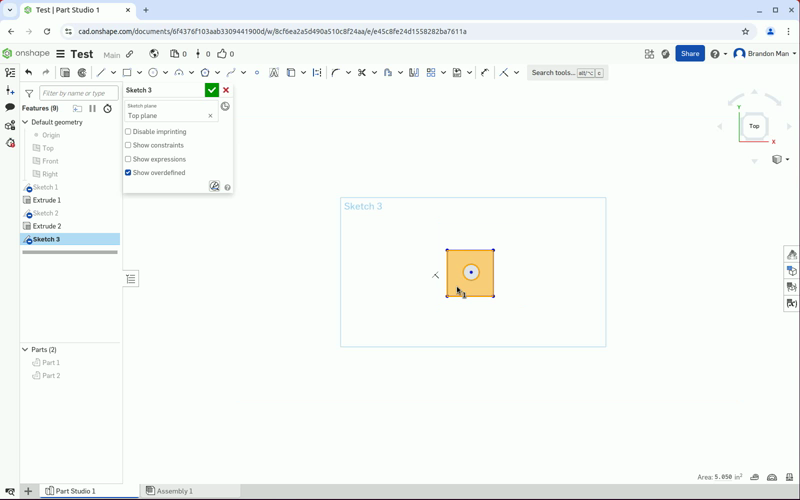
scroll(-6)
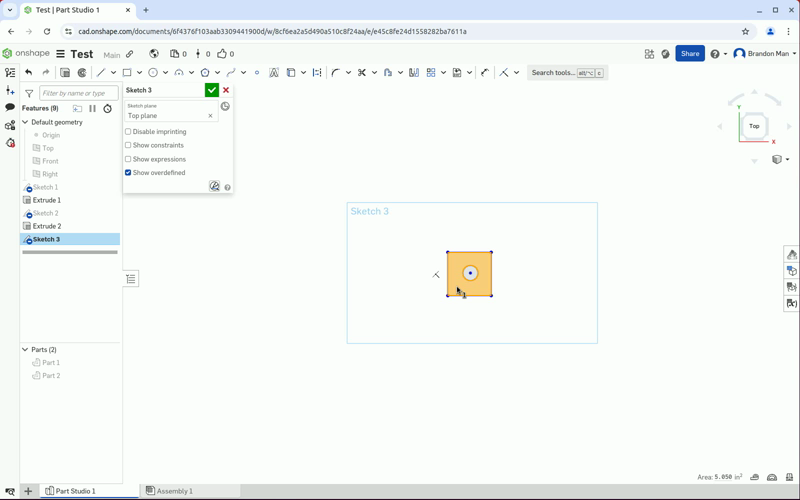
scroll(-6)
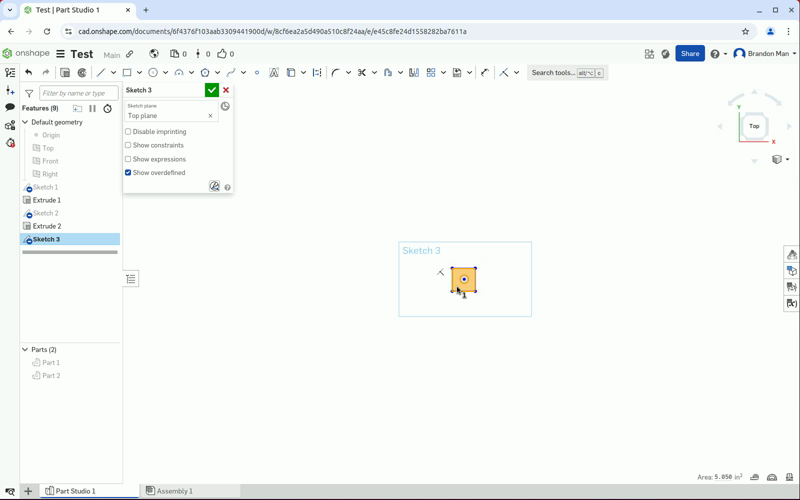
scroll(-6)
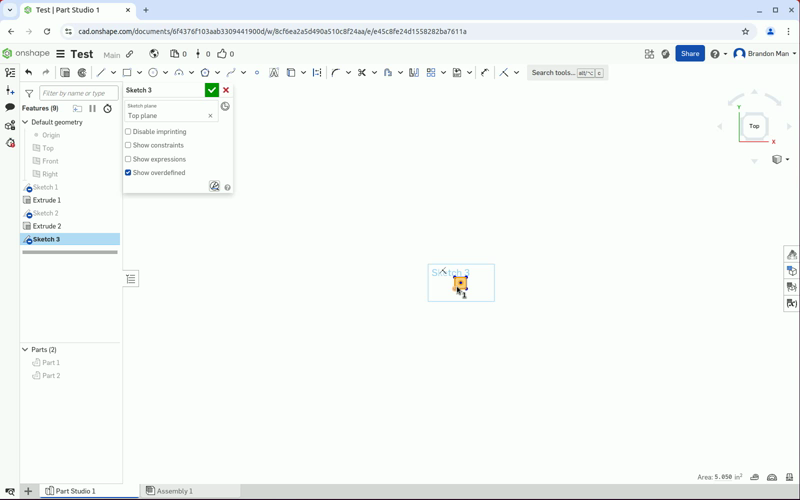
mouse_move(73, 352)
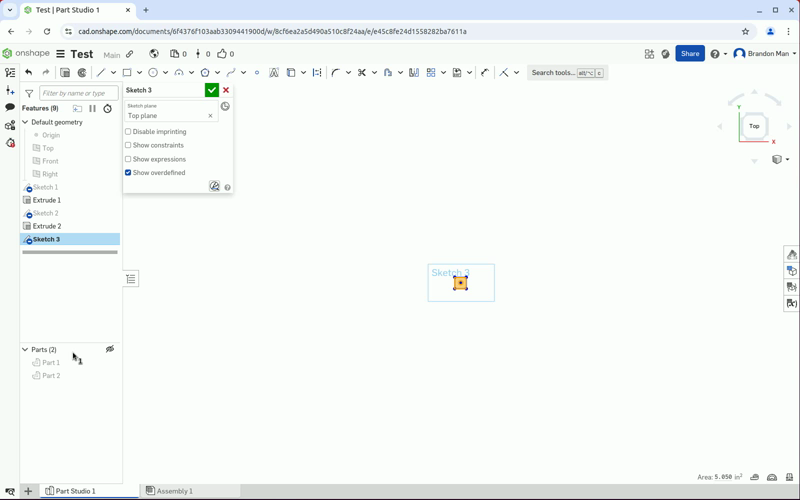
key(shift+y)
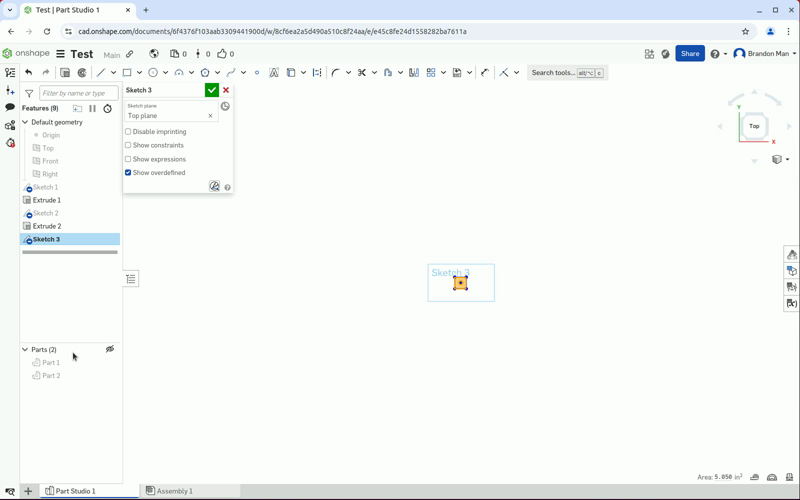
key(shift+e)
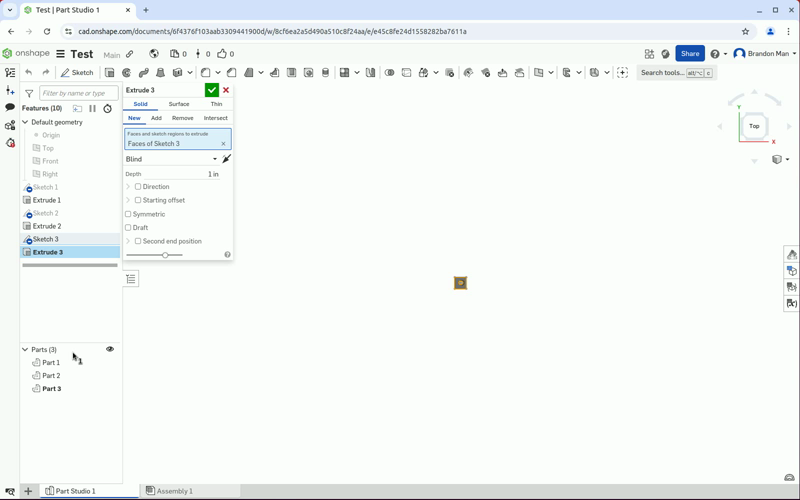
mouse_move(143, 106)
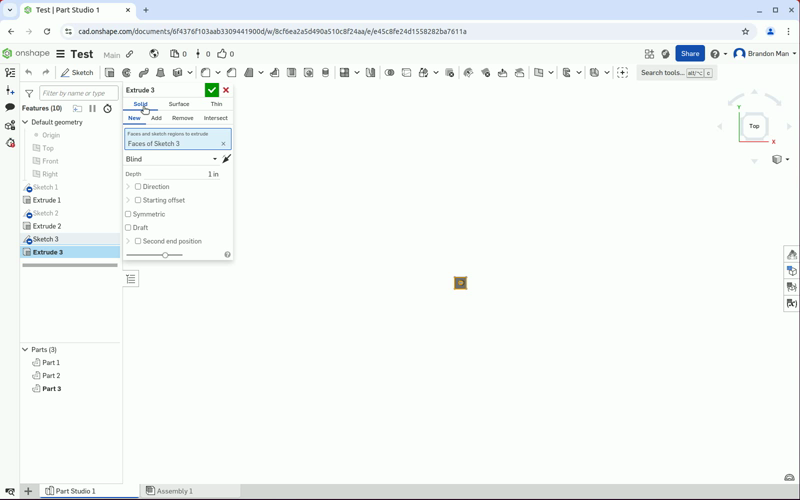
click(143, 106)
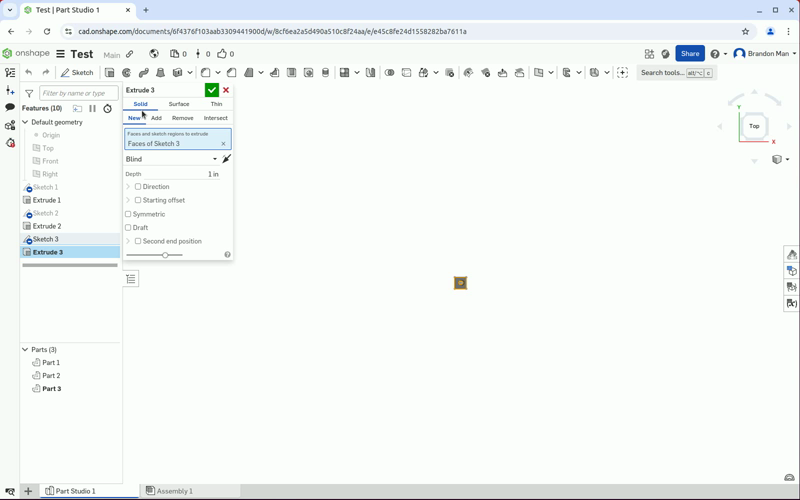
mouse_move(137, 120)
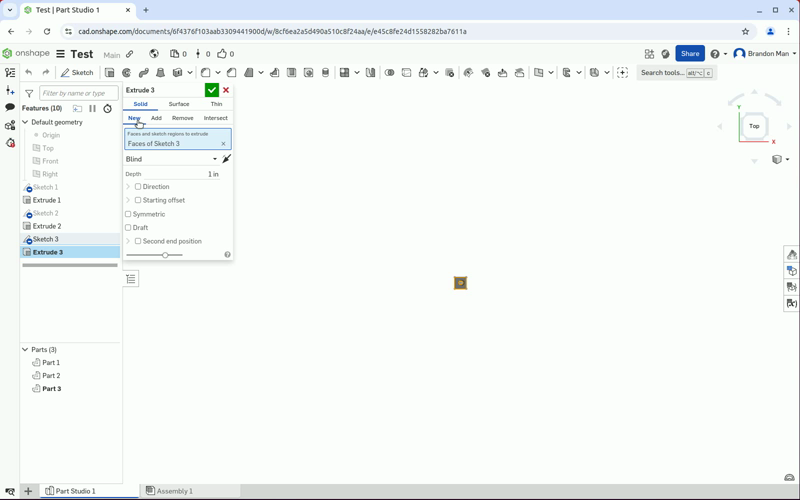
click(137, 120)
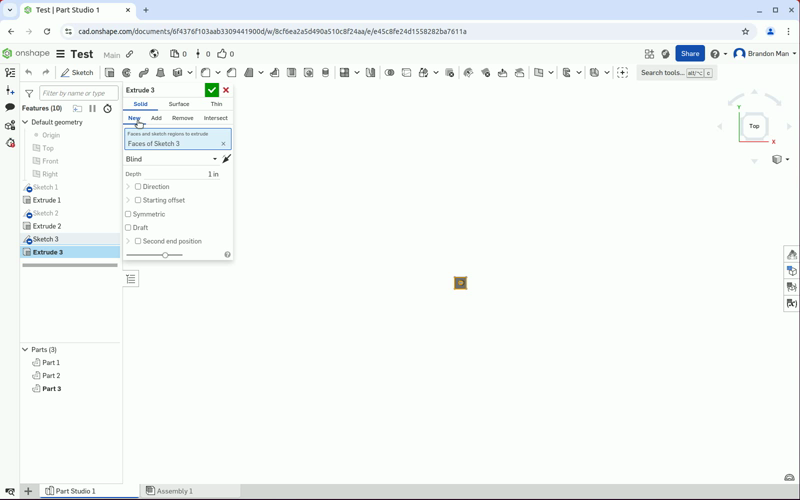
key(tab, 4)
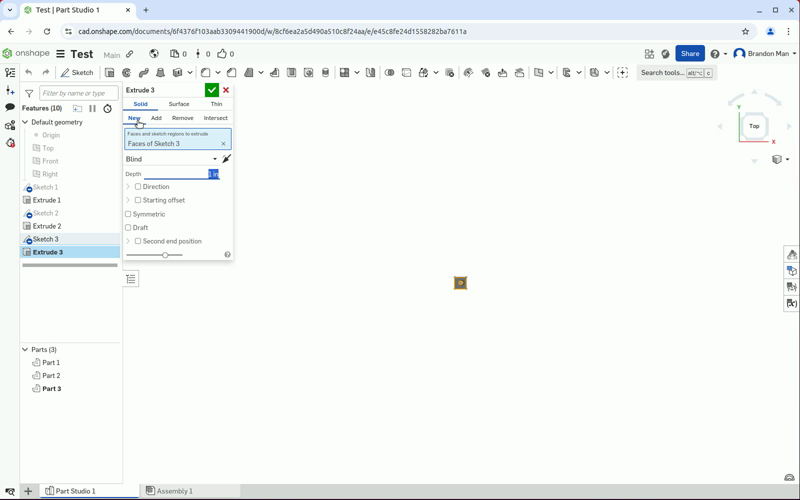
text(2.166)
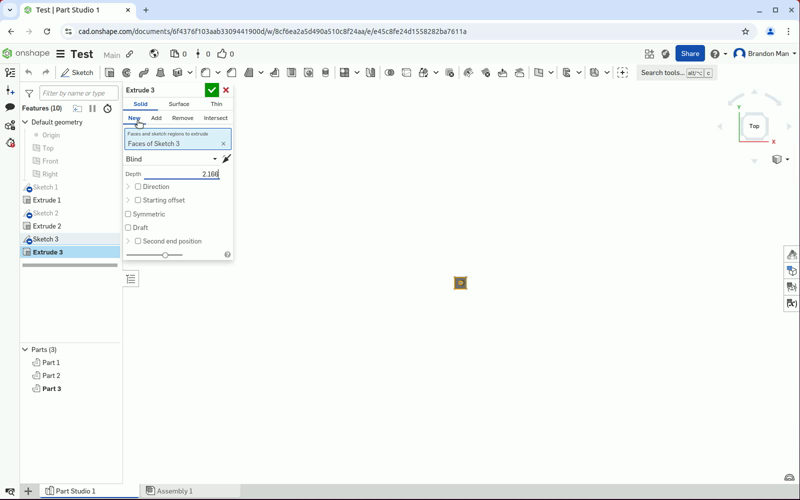
key(enter)
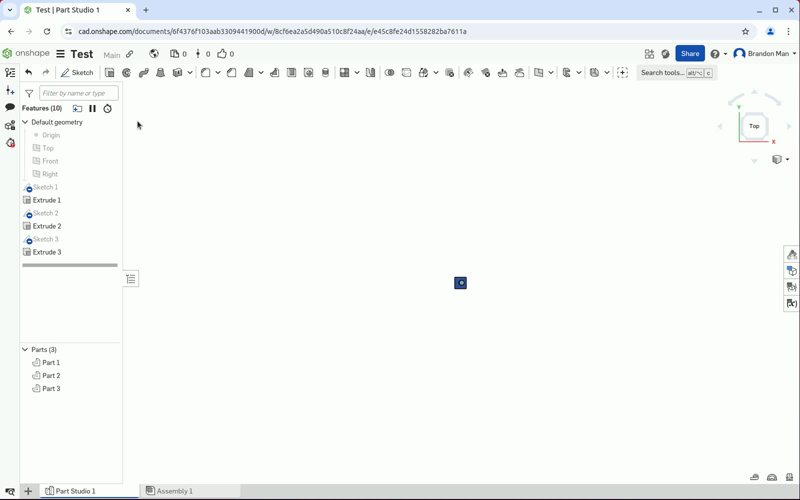
key(shift+h)
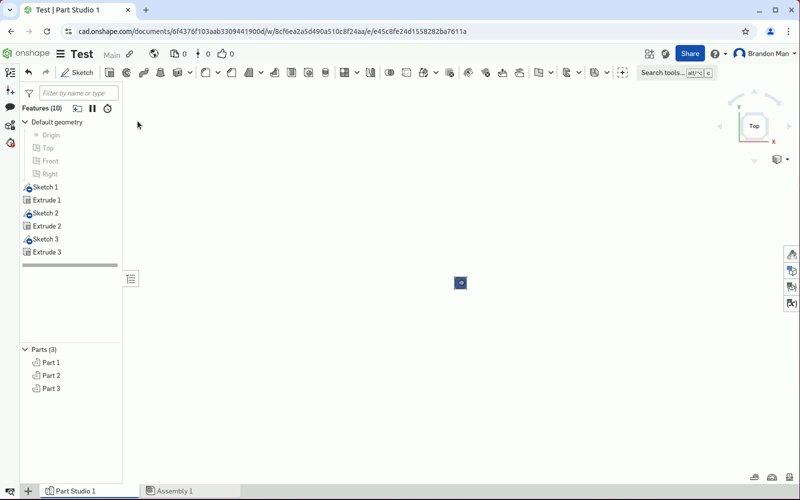
key(shift+h)
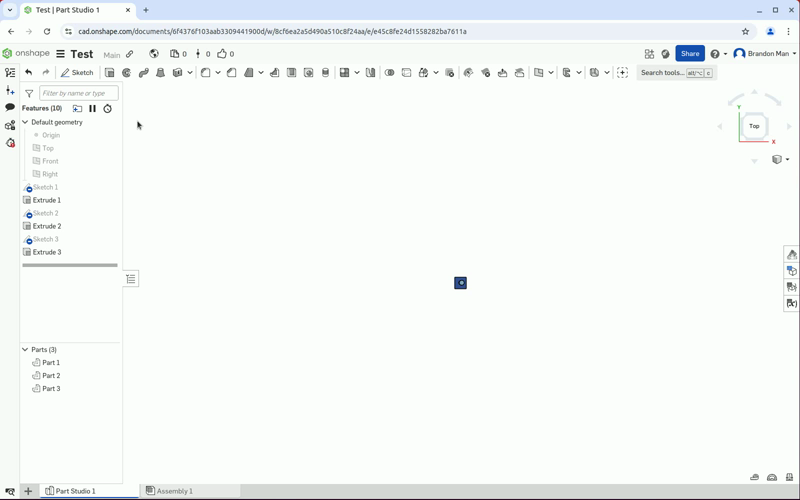
mouse_move(73, 189)
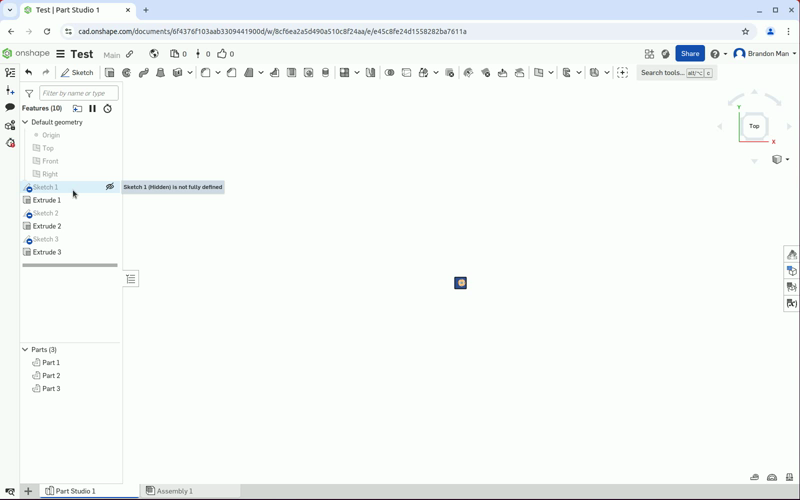
click(73, 189)
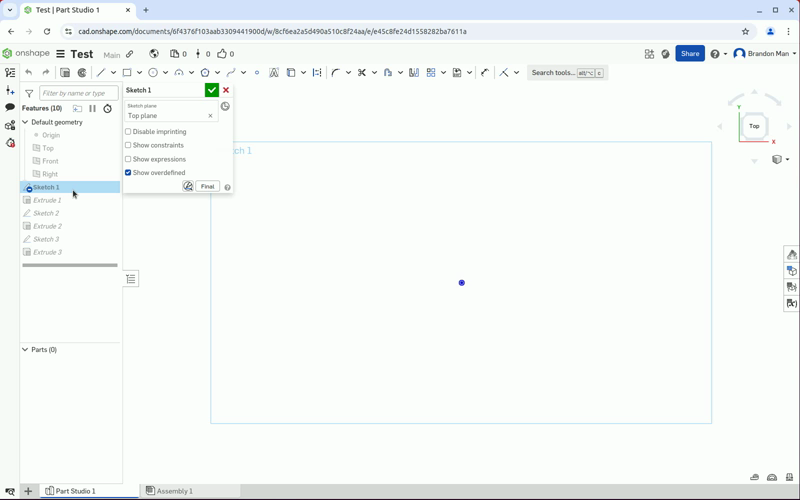
mouse_move(229, 92)
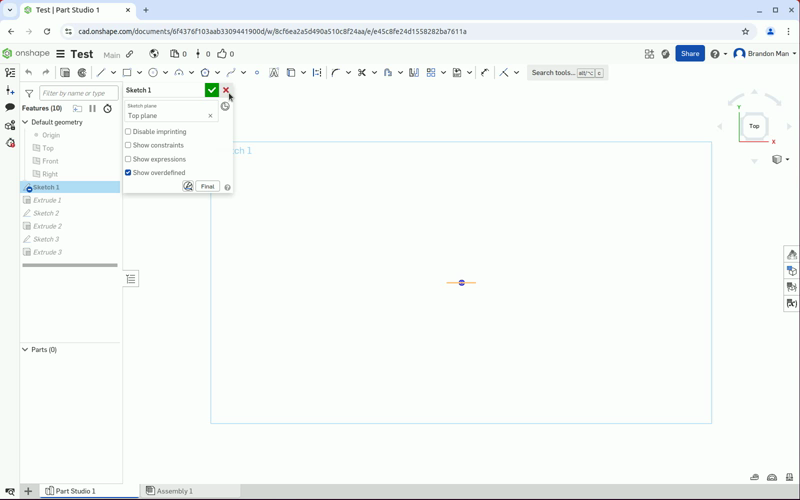
click(229, 92)
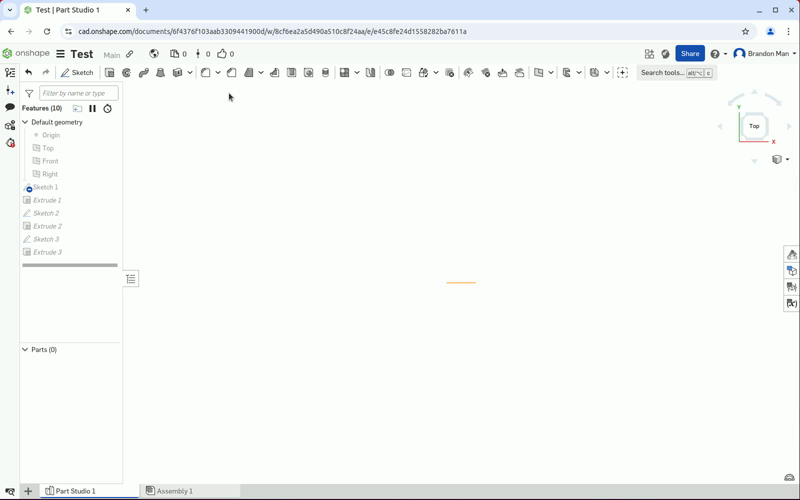
mouse_move(73, 352)
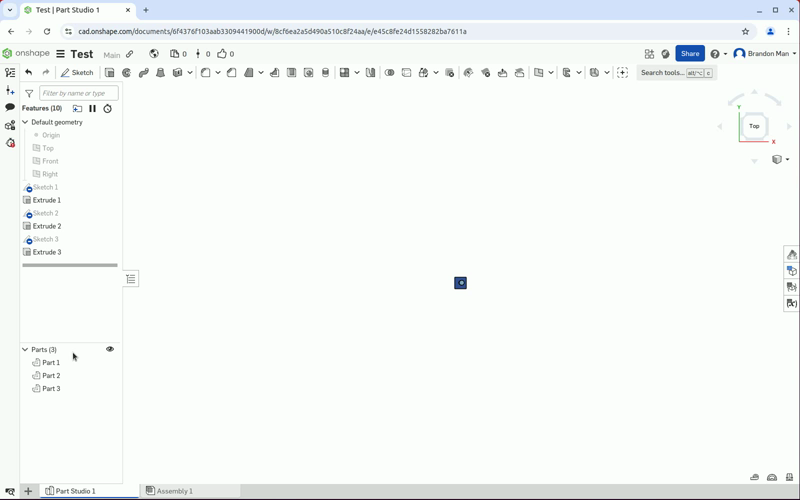
key(y)
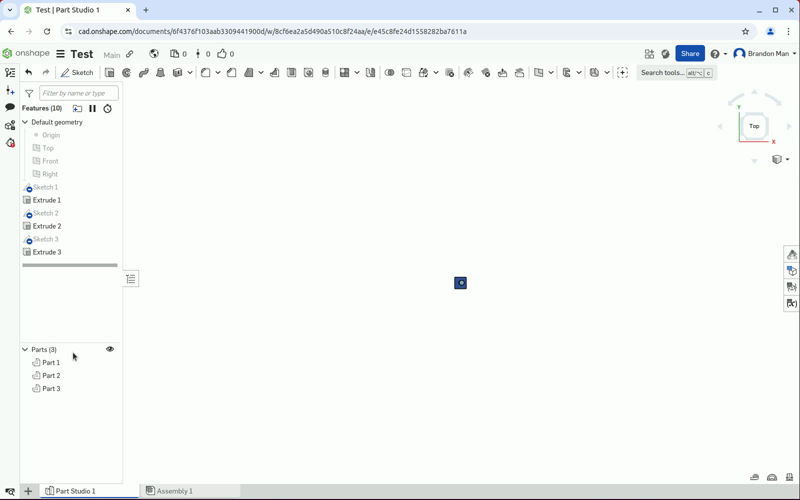
key(shift+p)
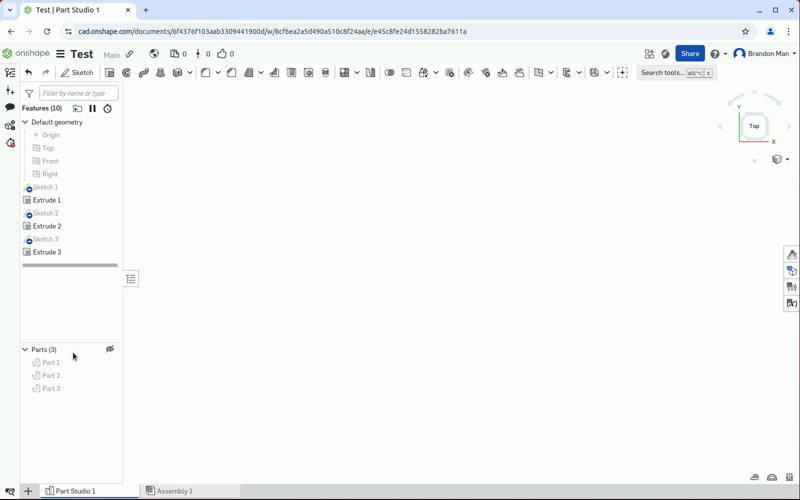
key(space)
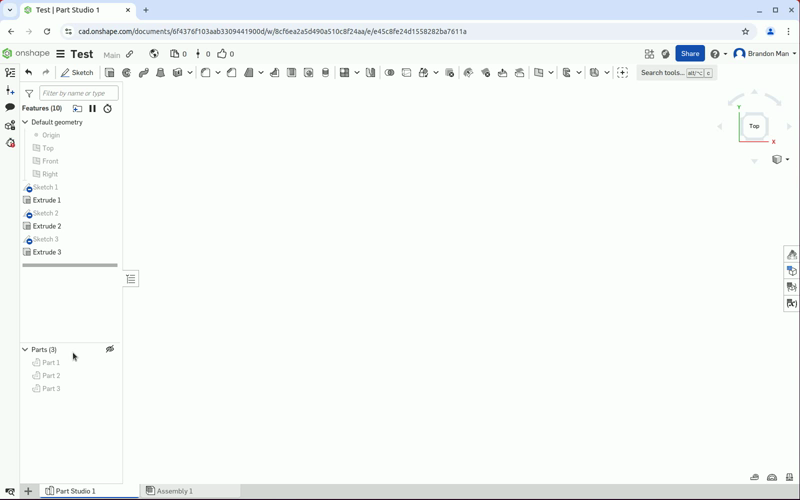
key_down(shift)
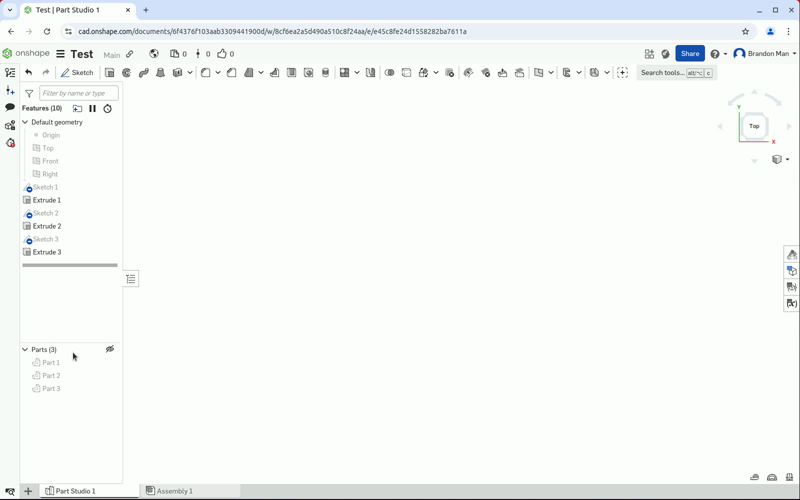
key(up)
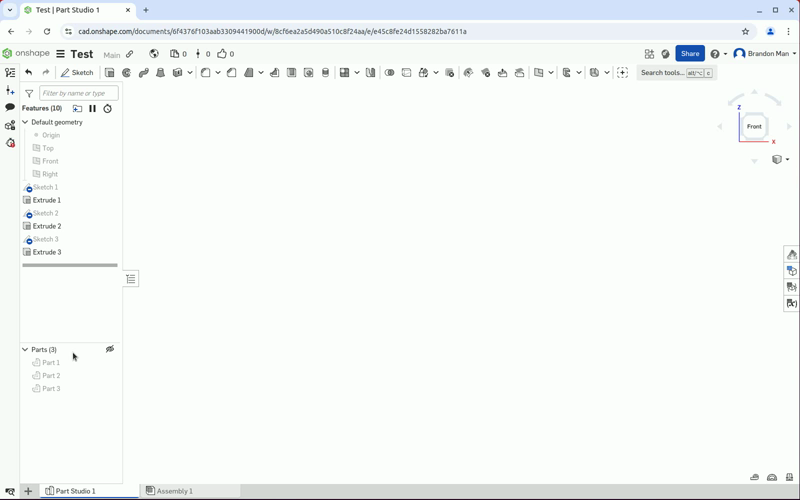
key_up(shift)
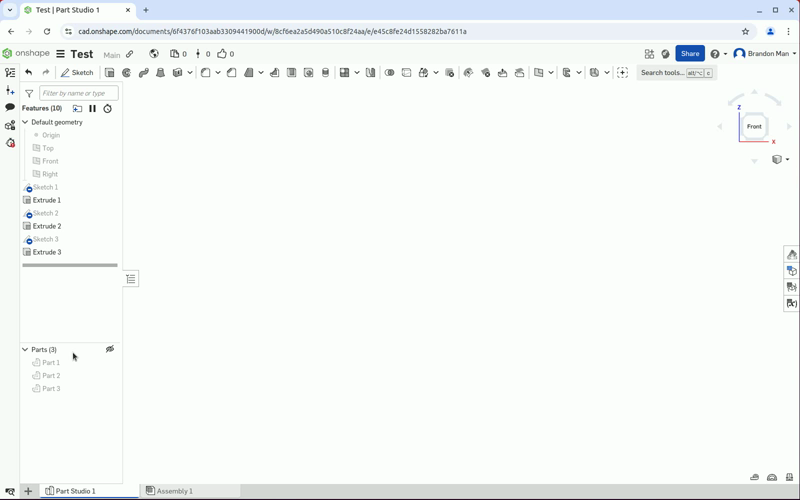
key(space)
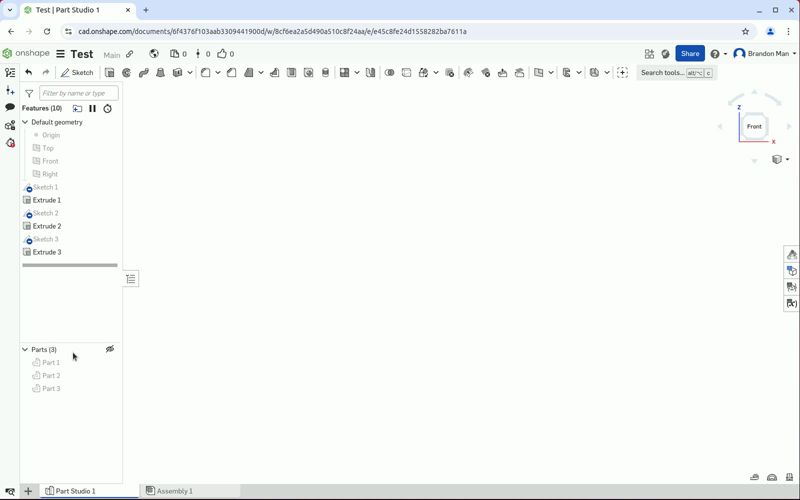
key_down(shift)
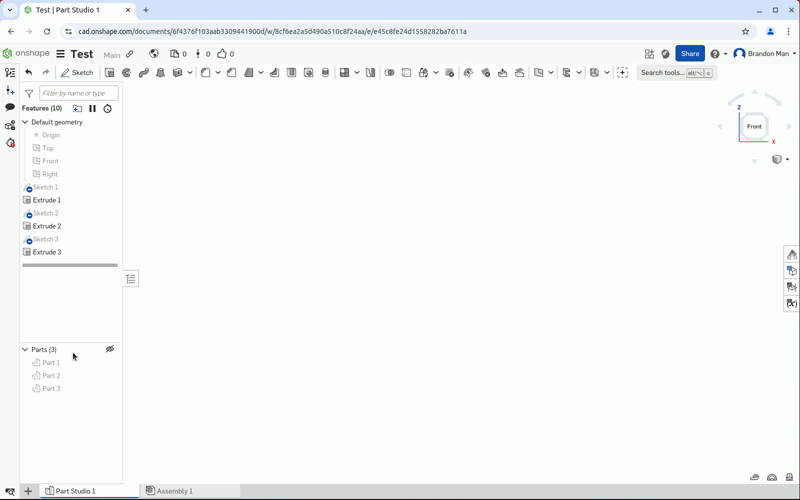
key(left)
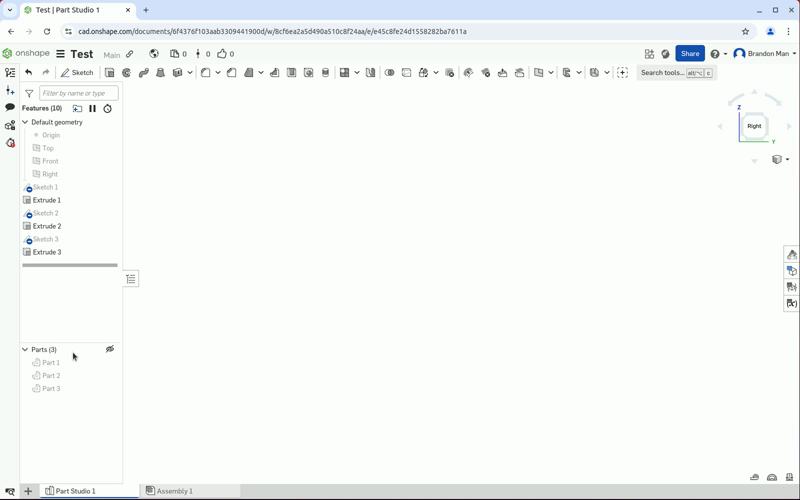
key_up(shift)
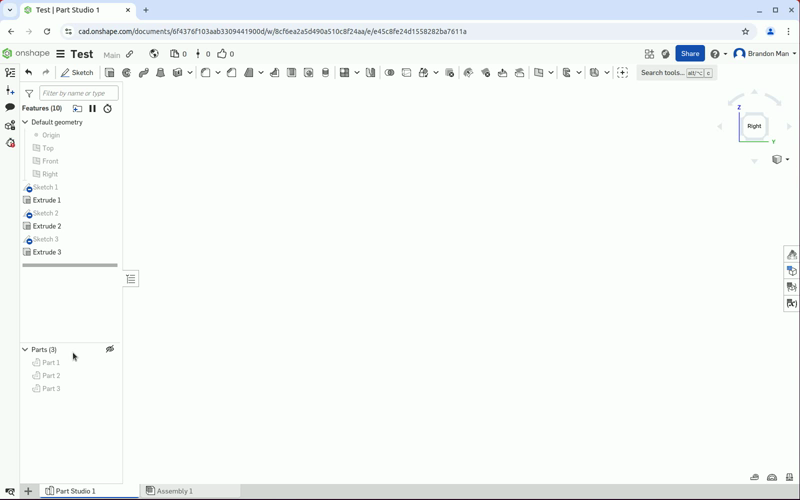
mouse_move(73, 352)
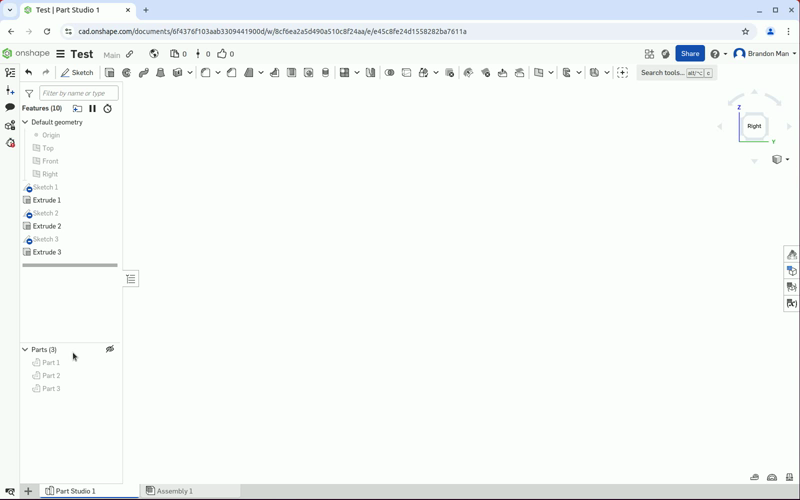
key(shift+y)
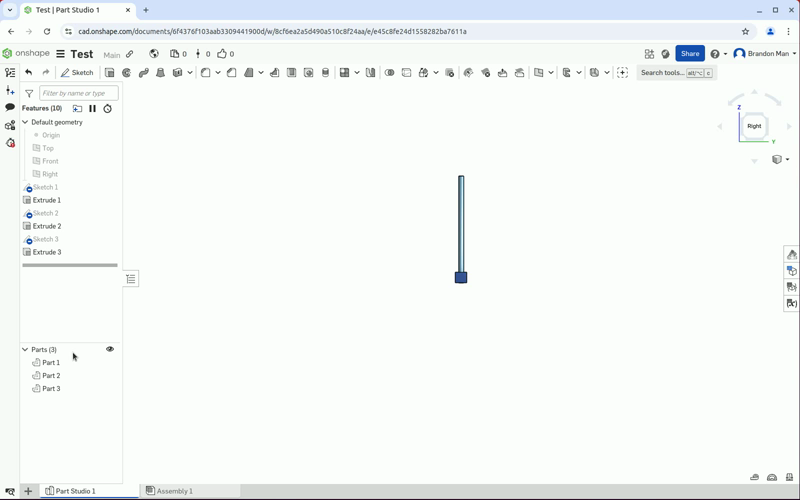
mouse_move(541, 75)
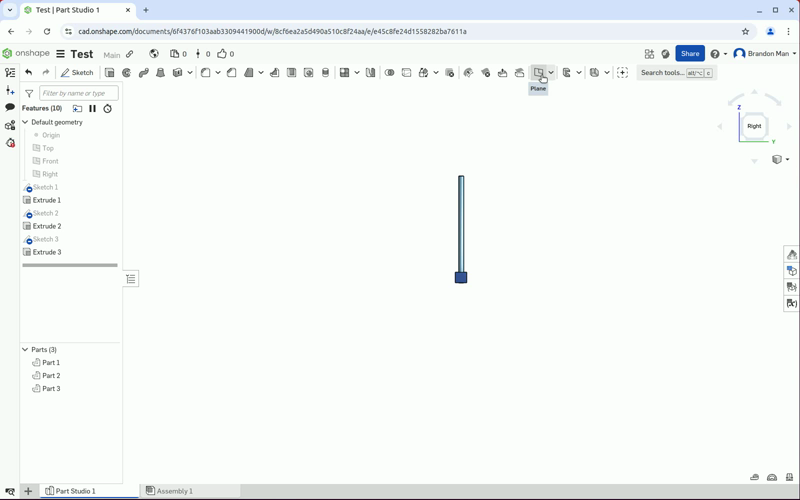
click(541, 75)
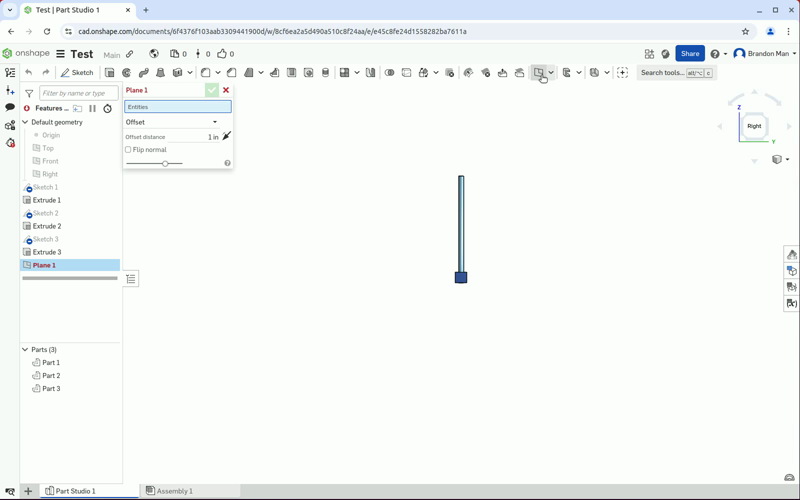
mouse_move(73, 176)
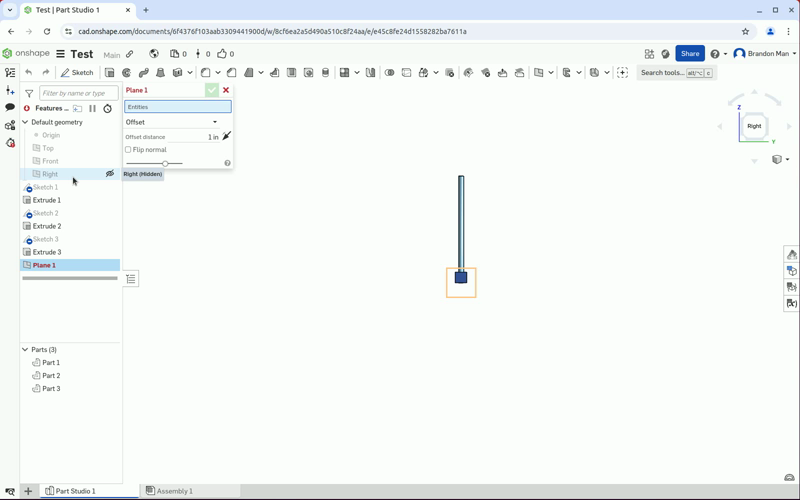
click(73, 176)
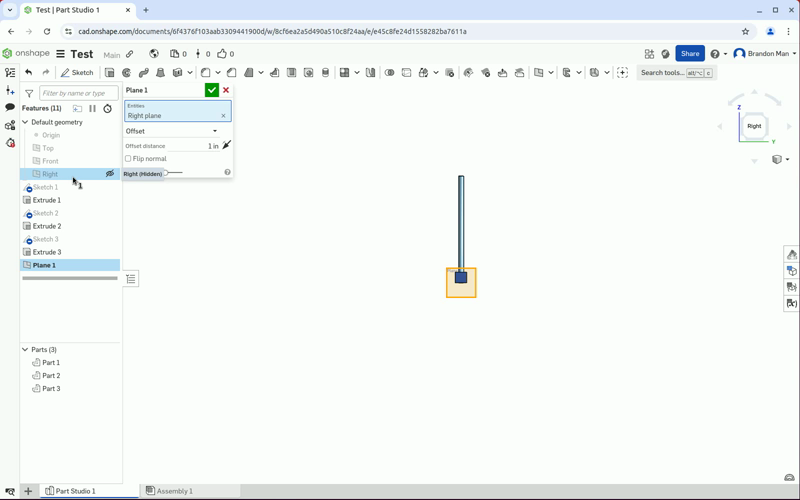
key(tab, 2)
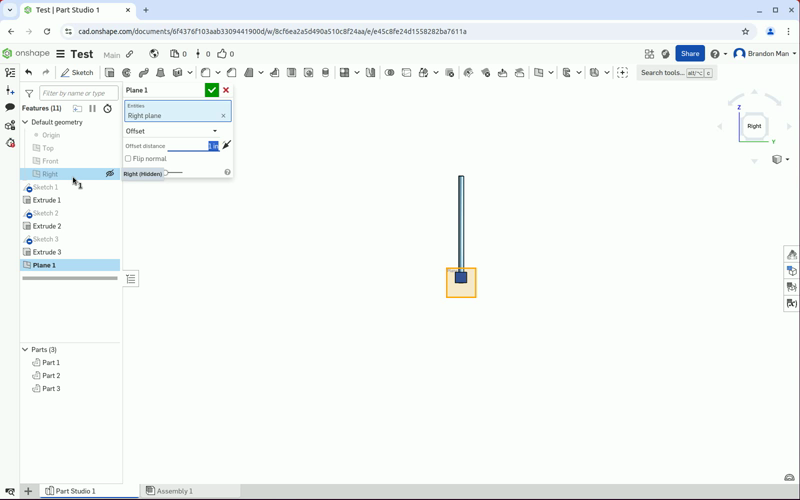
text(1.202)
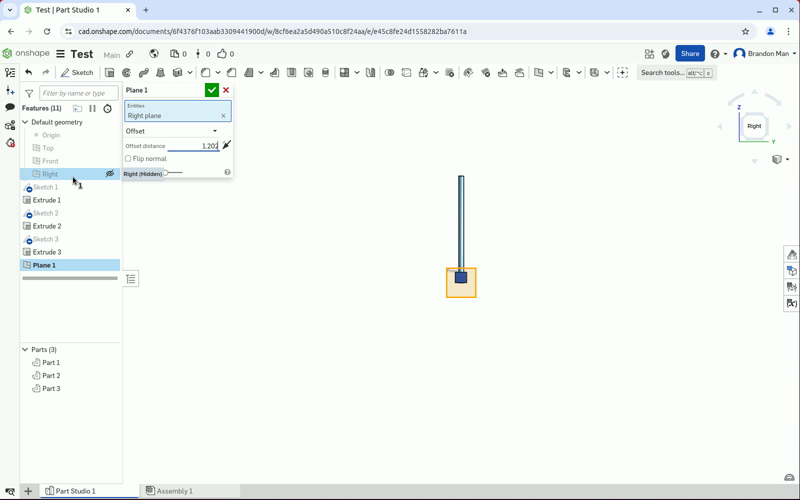
key(enter, 2)
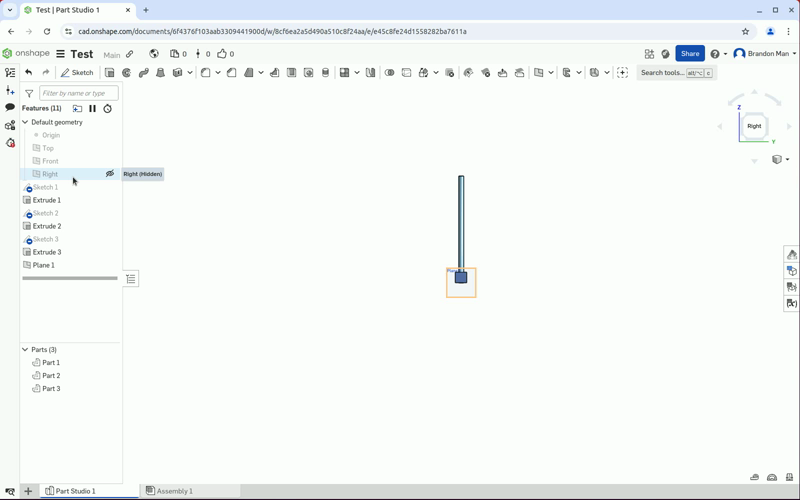
key(shift+s)
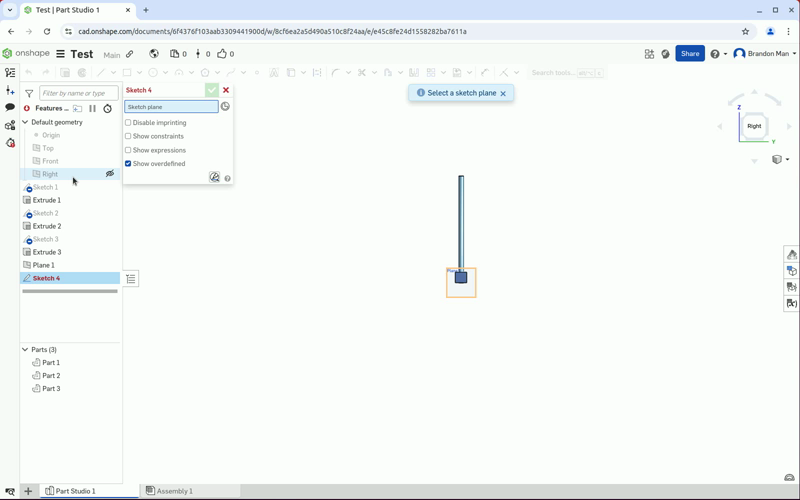
mouse_move(73, 267)
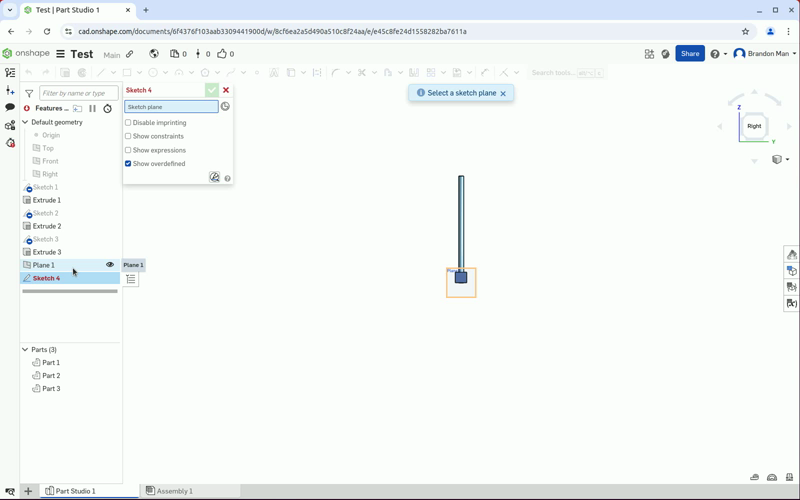
click(73, 267)
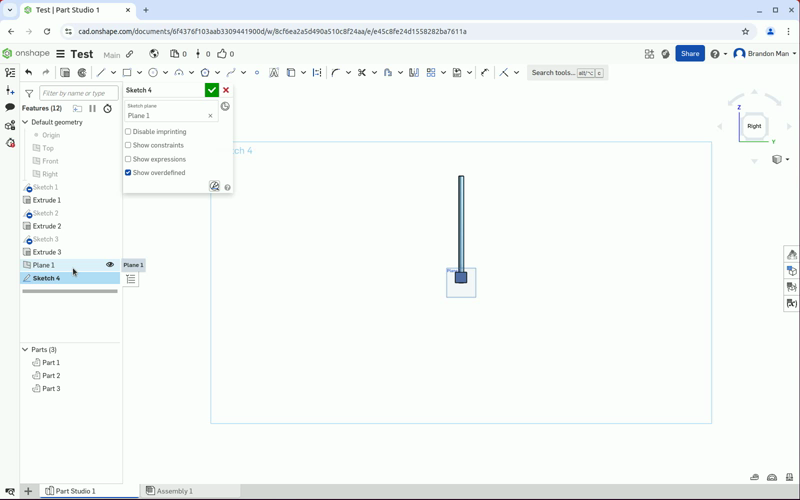
mouse_move(73, 352)
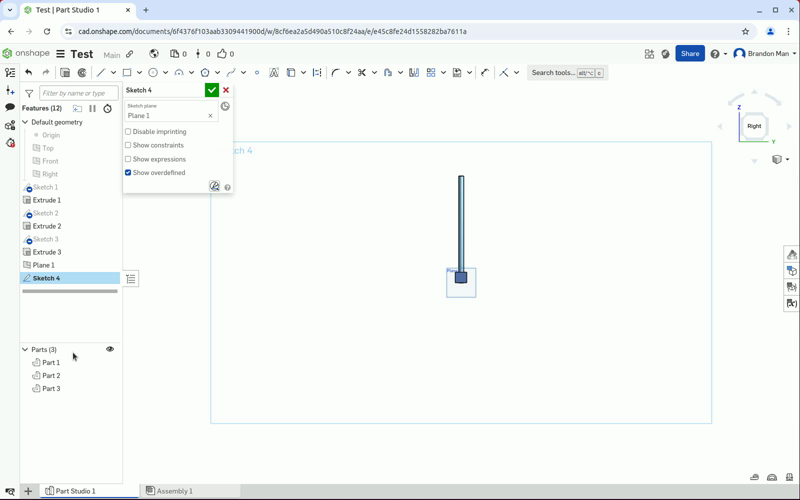
key(y)
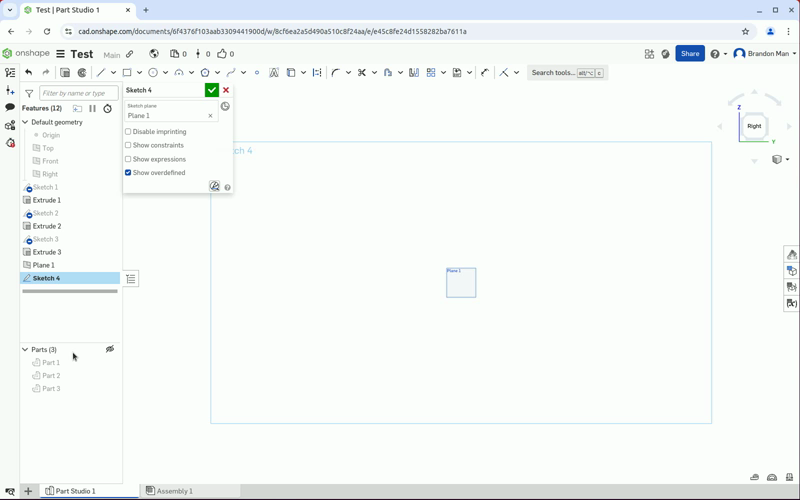
key(c)
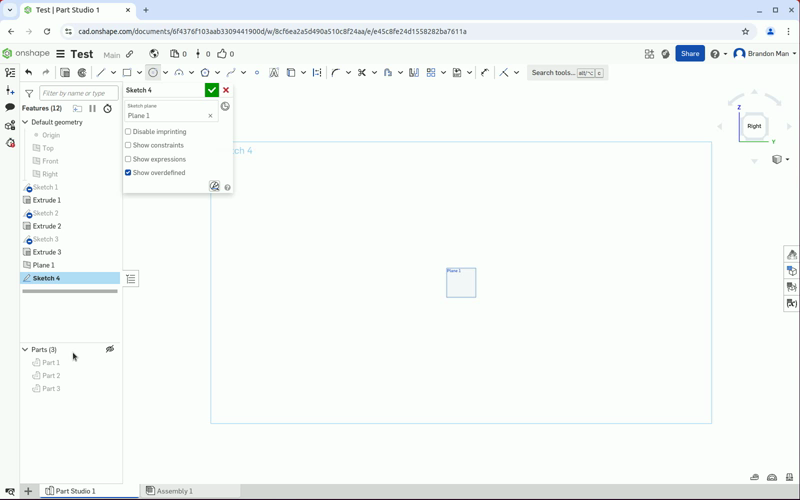
key_down(shift)
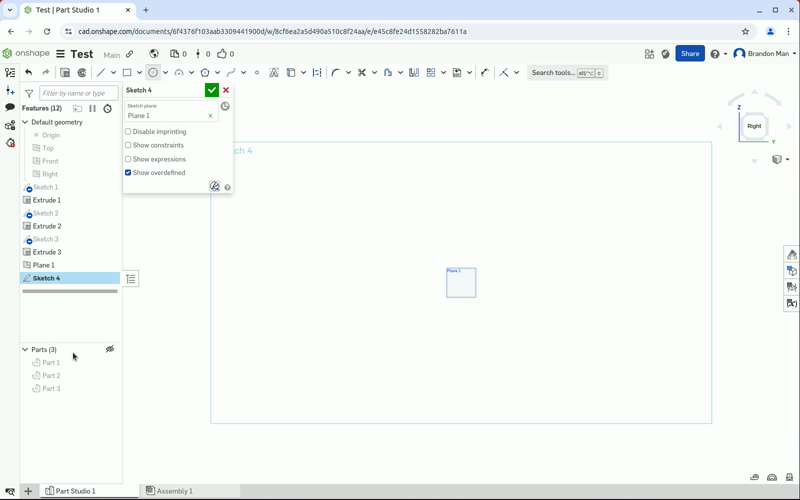
mouse_move(461, 276)
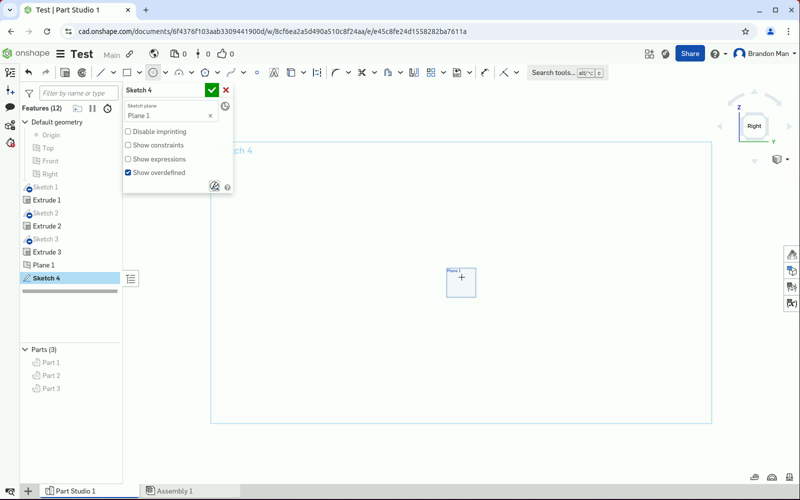
click(461, 276)
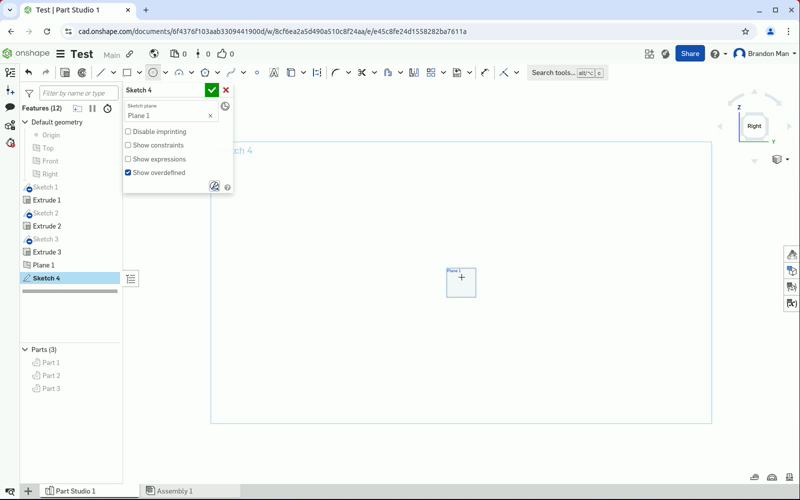
key_up(shift)
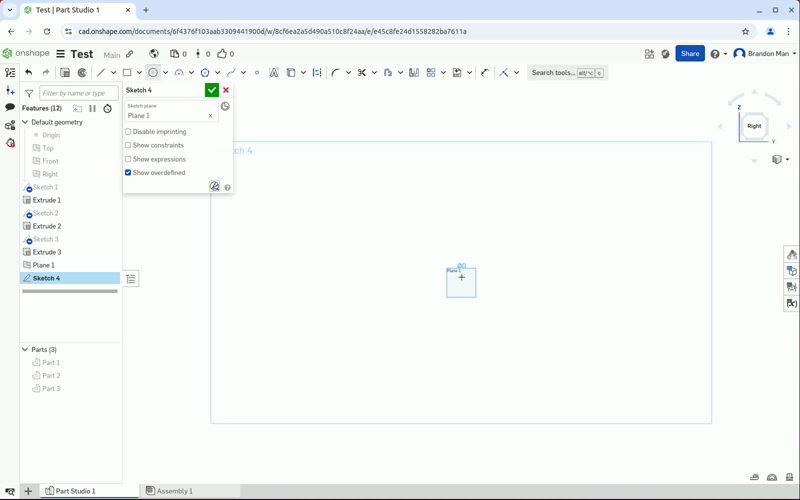
mouse_move(464, 276)
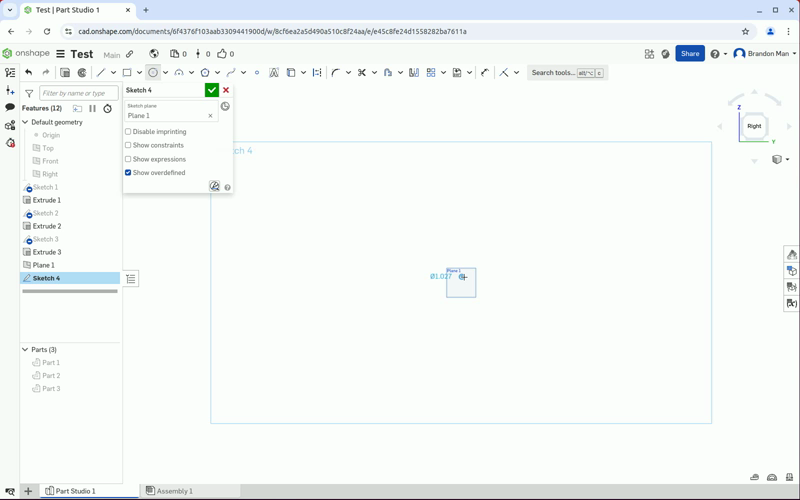
scroll(6)
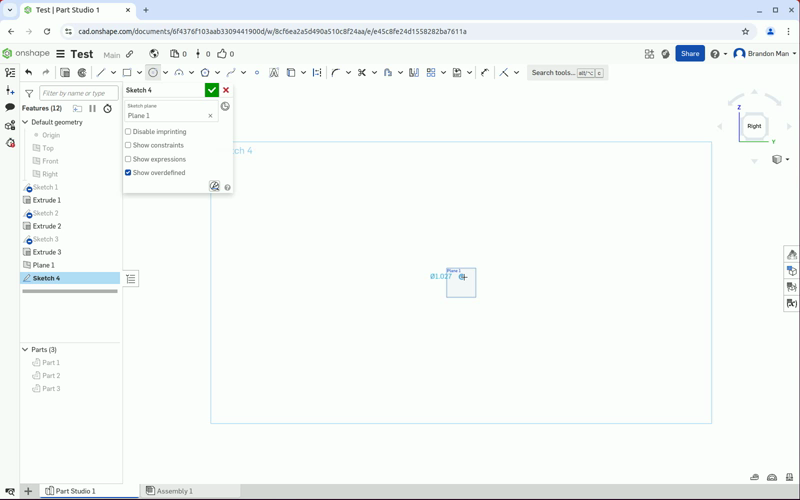
scroll(6)
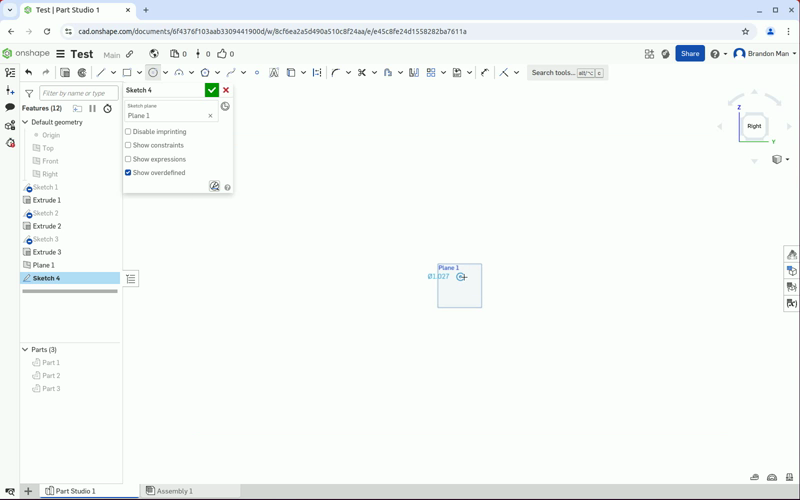
scroll(6)
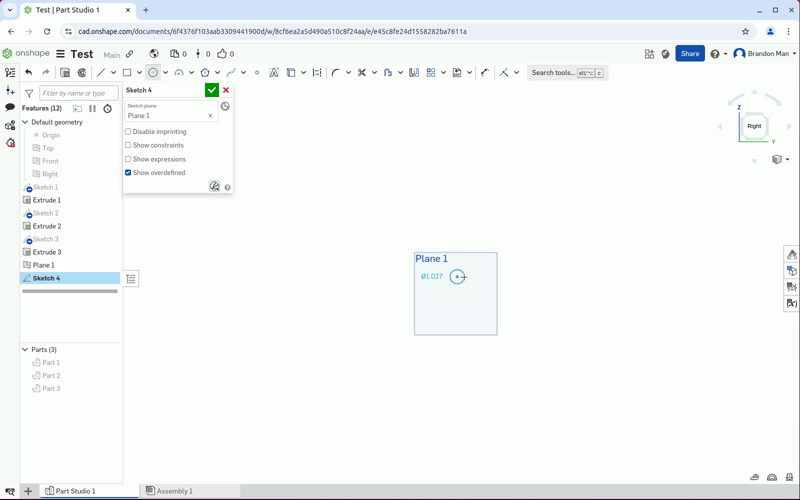
scroll(6)
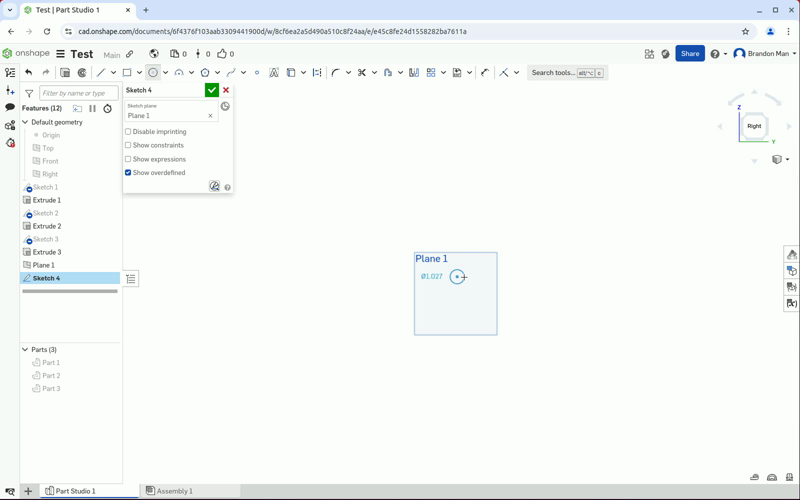
scroll(6)
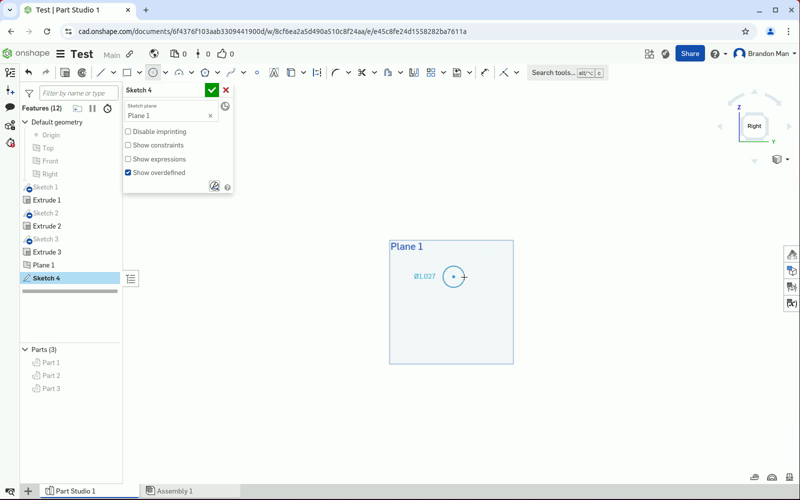
scroll(6)
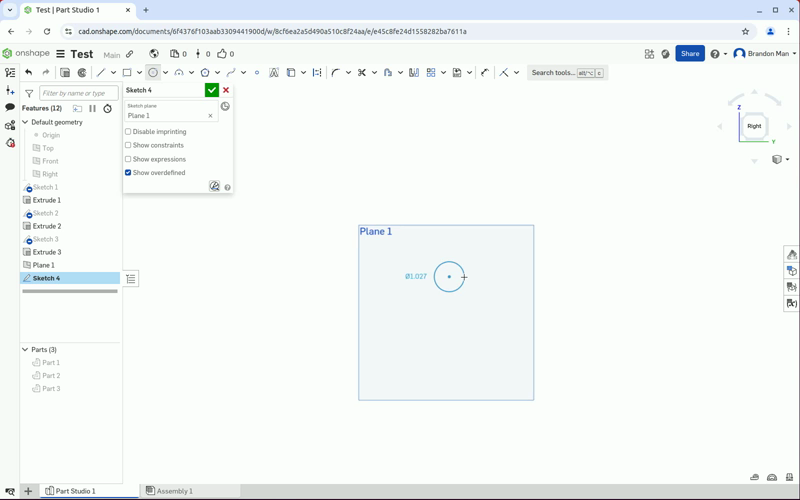
scroll(6)
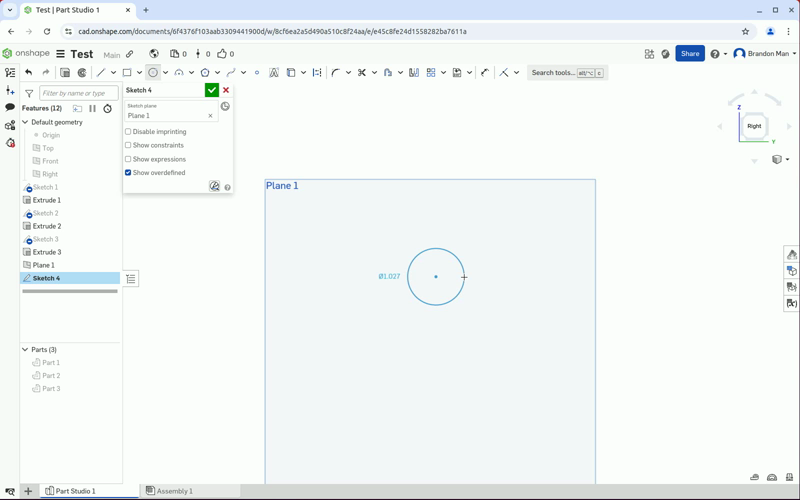
click(464, 276)
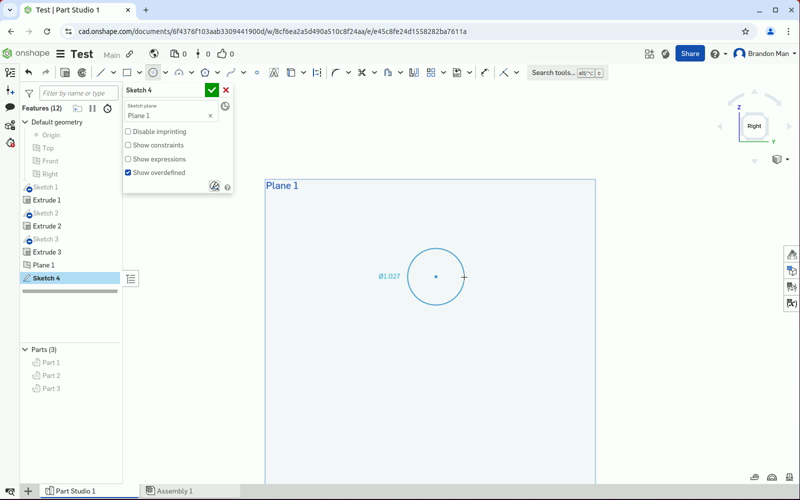
scroll(-6)
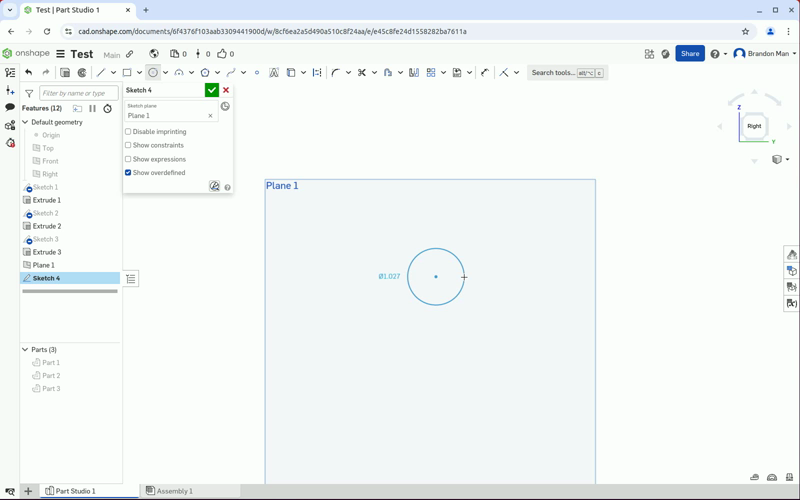
scroll(-6)
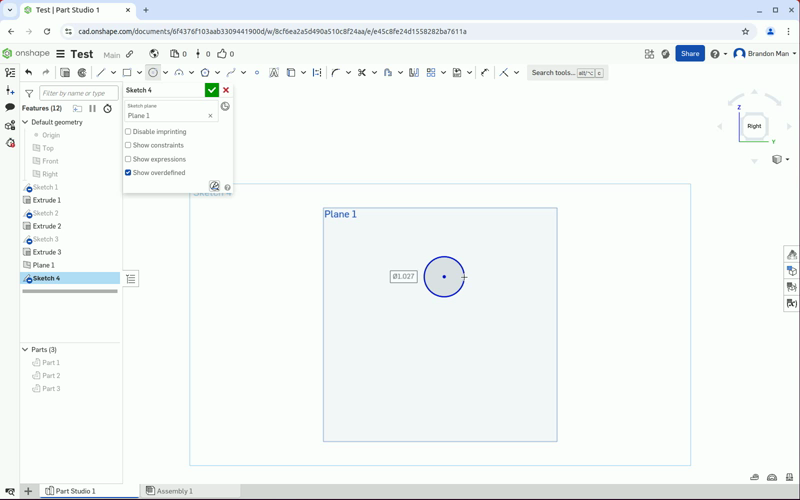
scroll(-6)
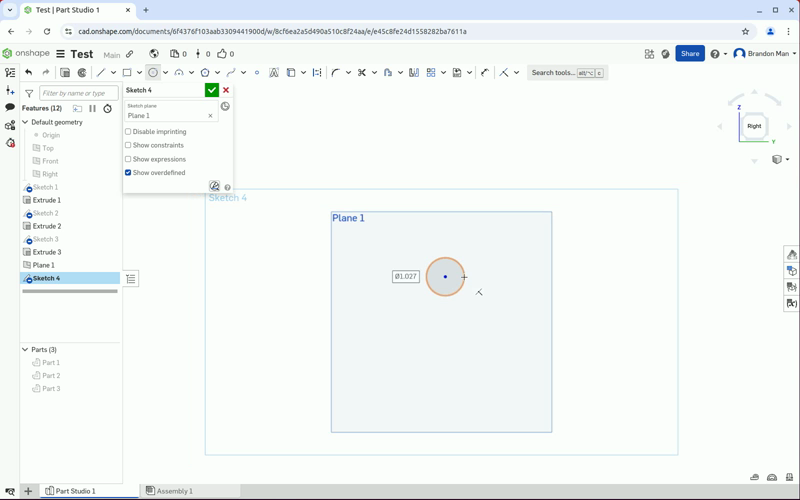
scroll(-6)
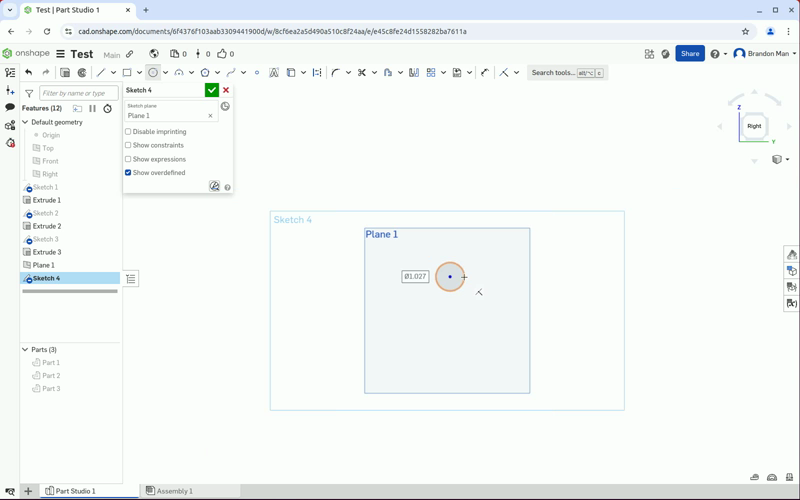
scroll(-6)
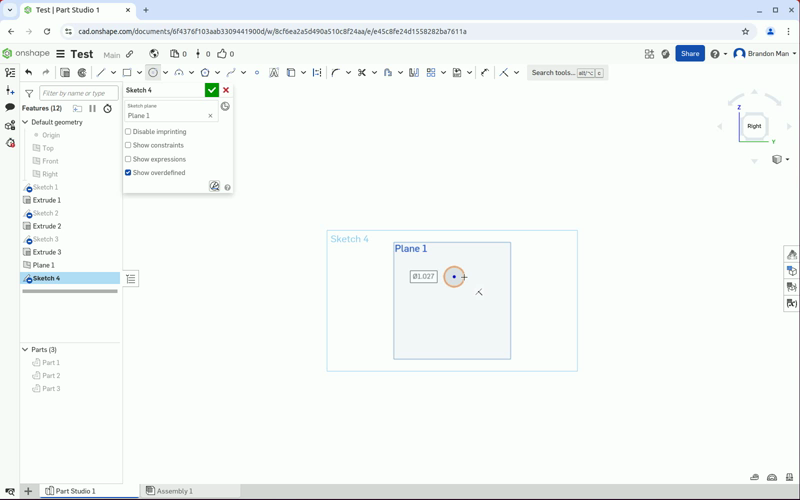
scroll(-6)
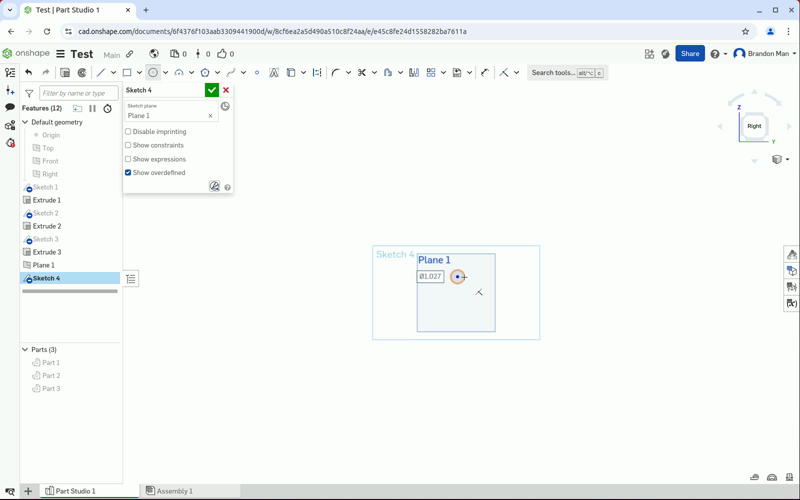
scroll(-6)
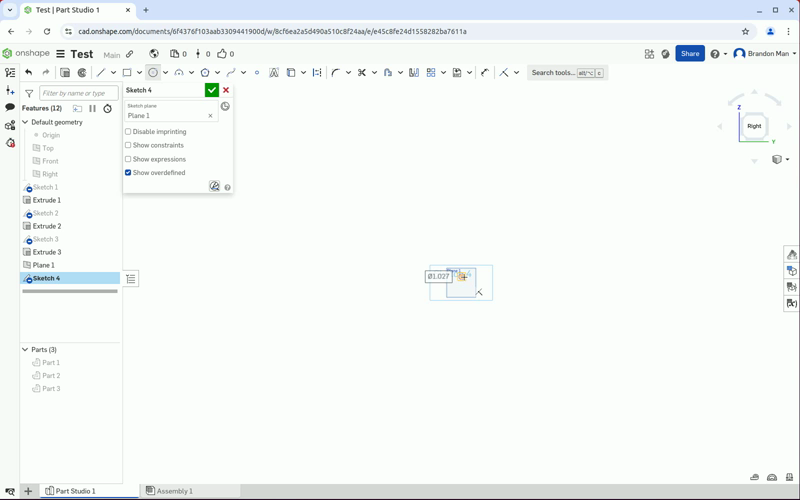
key(esc)
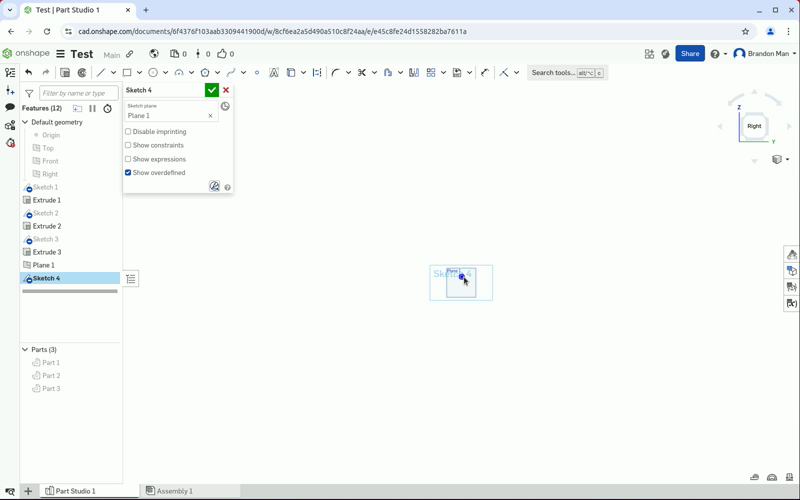
mouse_move(464, 276)
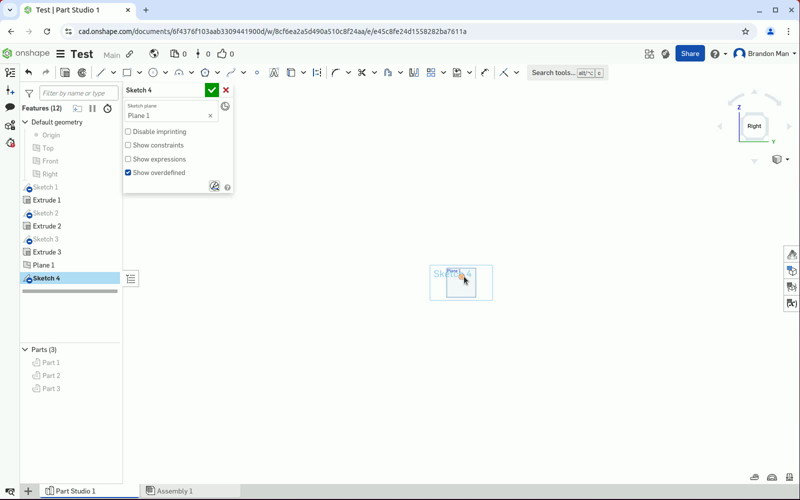
scroll(6)
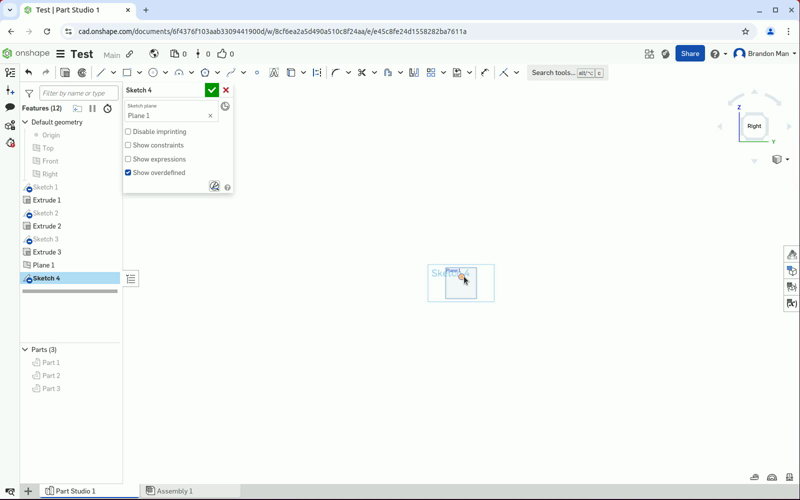
scroll(6)
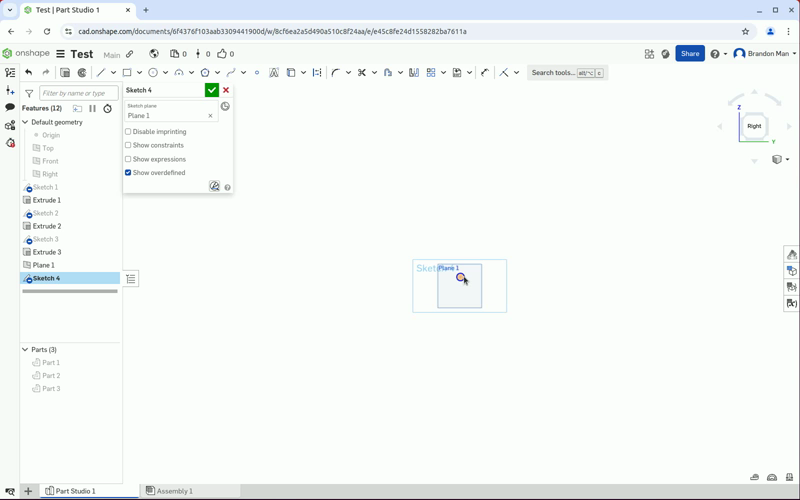
scroll(6)
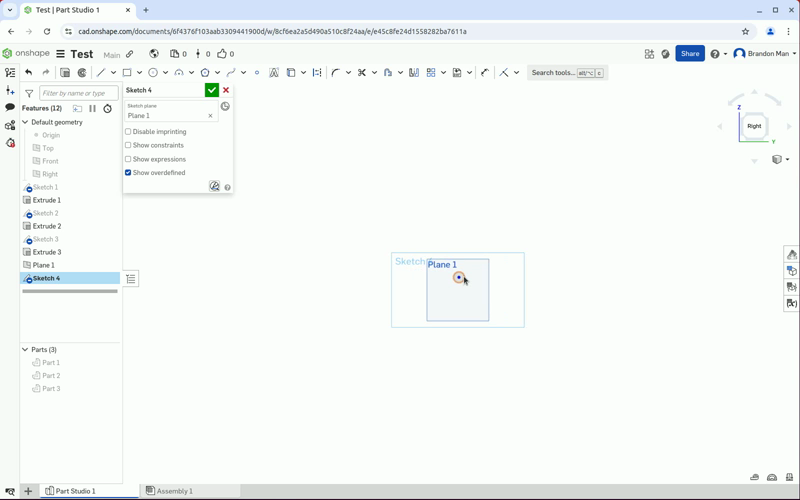
scroll(6)
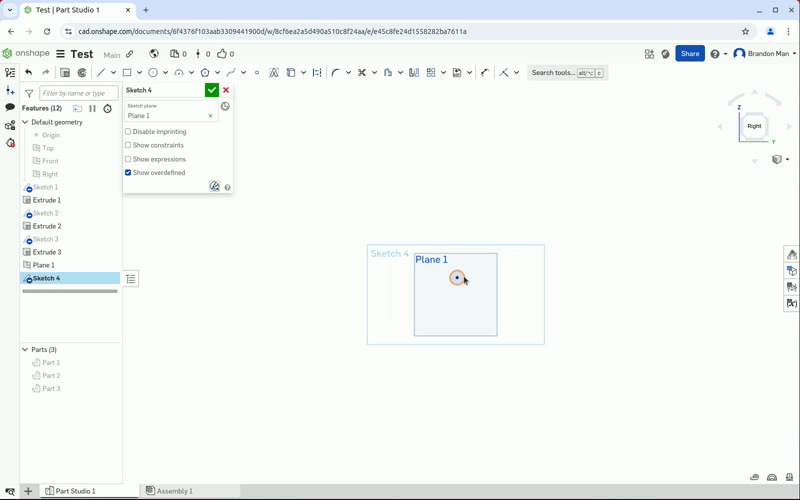
scroll(6)
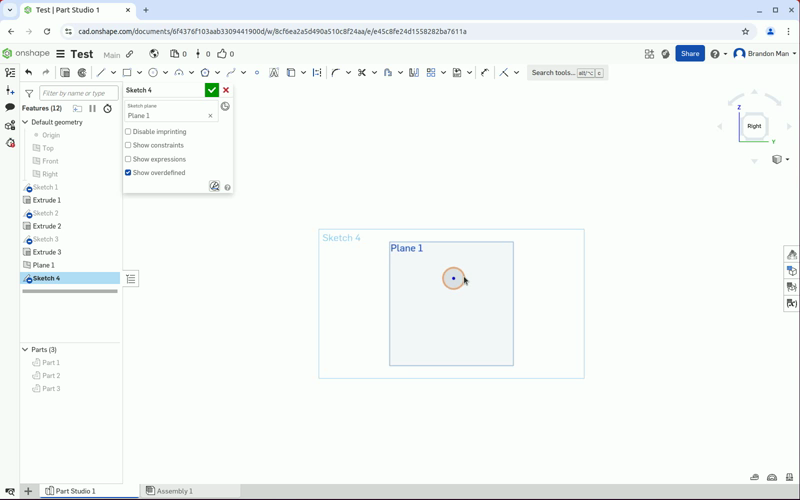
scroll(6)
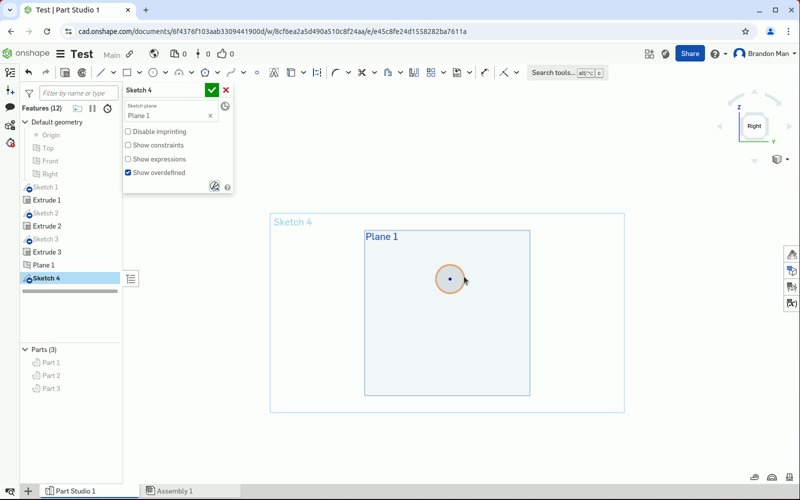
scroll(6)
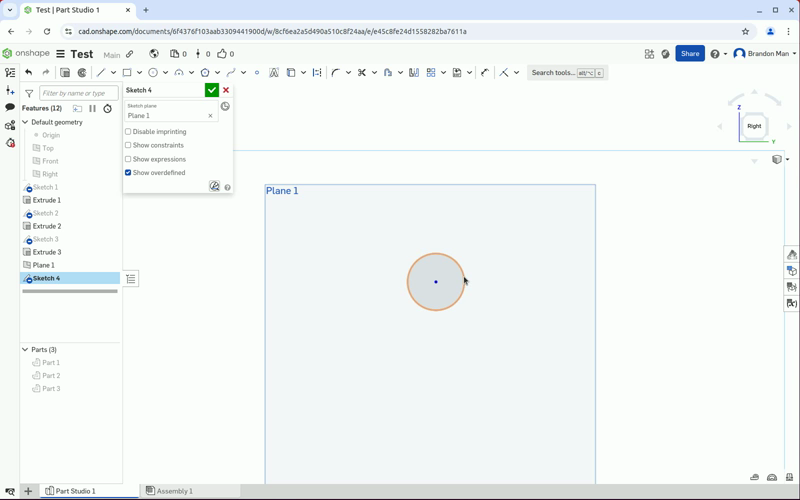
click(464, 276)
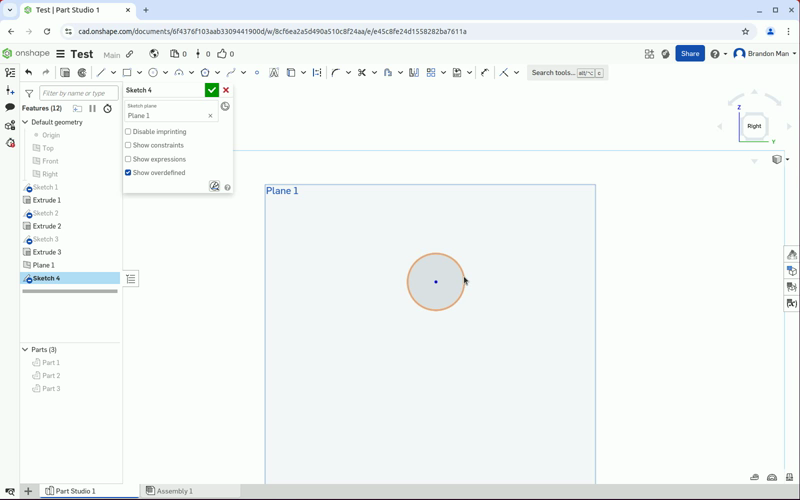
scroll(-6)
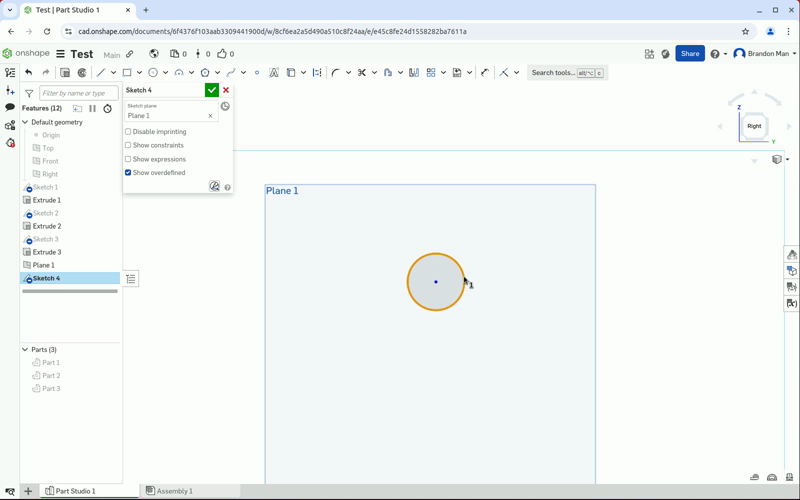
scroll(-6)
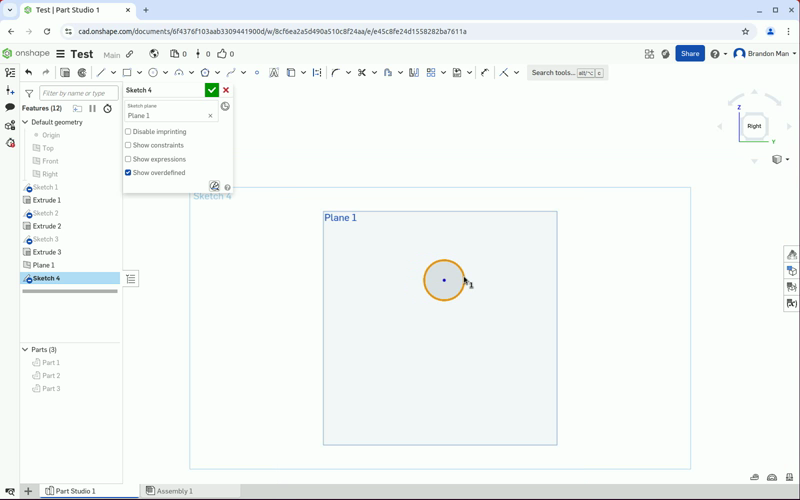
scroll(-6)
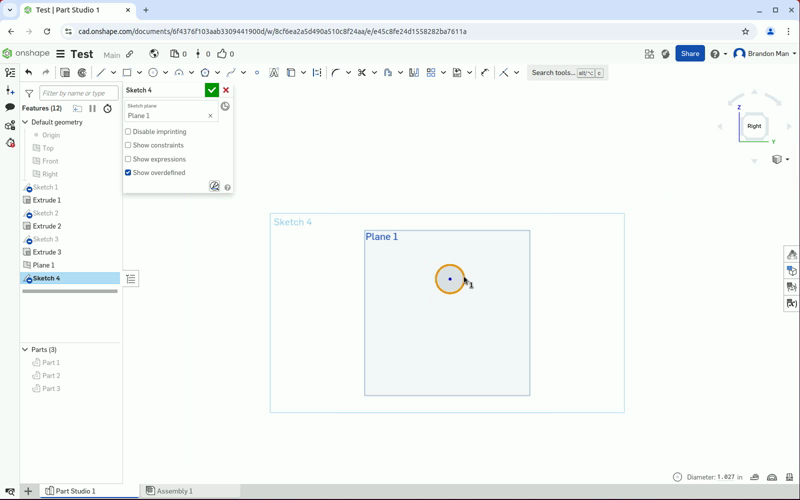
scroll(-6)
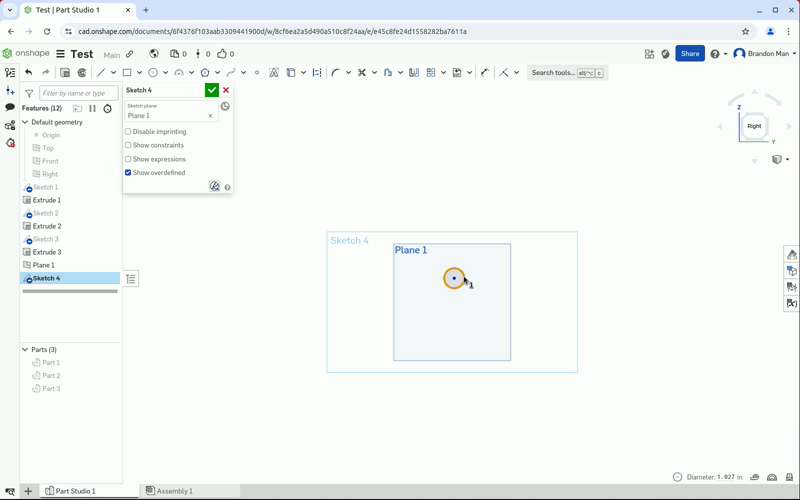
scroll(-6)
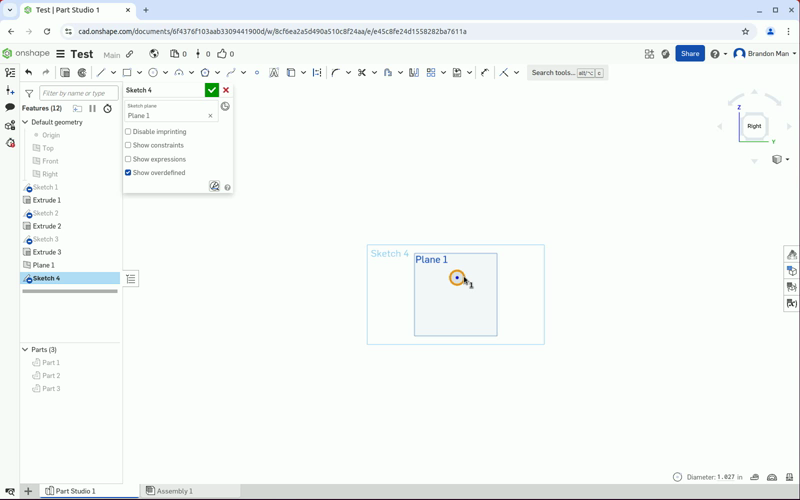
scroll(-6)
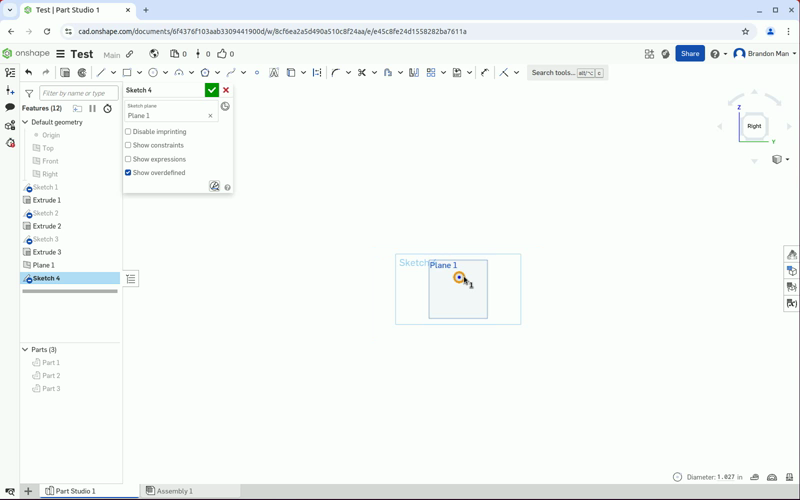
scroll(-6)
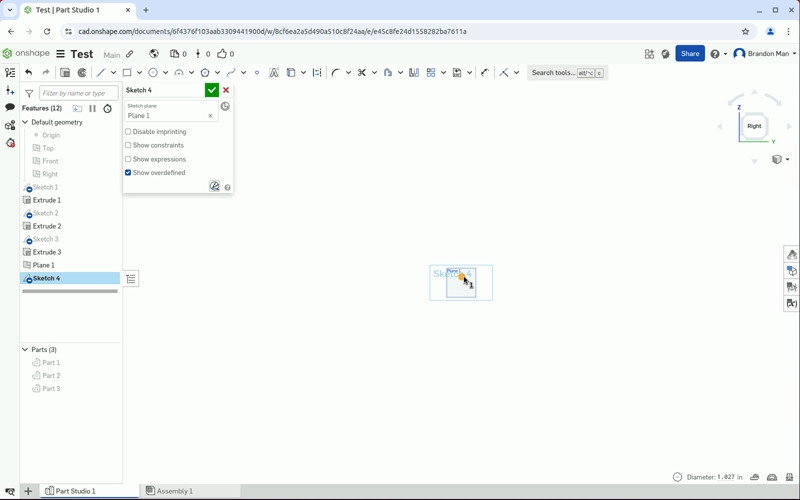
mouse_move(73, 352)
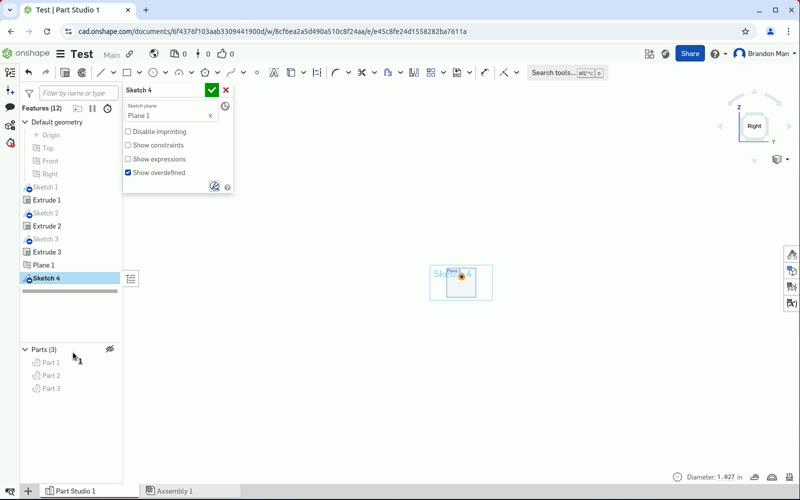
key(shift+y)
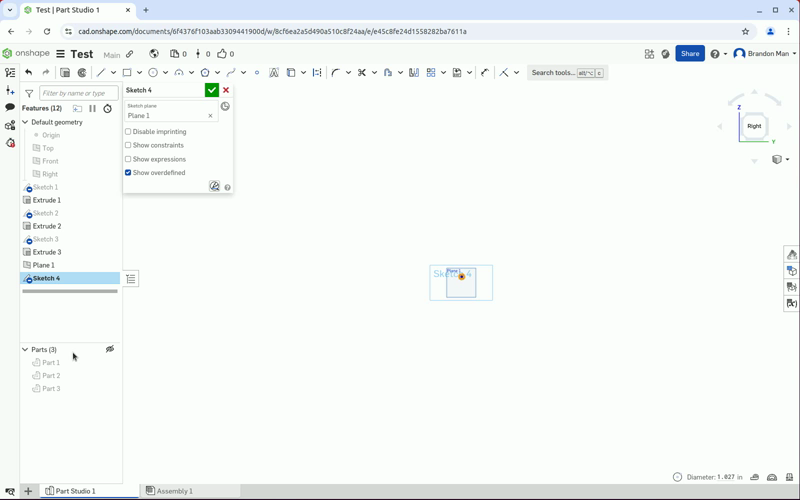
key(shift+e)
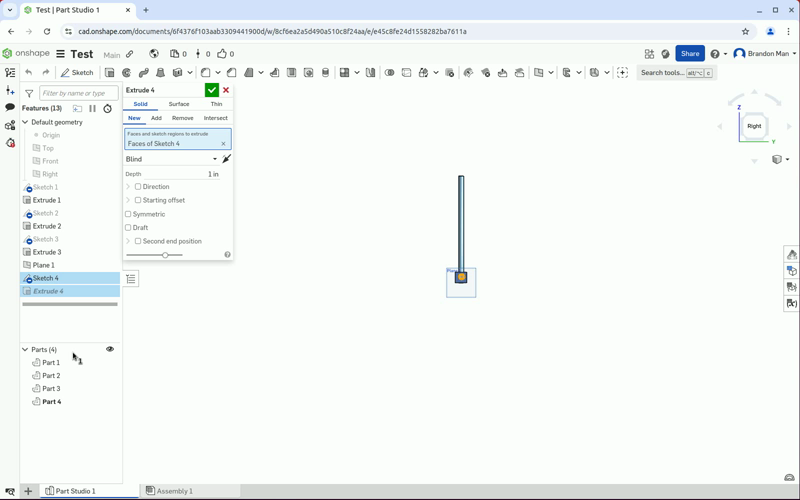
mouse_move(143, 106)
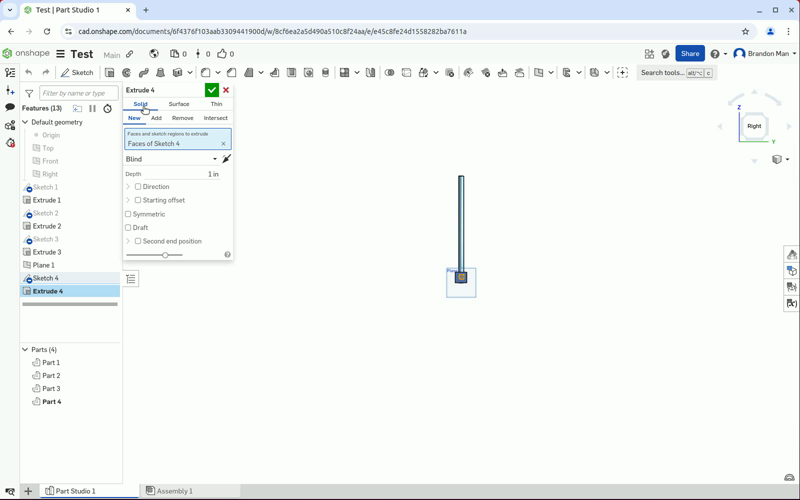
click(143, 106)
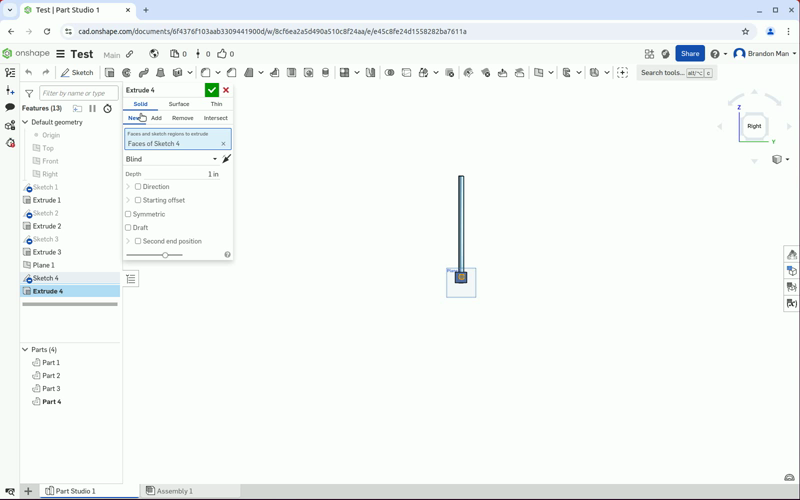
mouse_move(137, 120)
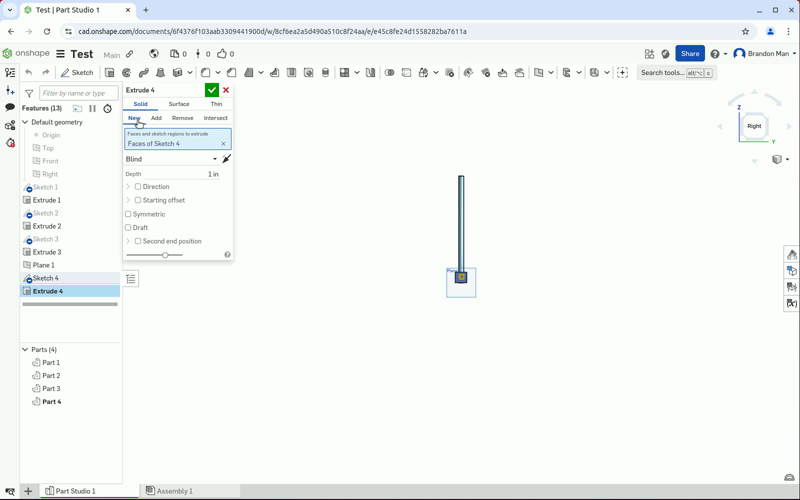
click(137, 120)
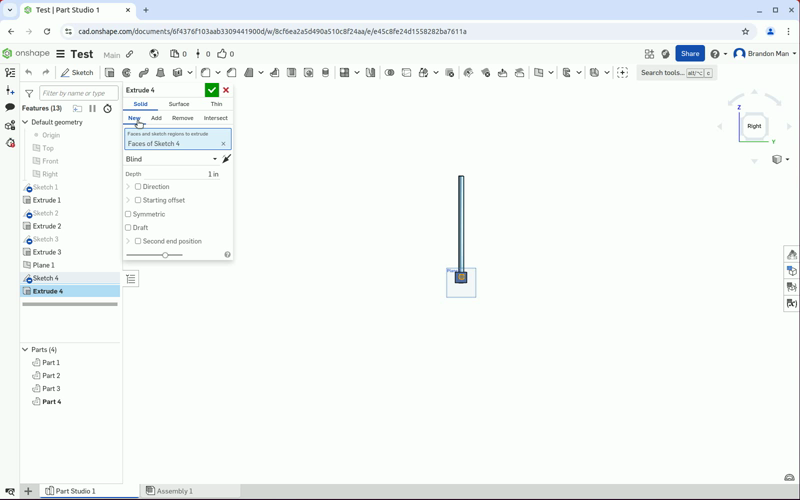
key(tab, 4)
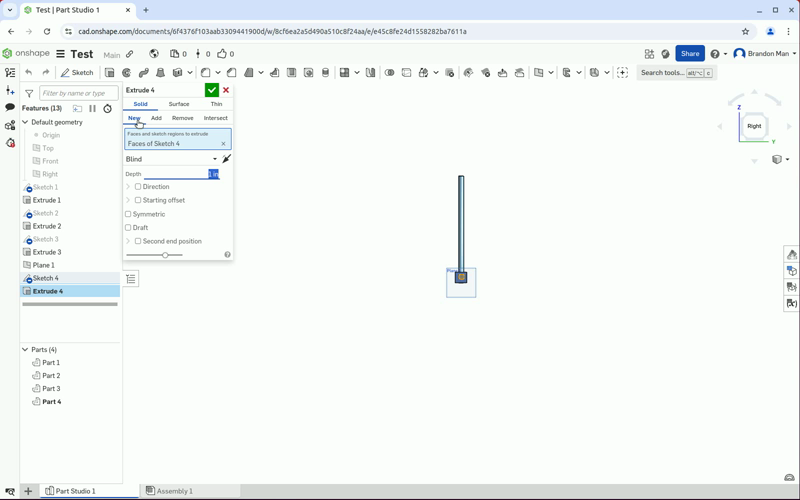
text(21.905)
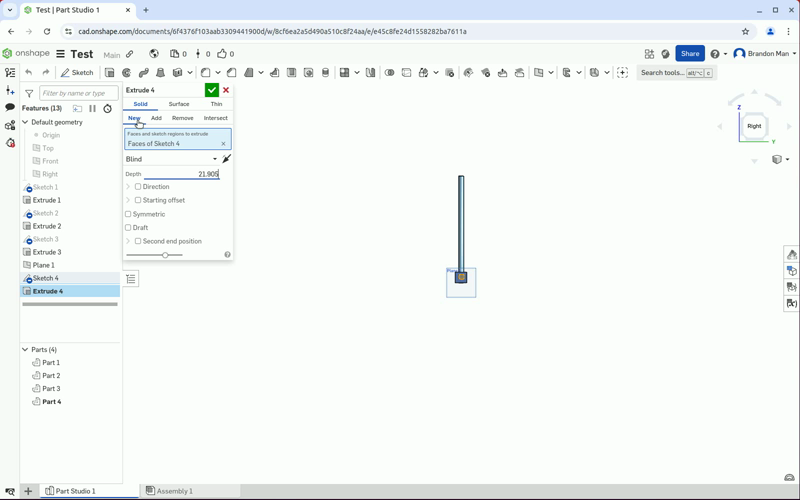
key(enter)
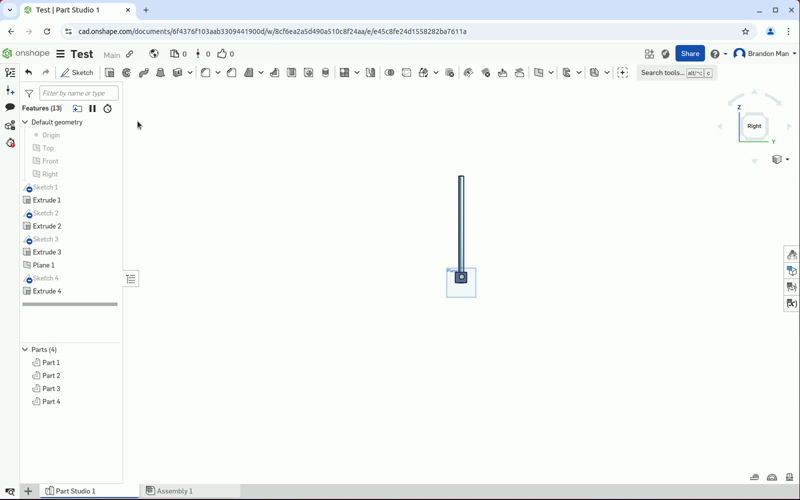
key(shift+h)
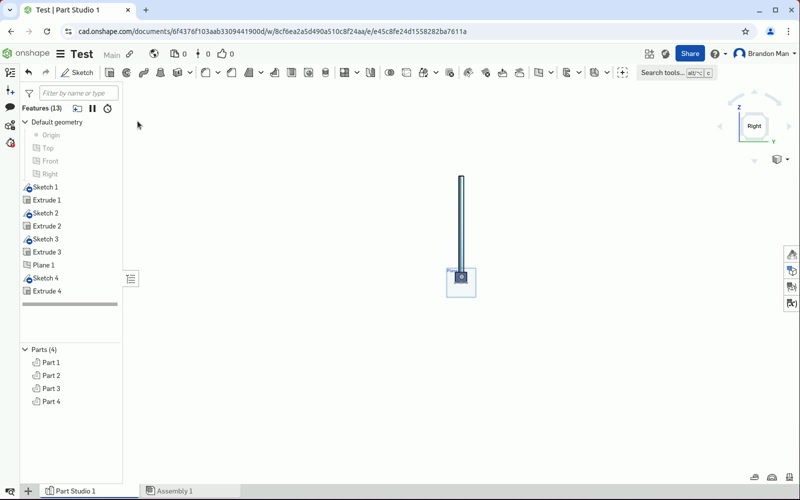
key(shift+h)
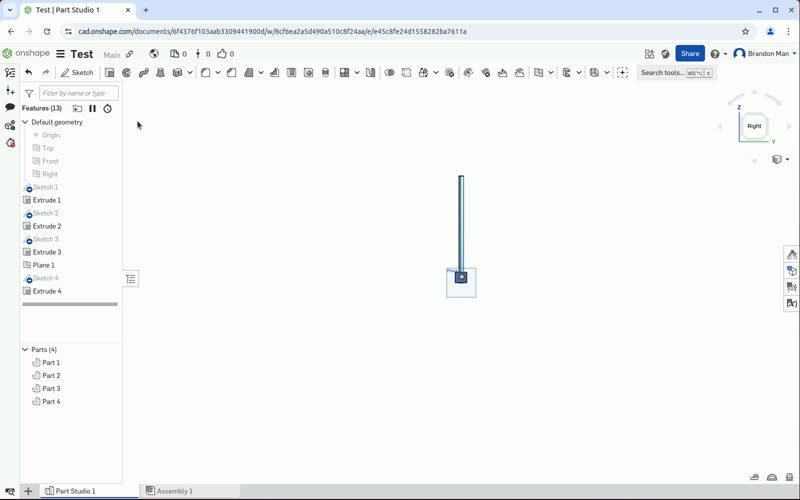
mouse_move(73, 189)
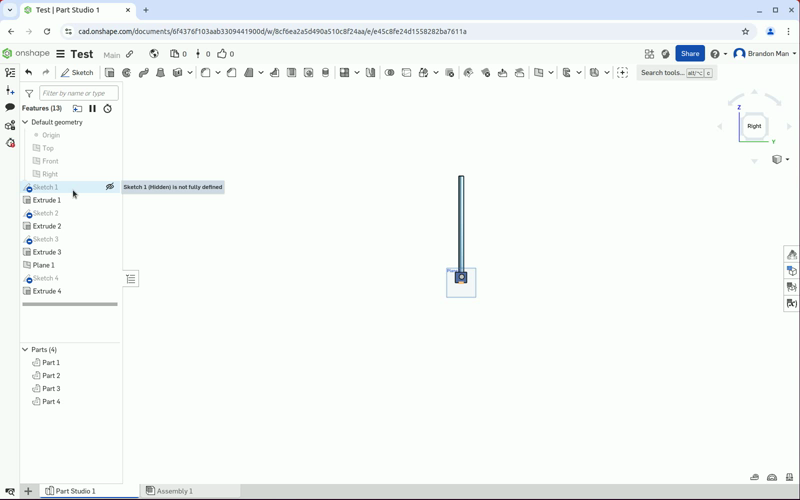
click(73, 189)
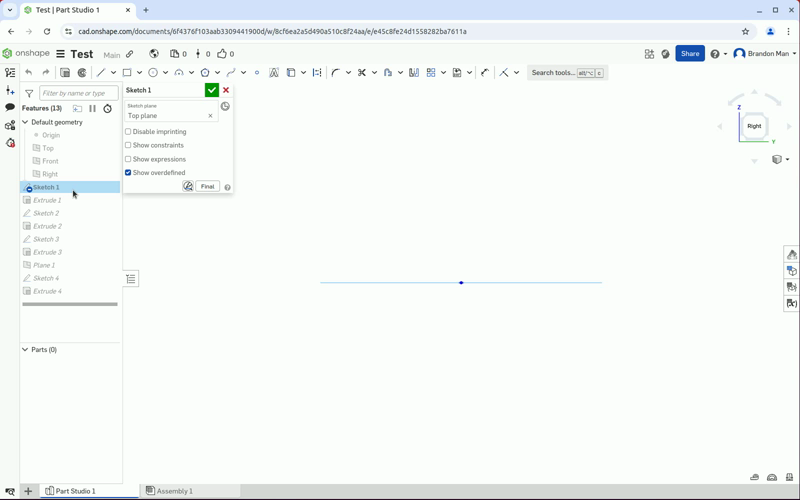
mouse_move(229, 92)
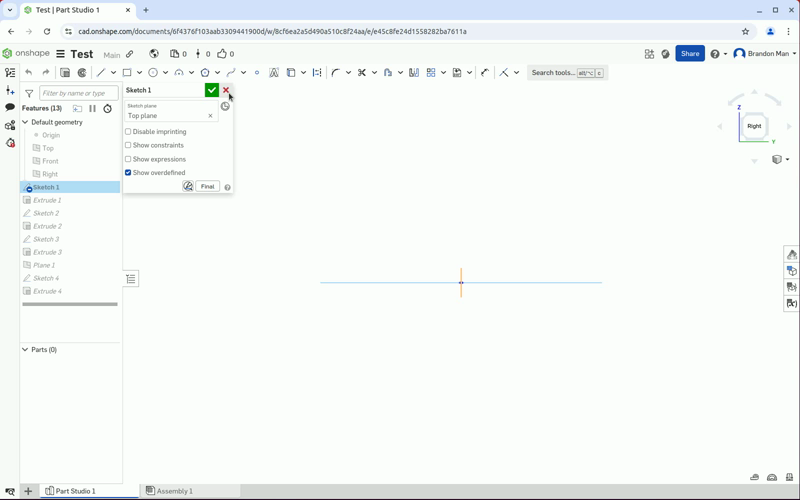
click(229, 92)
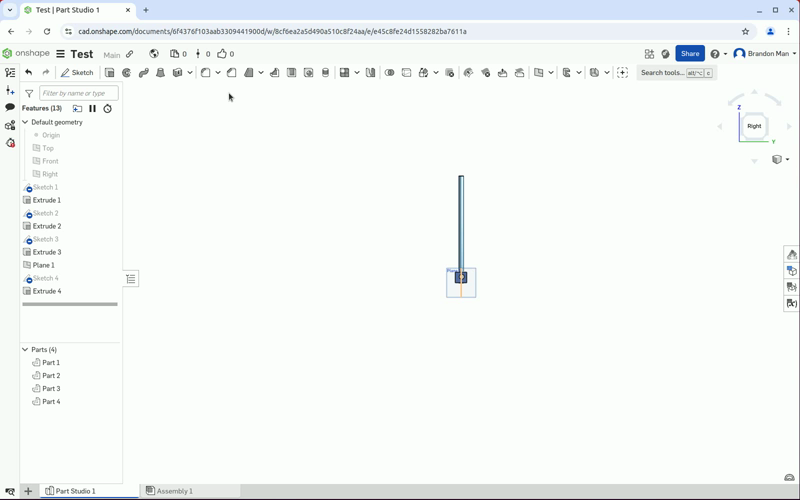
mouse_move(541, 75)
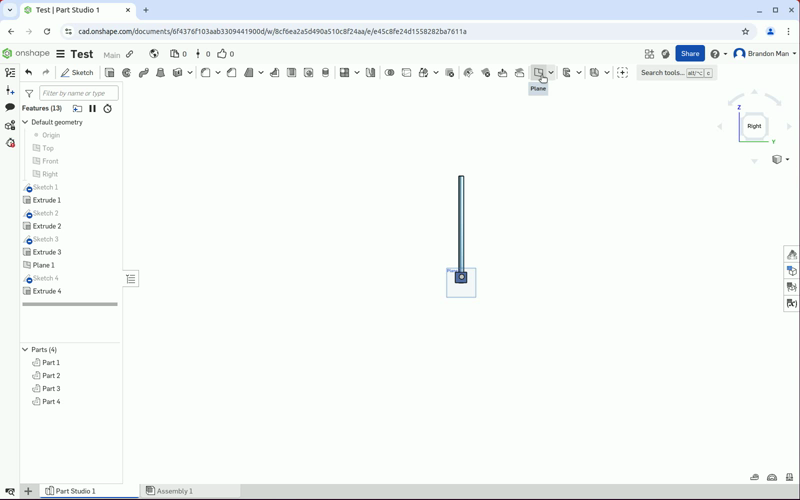
click(541, 75)
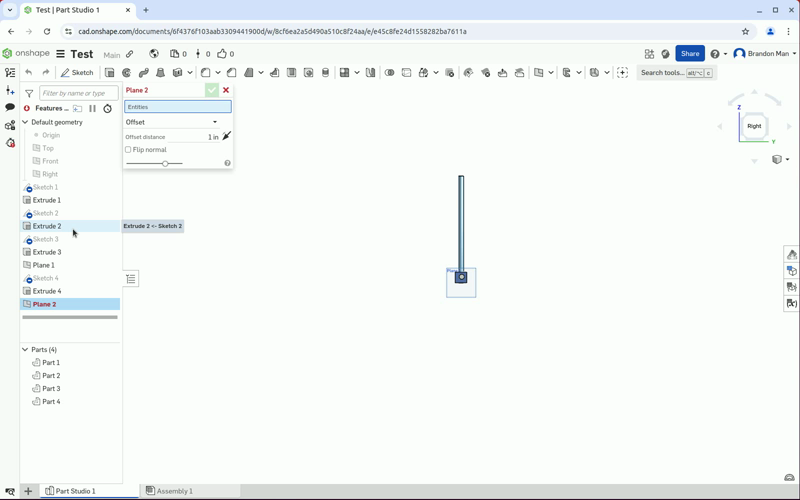
scroll(3)
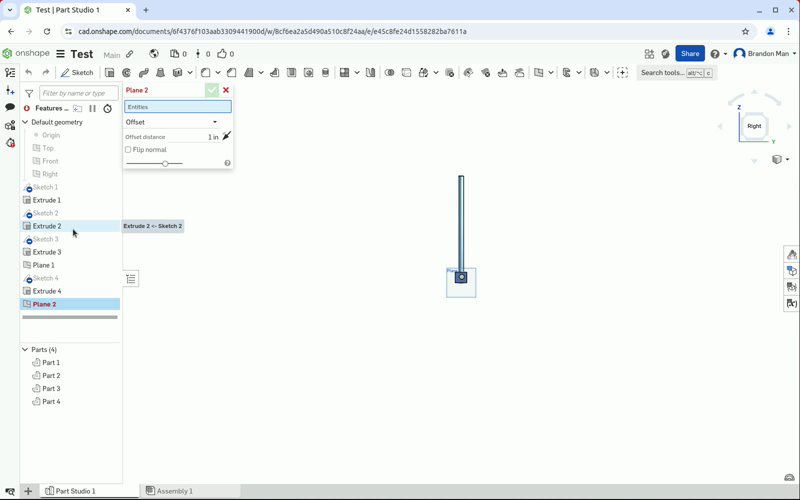
mouse_move(73, 176)
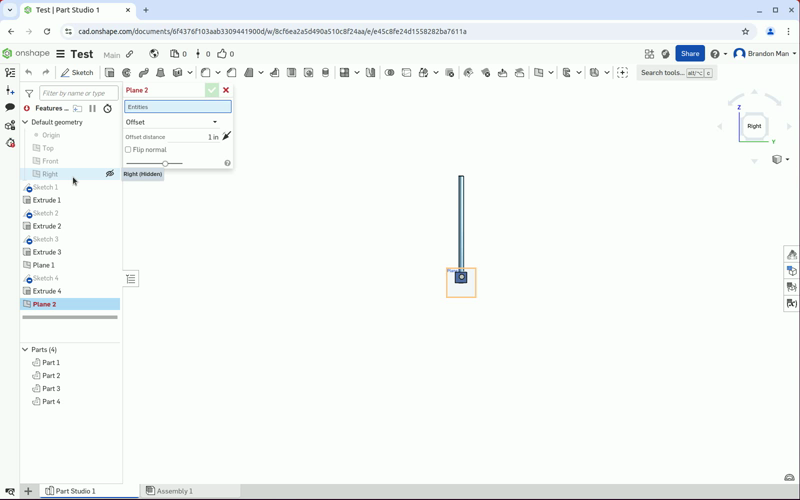
click(73, 176)
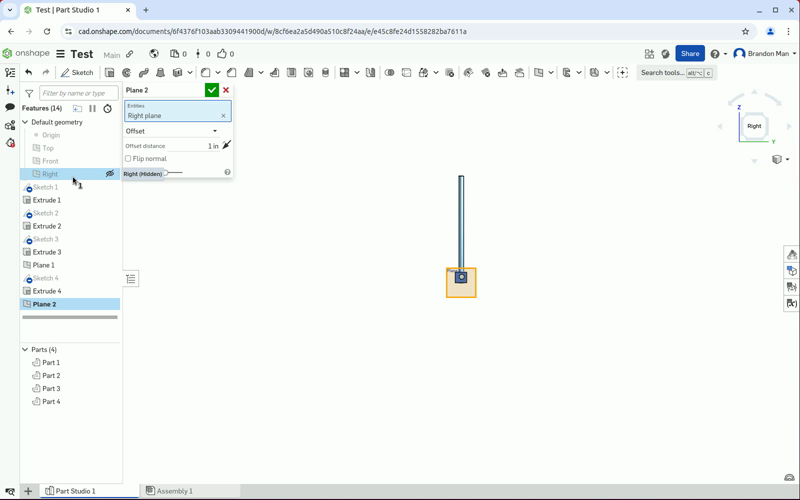
key(tab, 2)
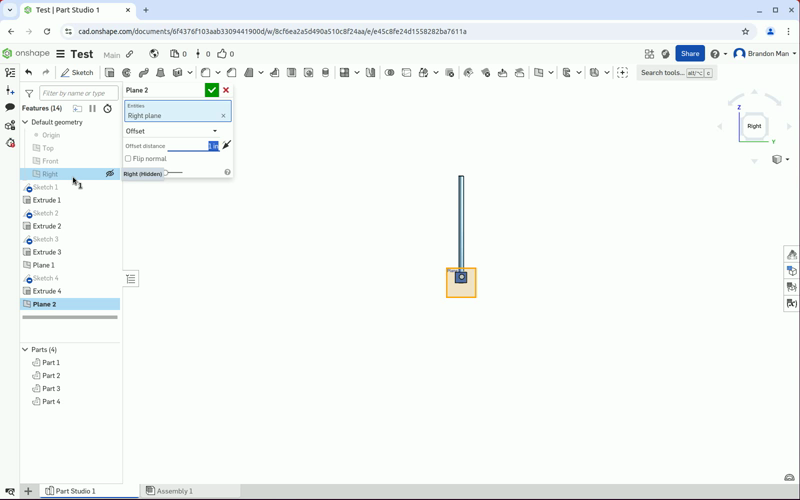
text(23.108)
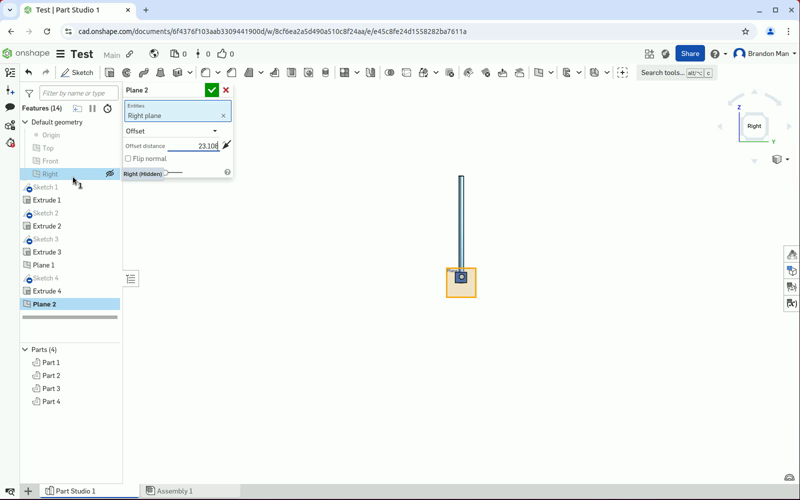
key(enter, 2)
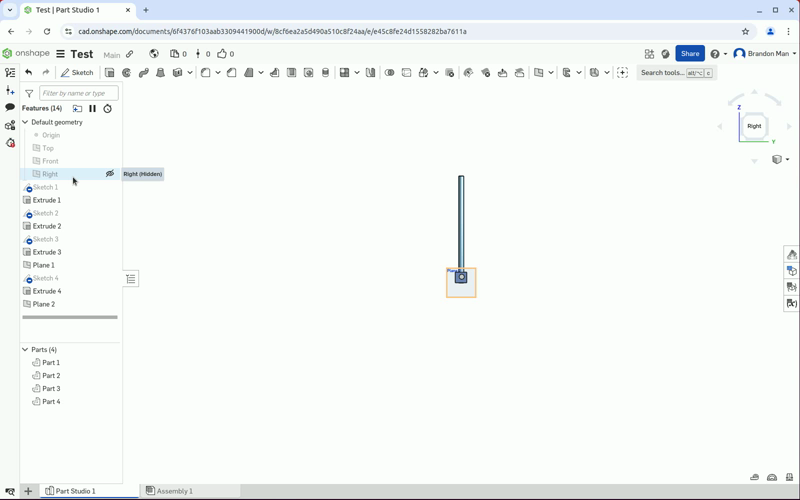
key(shift+s)
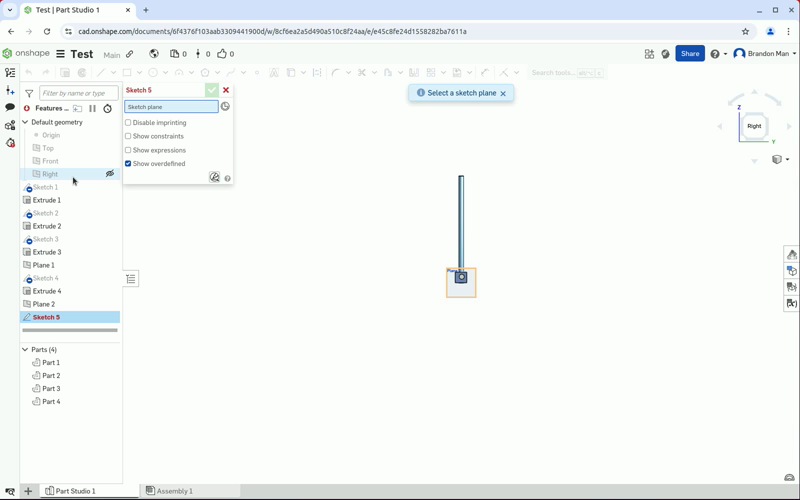
mouse_move(73, 306)
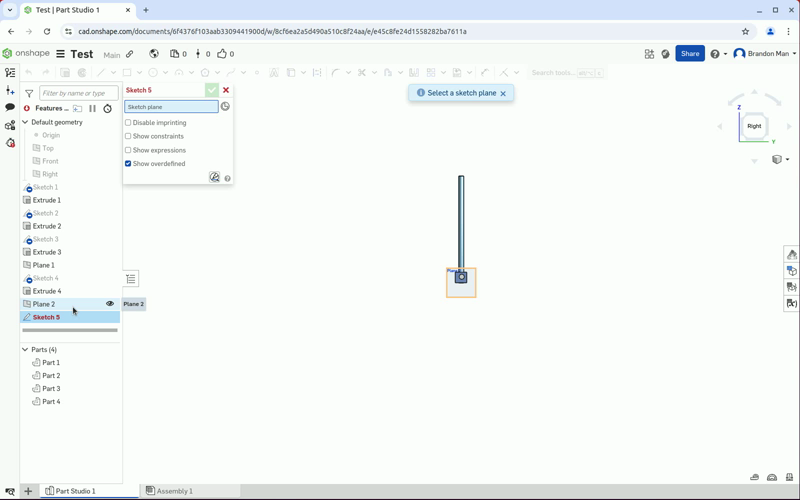
click(73, 306)
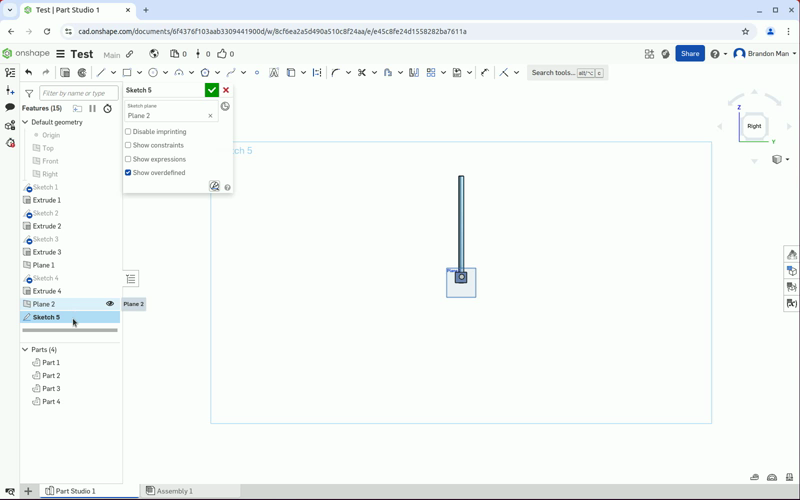
mouse_move(73, 352)
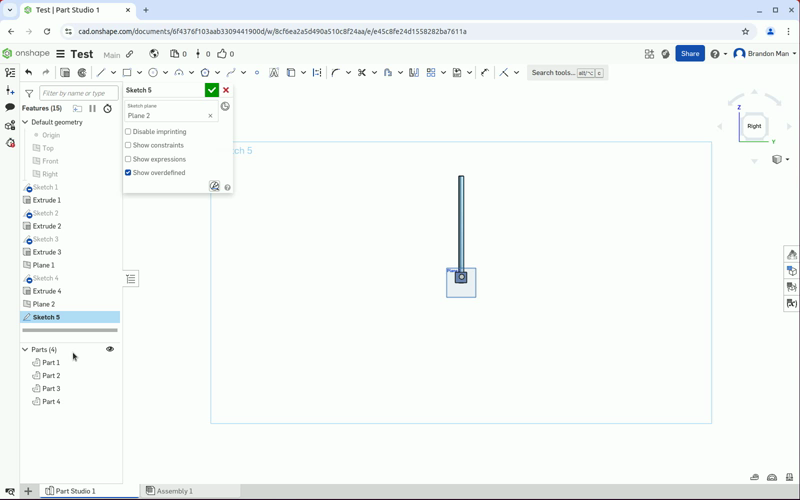
key(y)
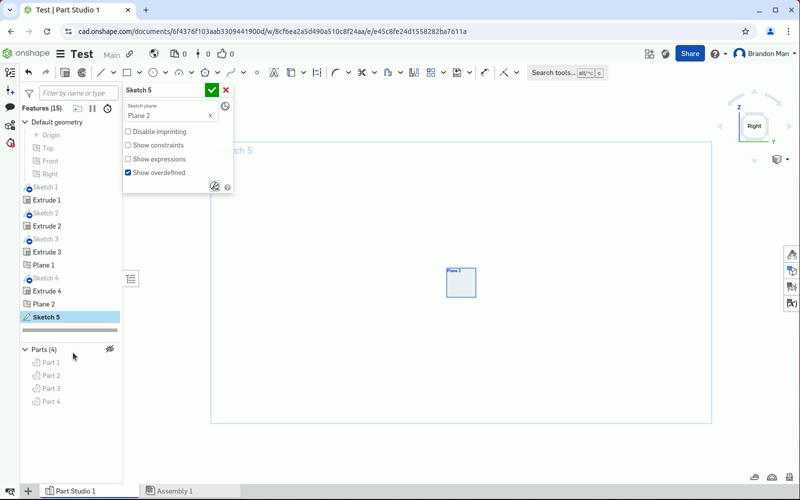
key(l)
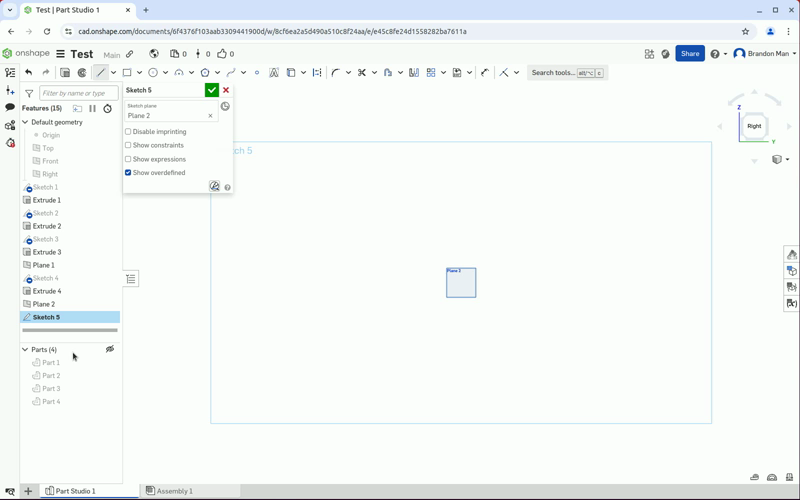
key_down(shift)
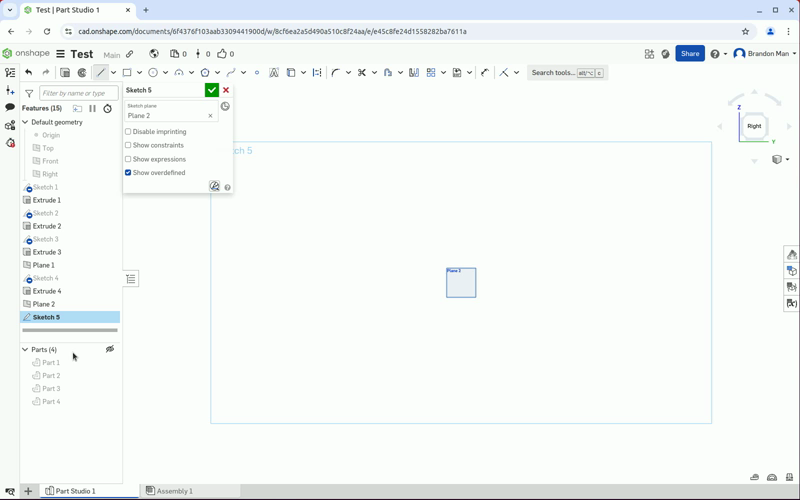
mouse_move(454, 282)
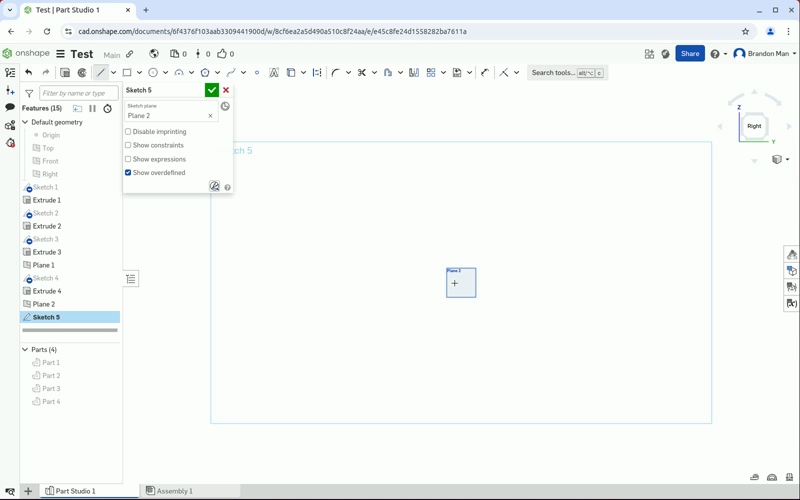
click(454, 282)
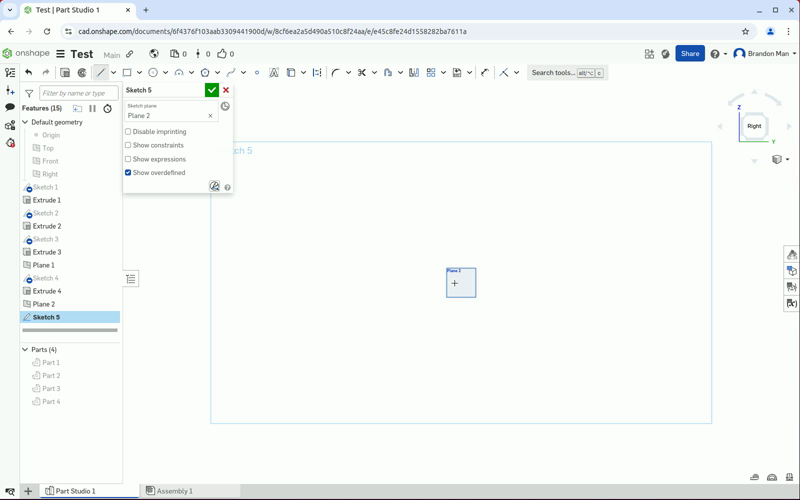
key_up(shift)
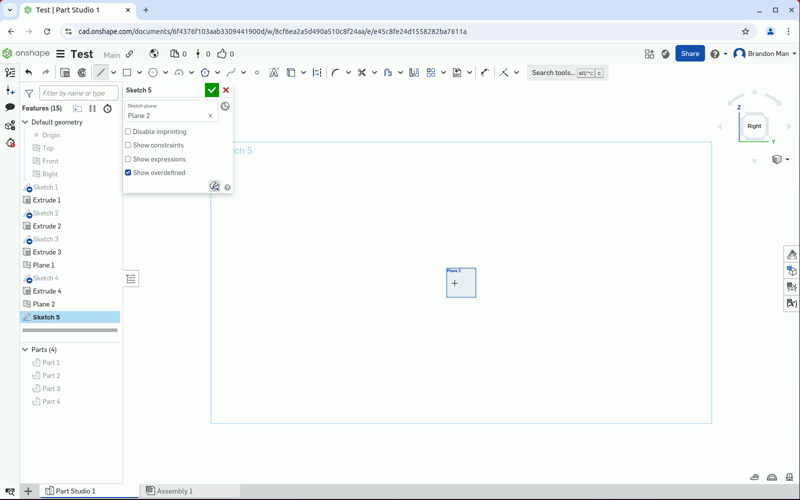
key_down(shift)
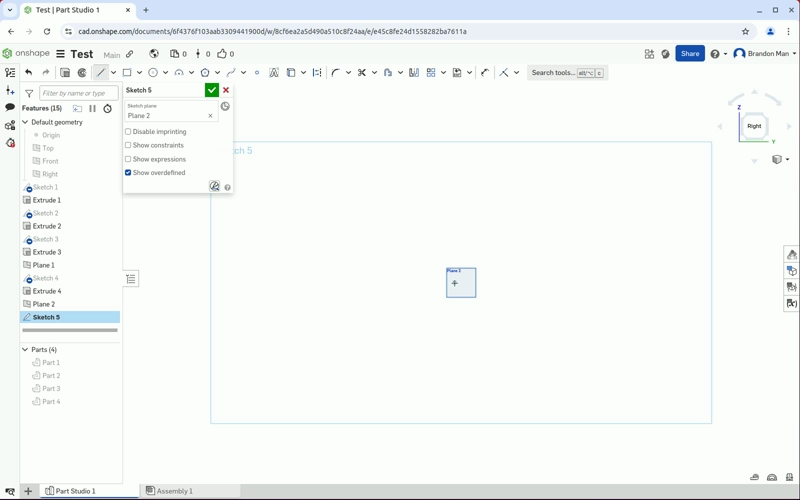
mouse_move(484, 282)
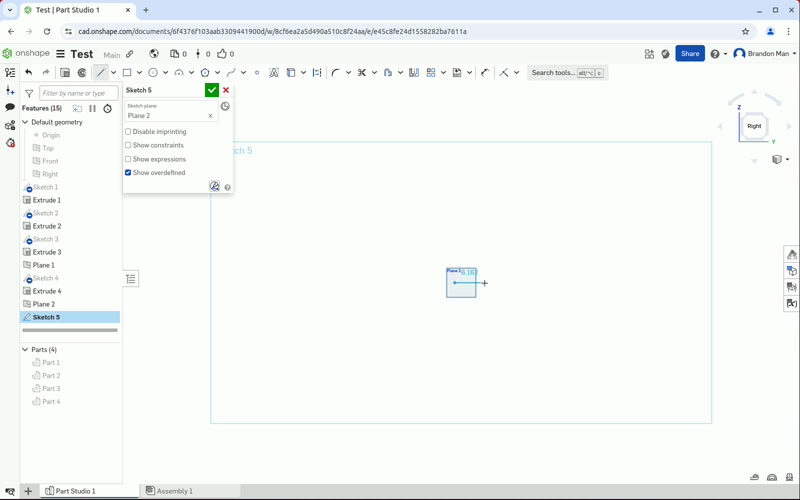
mouse_move(466, 282)
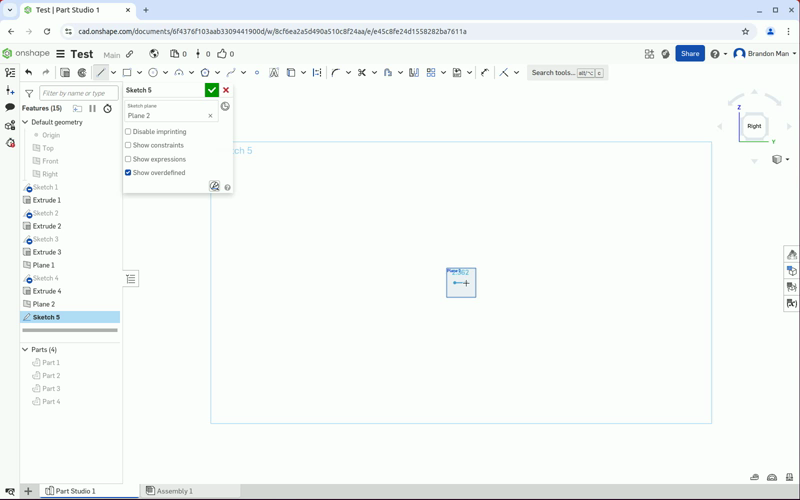
click(466, 282)
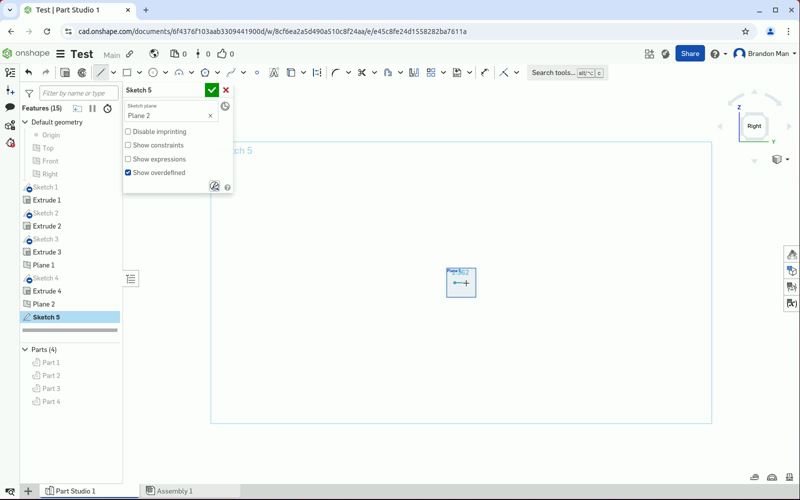
key_up(shift)
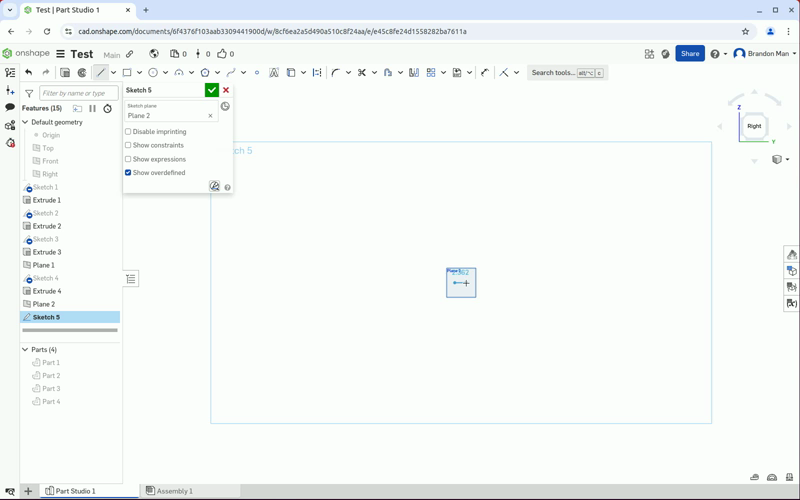
key_down(shift)
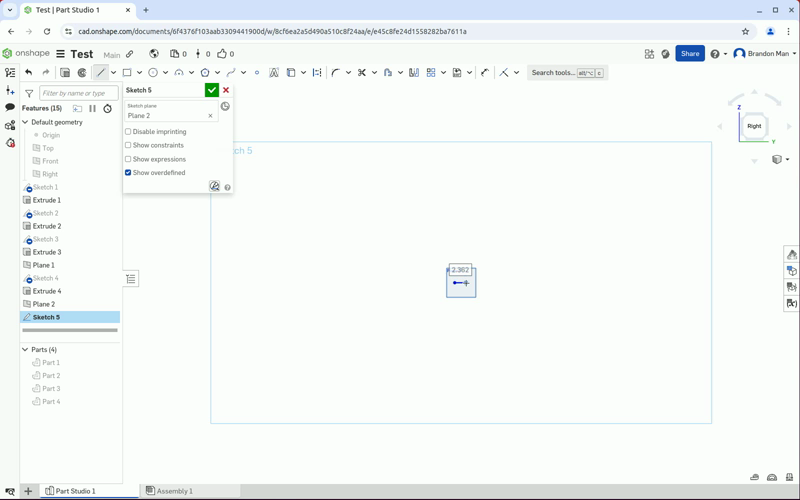
mouse_move(496, 282)
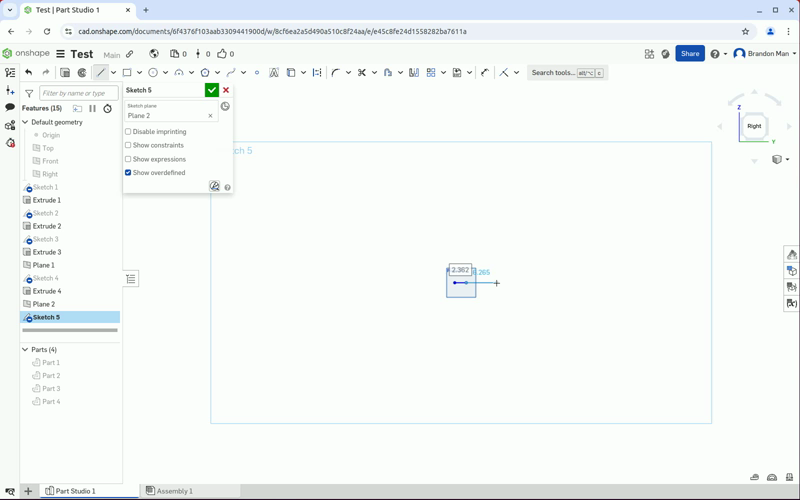
mouse_move(466, 271)
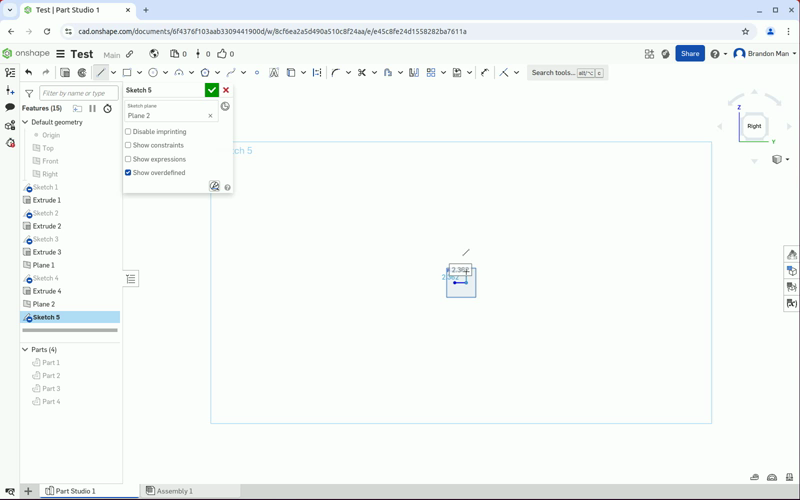
click(466, 271)
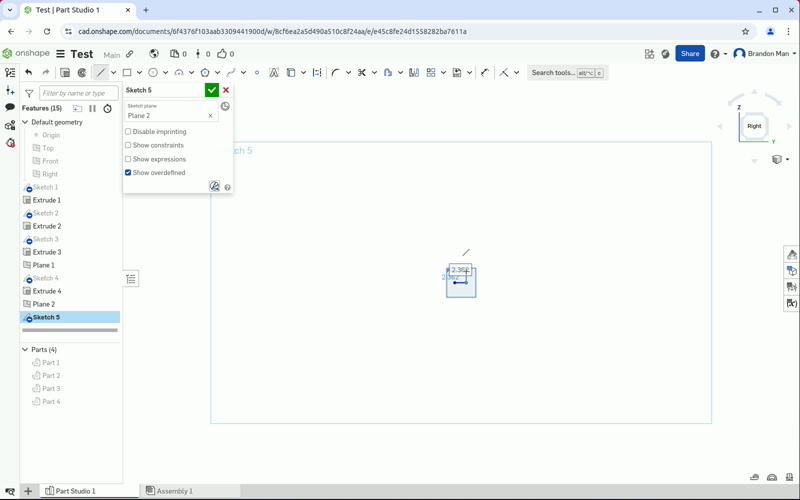
key_up(shift)
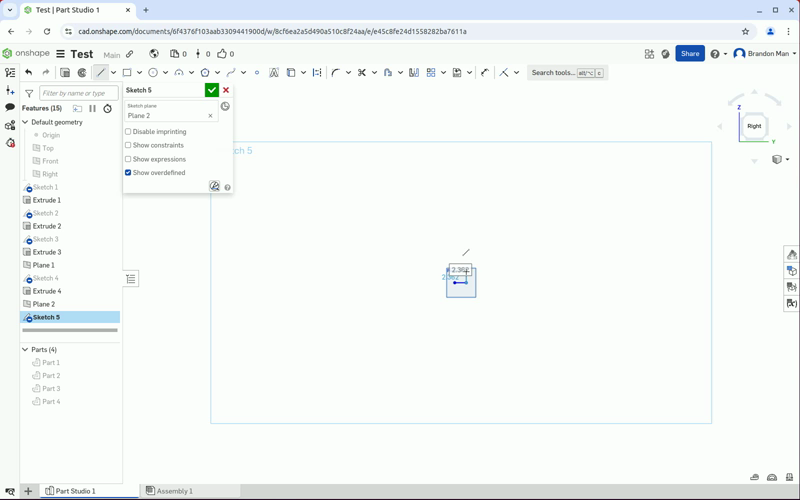
key_down(shift)
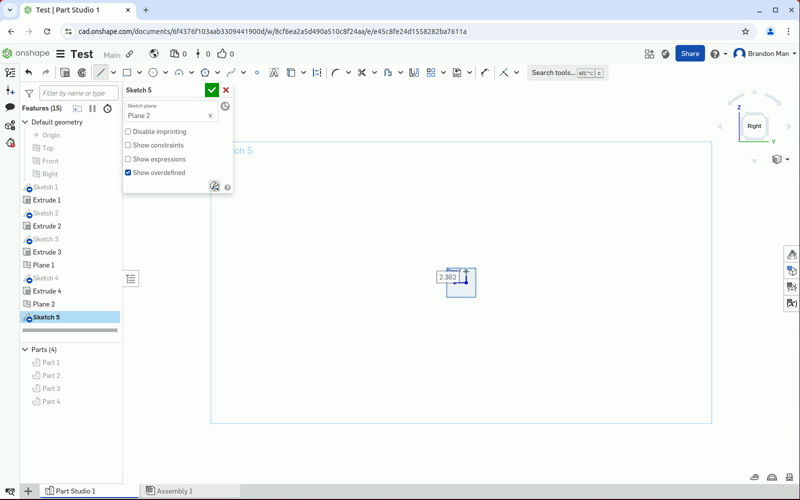
mouse_move(496, 271)
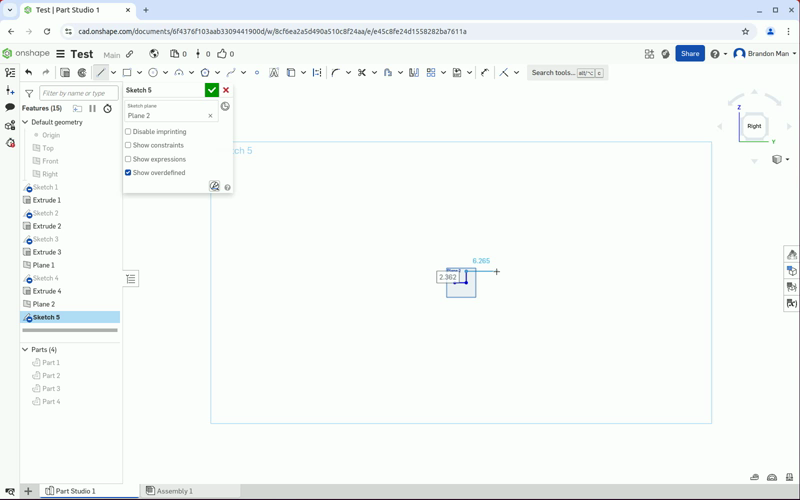
mouse_move(454, 271)
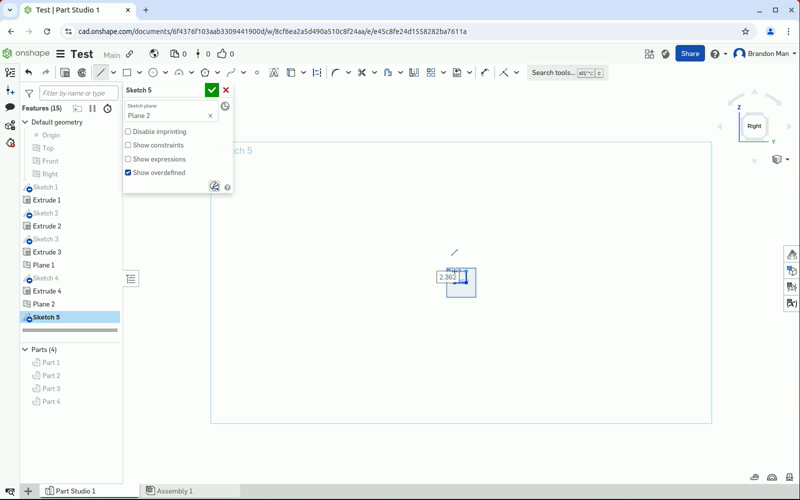
click(454, 271)
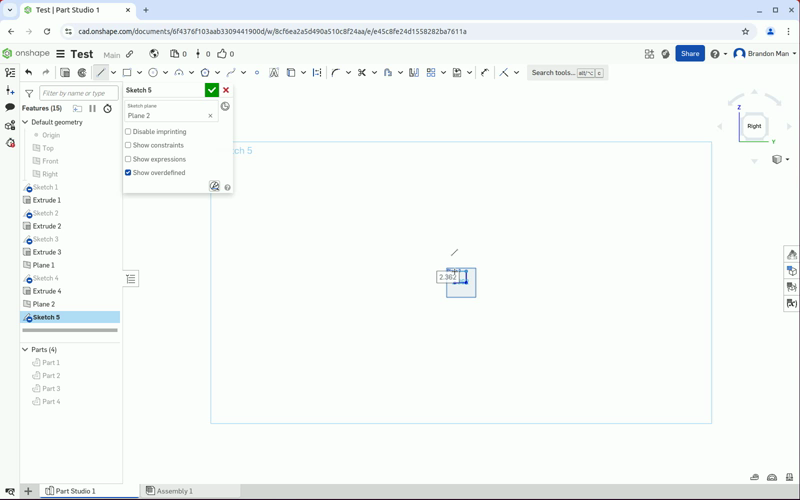
key_up(shift)
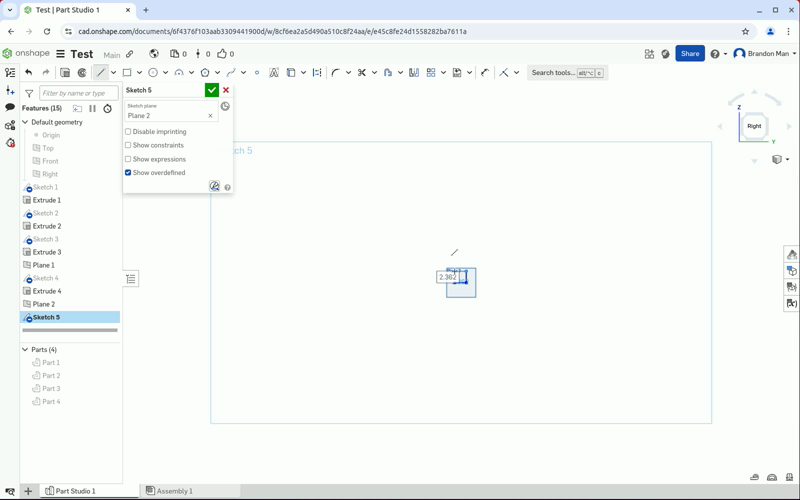
mouse_move(484, 271)
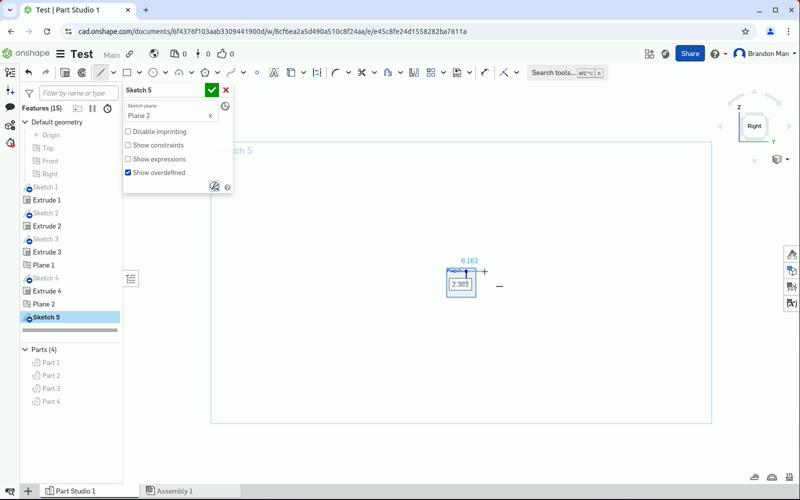
key_down(shift)
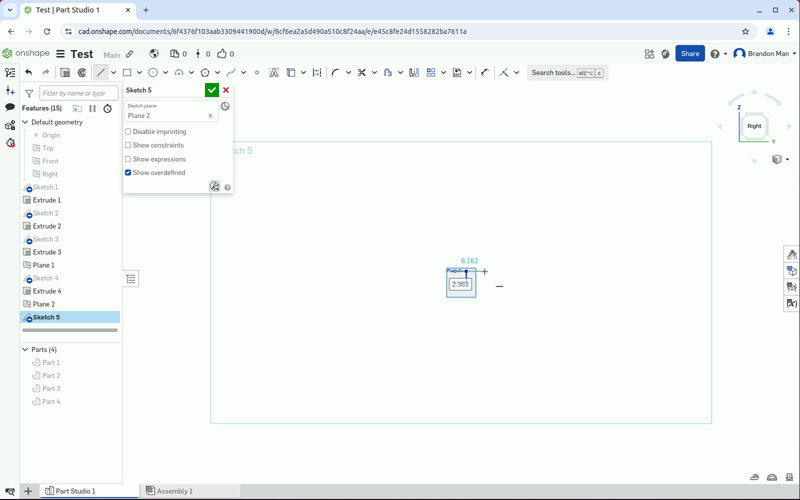
mouse_move(454, 282)
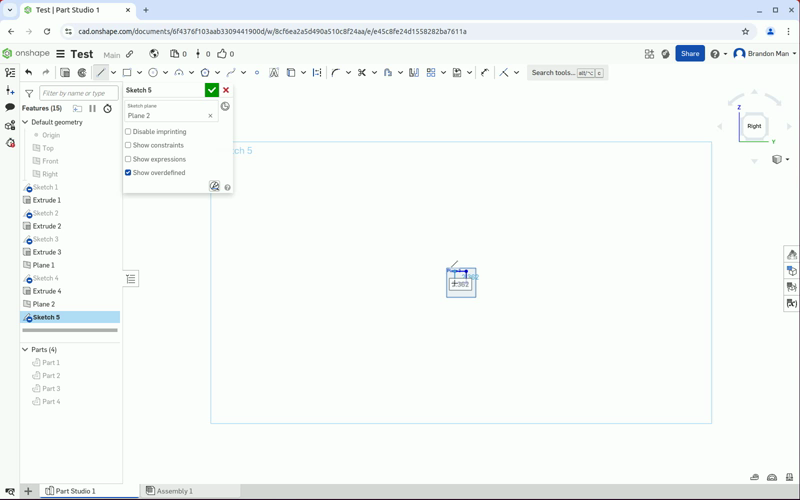
key_up(shift)
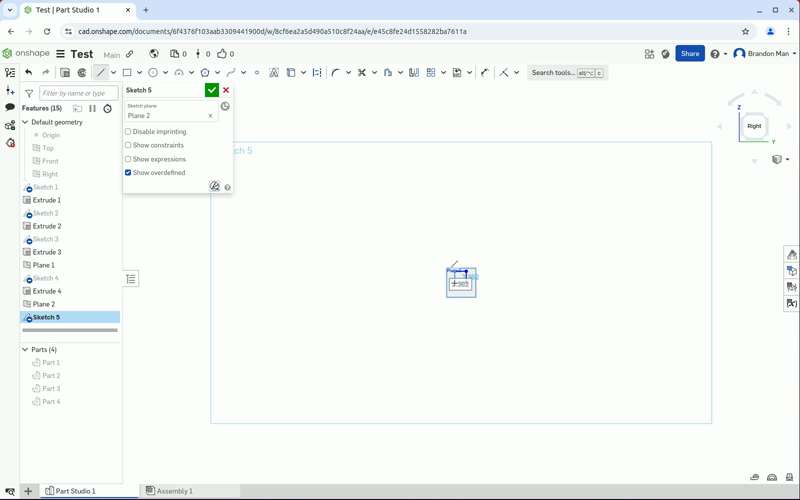
click(454, 282)
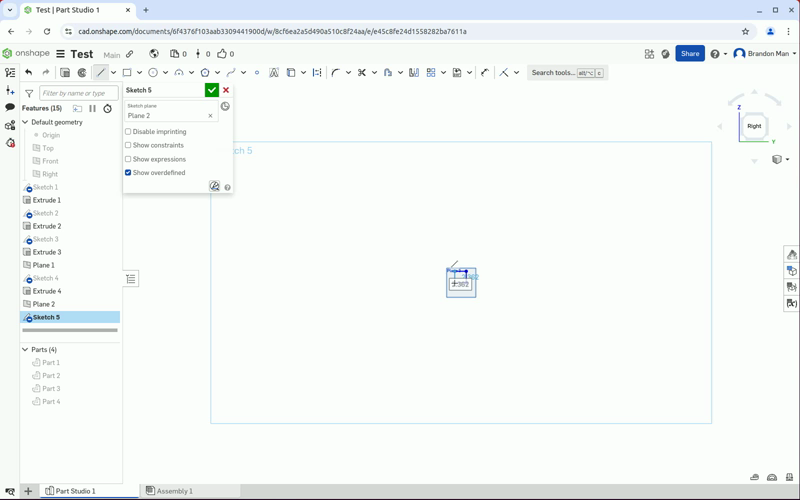
key(esc)
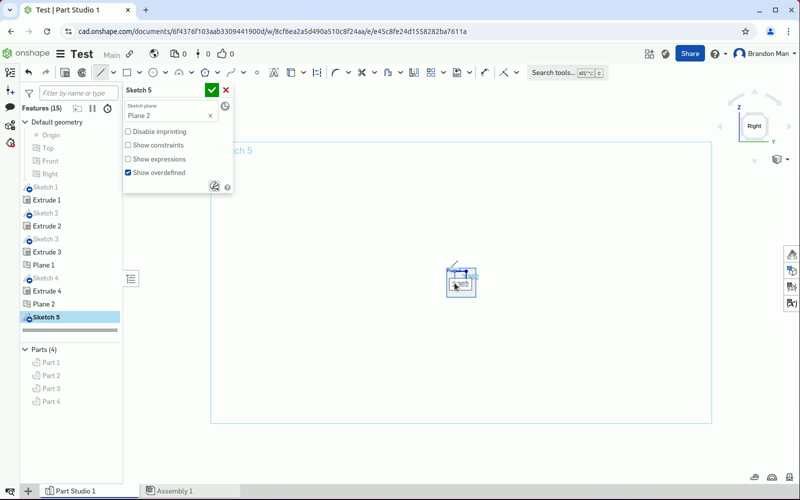
key(c)
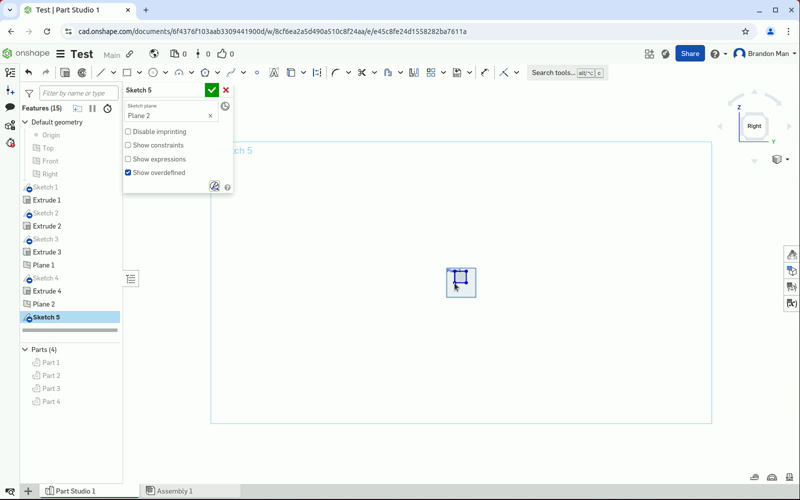
key_down(shift)
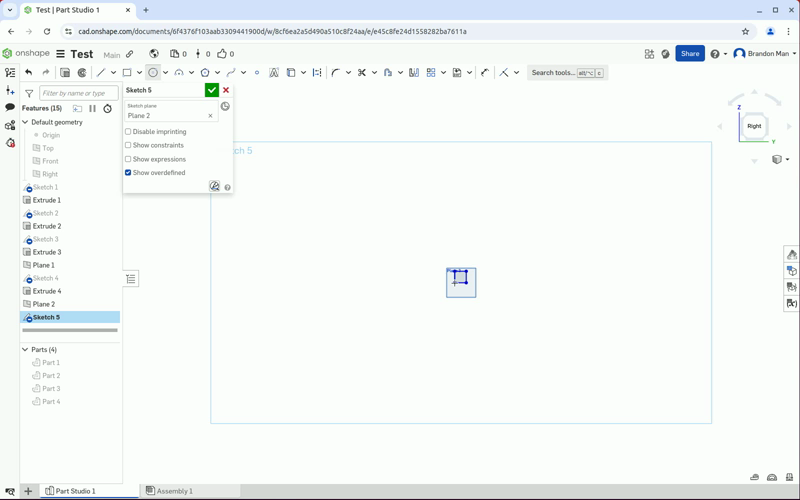
mouse_move(460, 276)
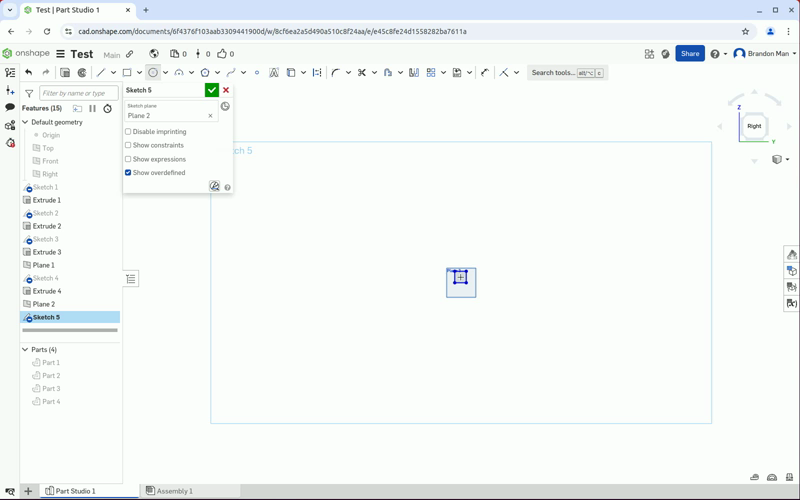
click(460, 276)
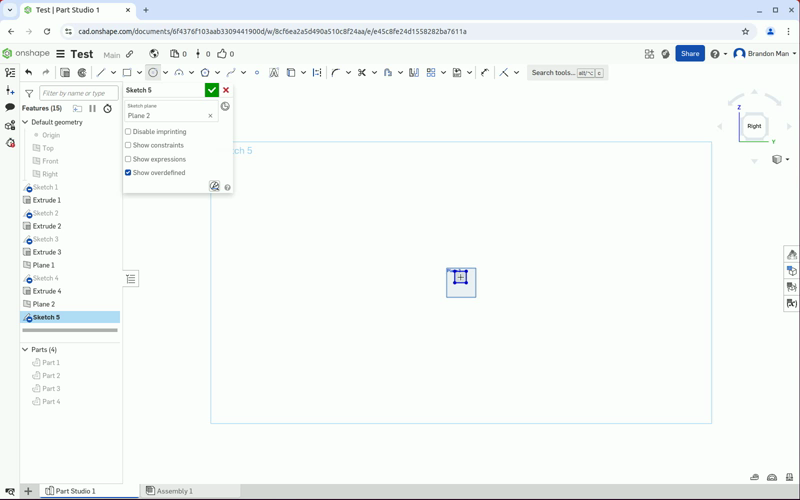
key_up(shift)
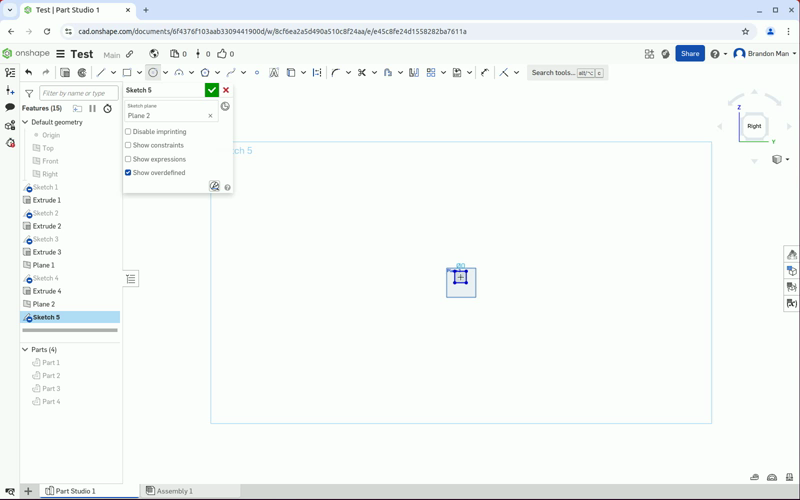
mouse_move(462, 276)
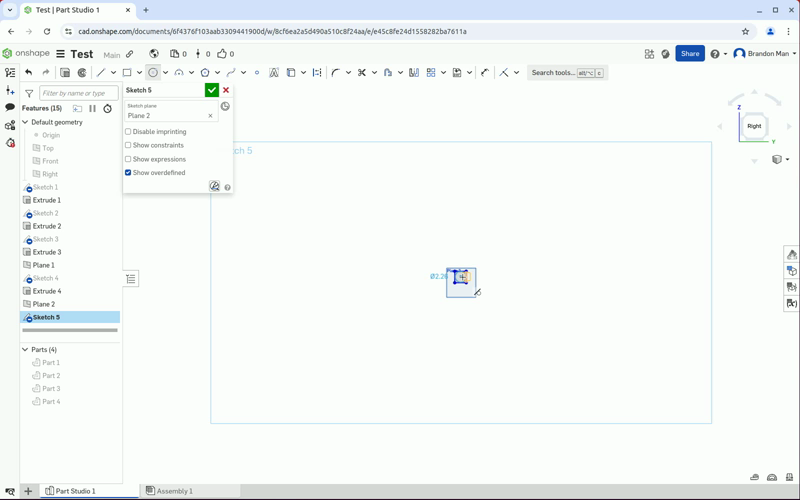
scroll(6)
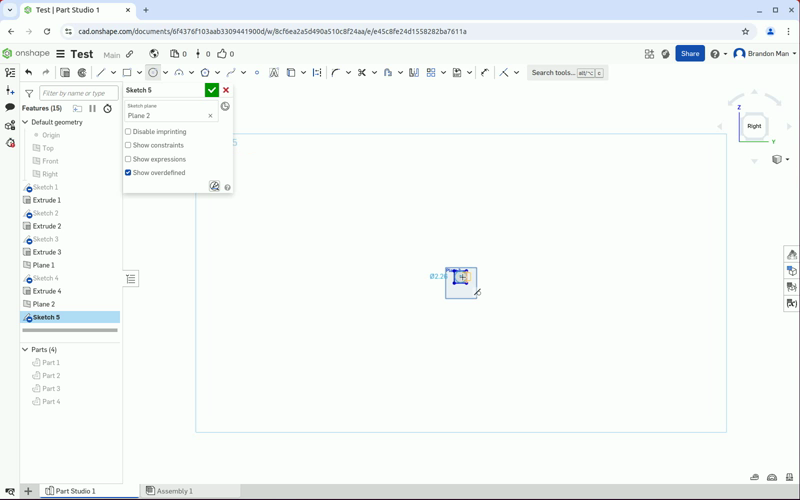
scroll(6)
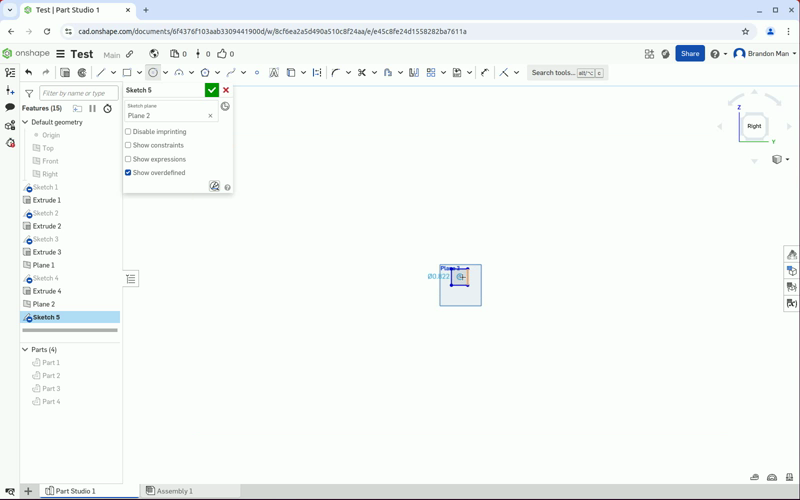
scroll(6)
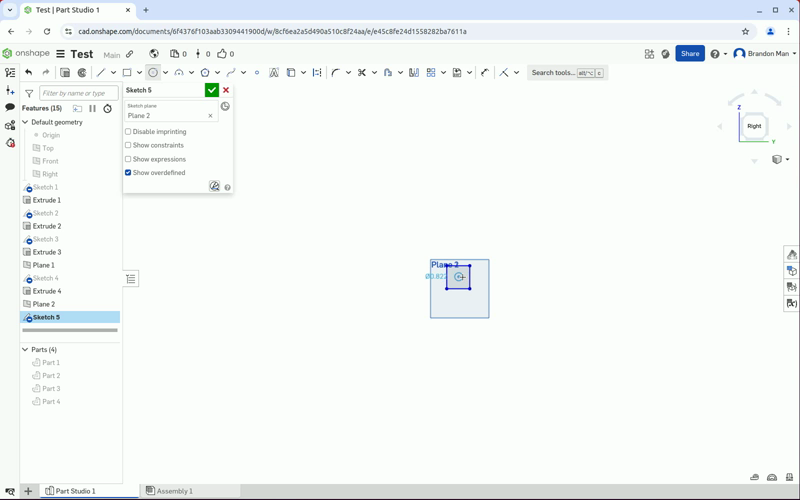
scroll(6)
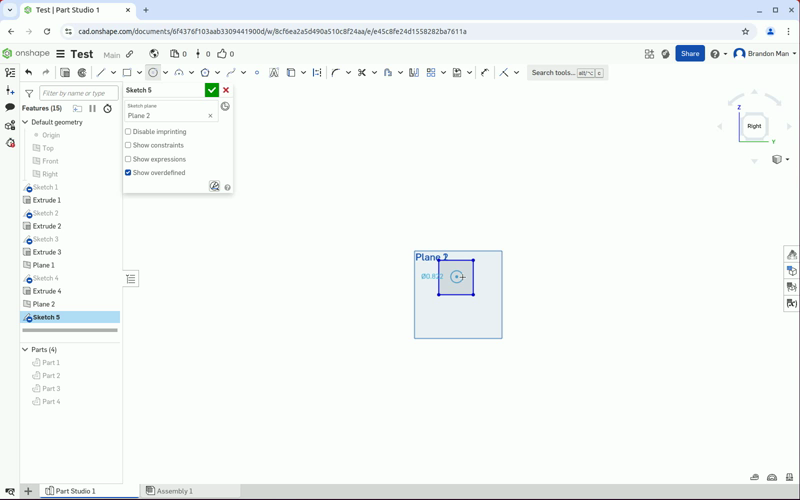
scroll(6)
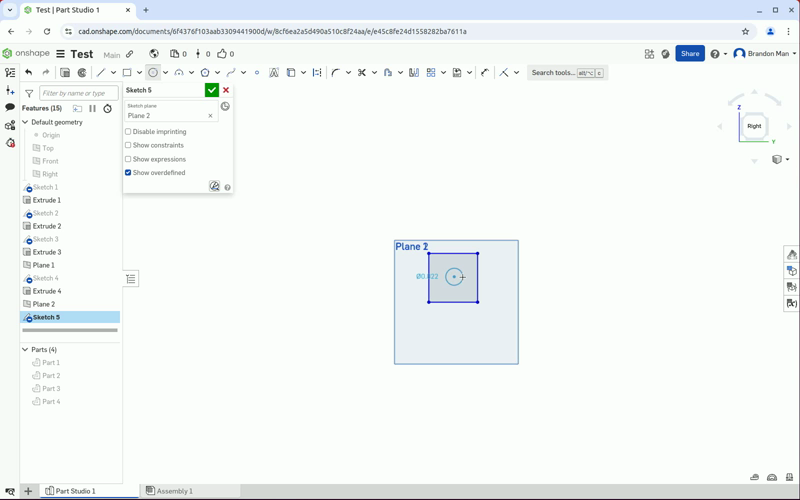
scroll(6)
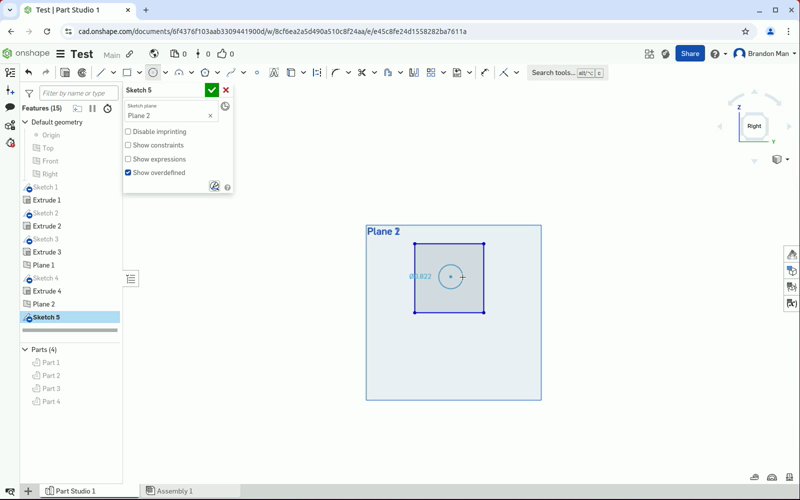
scroll(6)
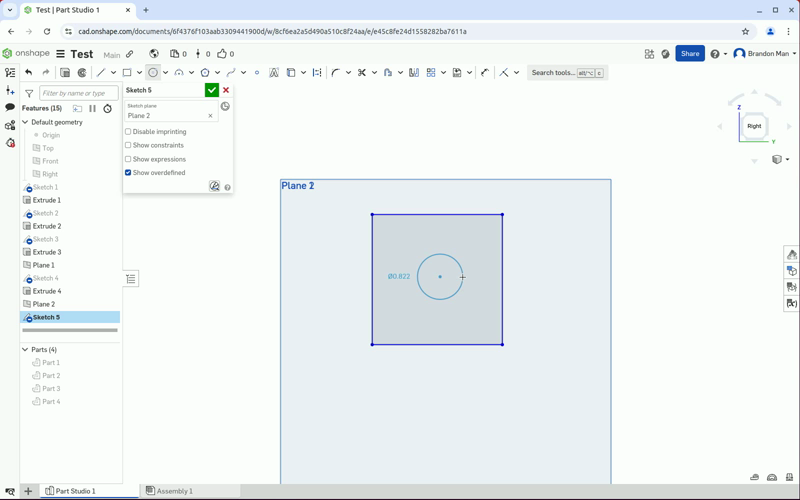
click(462, 276)
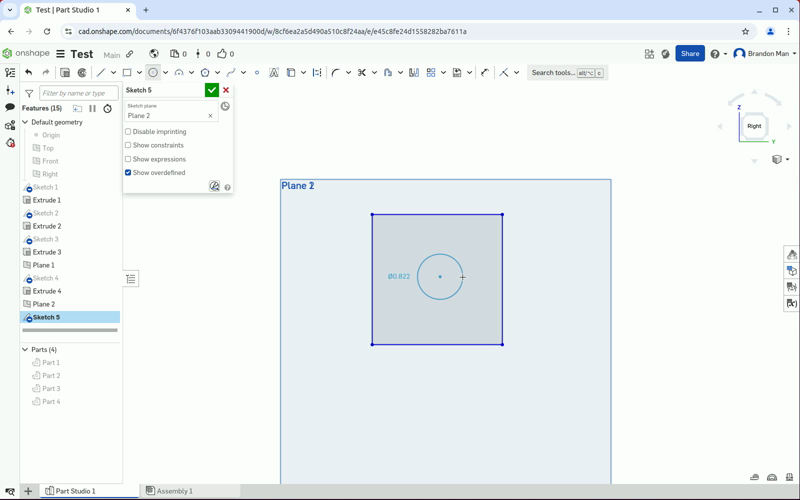
scroll(-6)
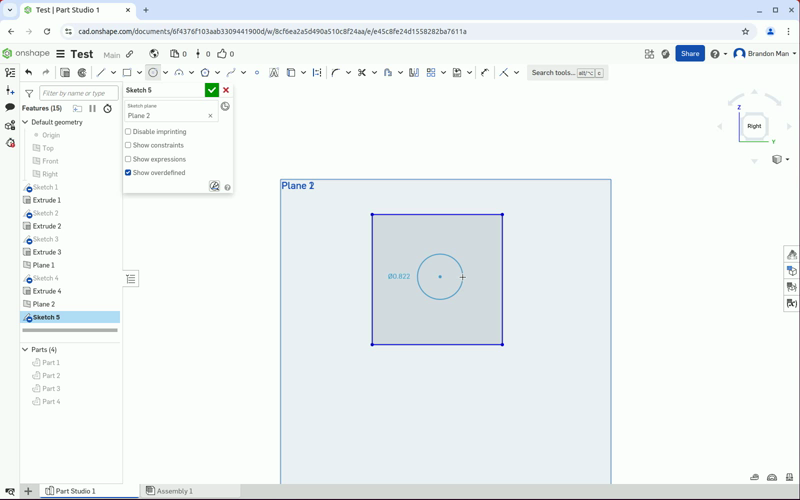
scroll(-6)
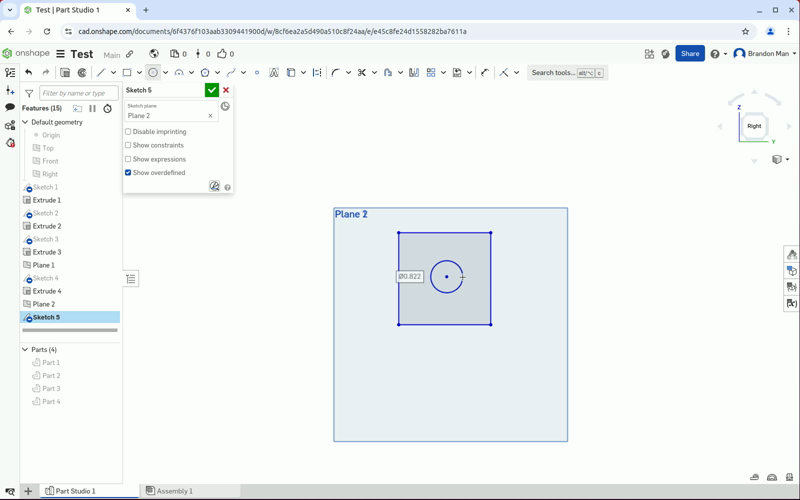
scroll(-6)
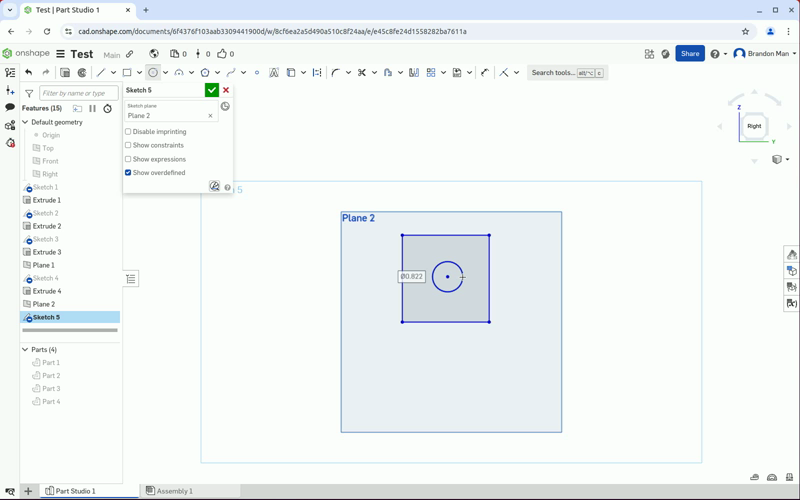
scroll(-6)
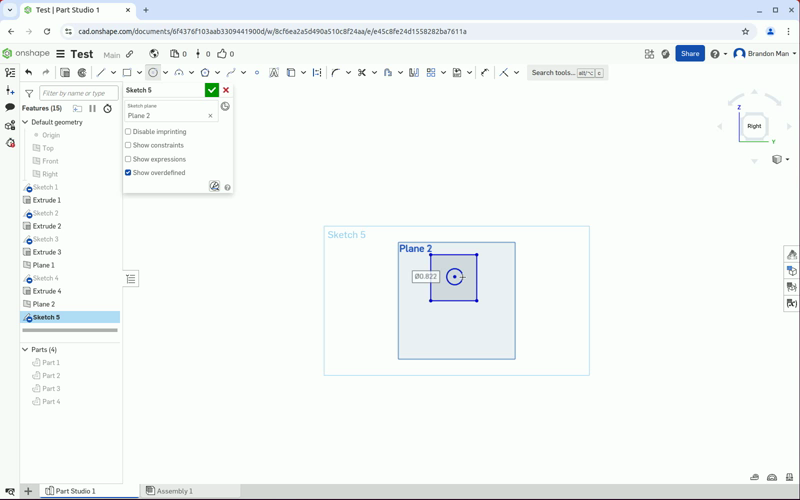
scroll(-6)
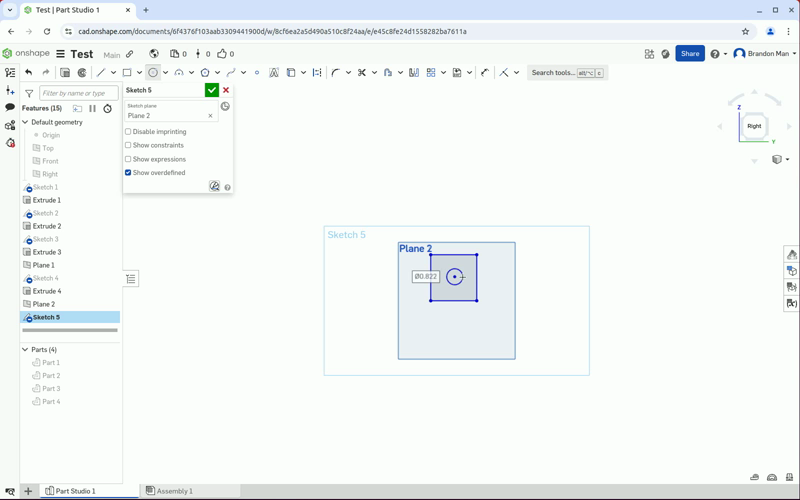
scroll(-6)
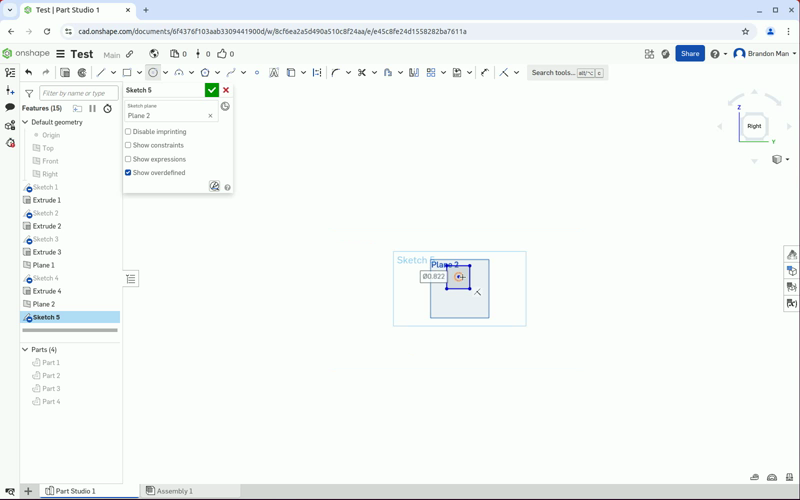
scroll(-6)
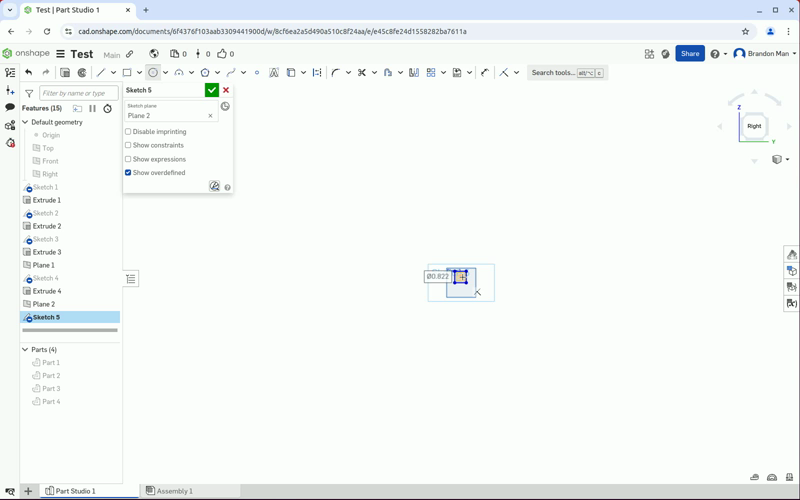
key(esc)
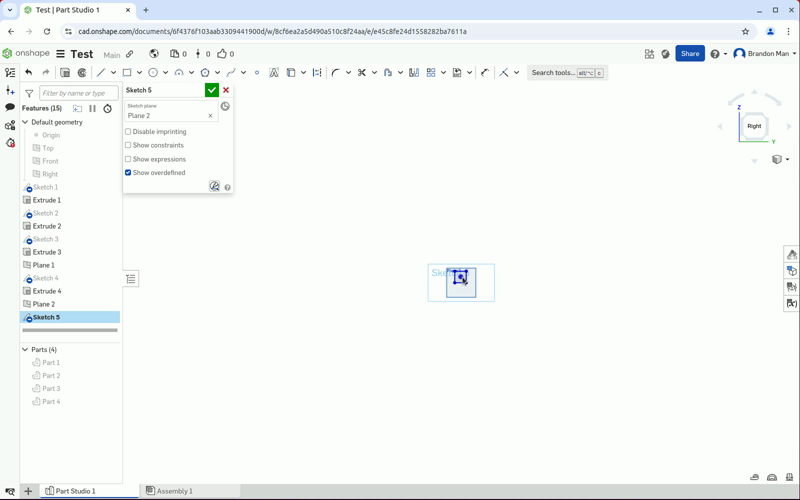
mouse_move(457, 277)
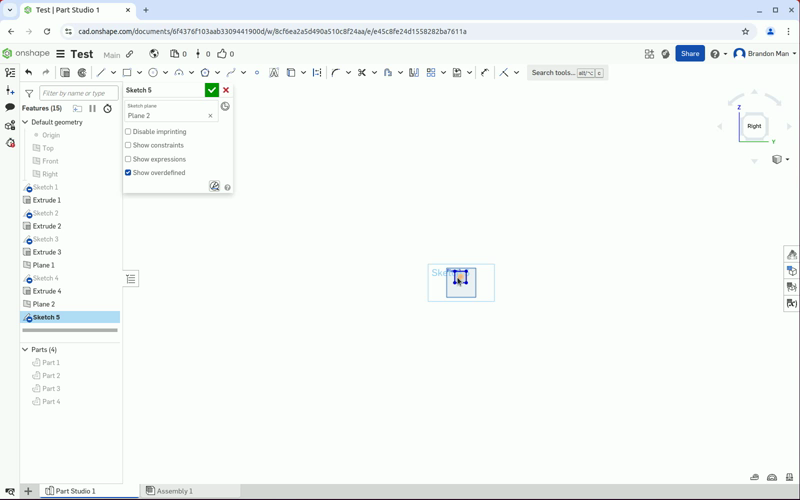
scroll(6)
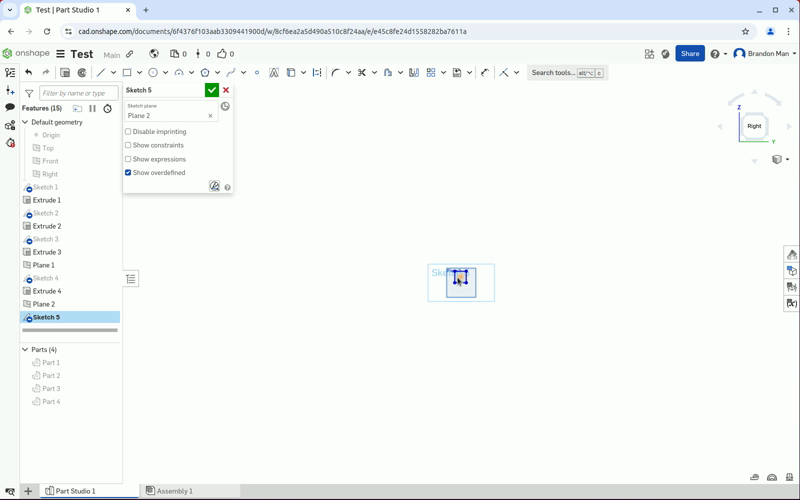
scroll(6)
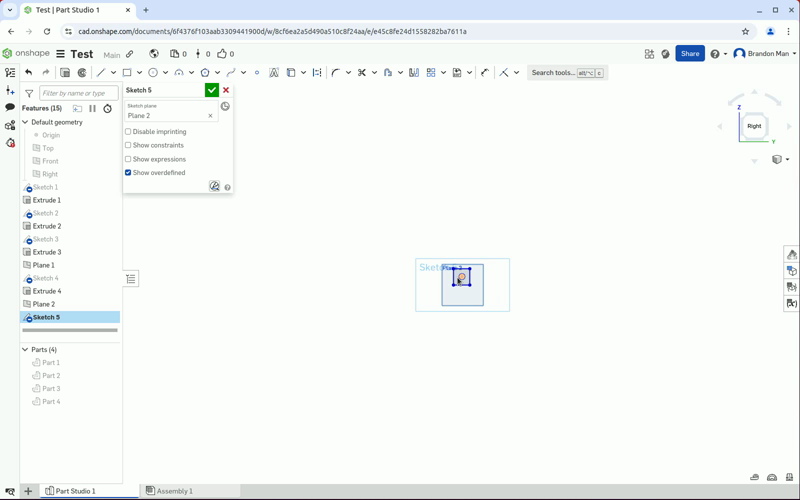
scroll(6)
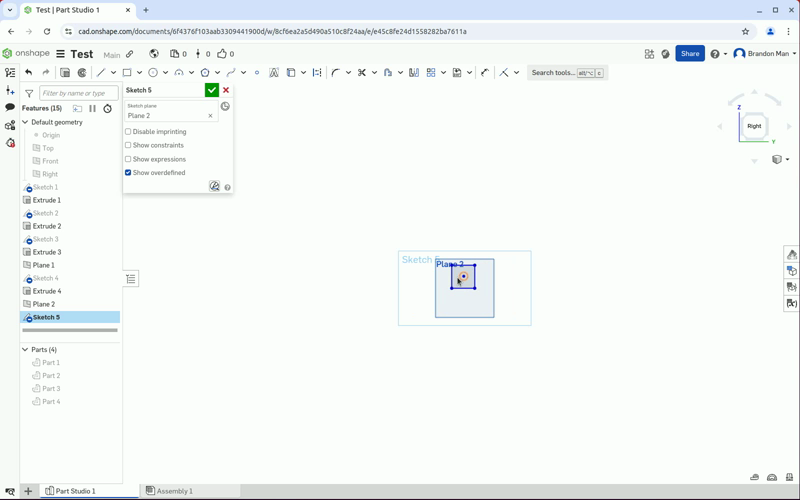
scroll(6)
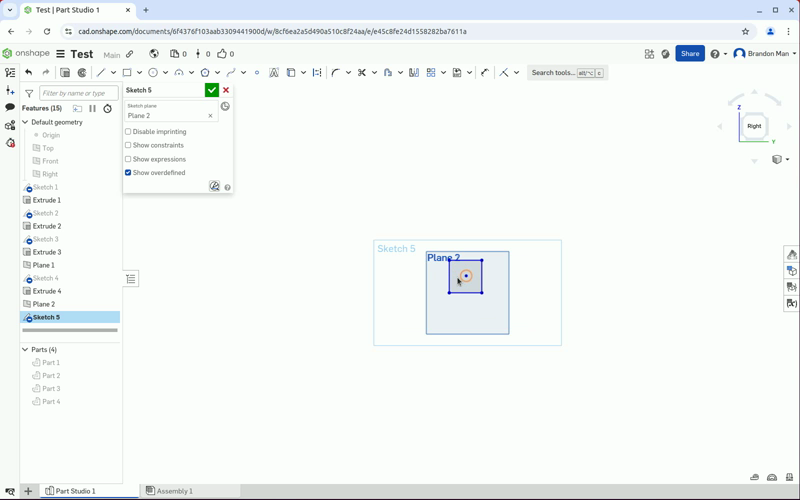
scroll(6)
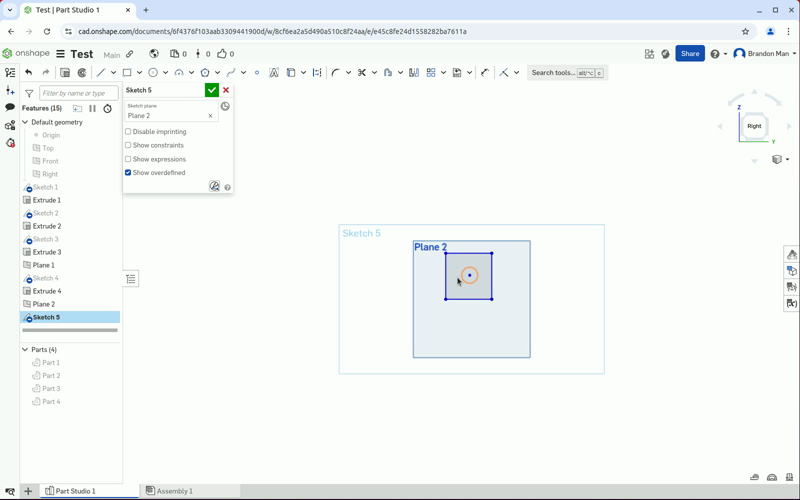
scroll(6)
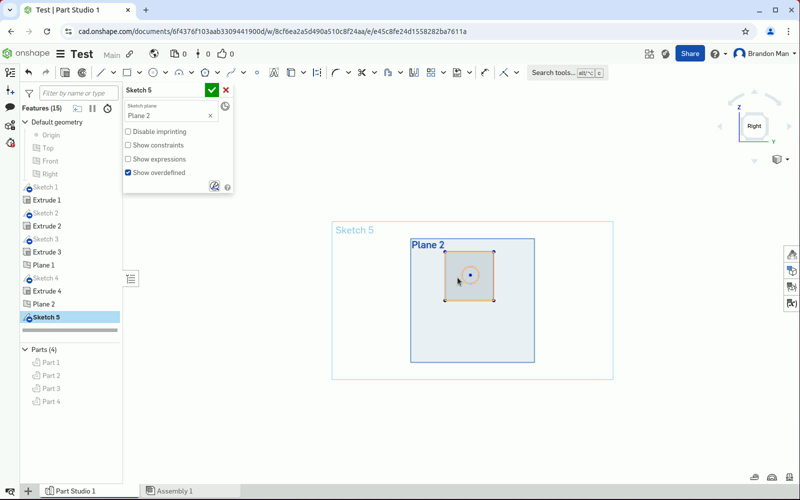
scroll(6)
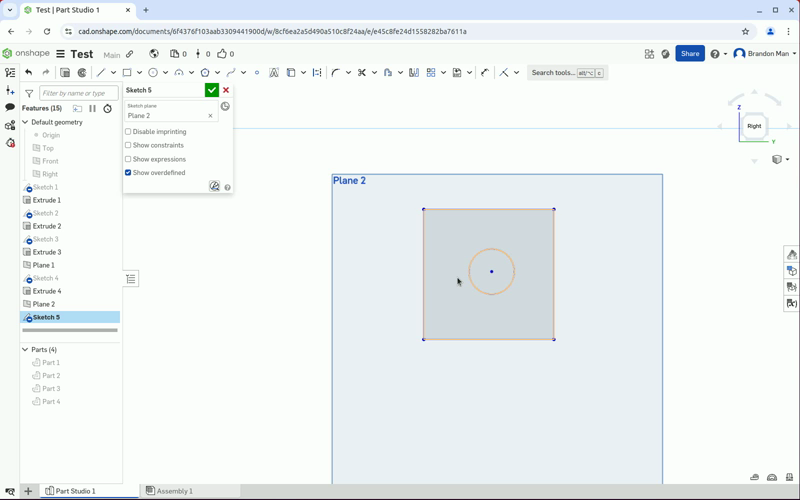
click(457, 277)
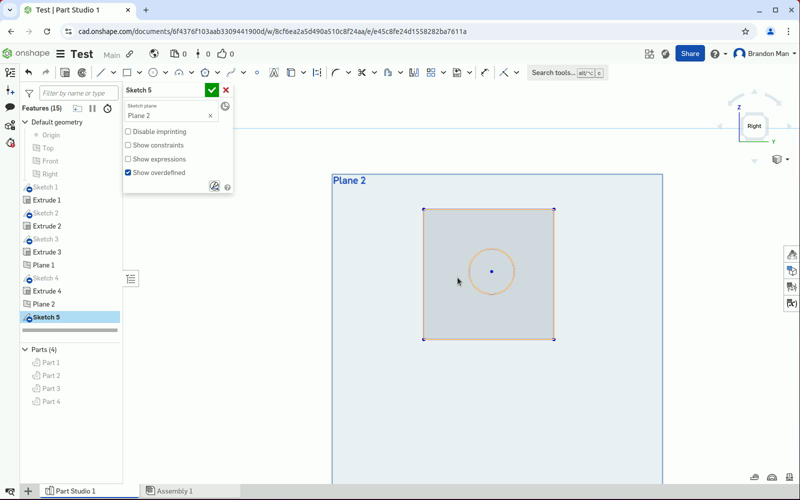
scroll(-6)
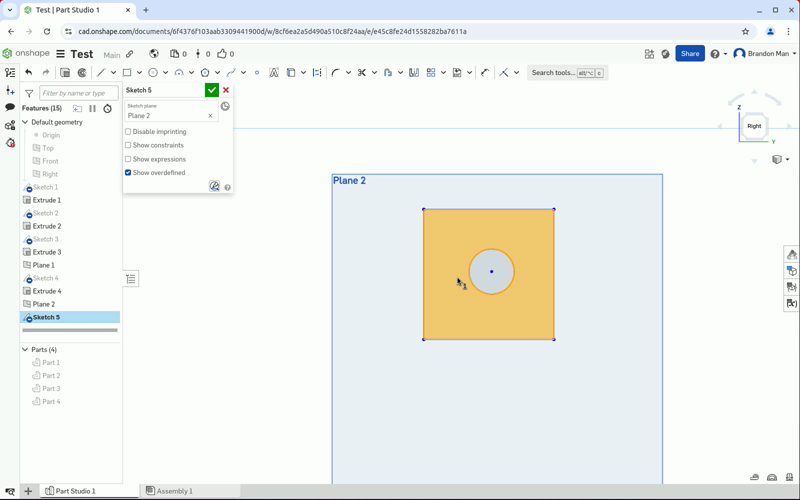
scroll(-6)
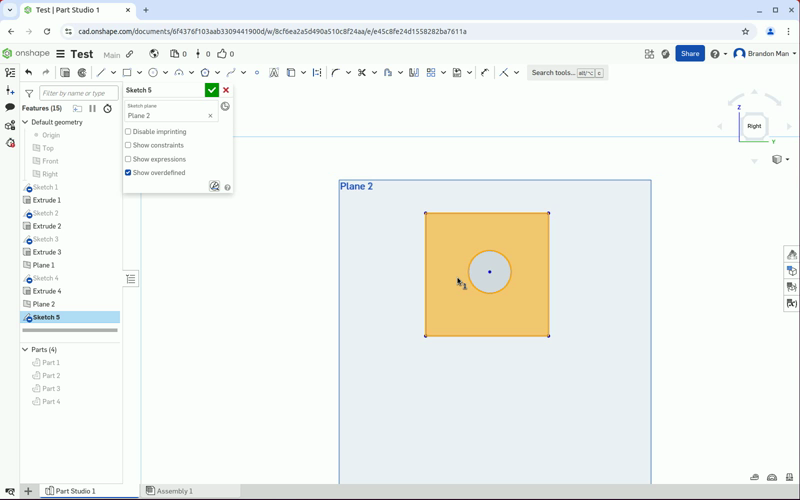
scroll(-6)
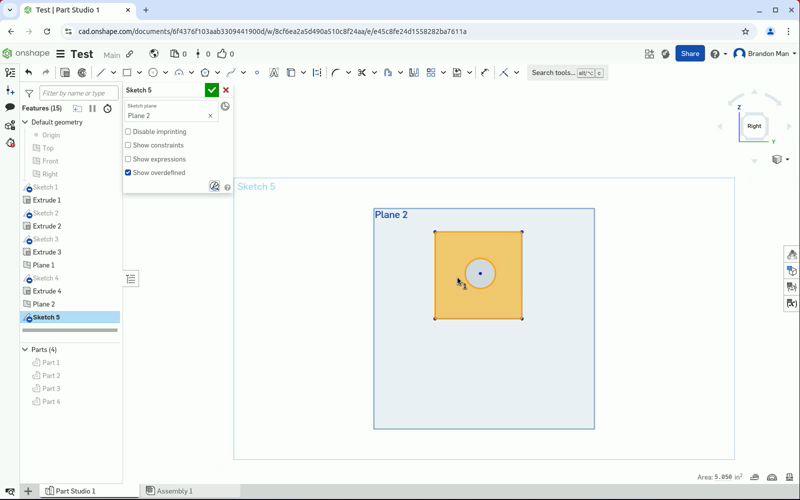
scroll(-6)
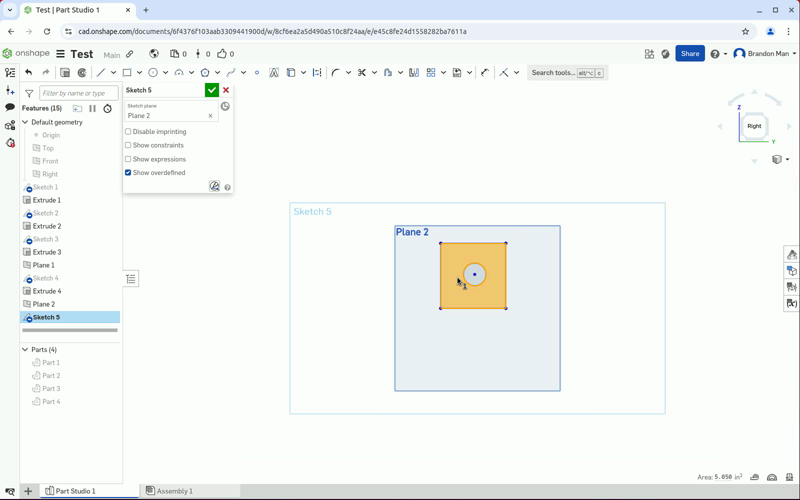
scroll(-6)
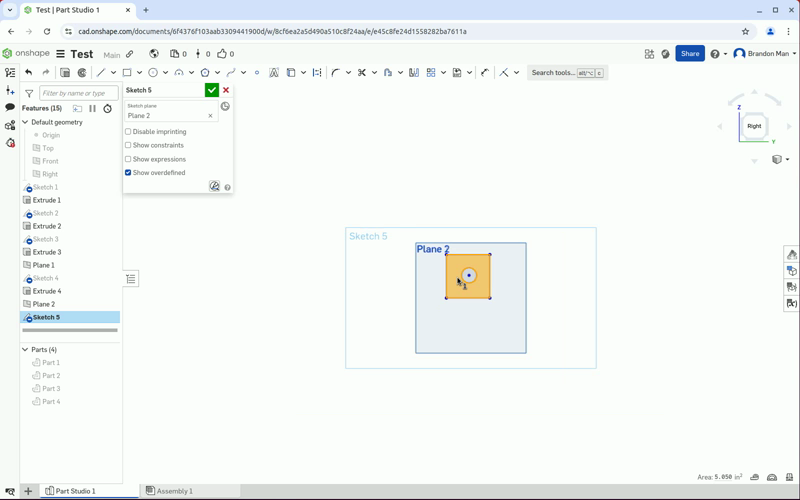
scroll(-6)
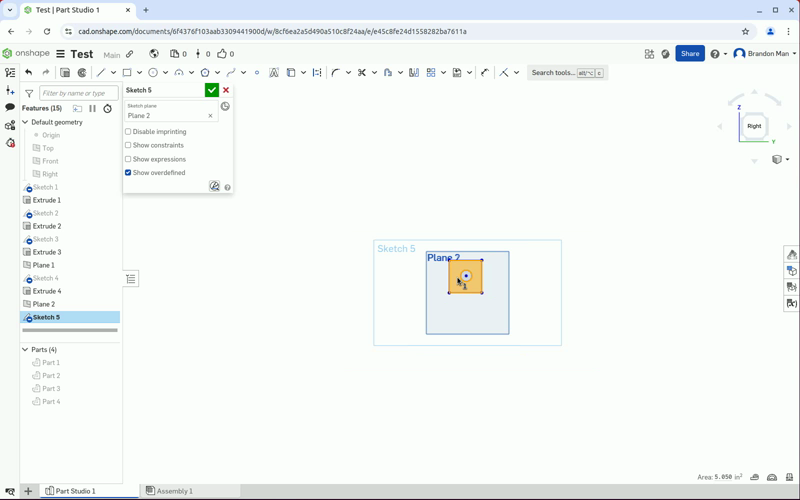
scroll(-6)
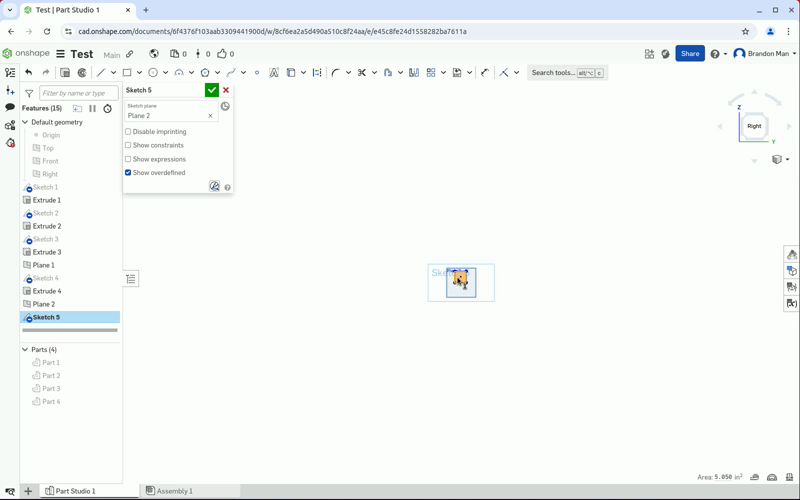
mouse_move(73, 352)
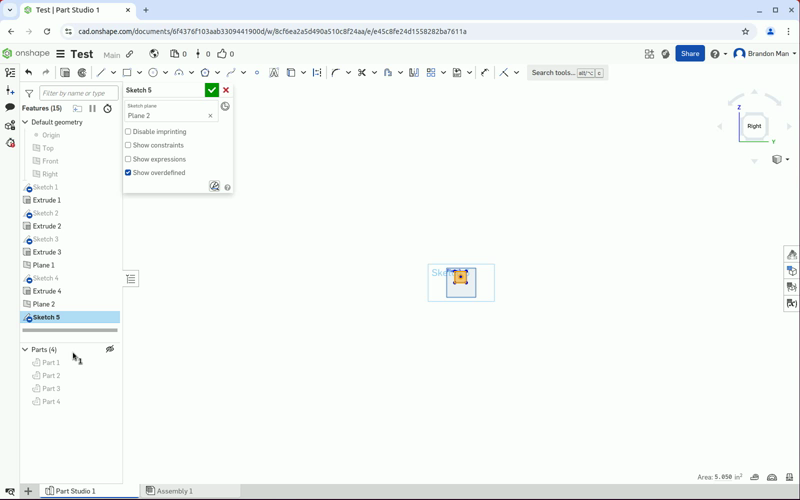
key(shift+y)
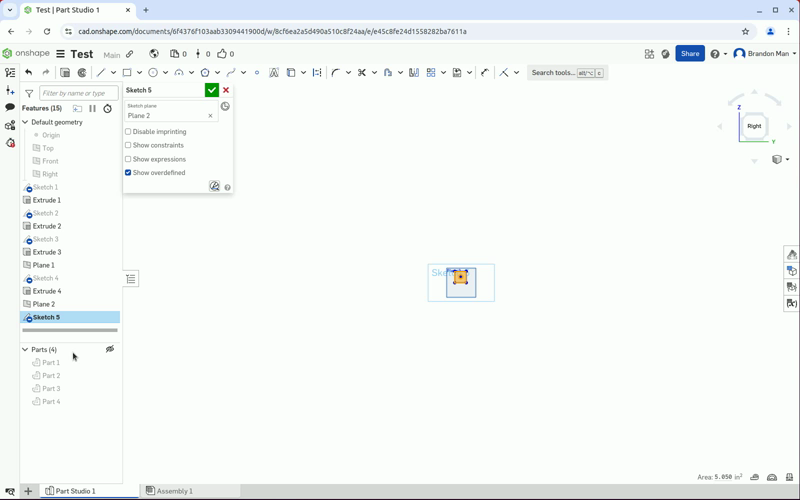
key(shift+e)
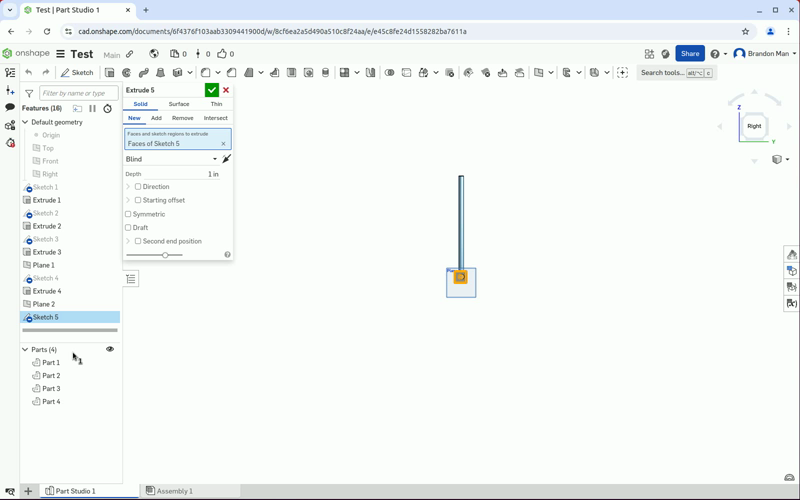
mouse_move(143, 106)
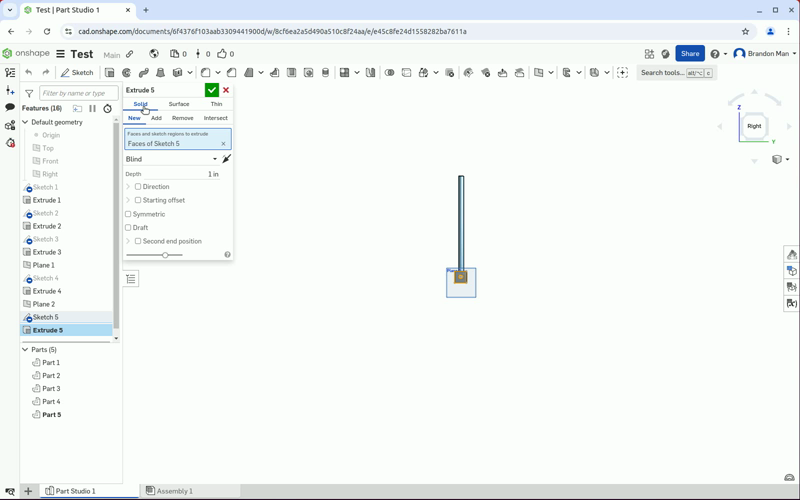
click(143, 106)
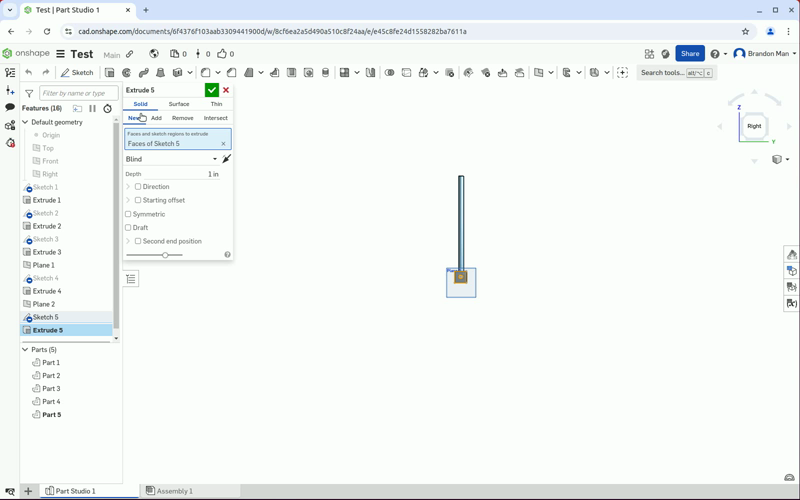
mouse_move(137, 120)
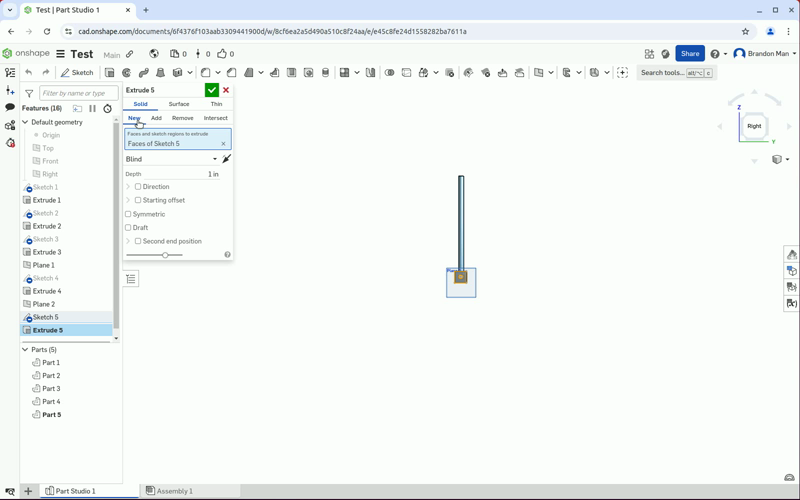
click(137, 120)
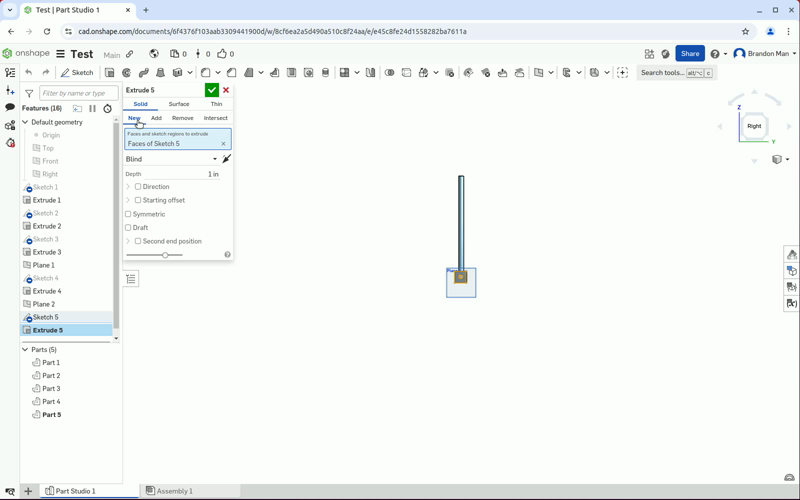
key(tab, 4)
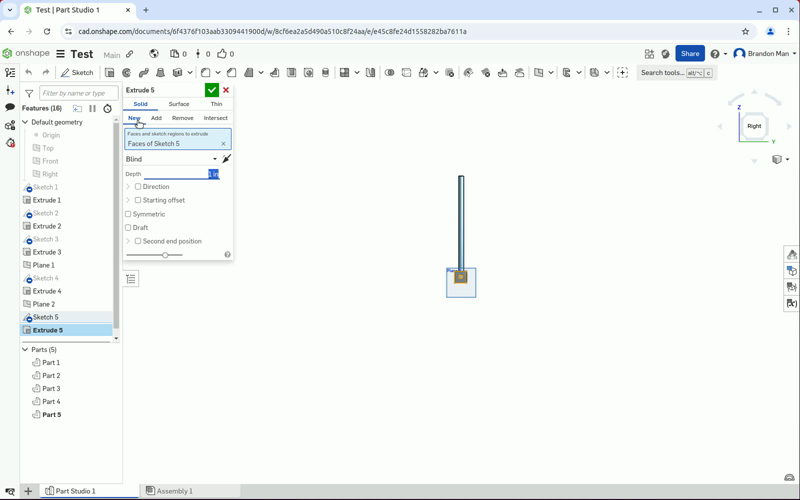
text(-2.166)
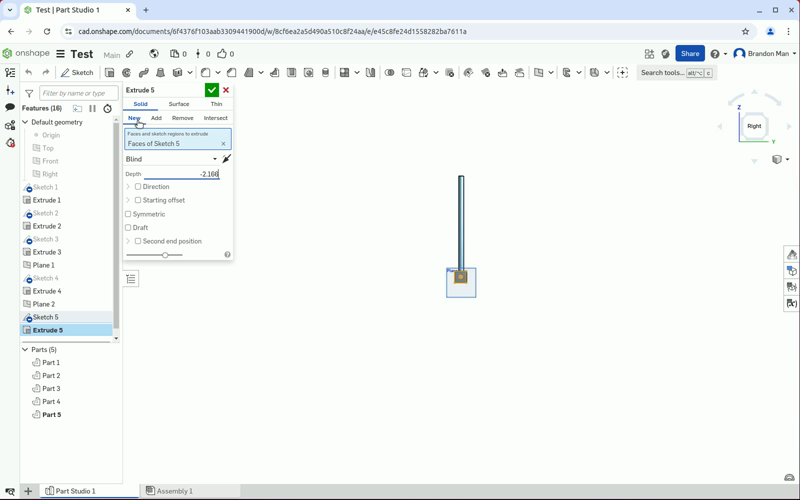
key(enter)
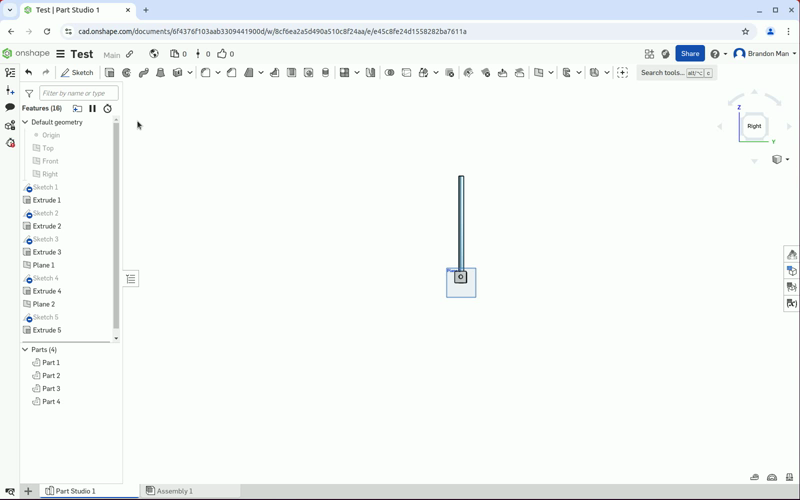
key(shift+h)
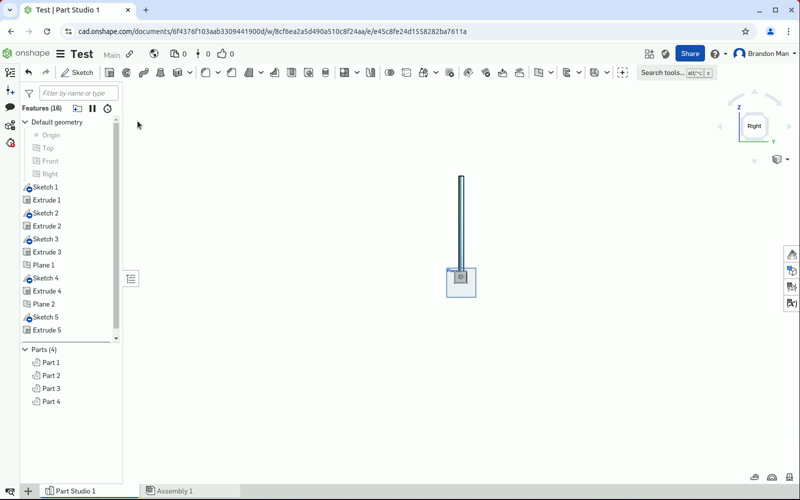
key(shift+h)
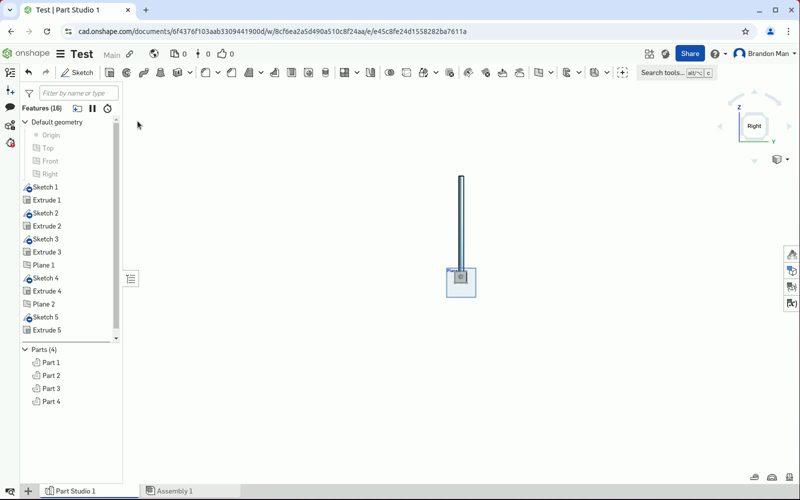
key(shift+7)
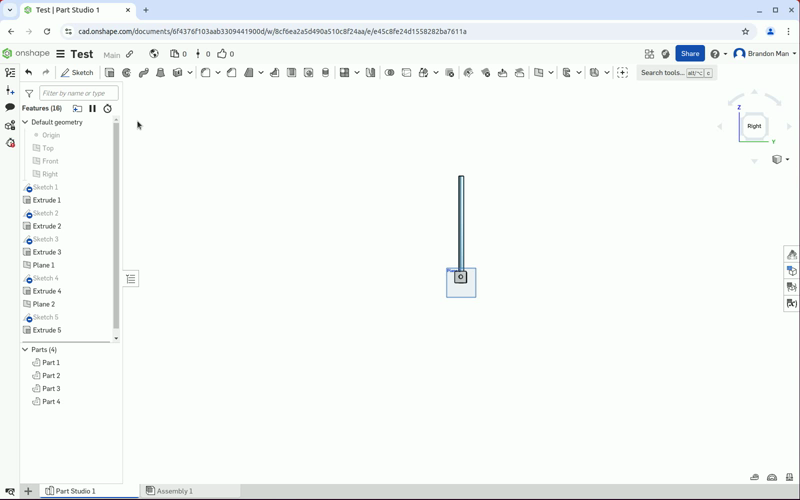
key(right, 2)
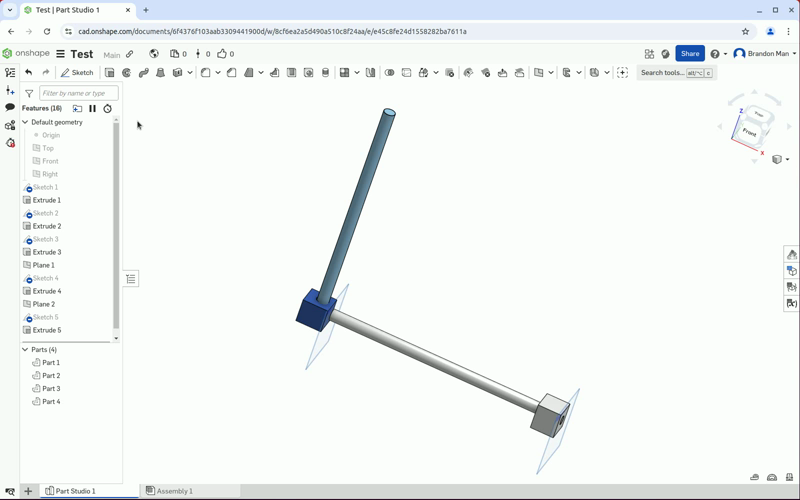
key(down, 2)
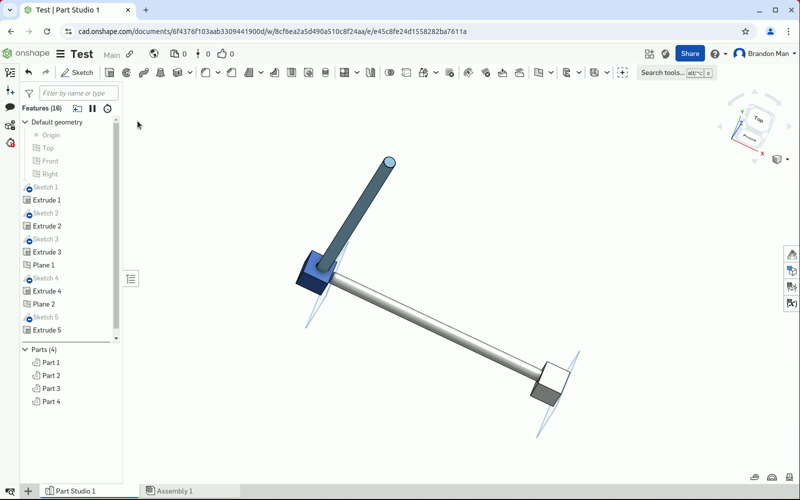
key(up, 2)
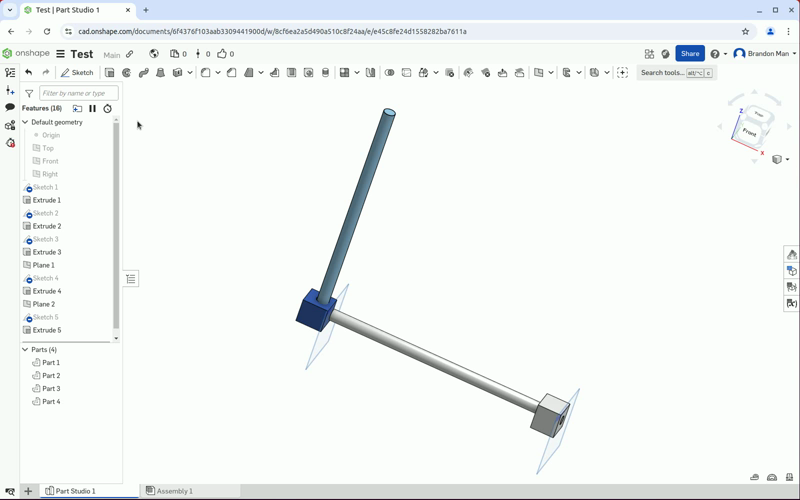
key(left, 2)
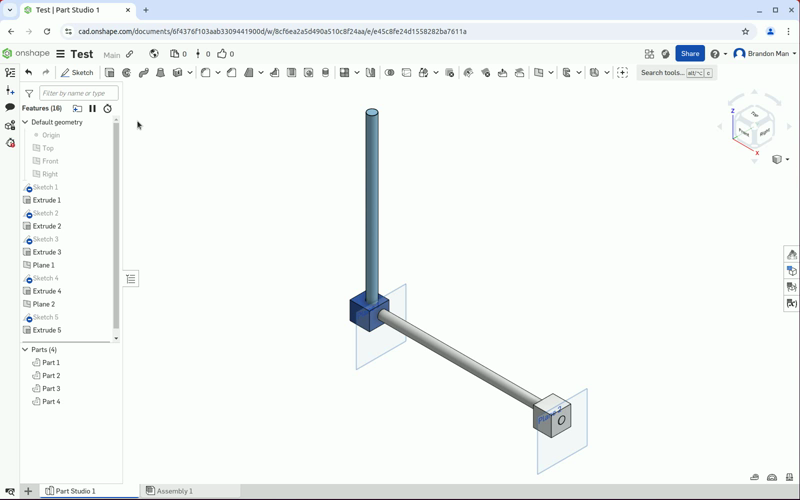
mouse_move(69, 189)
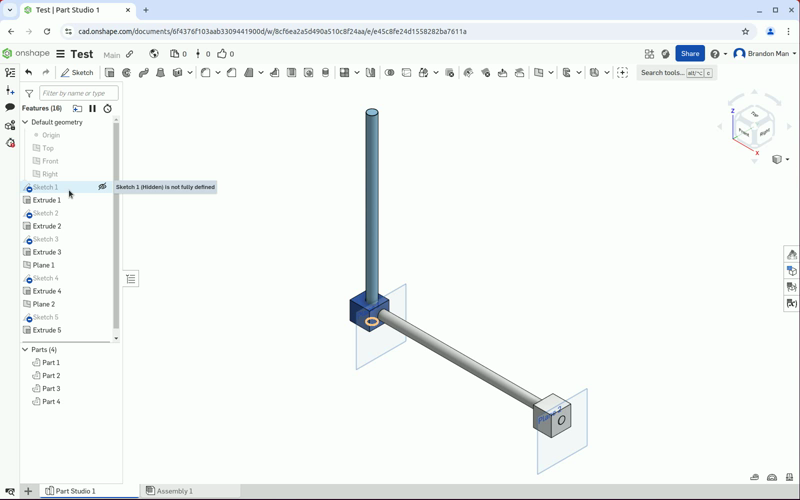
click(69, 189)